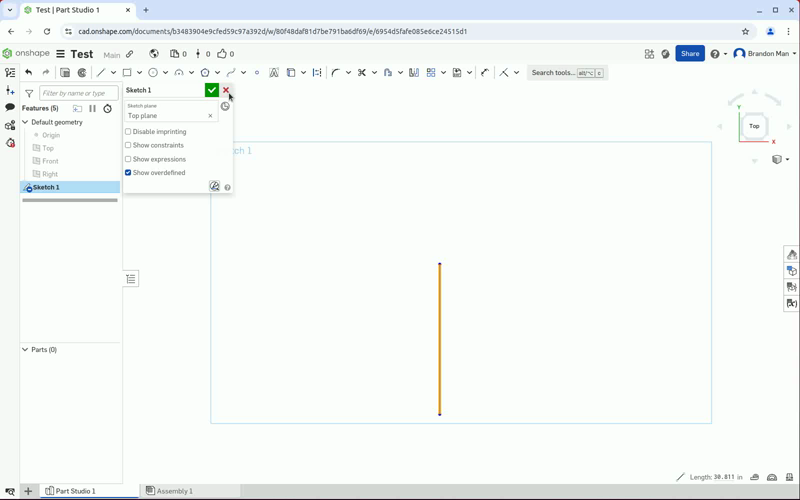
key(shift+h)
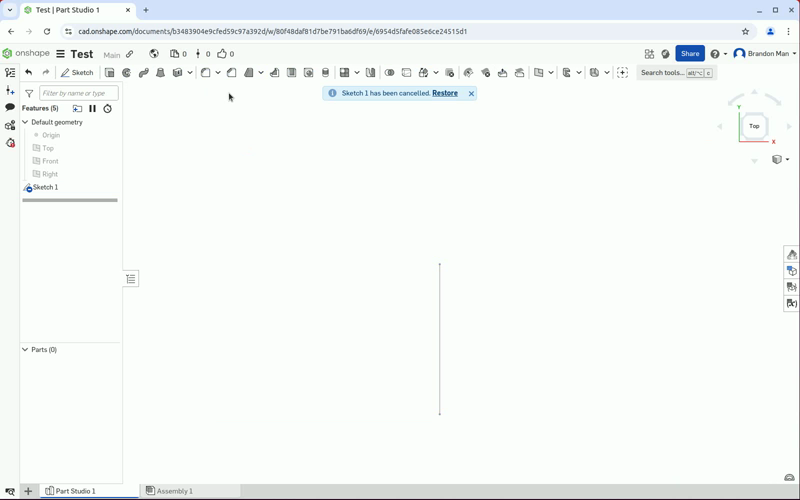
key(shift+s)
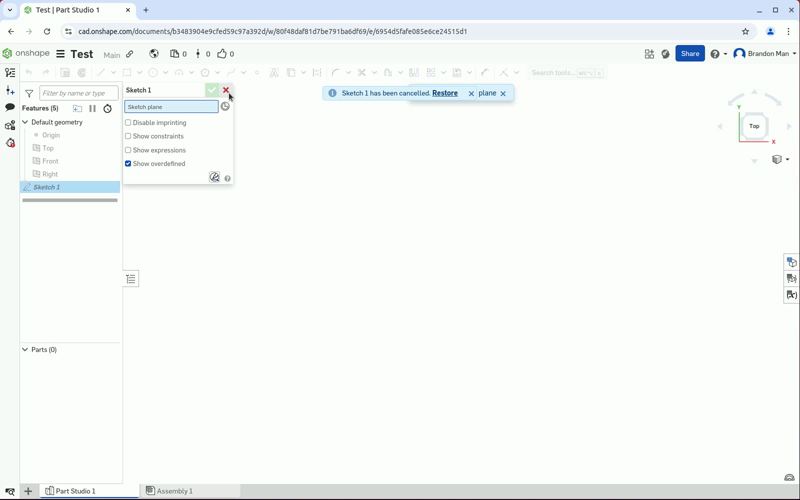
mouse_move(73, 150)
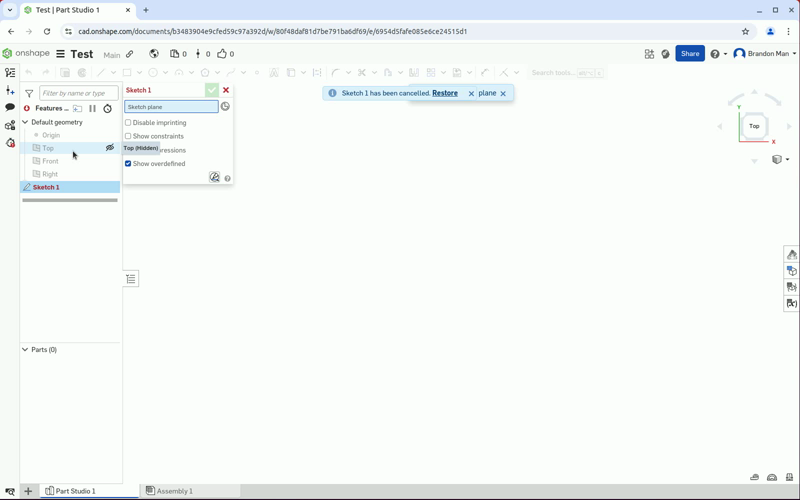
click(73, 150)
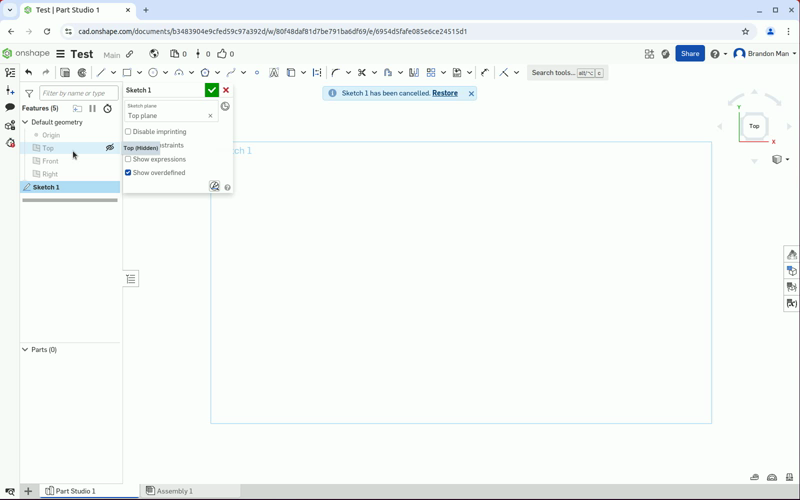
mouse_move(73, 352)
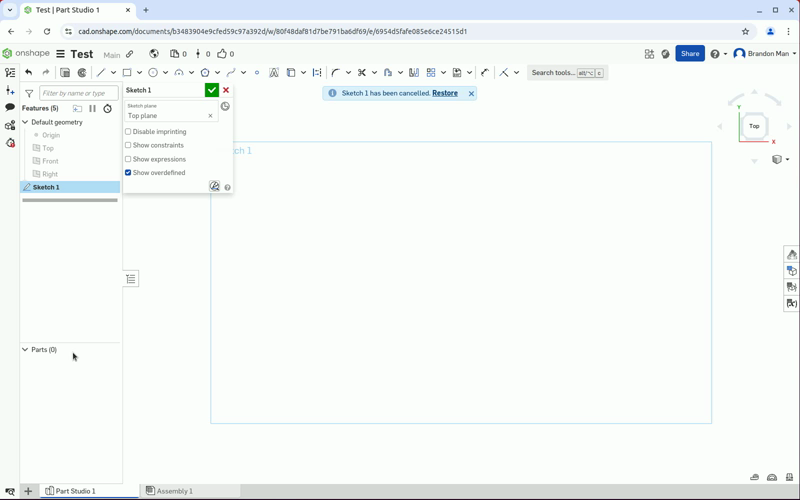
key(y)
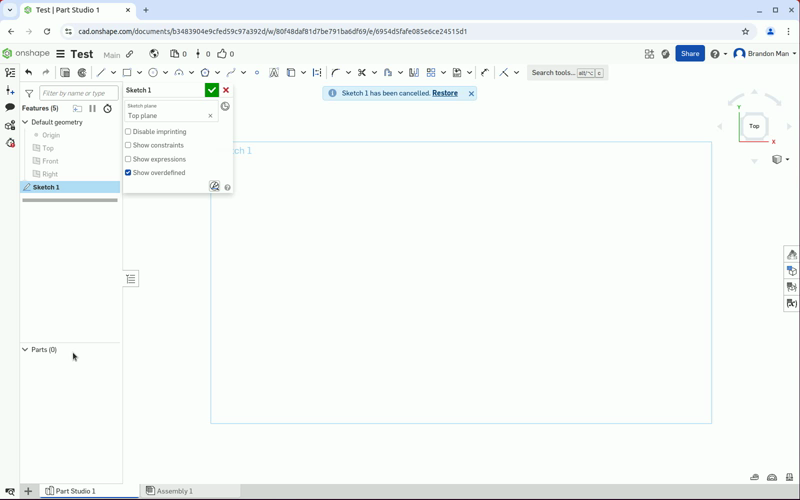
key(l)
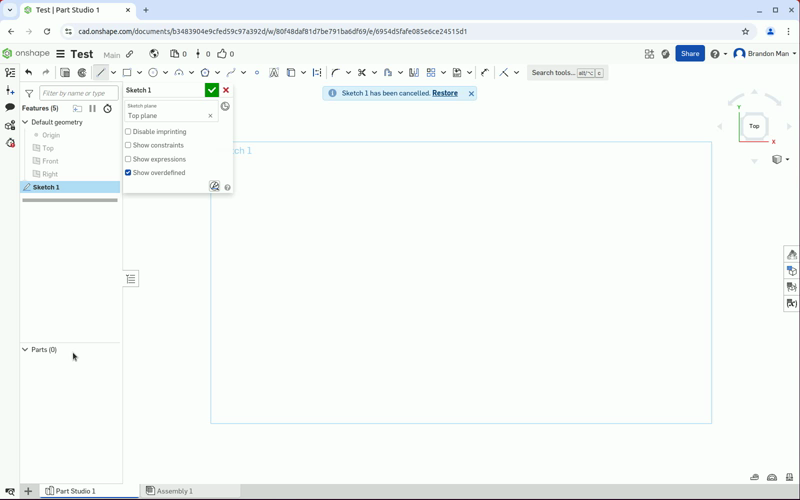
key_down(shift)
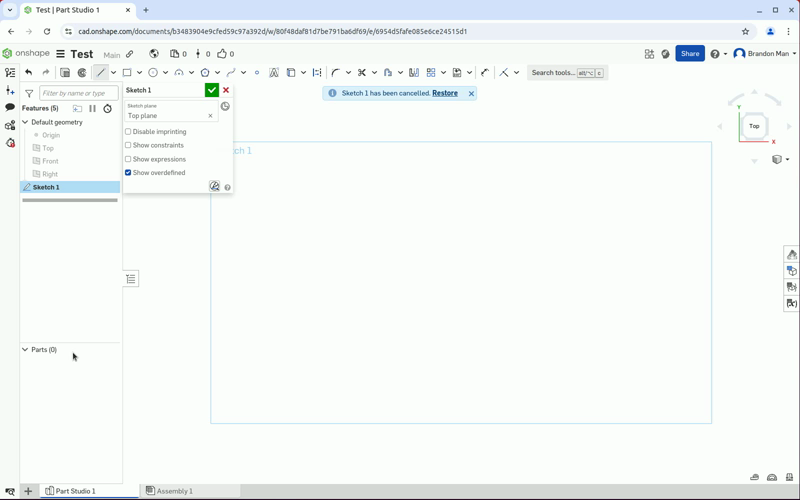
mouse_move(460, 253)
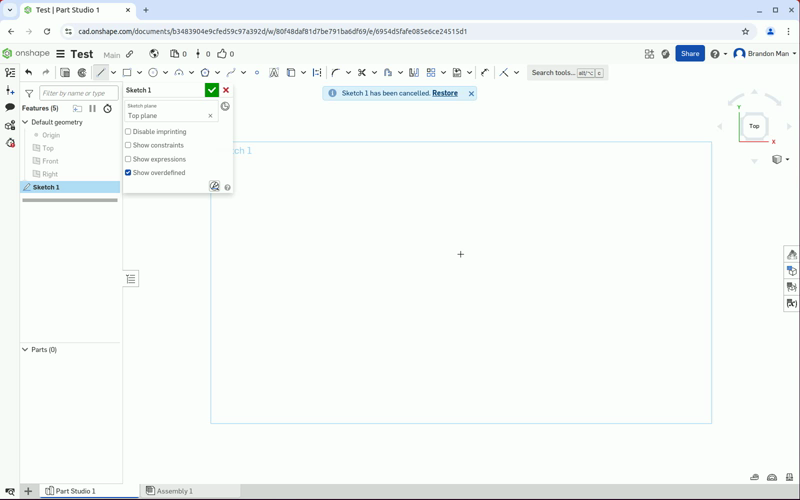
click(460, 253)
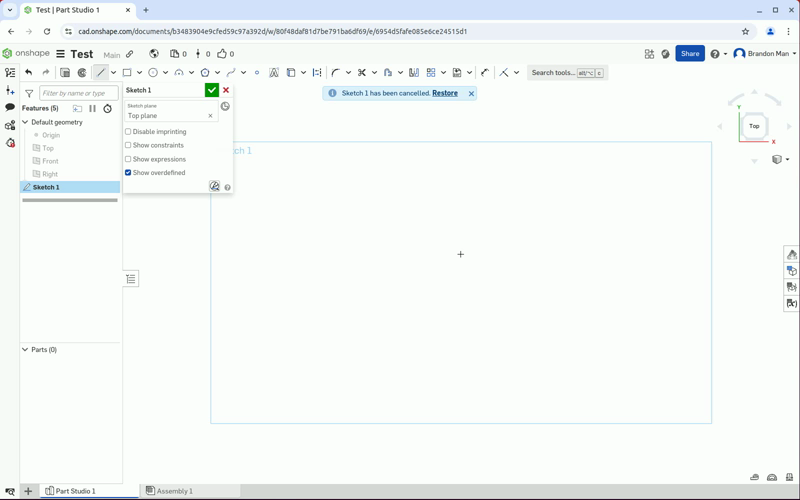
key_up(shift)
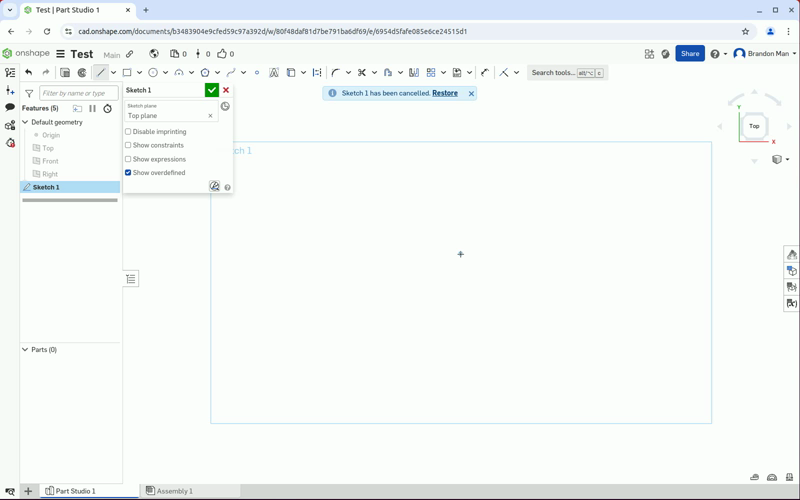
key_down(shift)
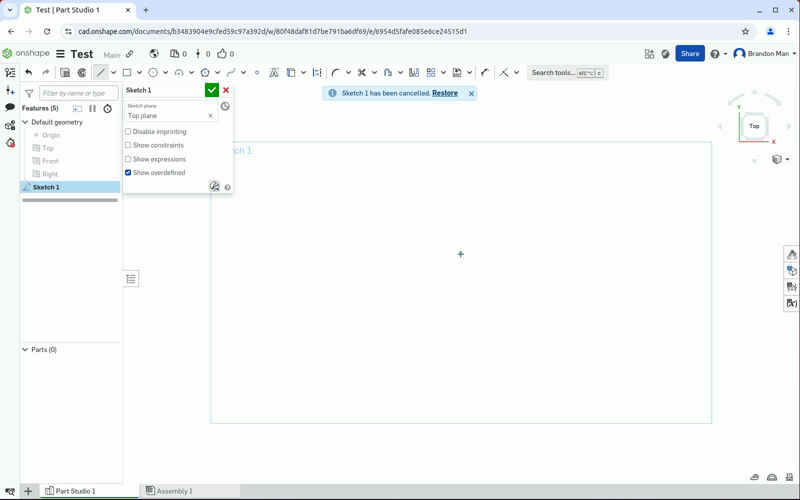
mouse_move(490, 253)
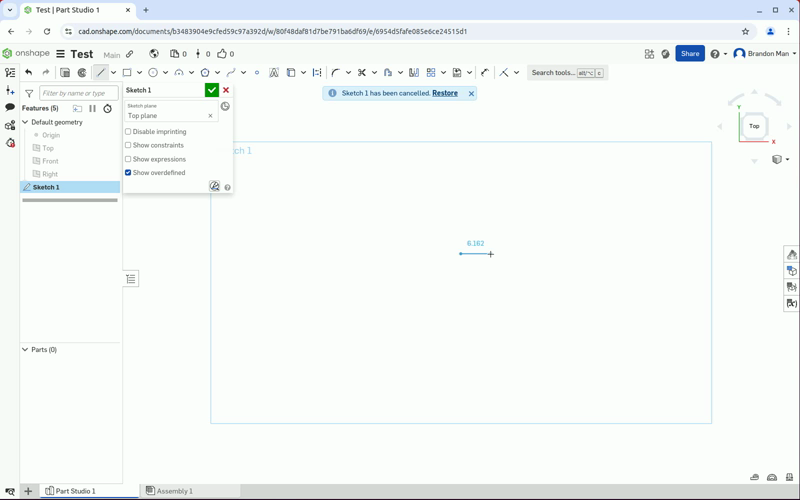
mouse_move(471, 255)
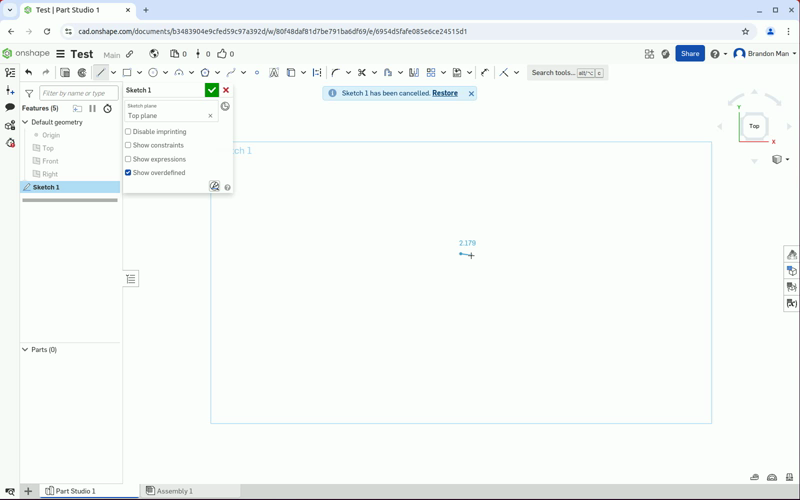
click(471, 255)
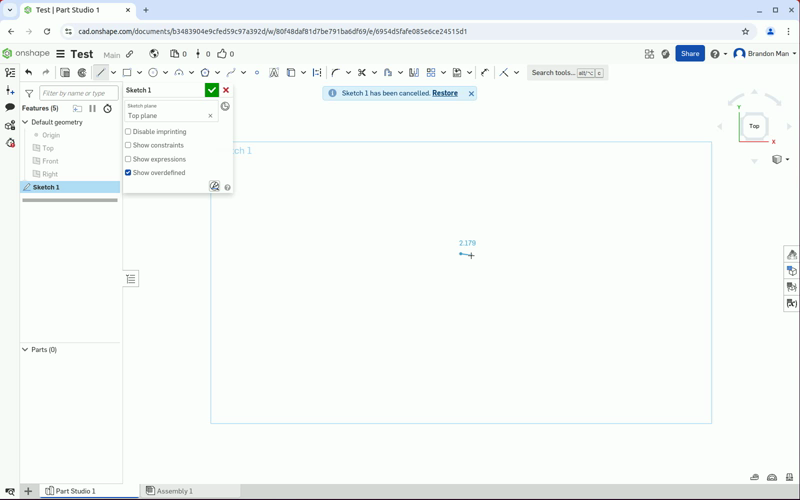
key_up(shift)
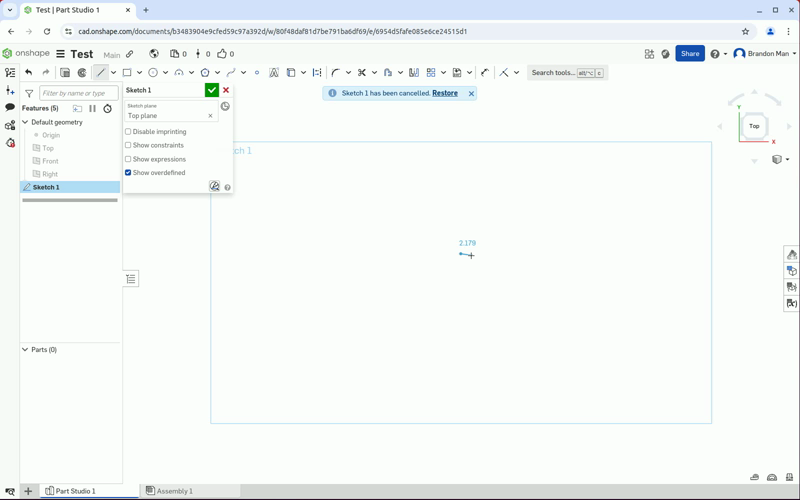
key(esc)
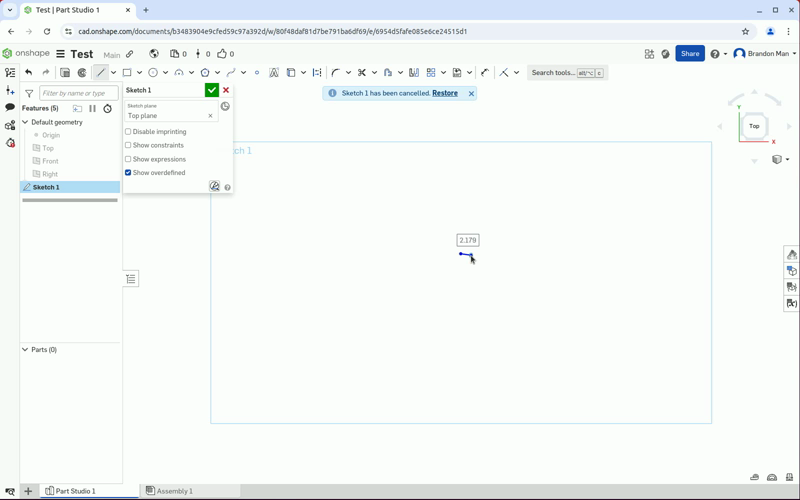
key(a)
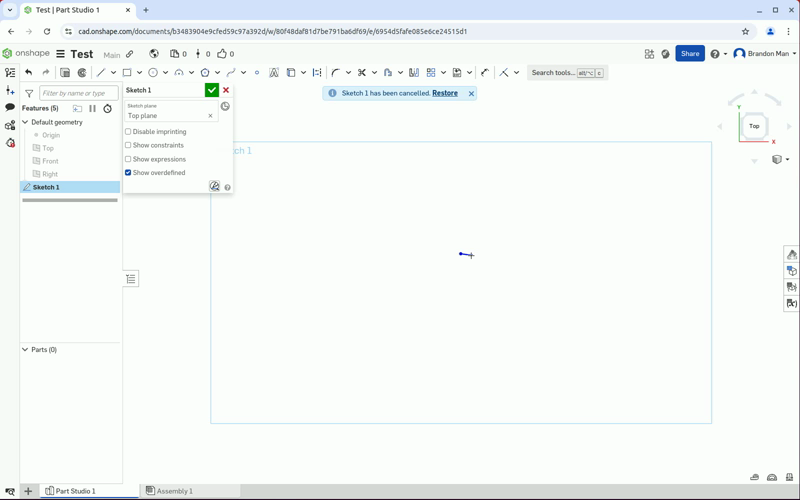
mouse_move(471, 255)
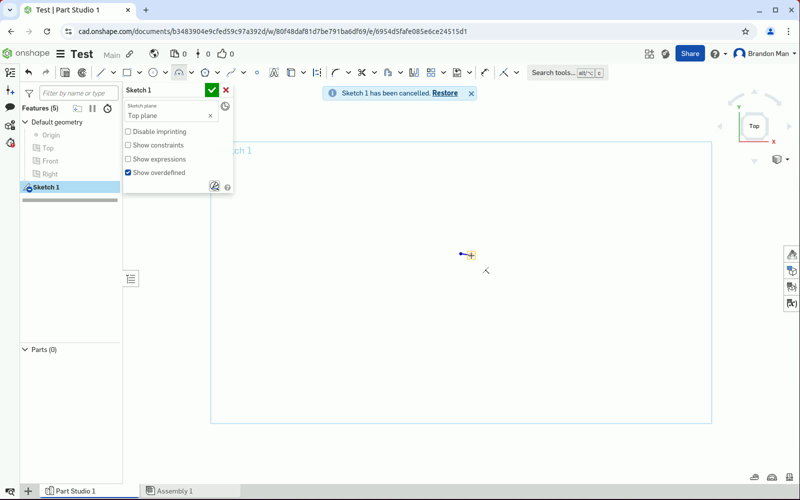
click(471, 255)
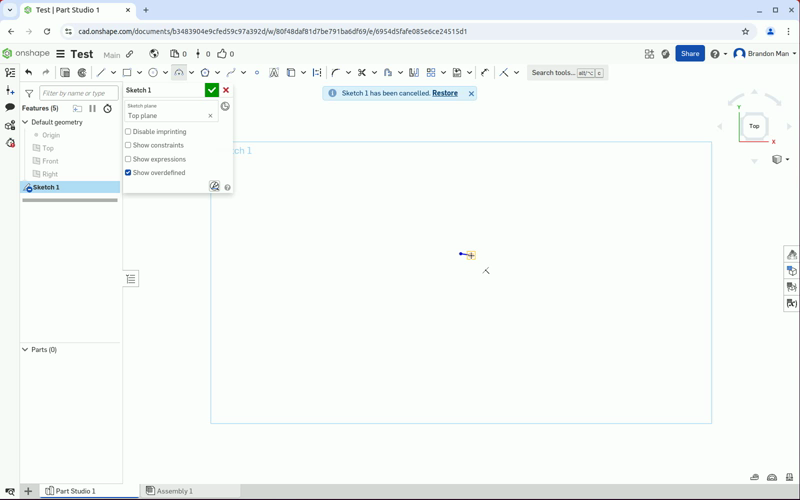
mouse_move(460, 253)
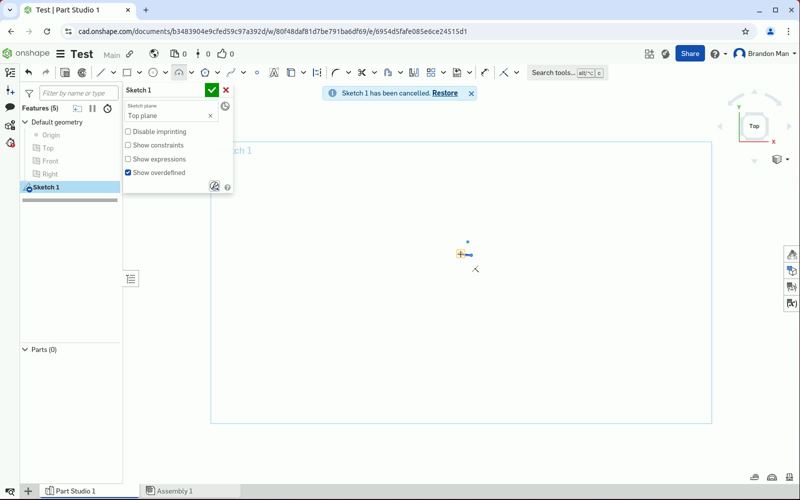
click(460, 253)
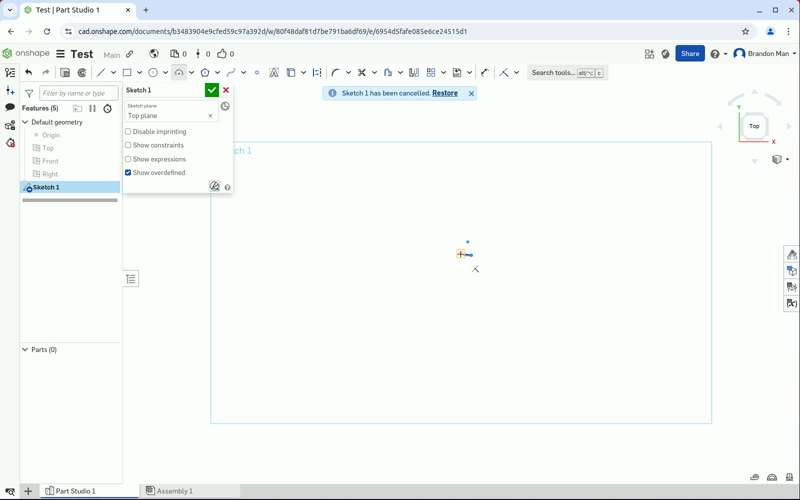
key_down(shift)
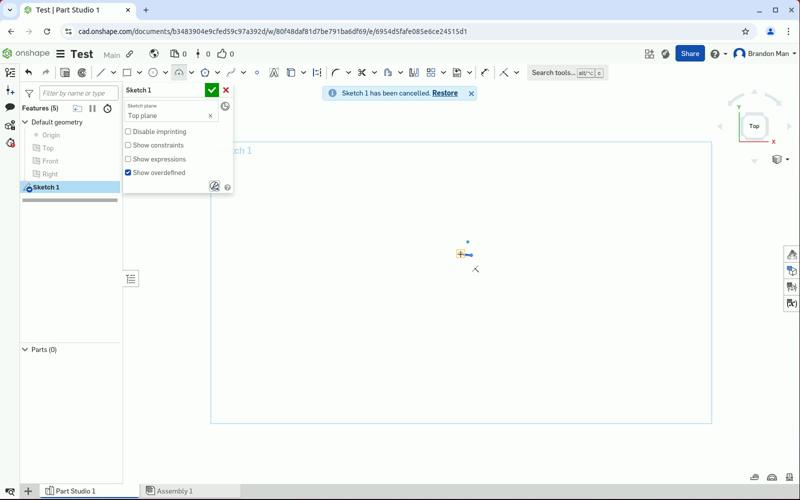
mouse_move(466, 253)
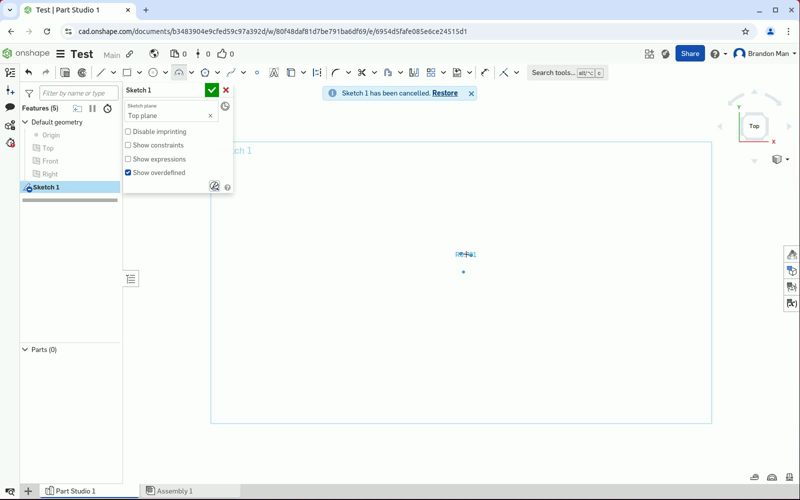
click(466, 253)
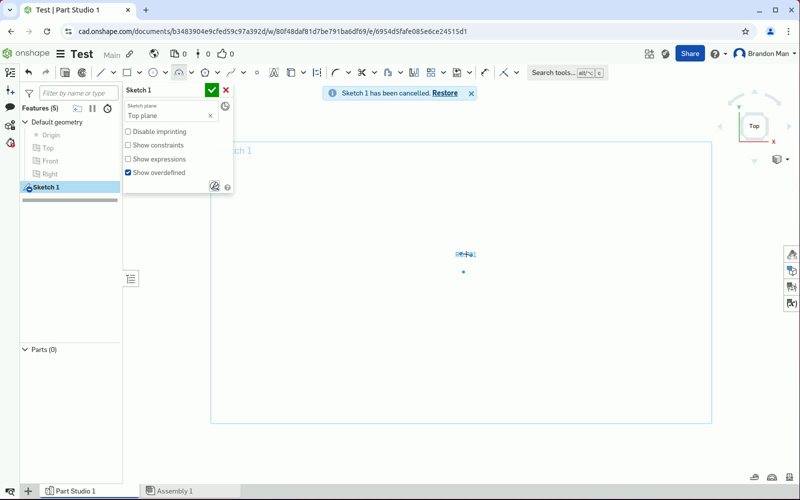
key_up(shift)
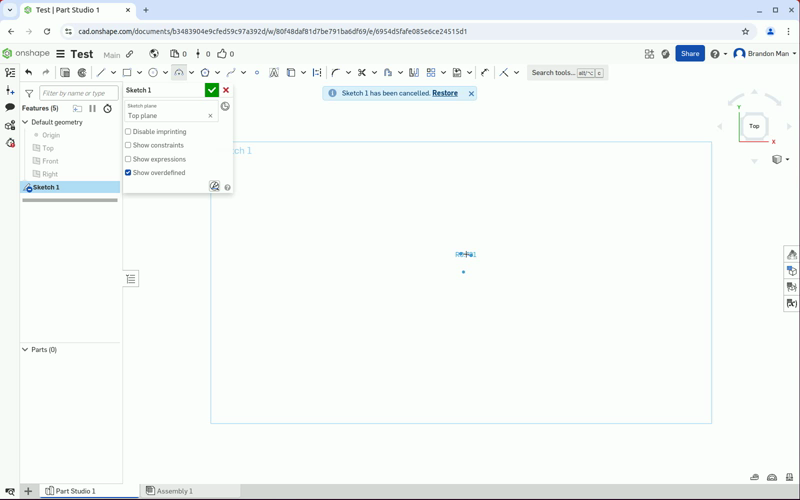
key(esc)
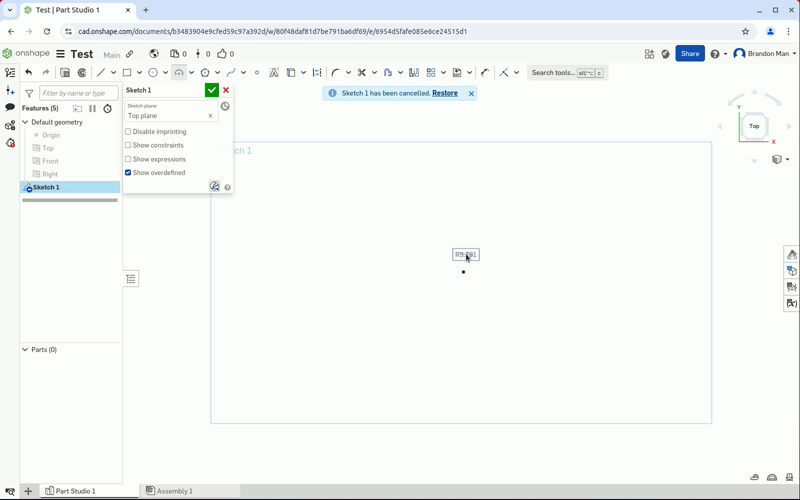
mouse_move(467, 254)
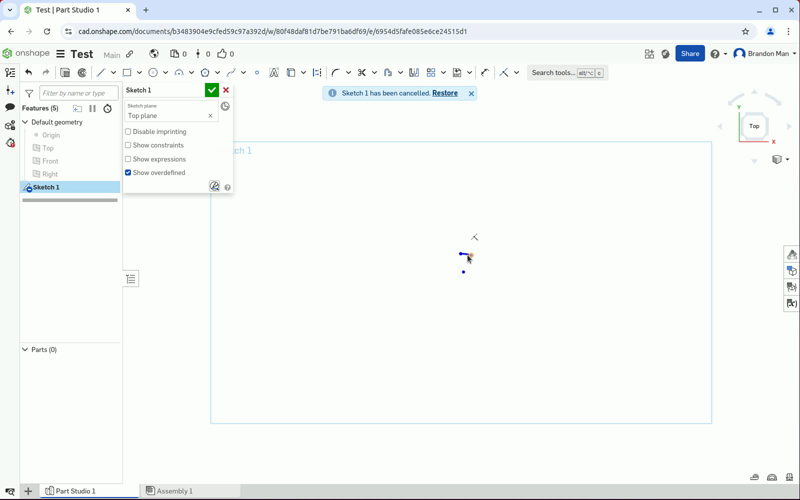
scroll(6)
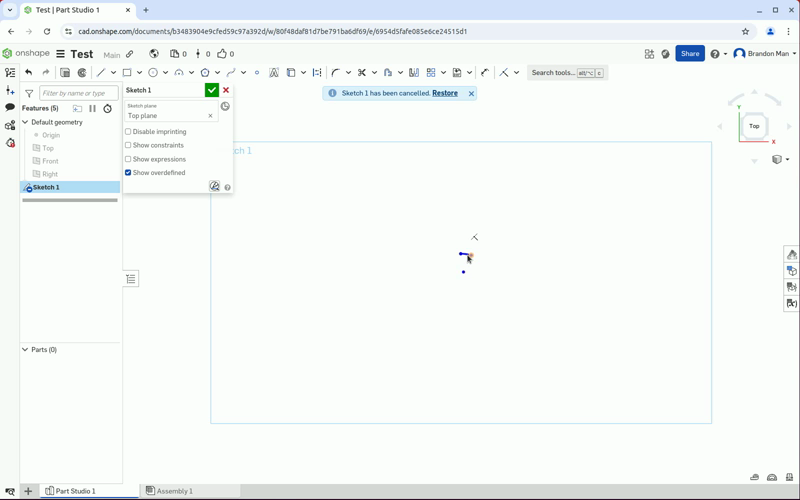
scroll(6)
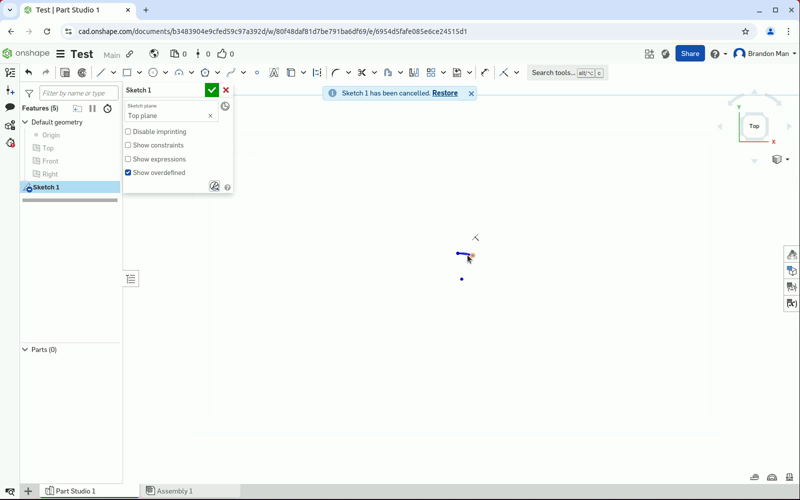
scroll(6)
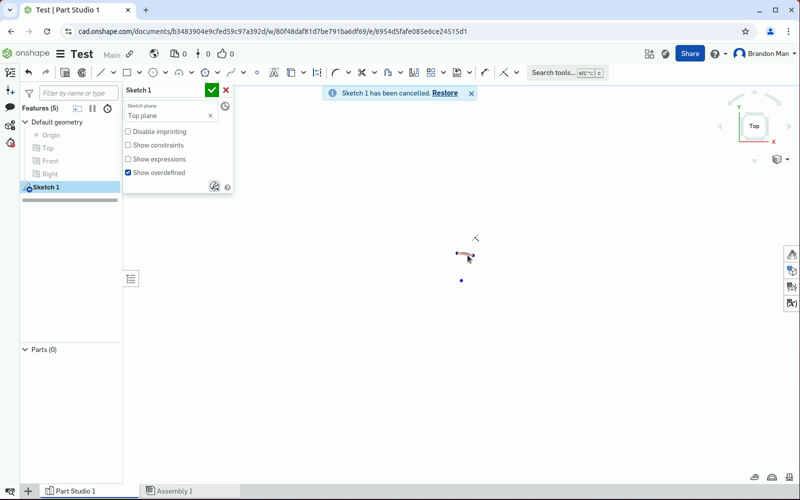
scroll(6)
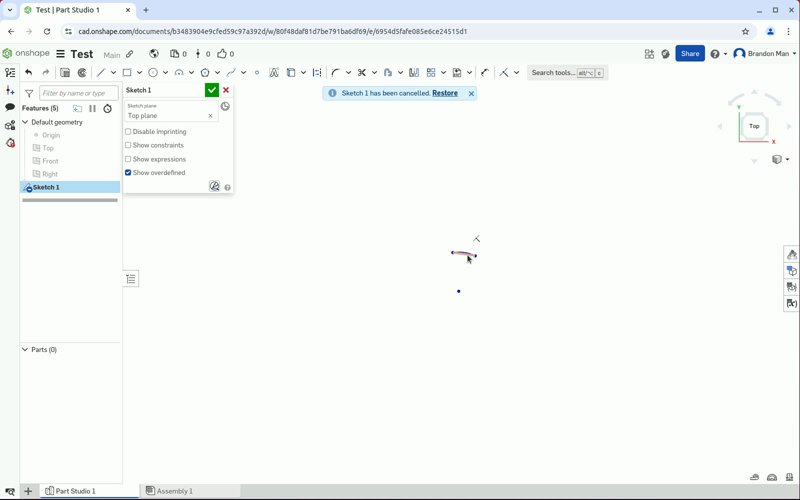
scroll(6)
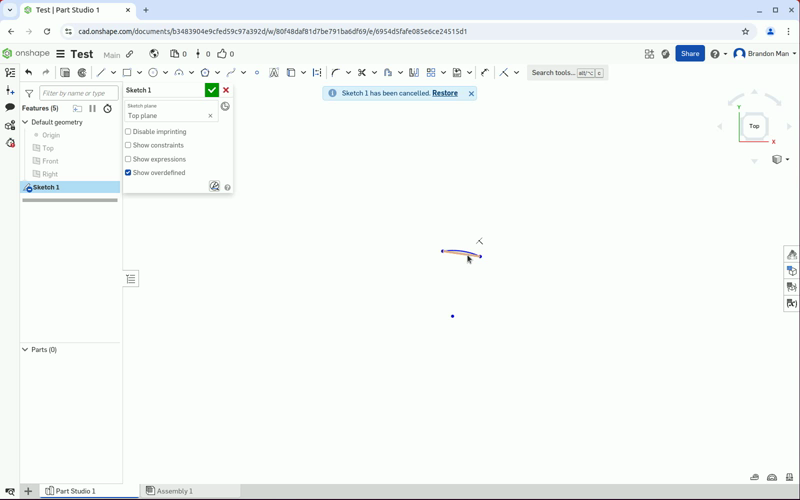
scroll(6)
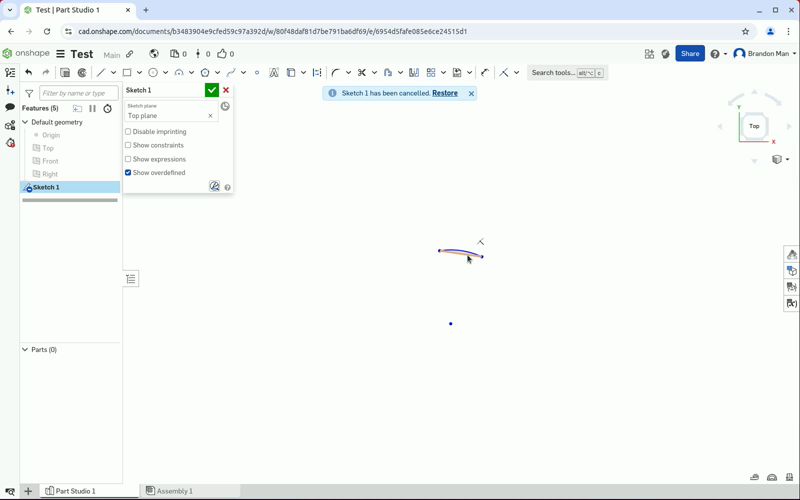
scroll(6)
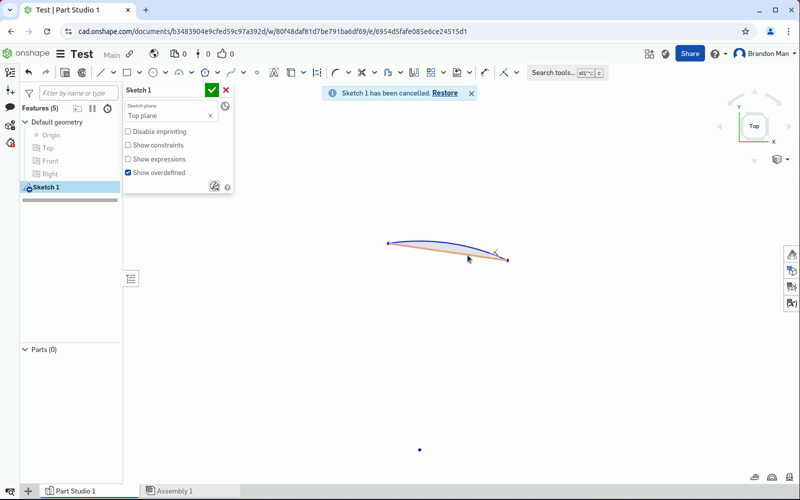
click(467, 254)
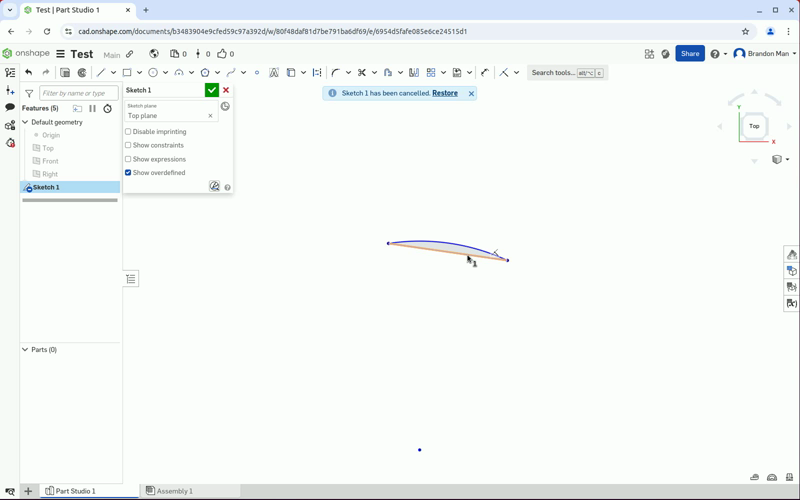
scroll(-6)
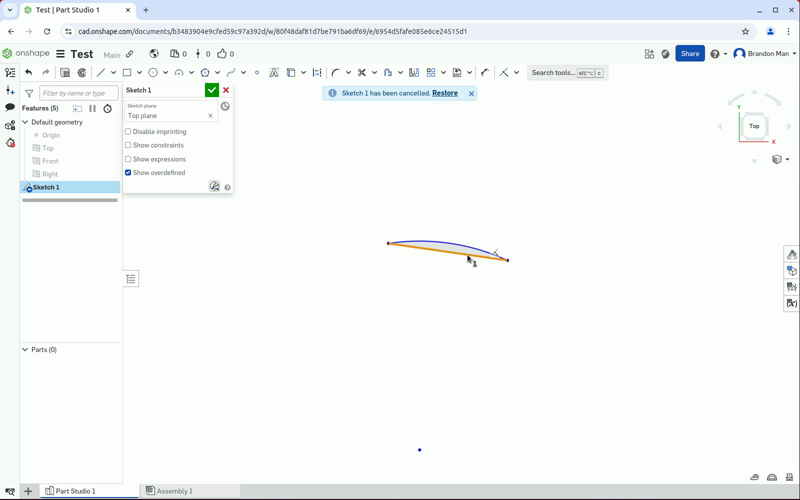
scroll(-6)
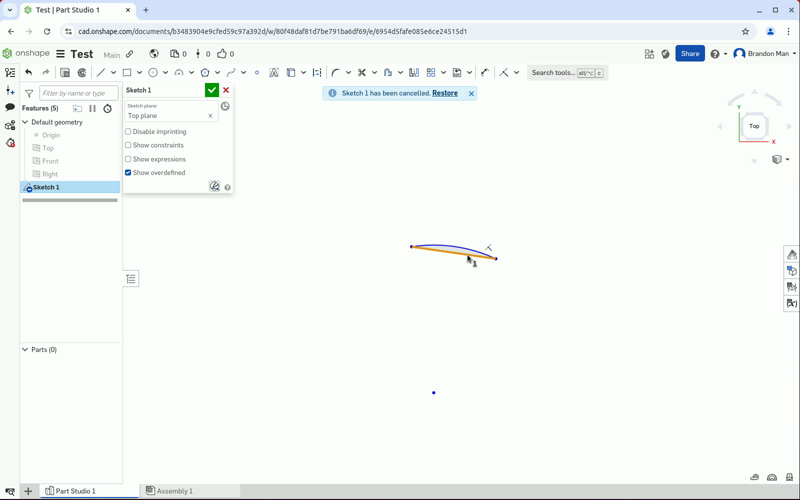
scroll(-6)
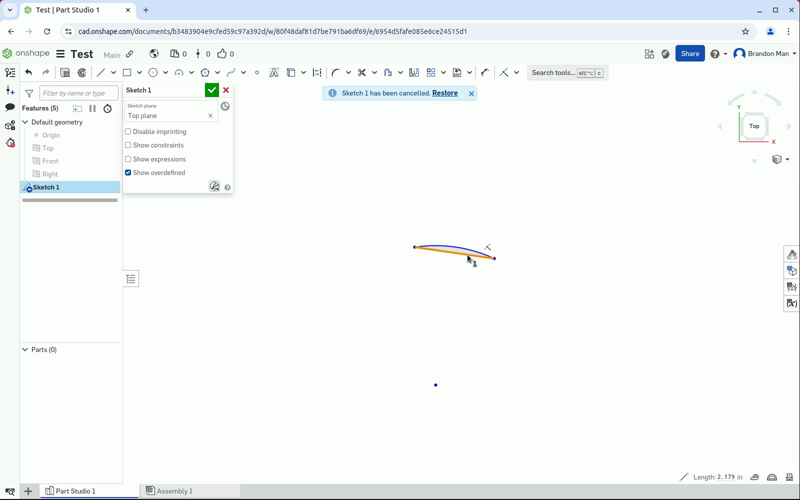
scroll(-6)
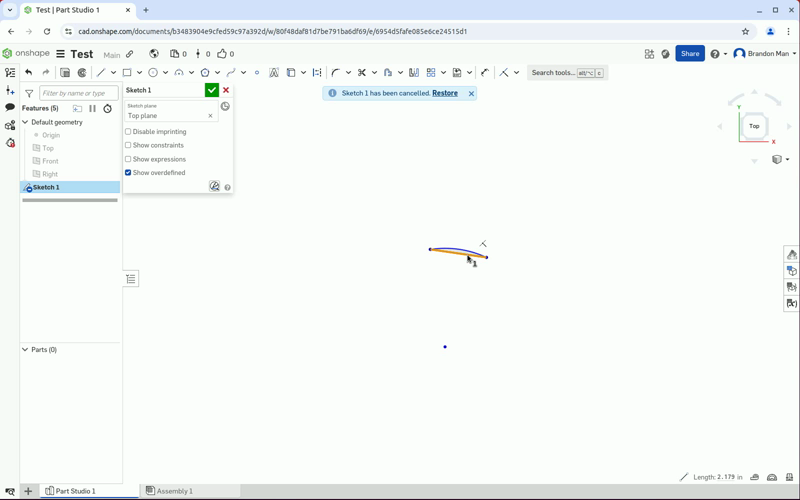
scroll(-6)
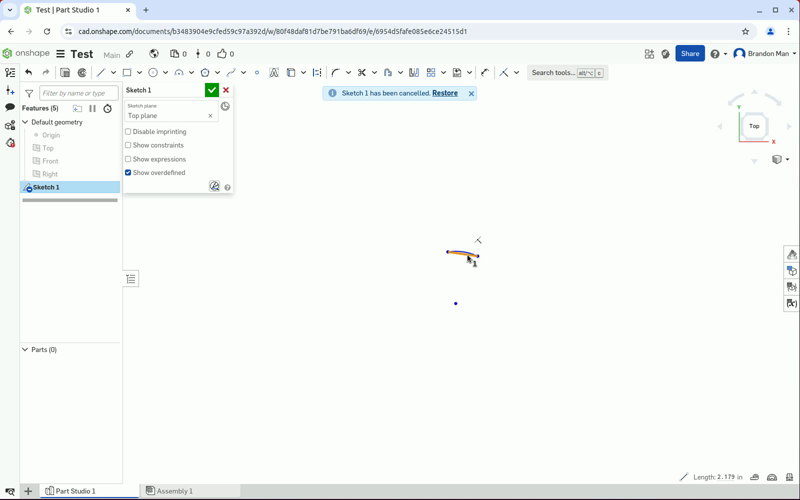
scroll(-6)
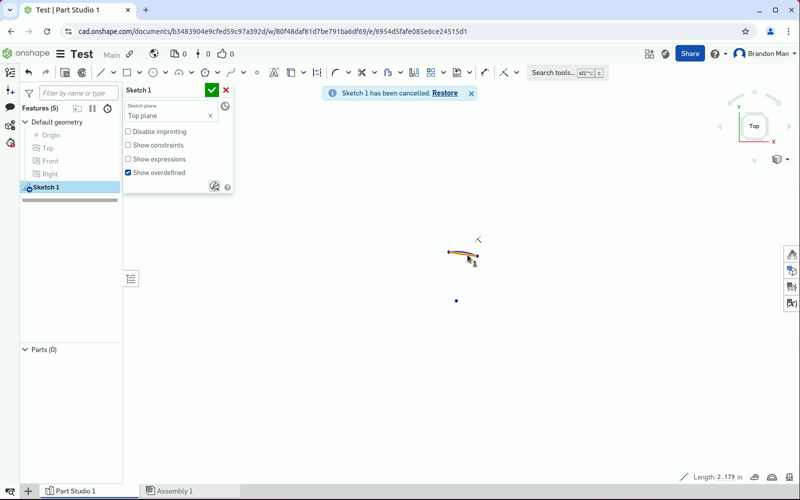
scroll(-6)
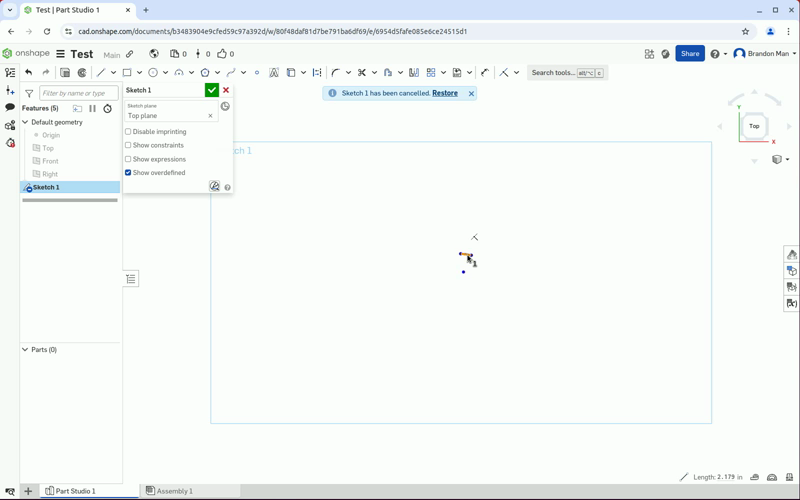
mouse_move(73, 352)
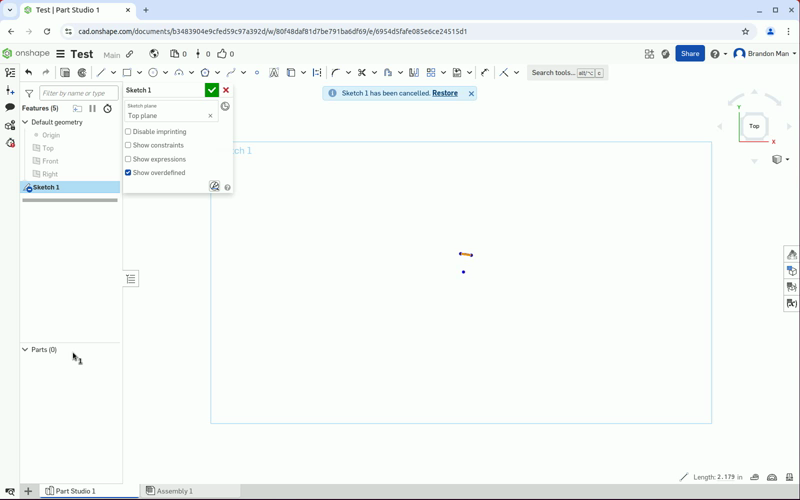
key(shift+y)
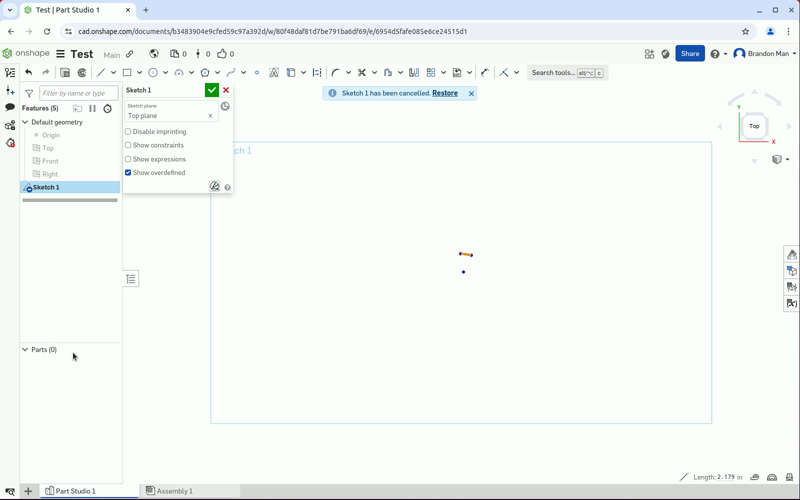
key(shift+e)
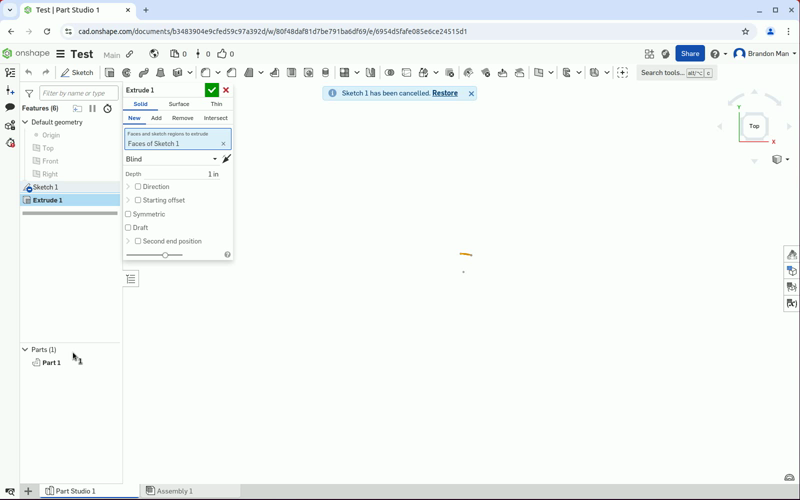
mouse_move(143, 106)
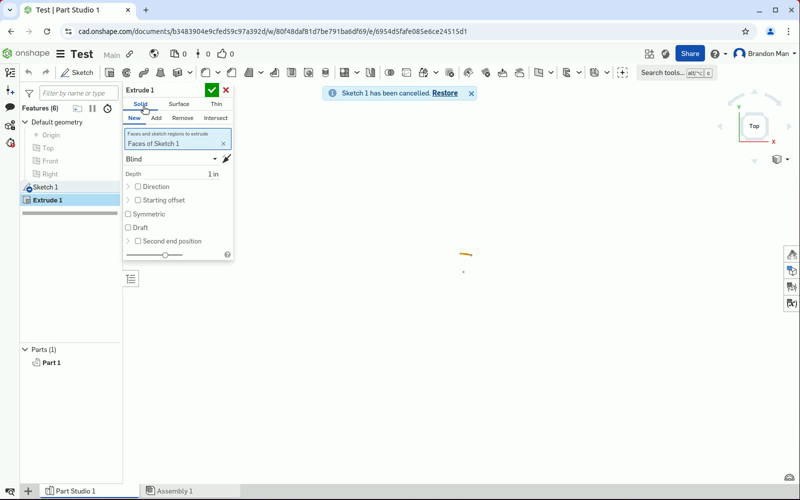
click(143, 106)
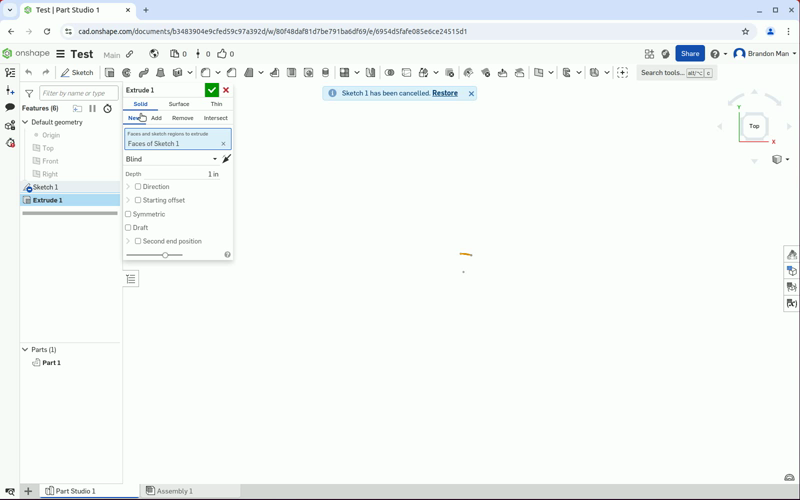
mouse_move(137, 120)
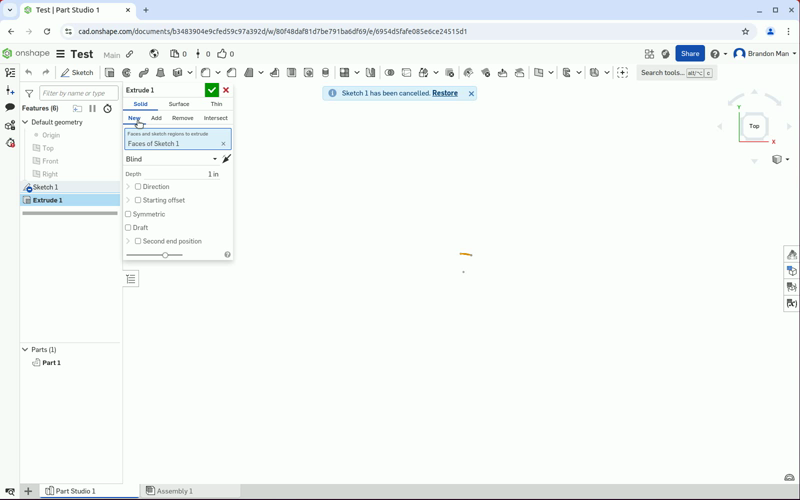
click(137, 120)
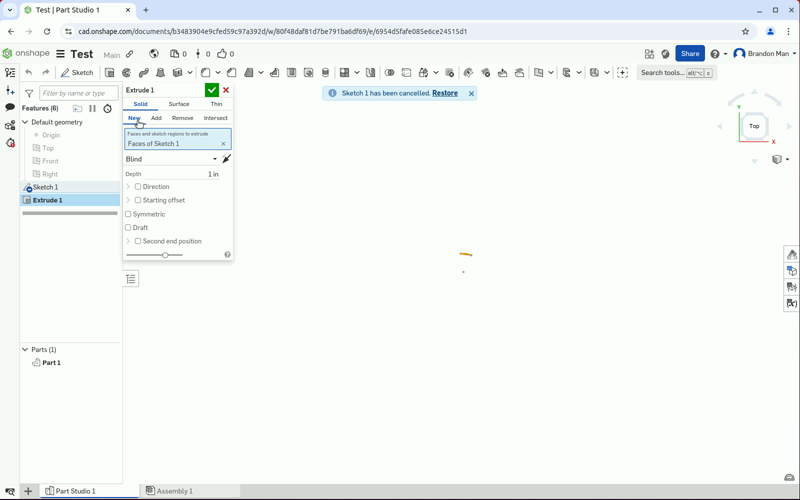
key(tab, 4)
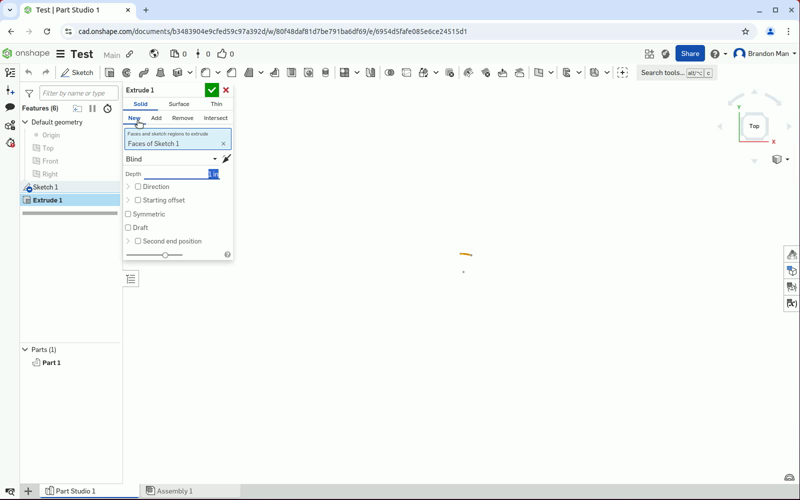
text(2.166)
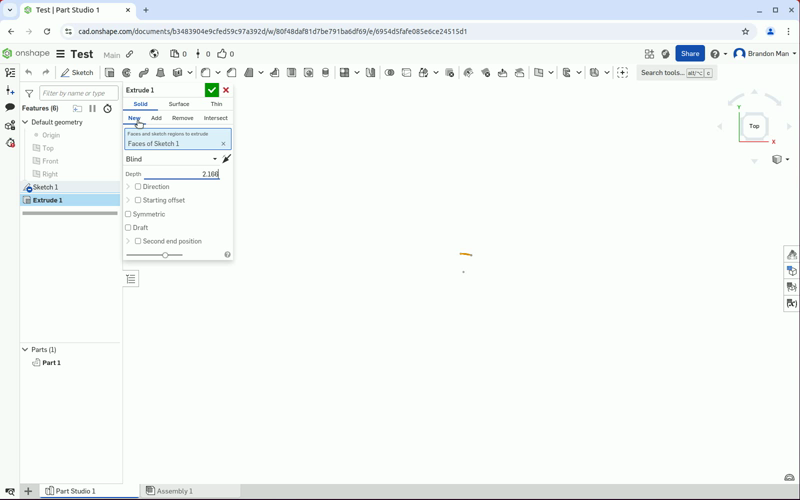
key(enter)
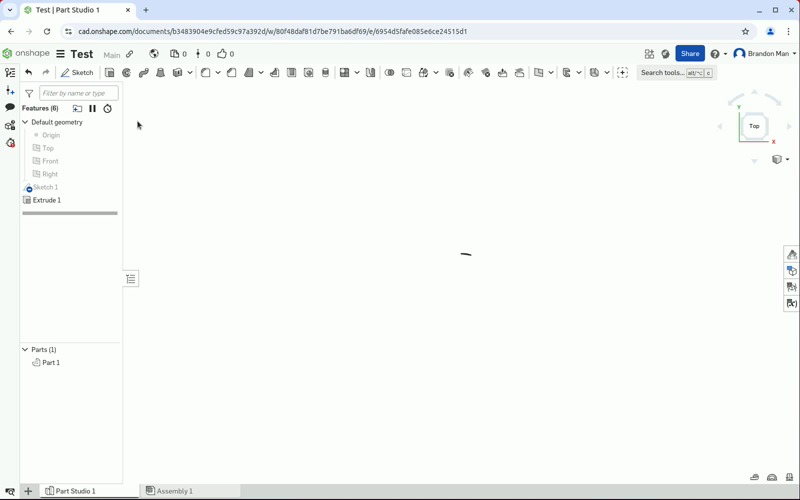
key(shift+h)
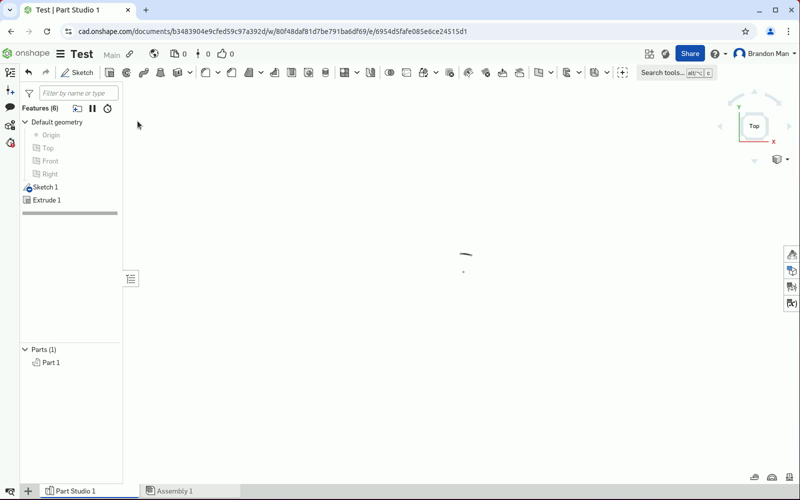
key(shift+h)
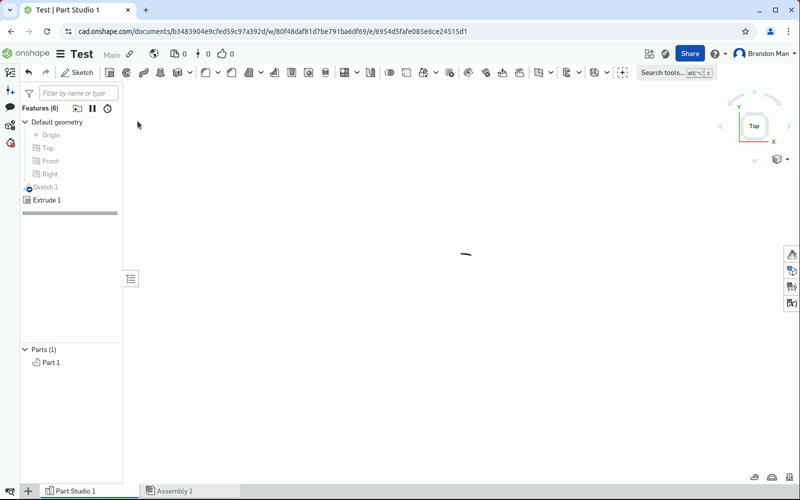
mouse_move(73, 189)
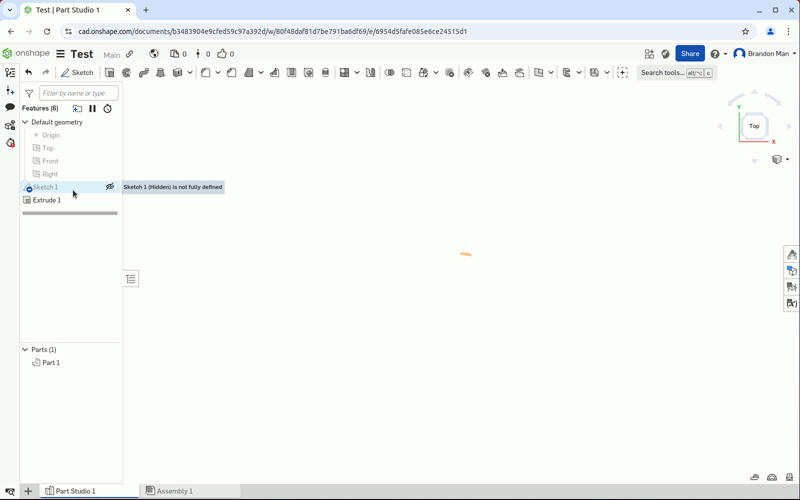
click(73, 189)
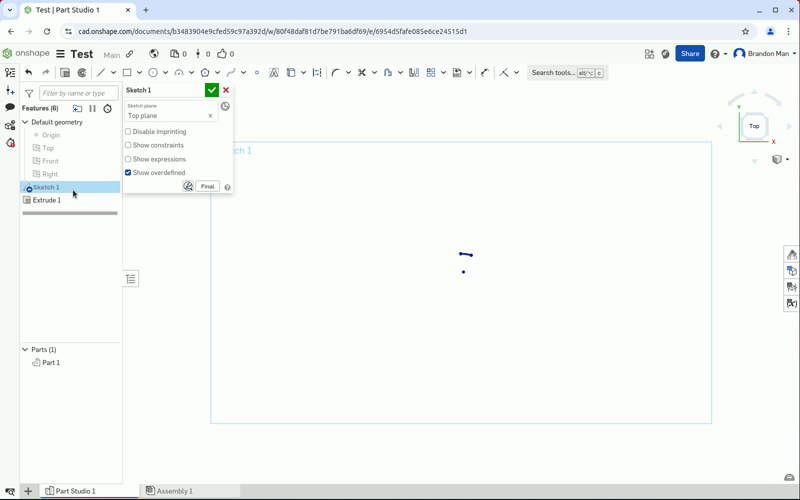
mouse_move(229, 92)
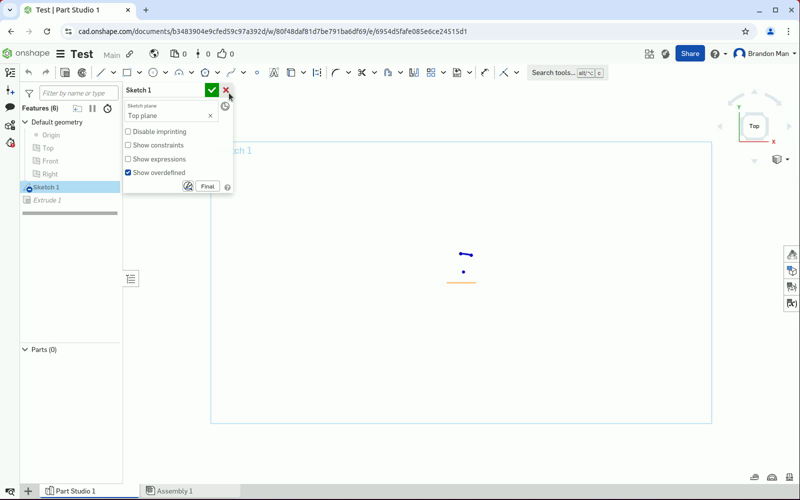
click(229, 92)
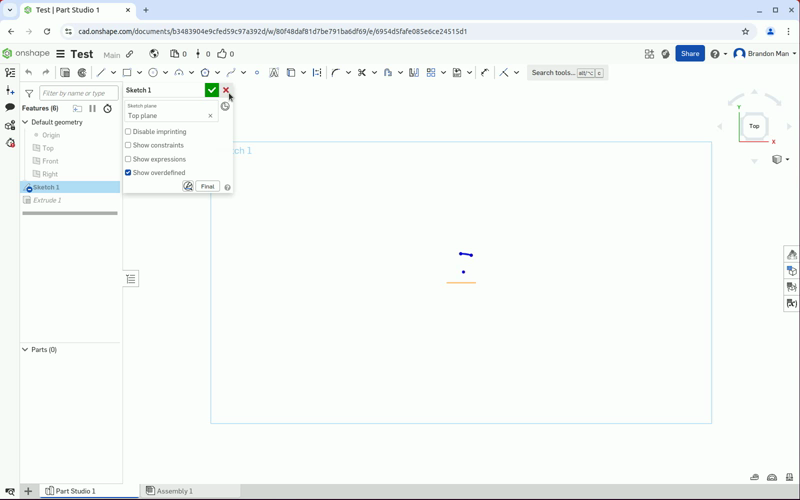
key(shift+s)
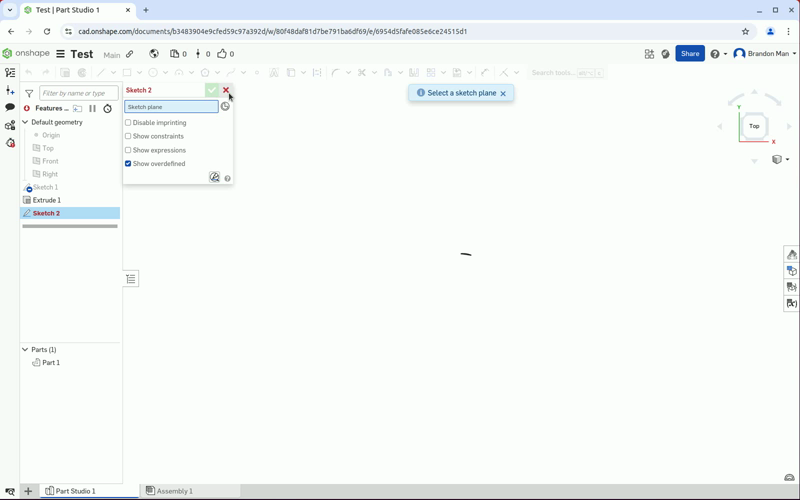
mouse_move(73, 150)
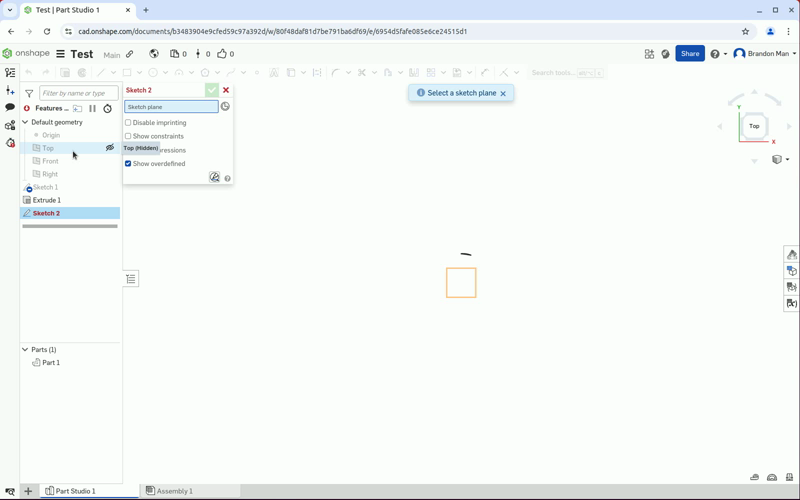
click(73, 150)
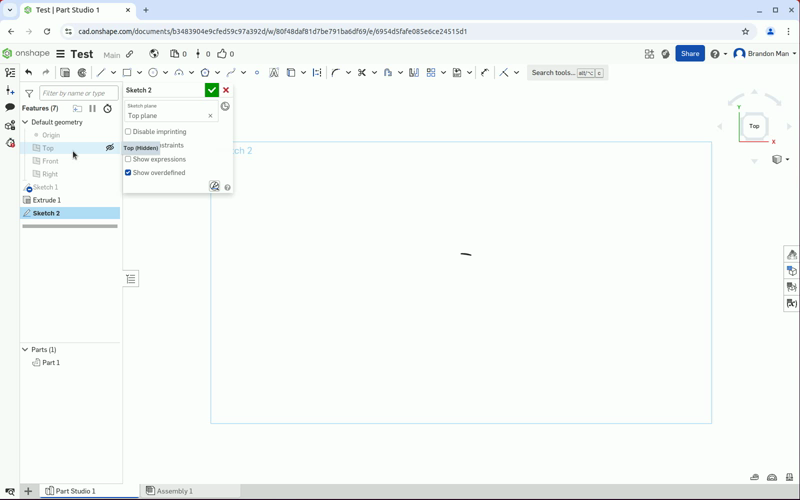
mouse_move(73, 352)
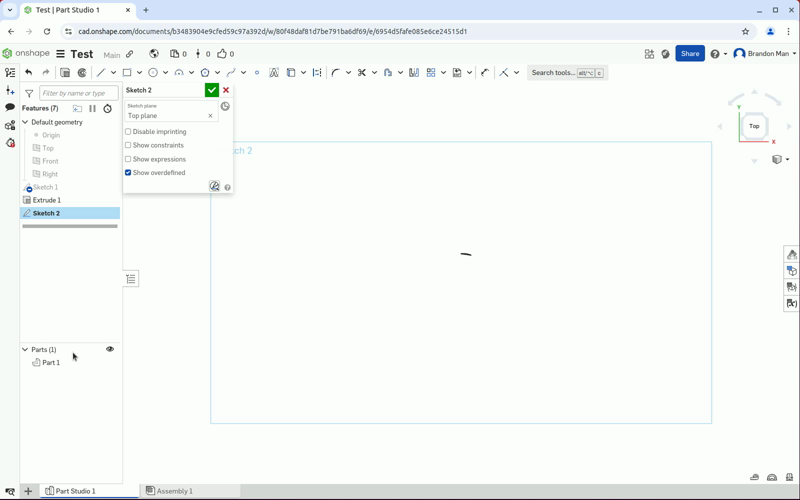
key(y)
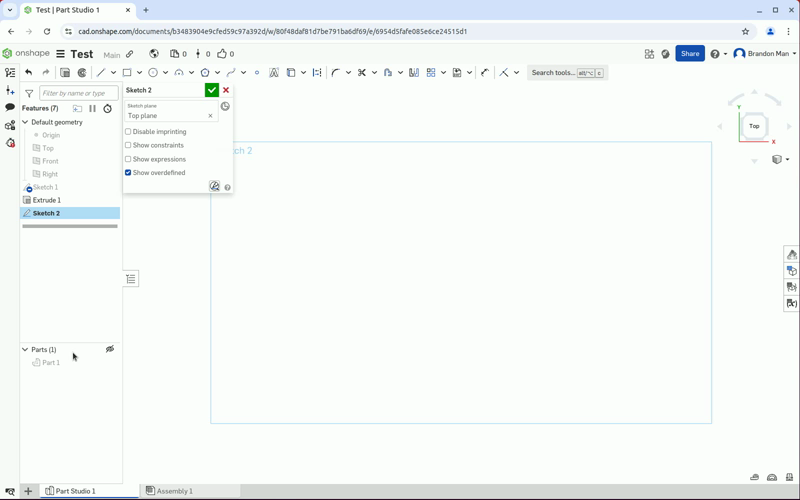
key(a)
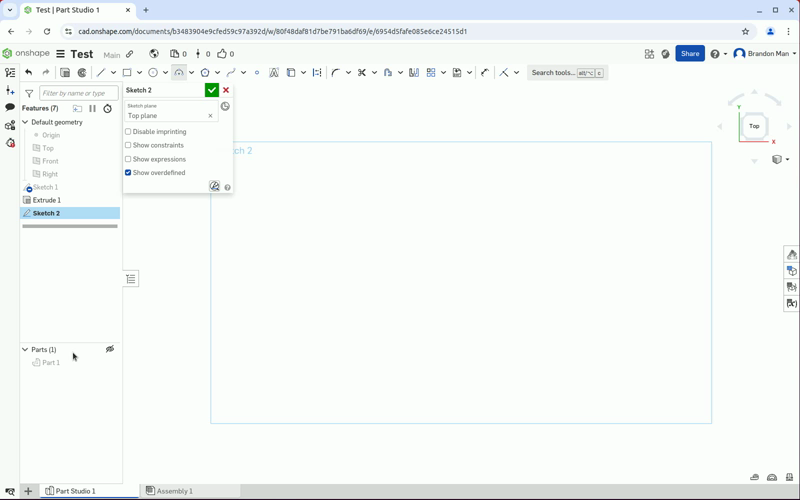
key_down(shift)
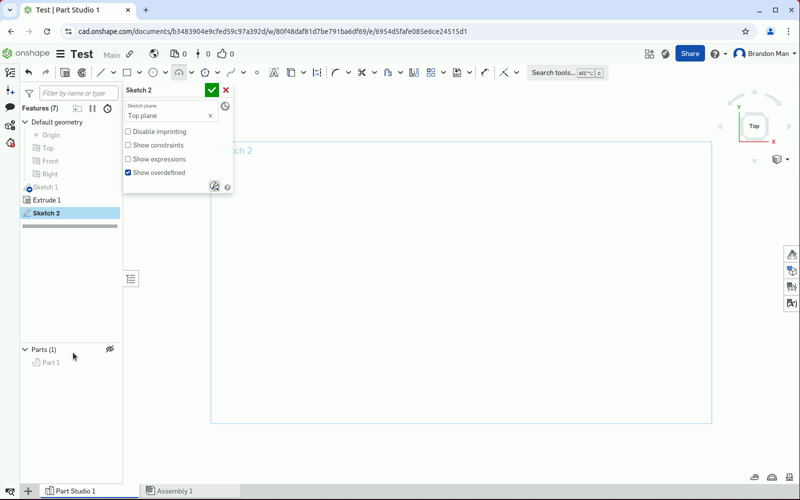
mouse_move(460, 312)
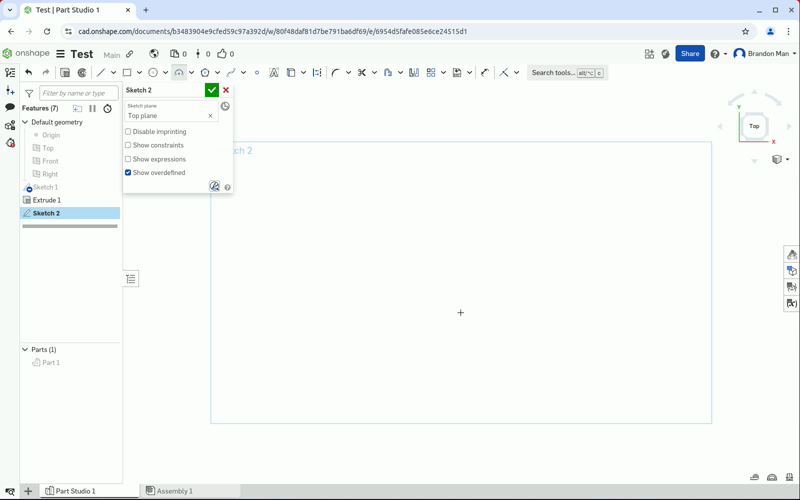
click(460, 312)
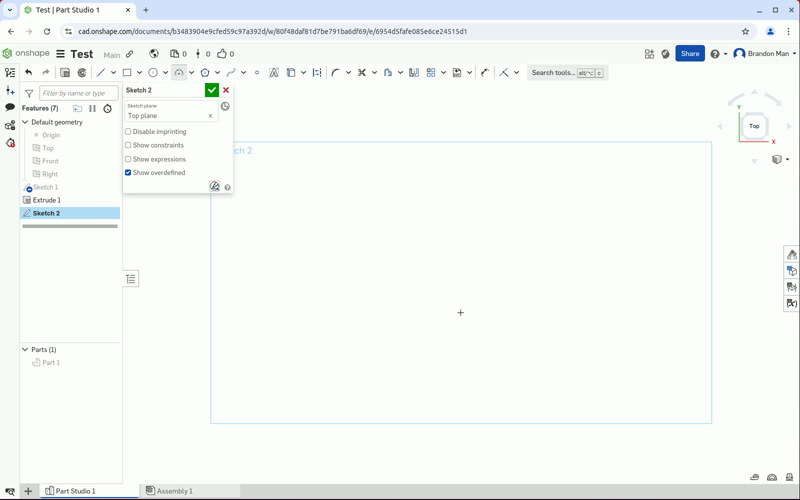
key_up(shift)
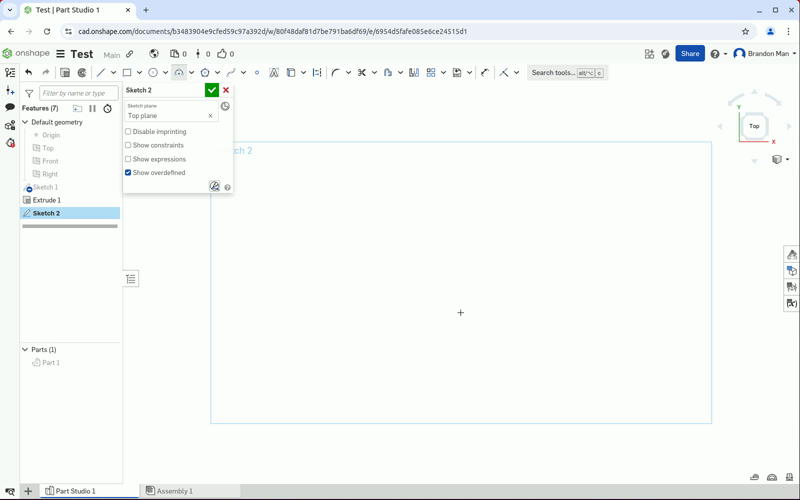
key_down(shift)
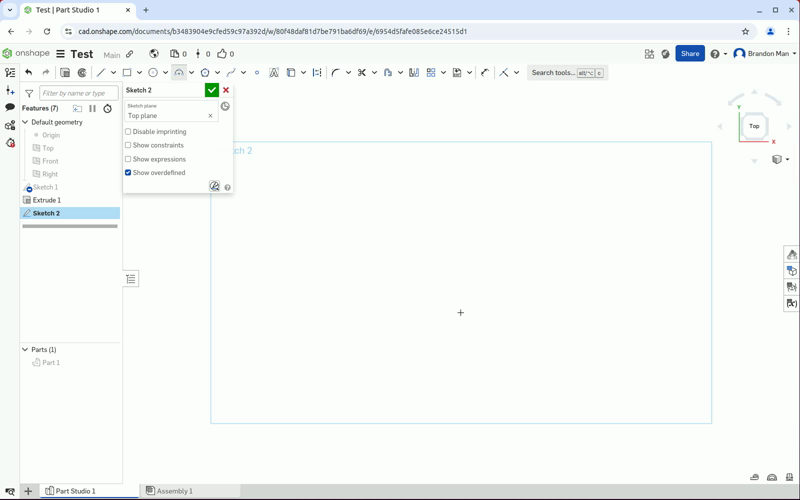
mouse_move(471, 310)
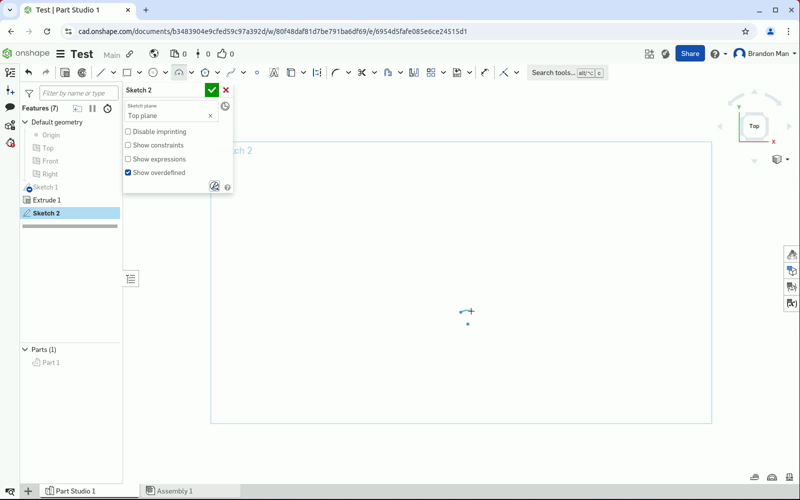
click(471, 310)
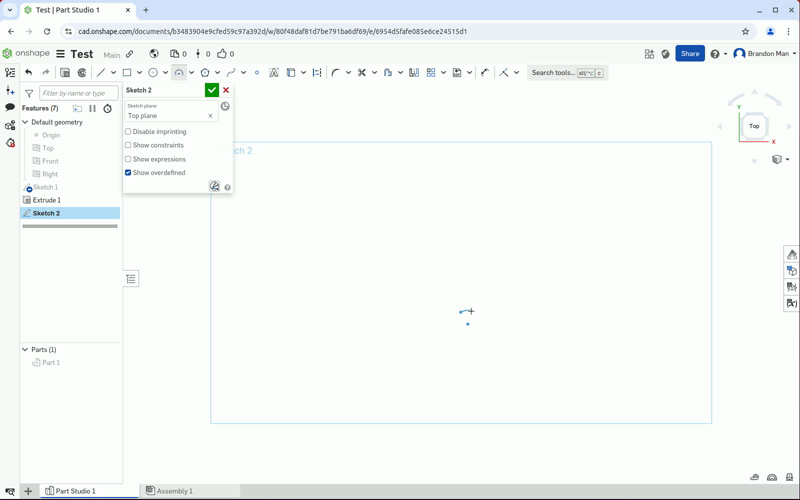
mouse_move(466, 312)
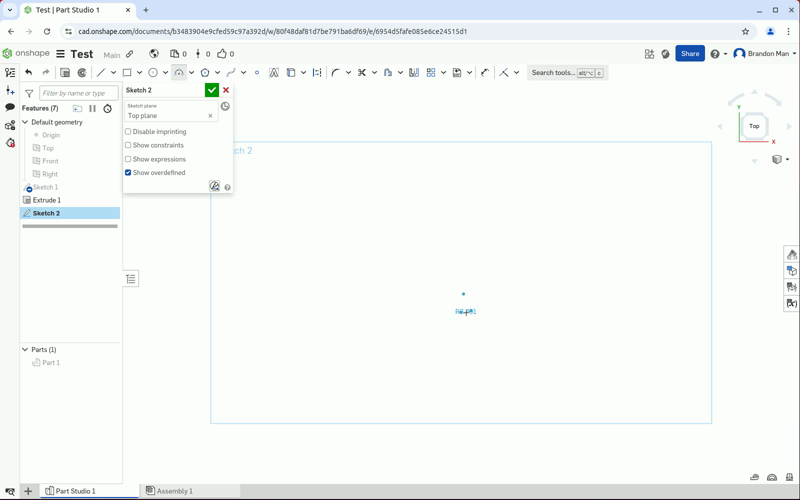
click(466, 312)
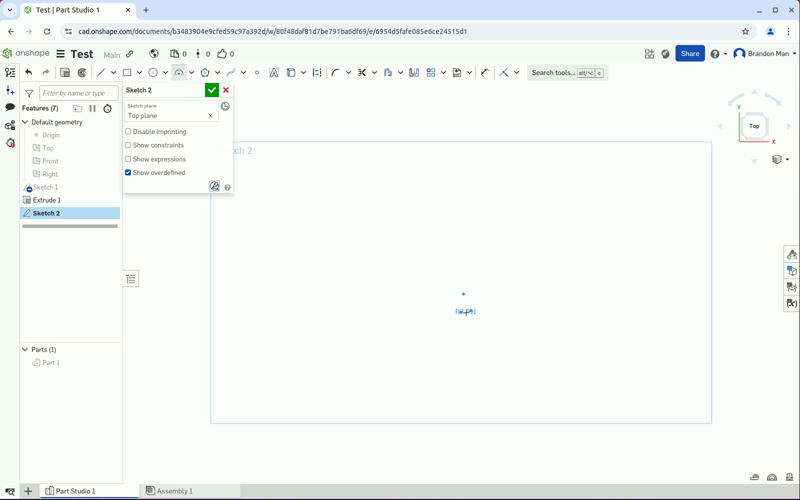
key_up(shift)
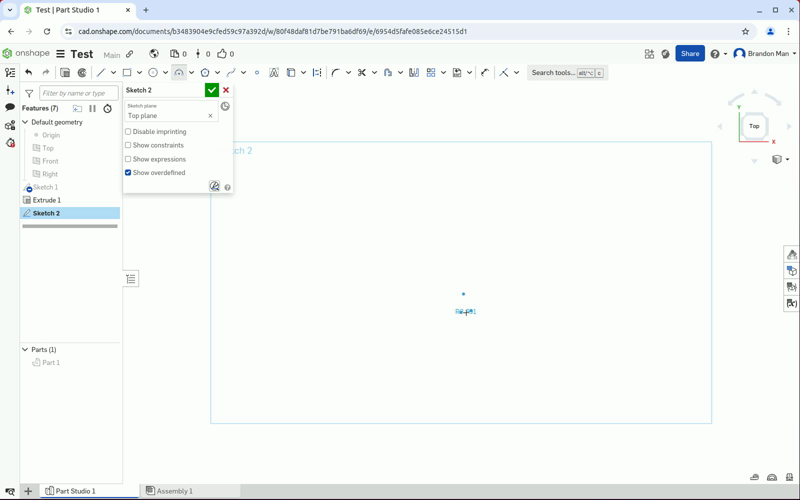
key(esc)
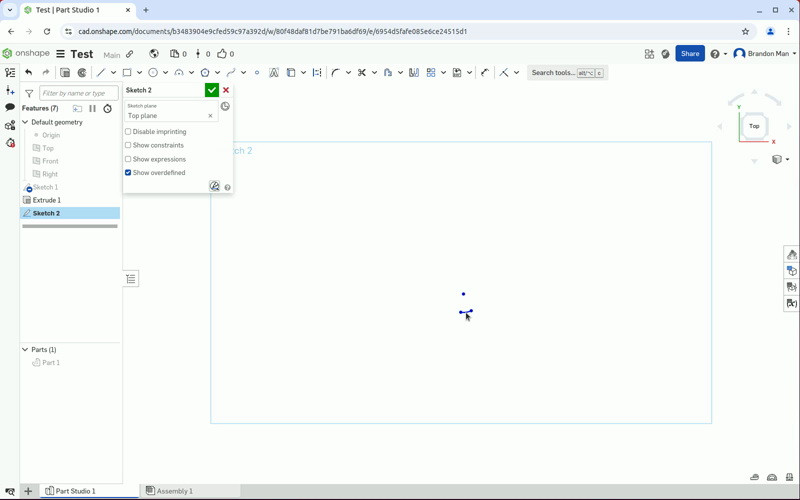
key(l)
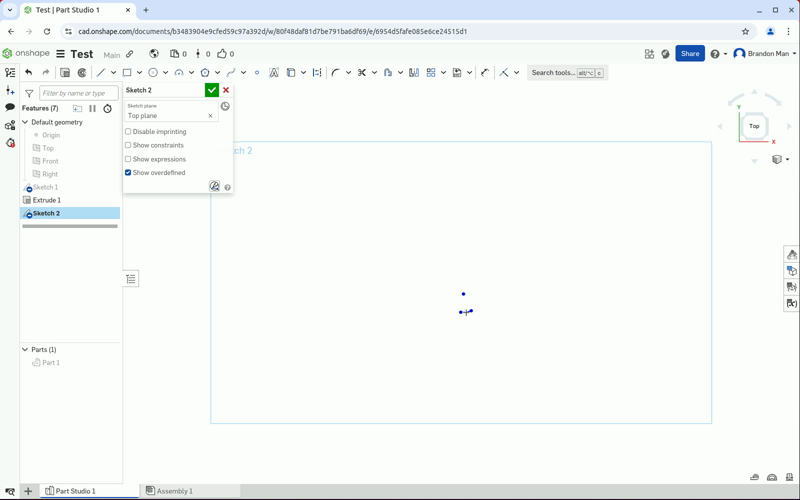
mouse_move(471, 310)
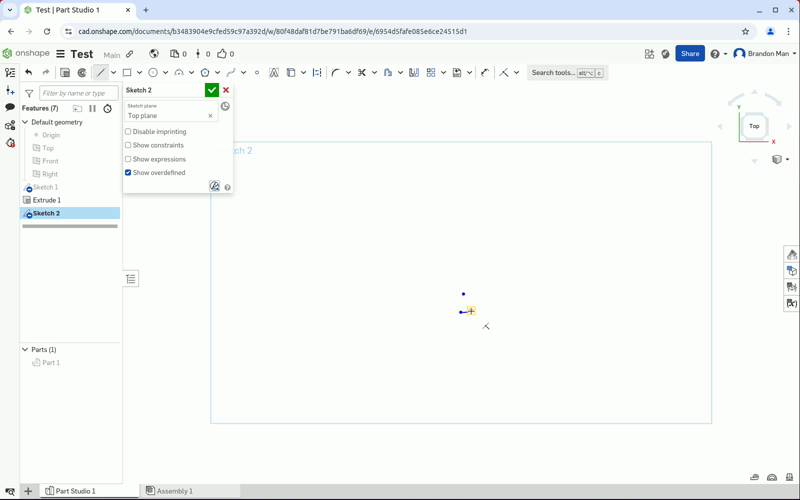
click(471, 310)
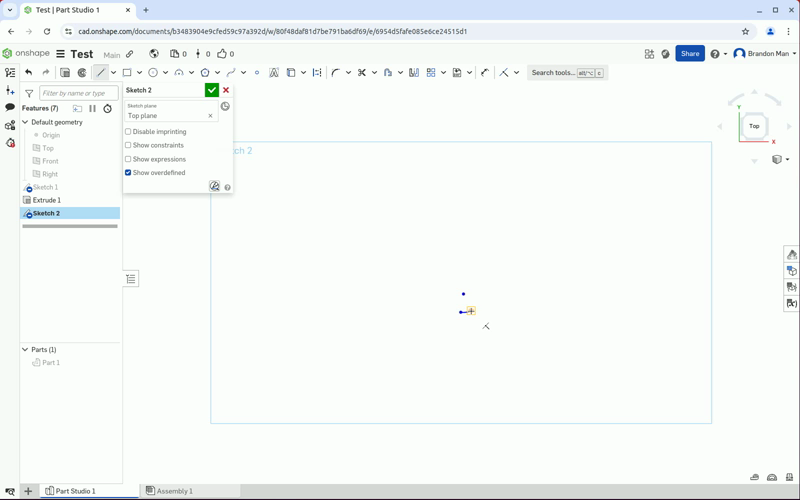
mouse_move(501, 310)
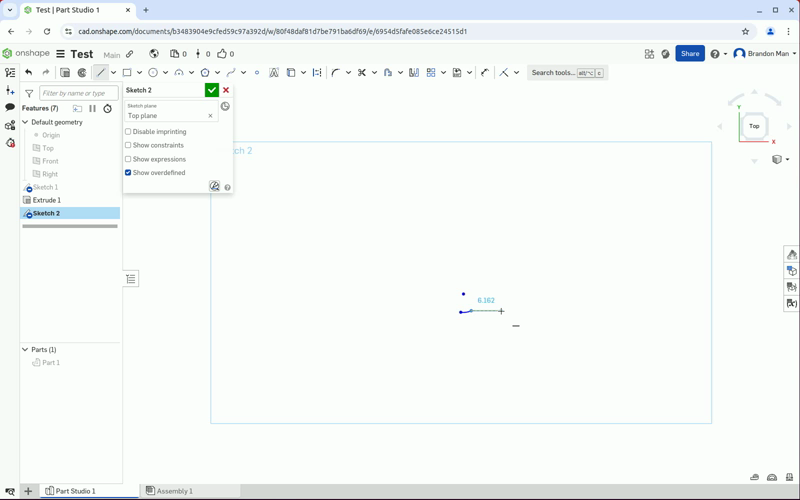
key_down(shift)
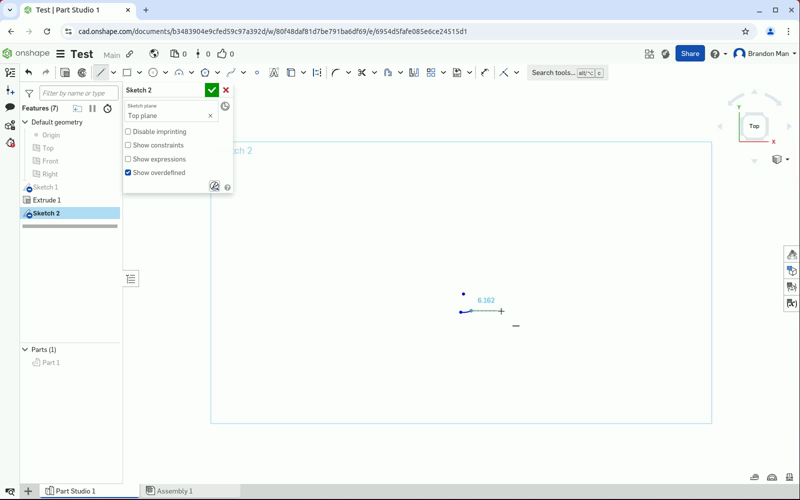
mouse_move(460, 312)
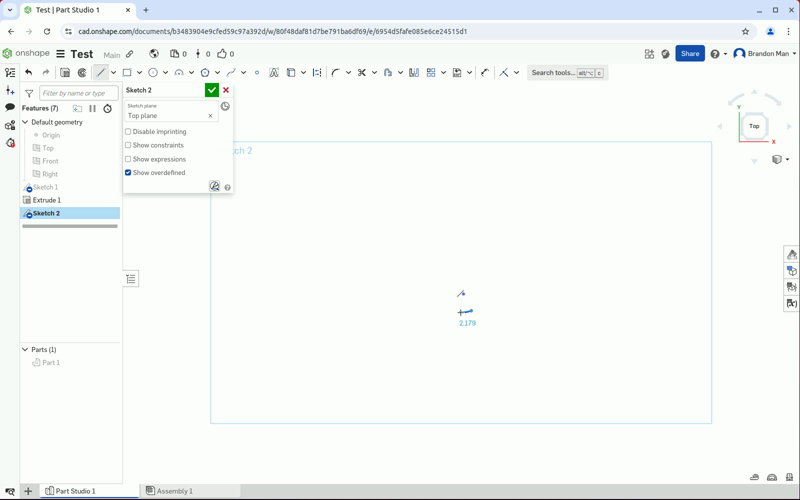
key_up(shift)
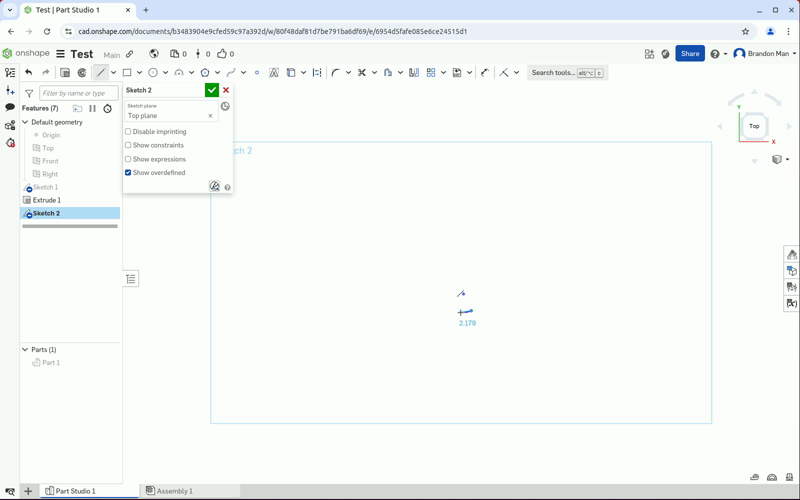
click(460, 312)
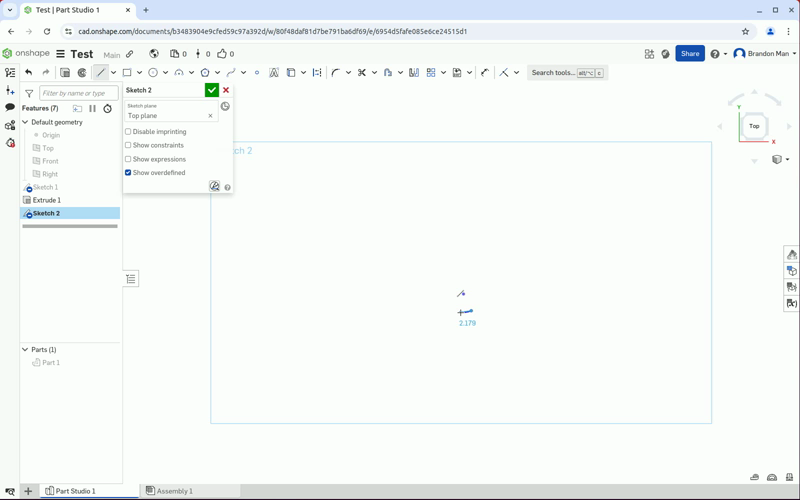
key(esc)
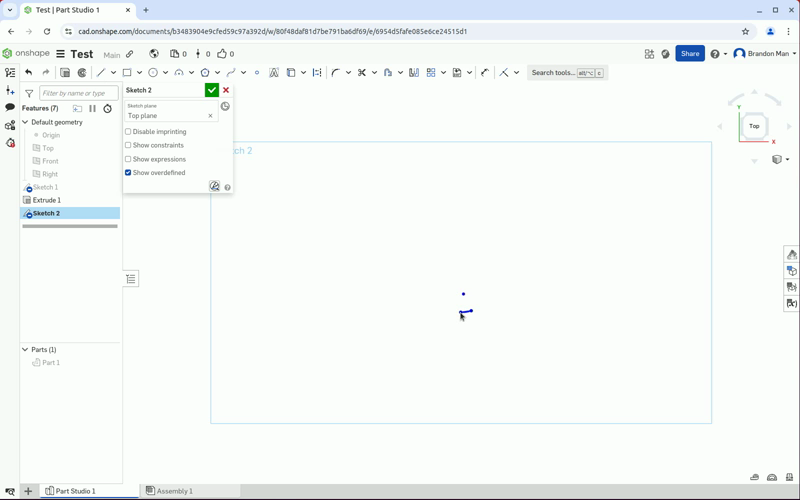
mouse_move(467, 311)
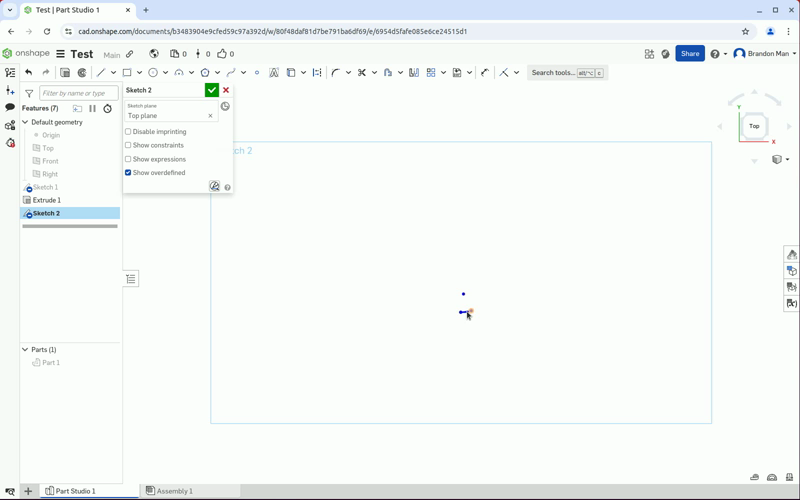
scroll(6)
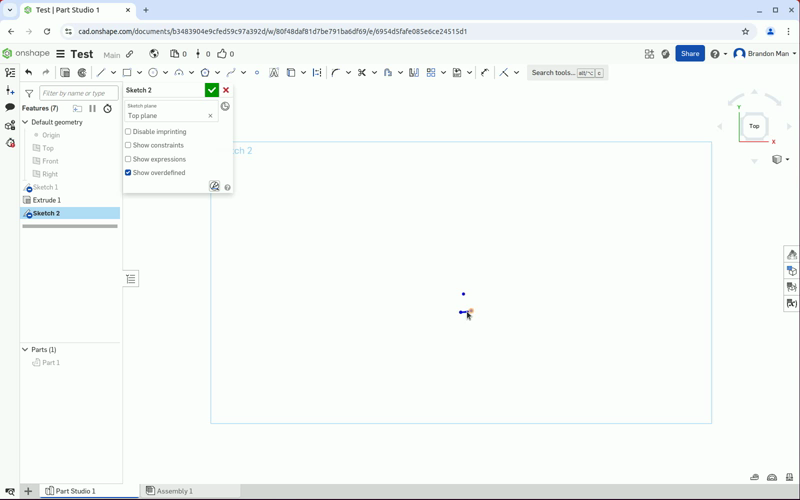
scroll(6)
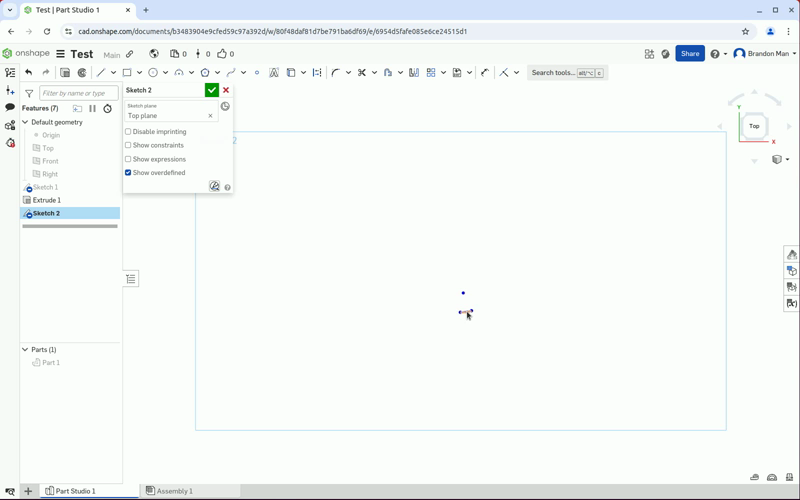
scroll(6)
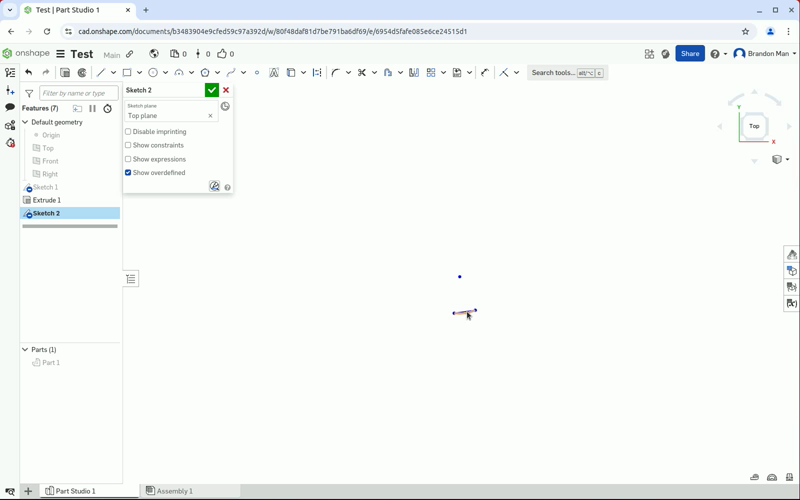
scroll(6)
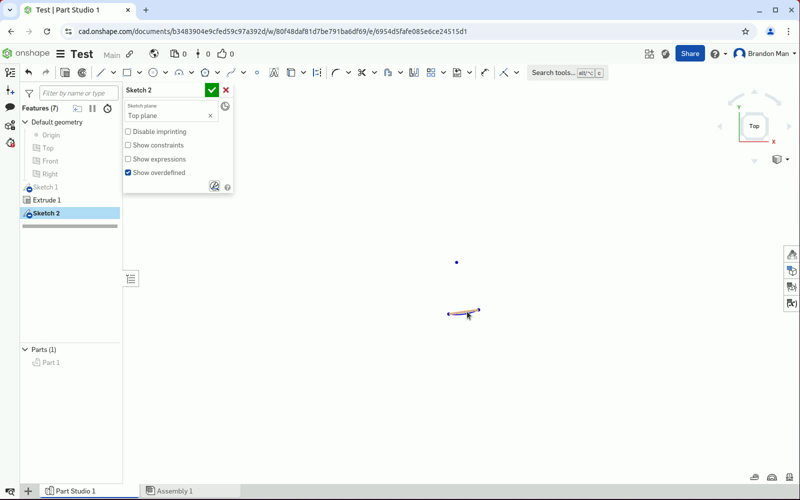
scroll(6)
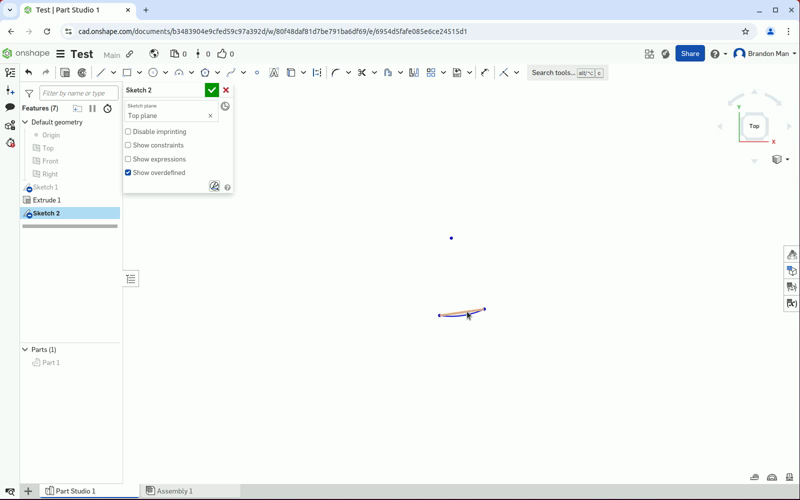
scroll(6)
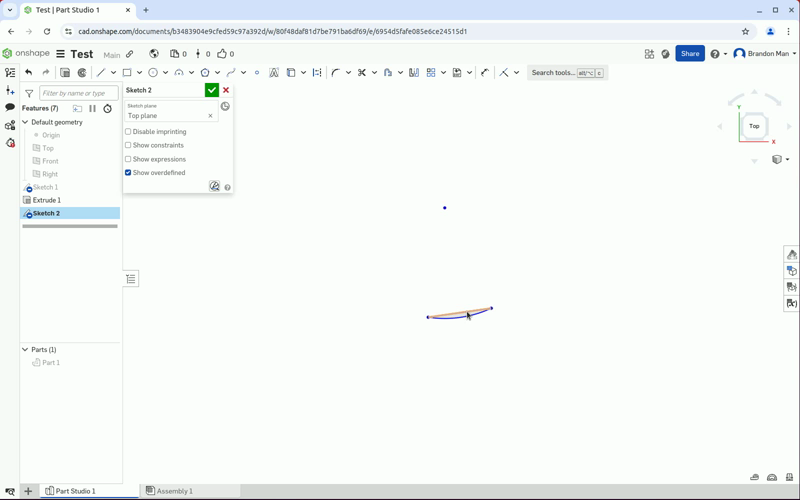
scroll(6)
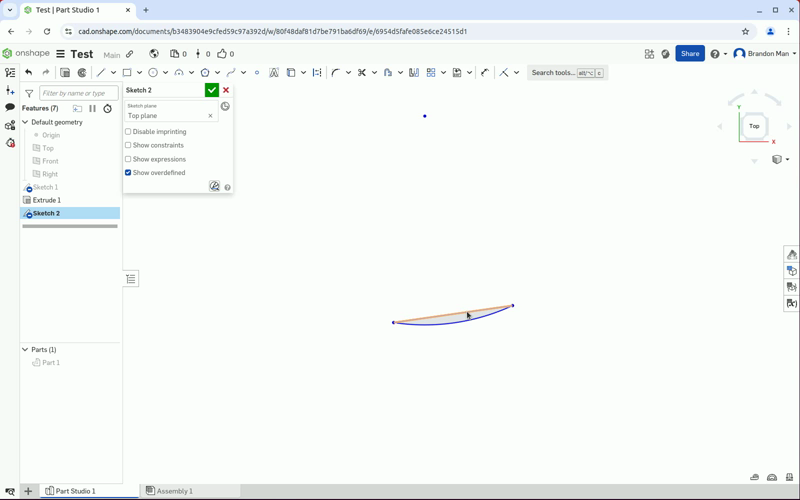
click(467, 311)
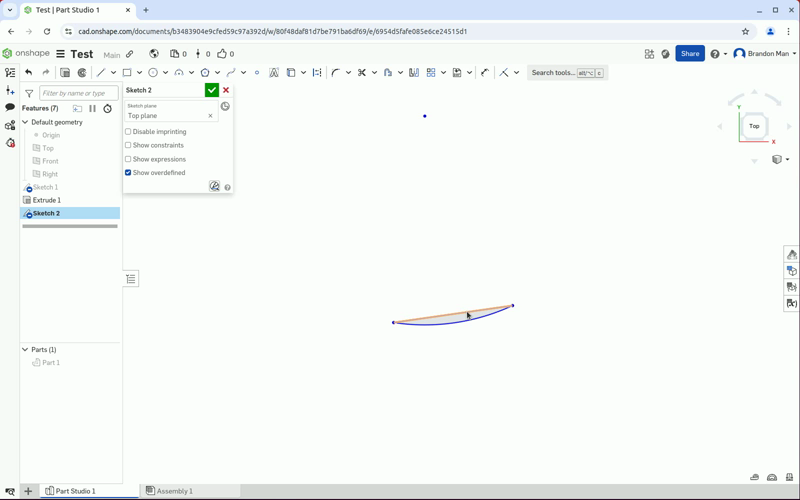
scroll(-6)
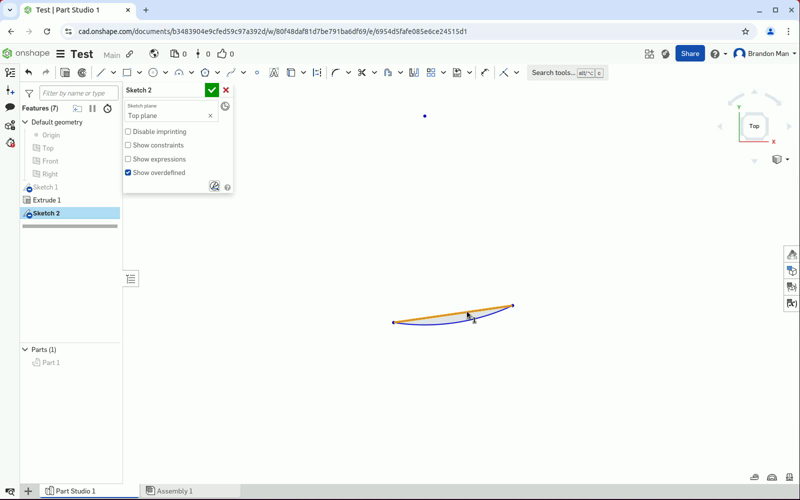
scroll(-6)
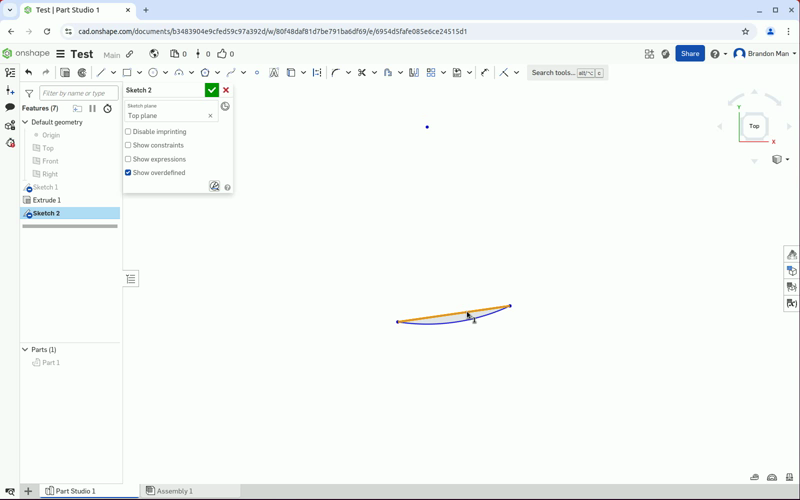
scroll(-6)
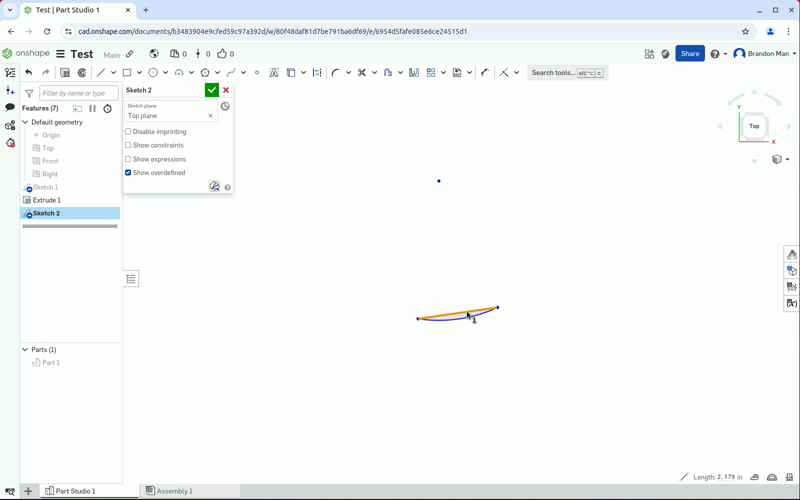
scroll(-6)
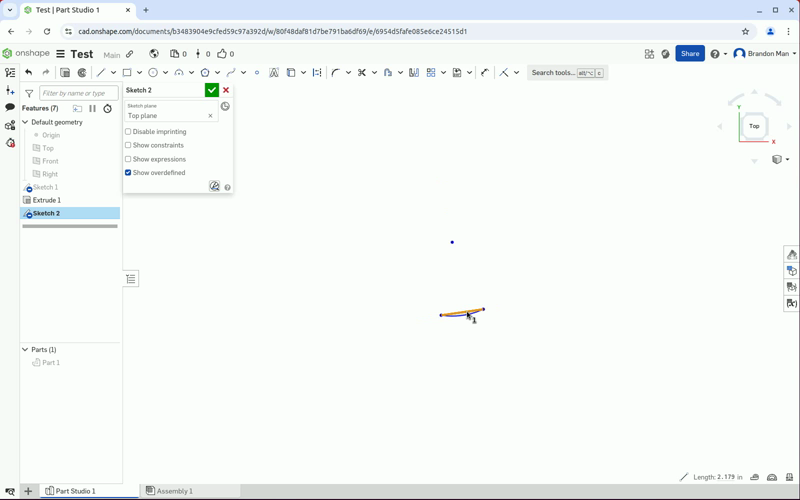
scroll(-6)
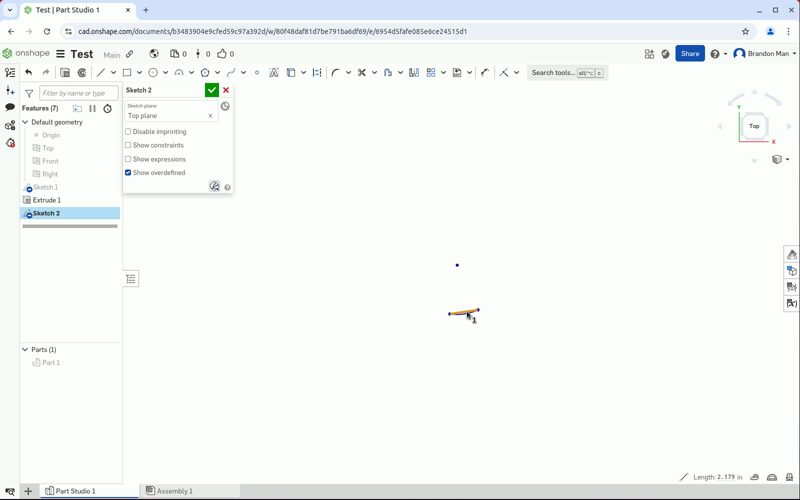
scroll(-6)
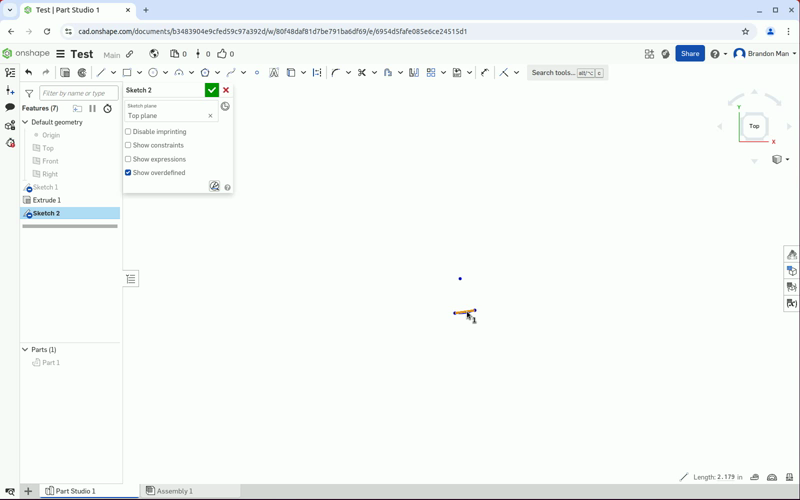
scroll(-6)
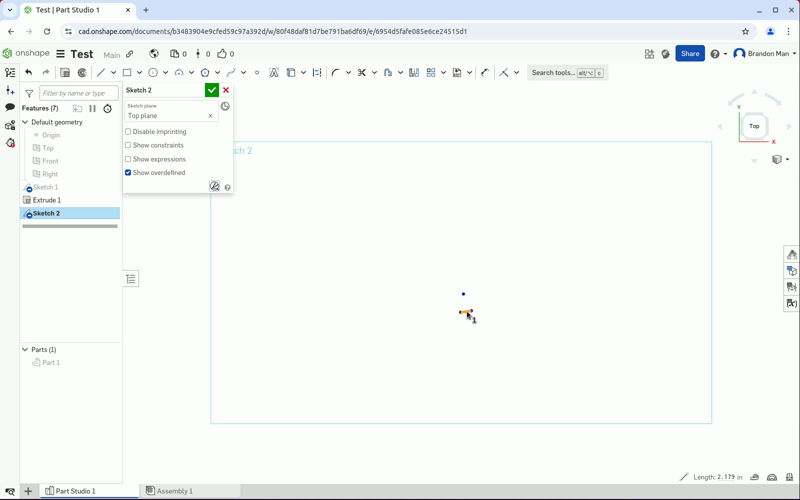
mouse_move(73, 352)
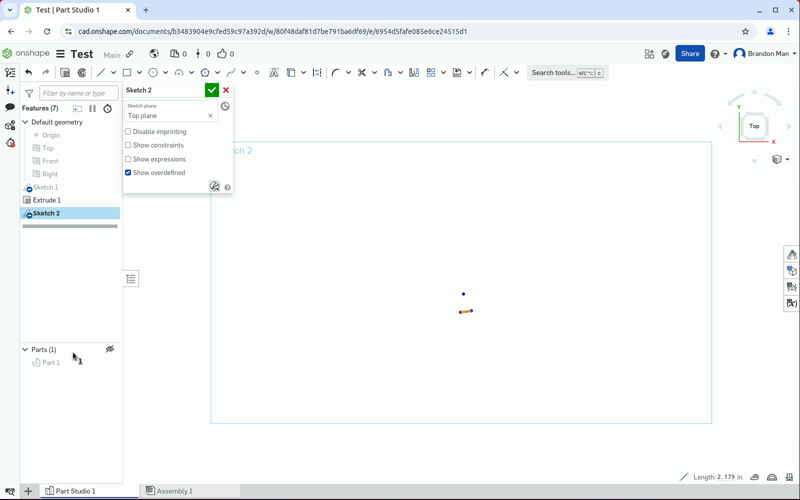
key(shift+y)
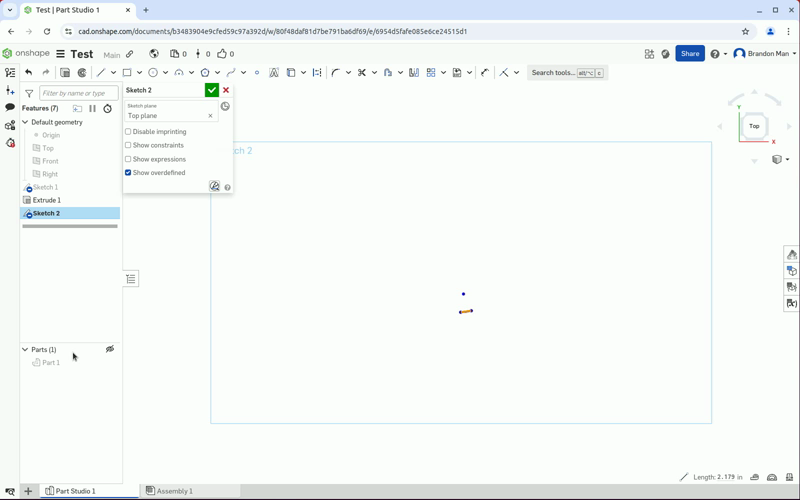
key(shift+e)
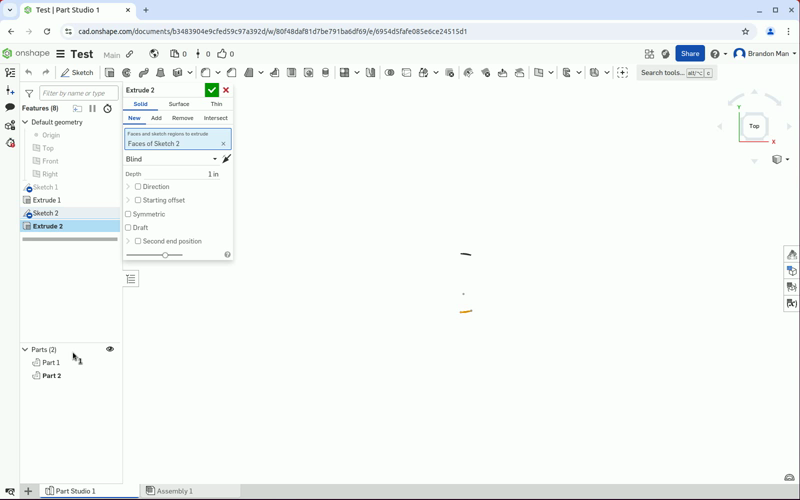
mouse_move(143, 106)
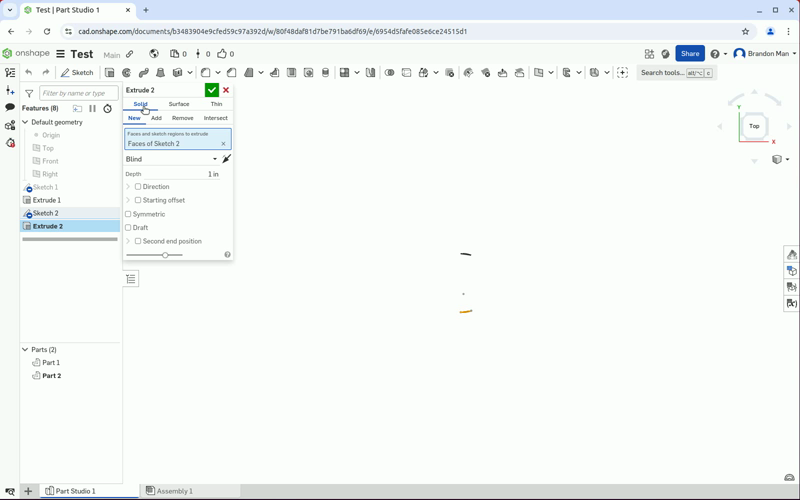
click(143, 106)
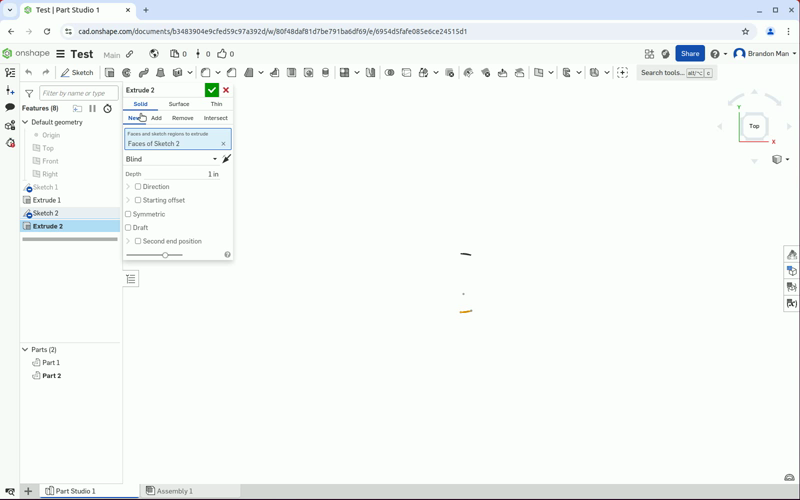
mouse_move(137, 120)
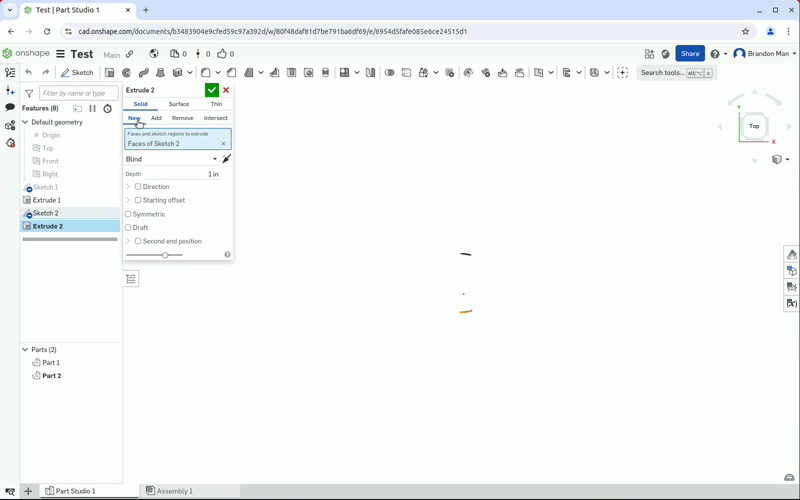
click(137, 120)
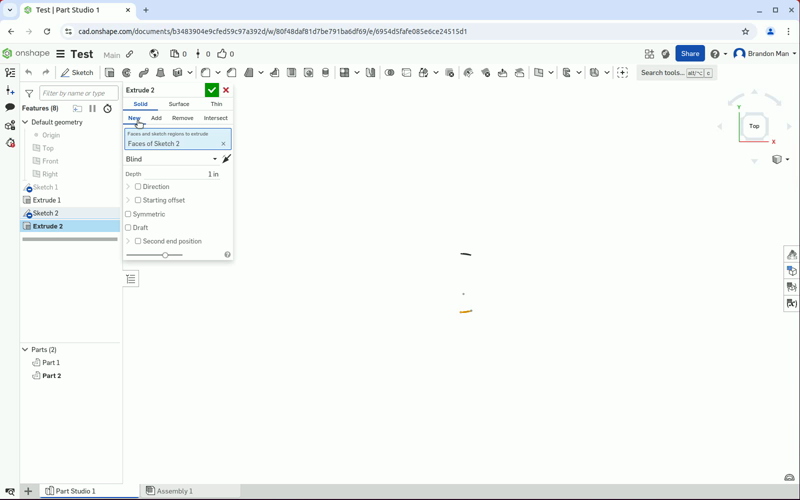
key(tab, 4)
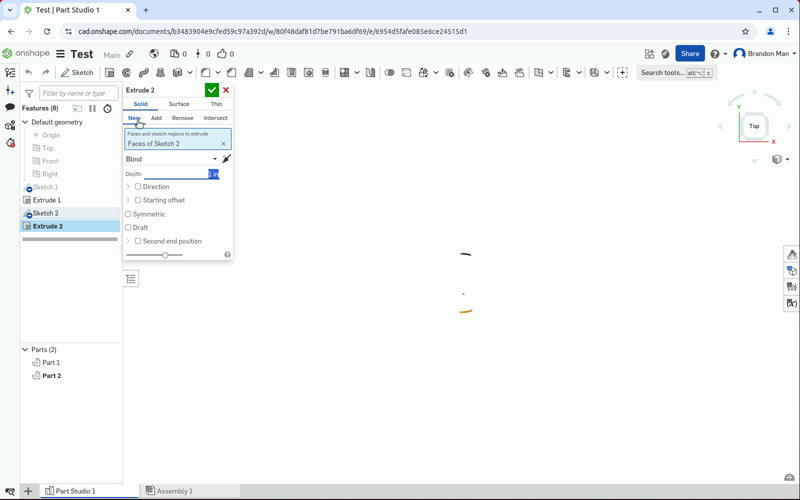
text(2.166)
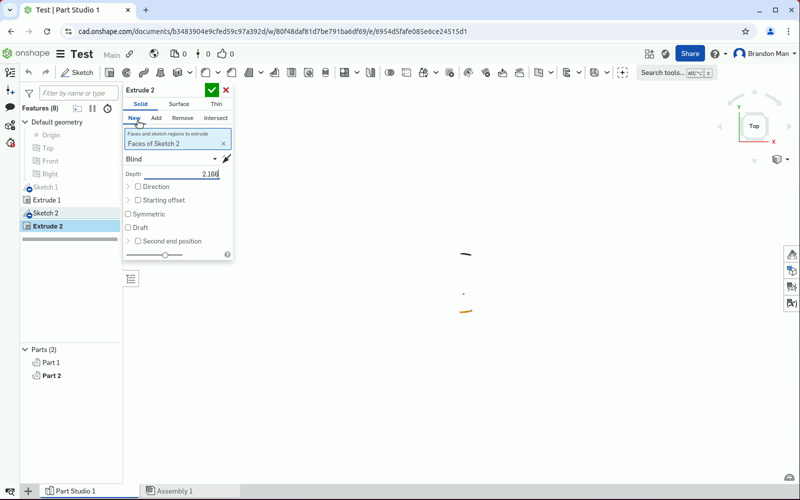
key(enter)
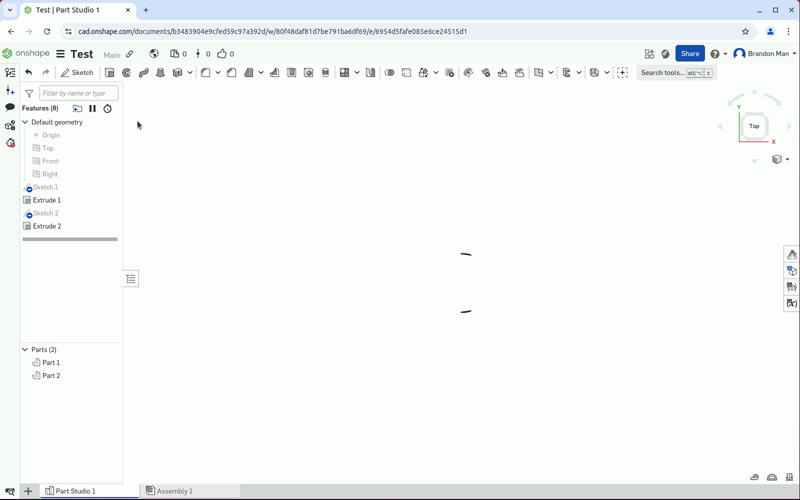
key(shift+h)
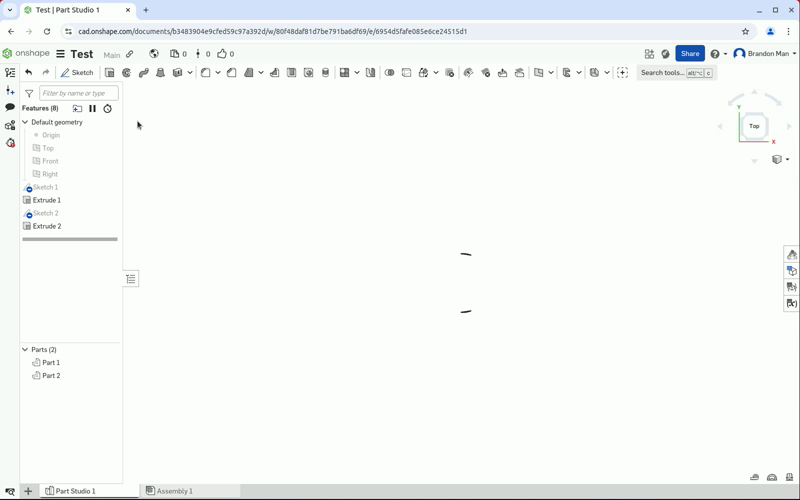
key(shift+h)
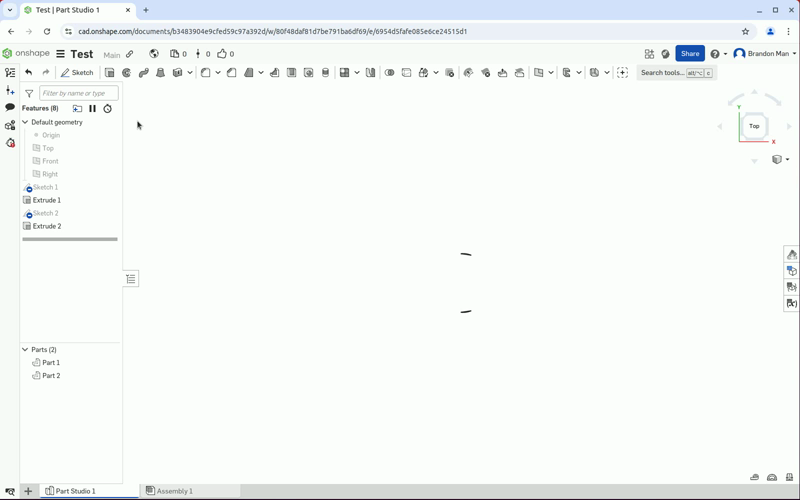
mouse_move(73, 189)
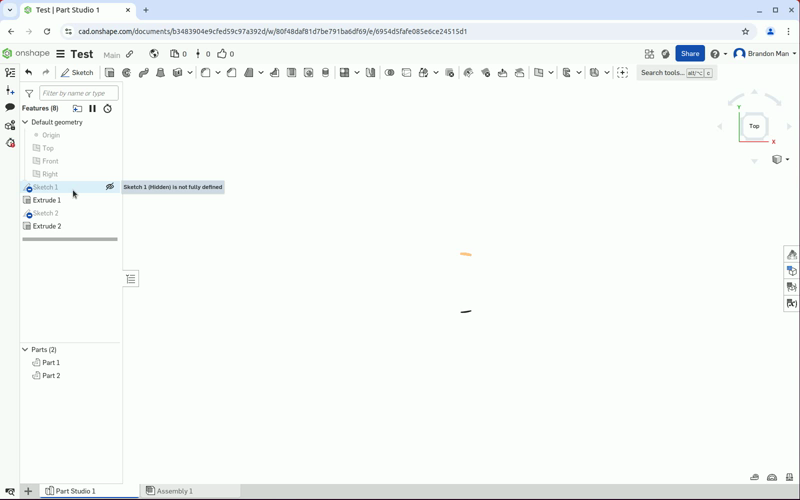
click(73, 189)
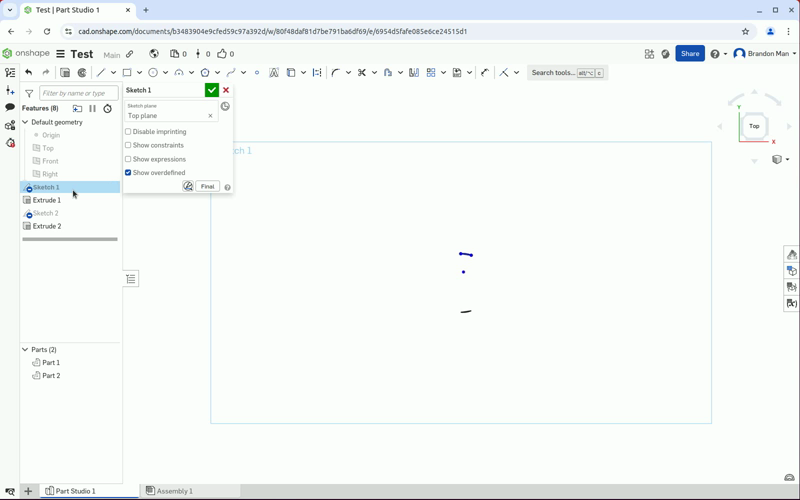
mouse_move(229, 92)
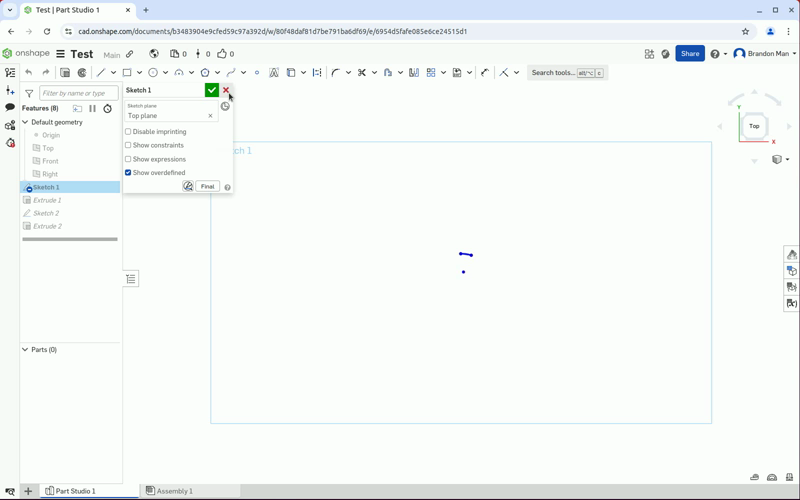
click(229, 92)
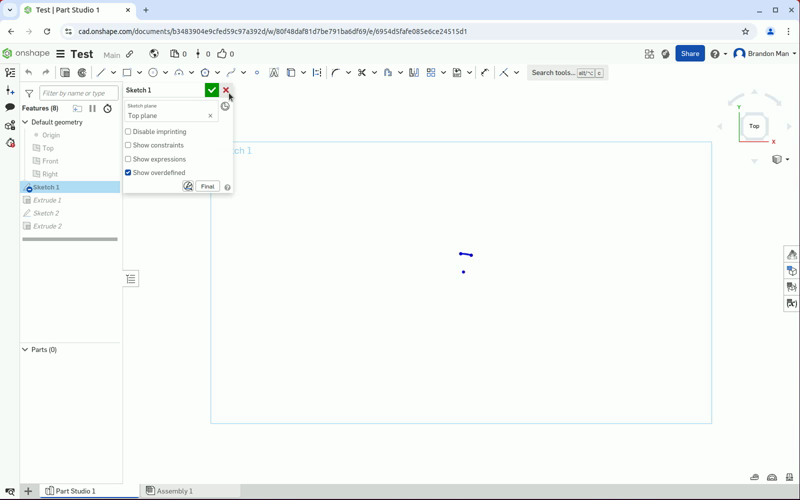
key(shift+s)
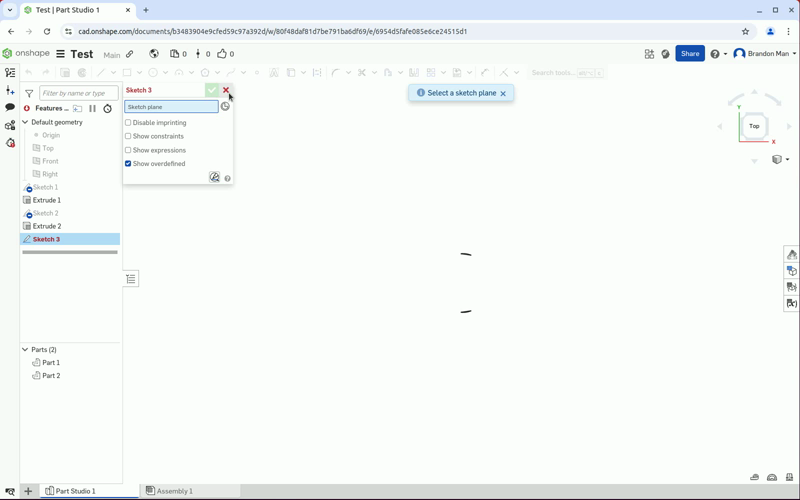
mouse_move(73, 150)
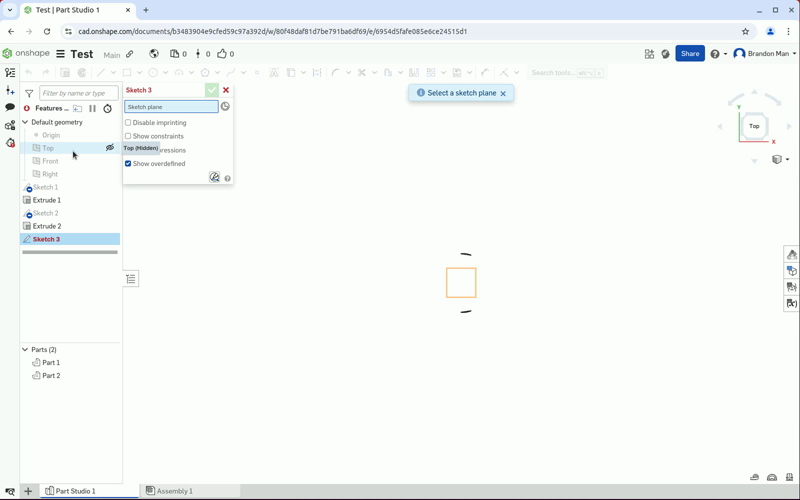
click(73, 150)
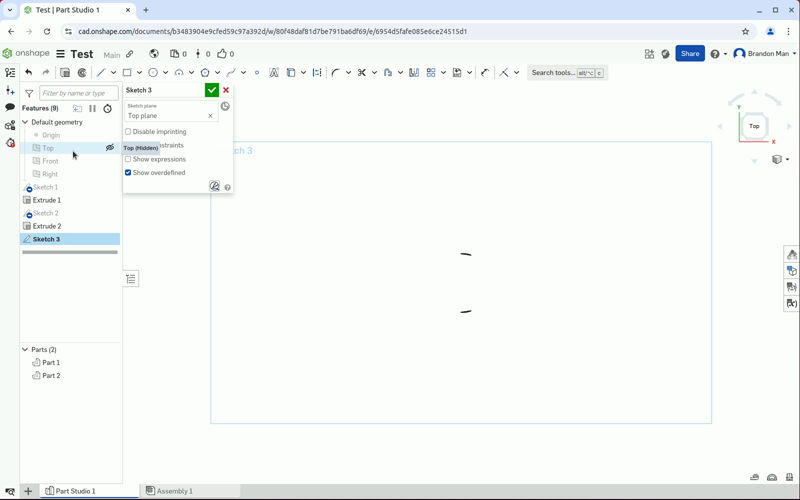
mouse_move(73, 352)
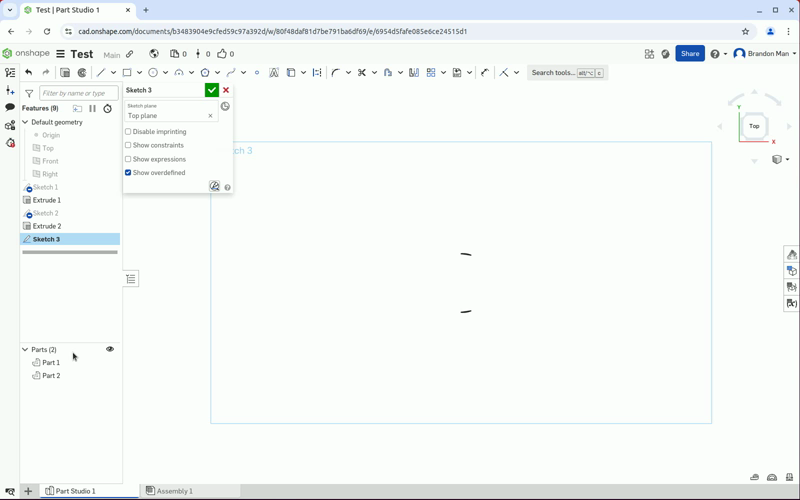
key(y)
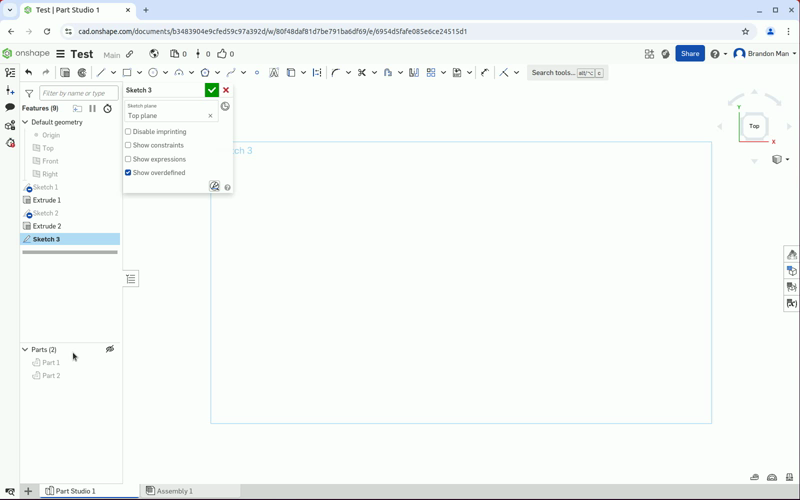
key(l)
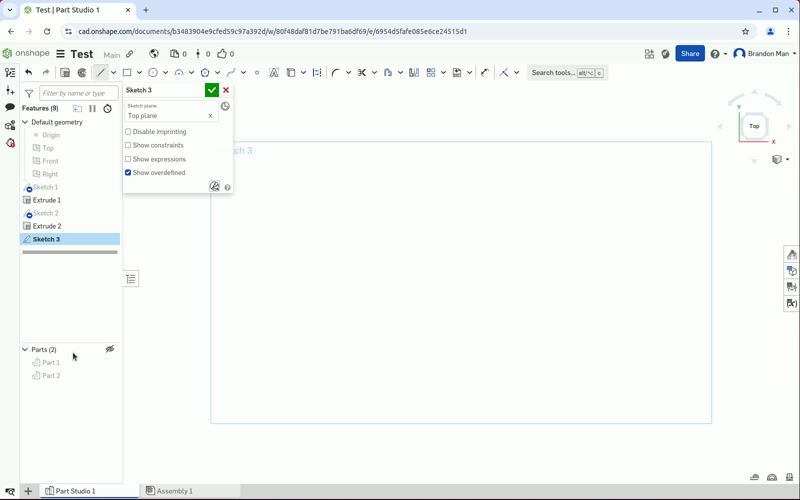
key_down(shift)
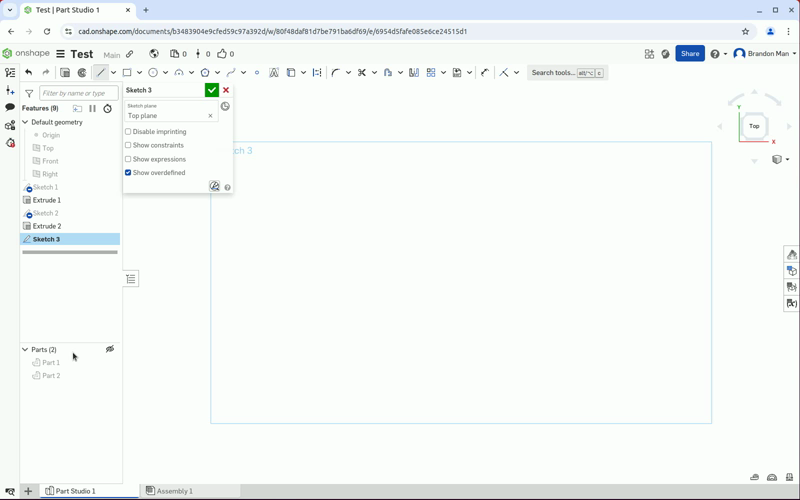
mouse_move(460, 312)
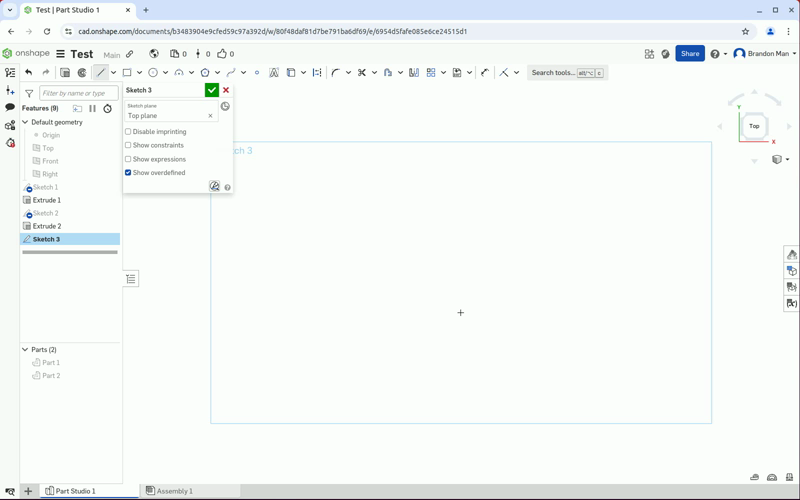
click(460, 312)
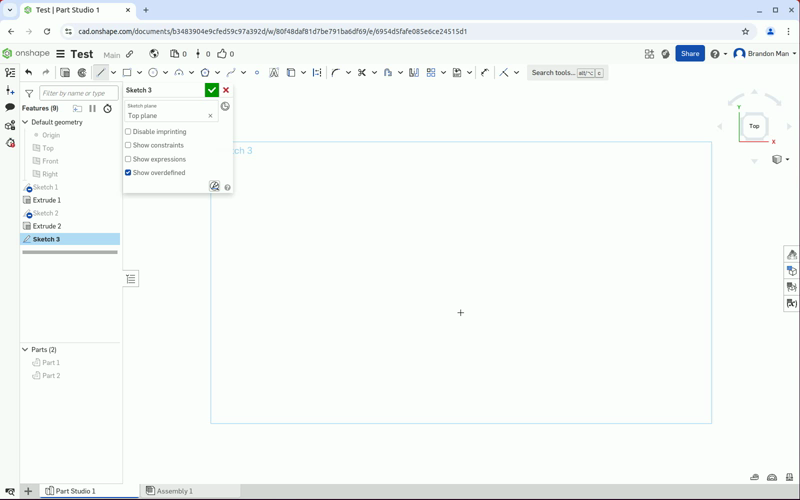
key_up(shift)
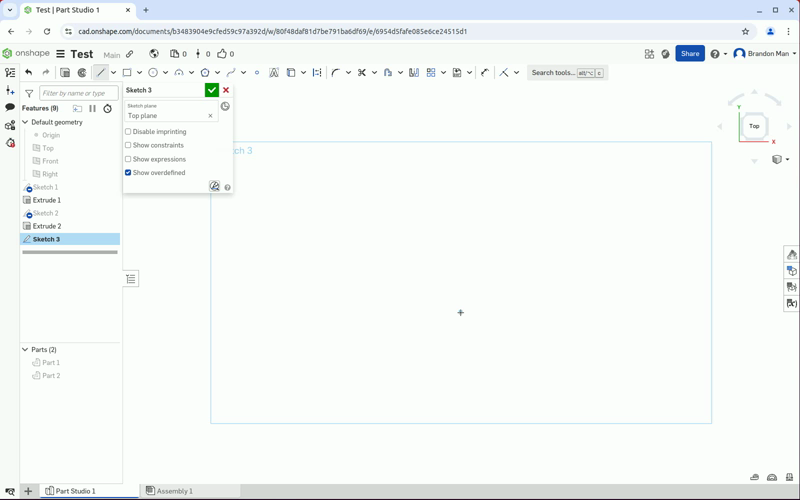
key_down(shift)
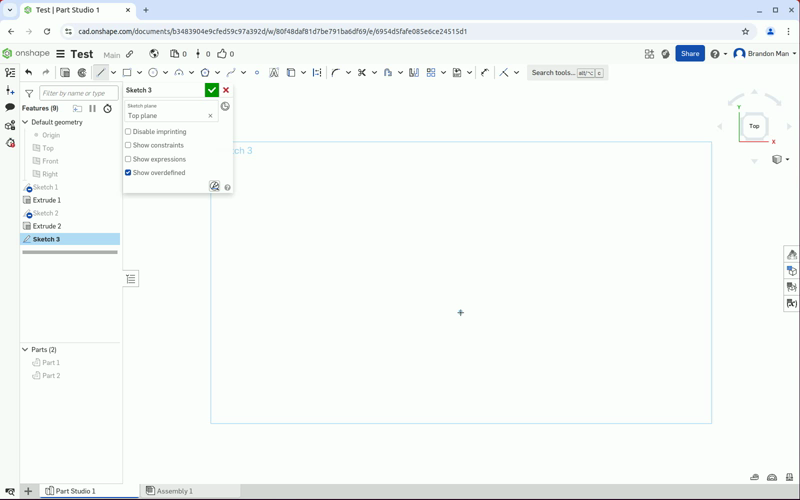
mouse_move(490, 312)
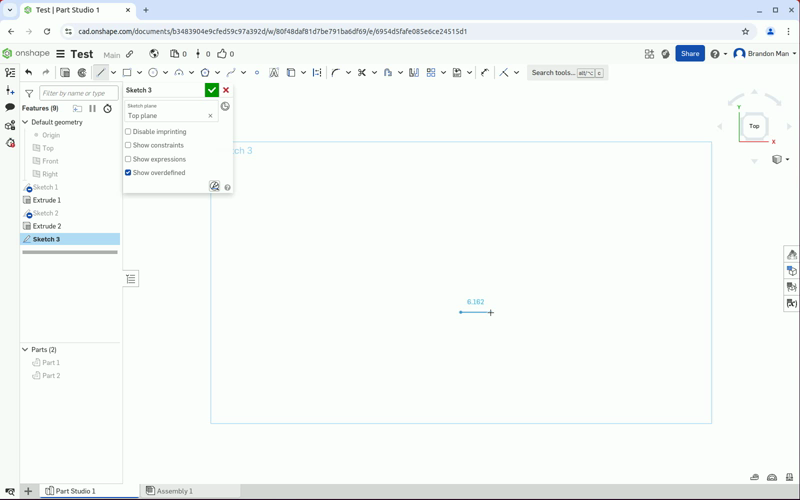
mouse_move(470, 311)
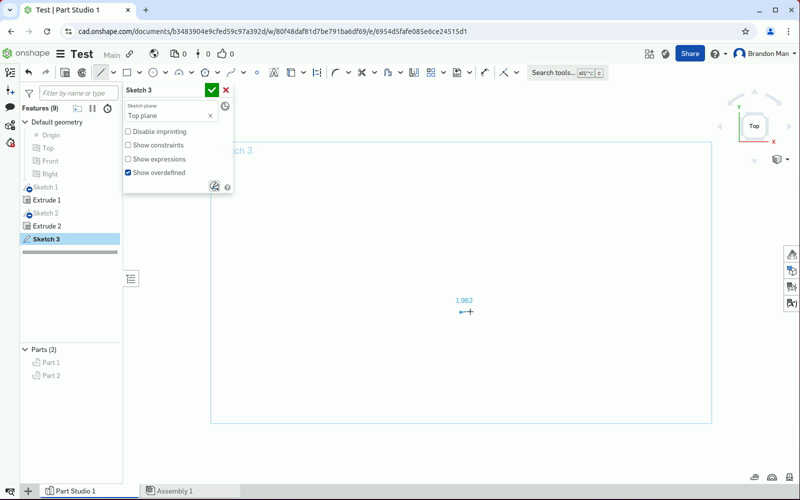
click(470, 311)
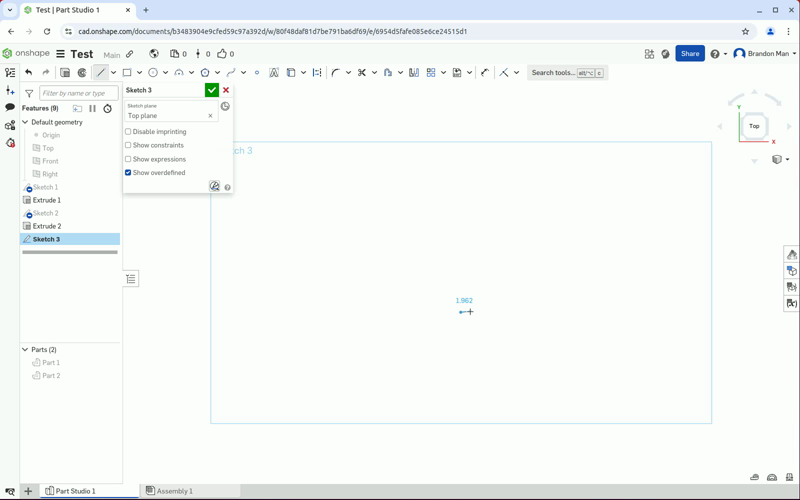
key_up(shift)
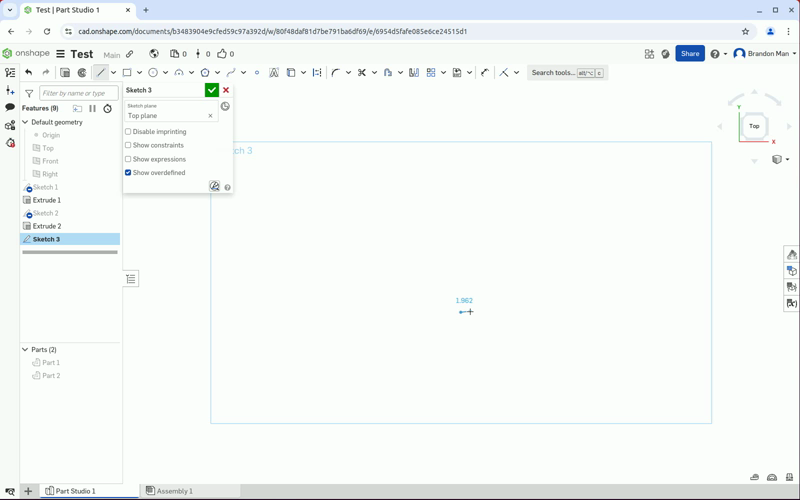
key_down(shift)
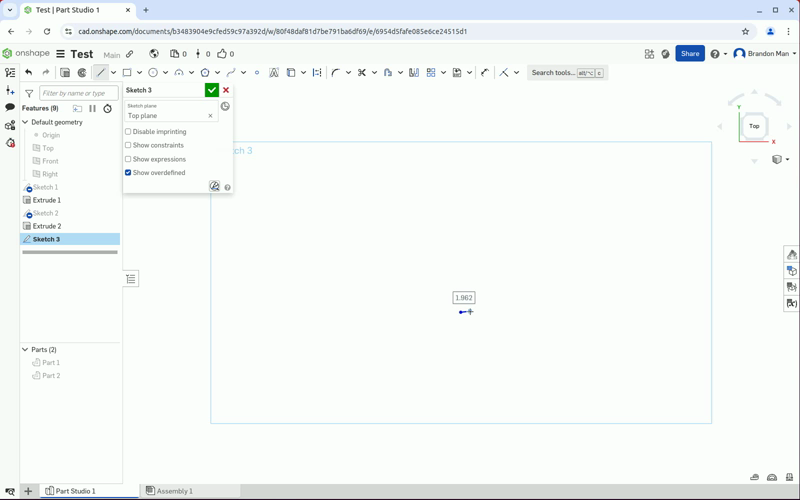
mouse_move(562, 295)
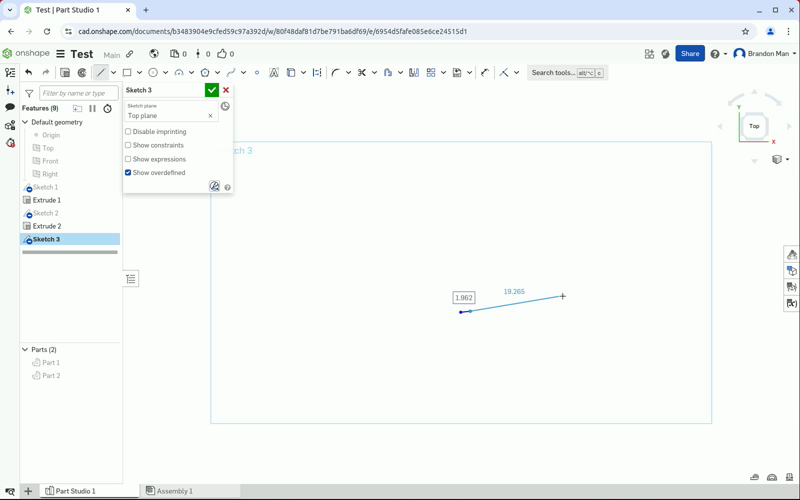
click(562, 295)
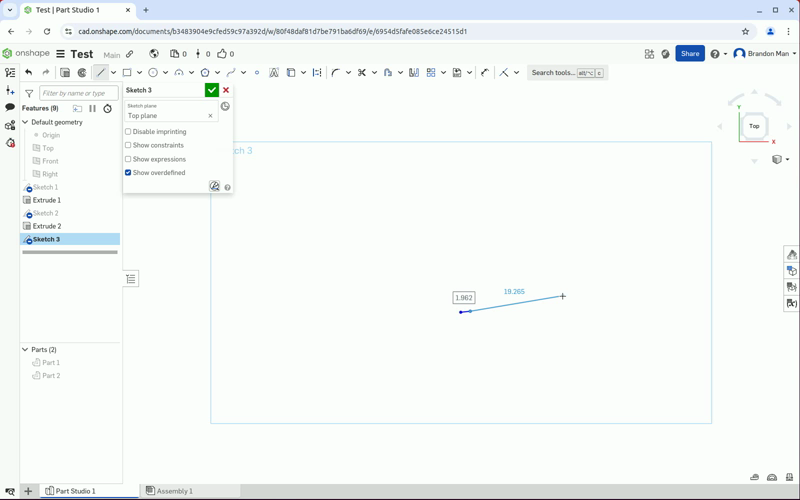
key_up(shift)
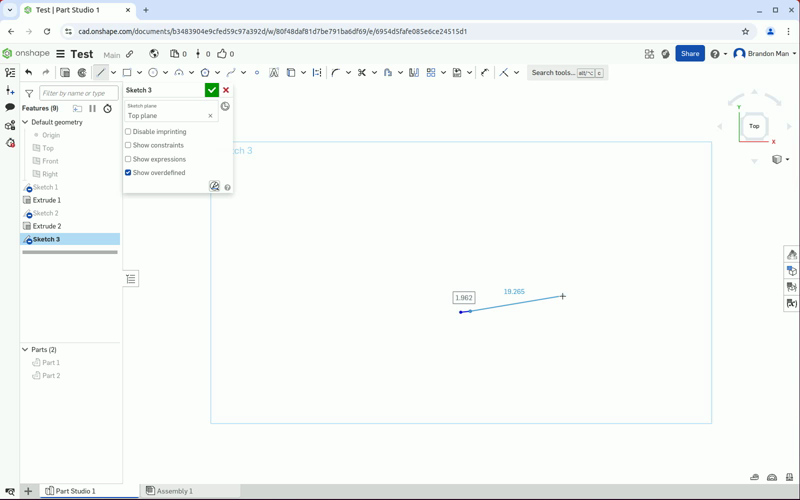
key(esc)
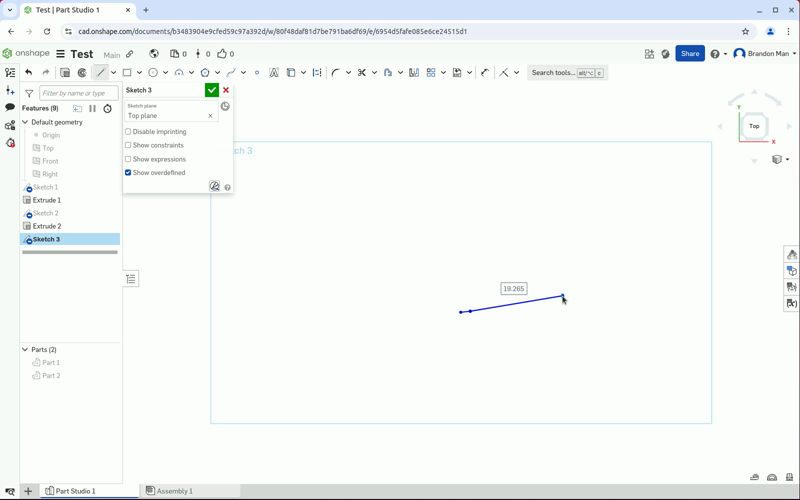
key(a)
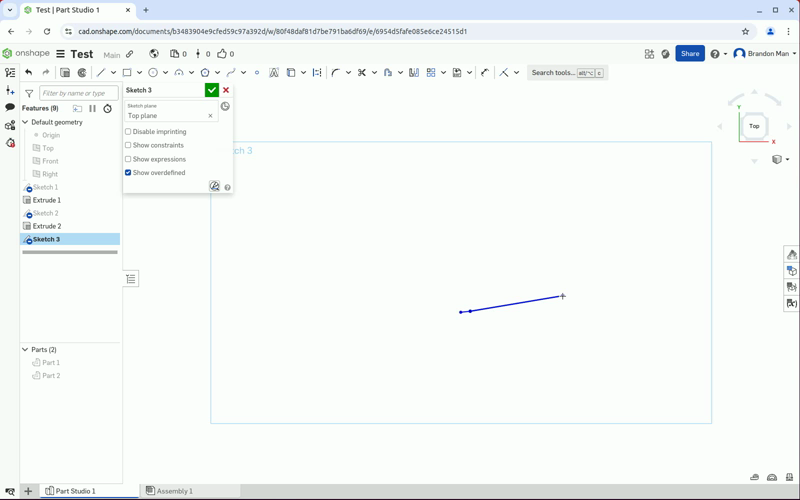
mouse_move(562, 295)
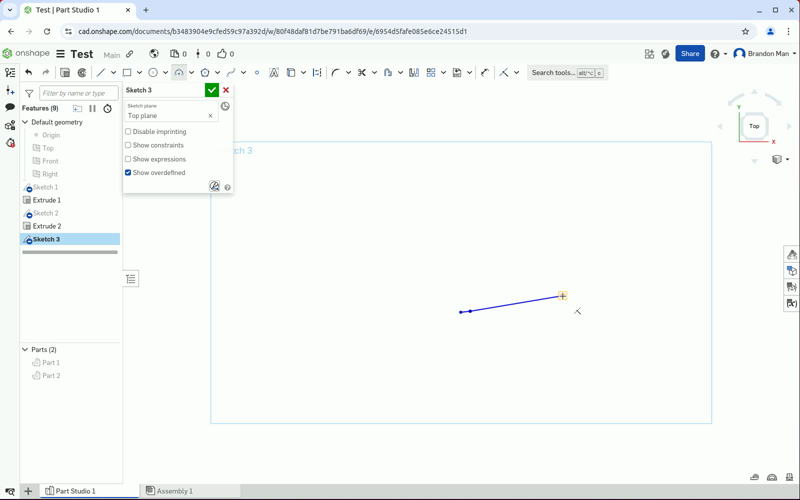
click(562, 295)
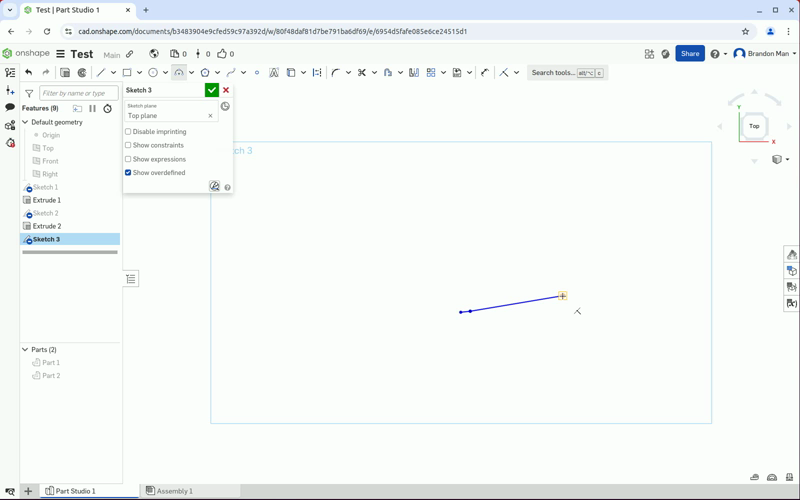
key_down(shift)
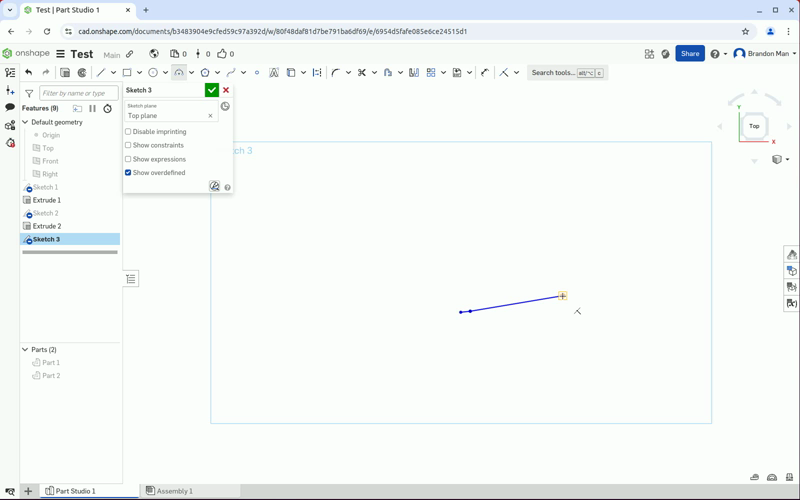
mouse_move(562, 270)
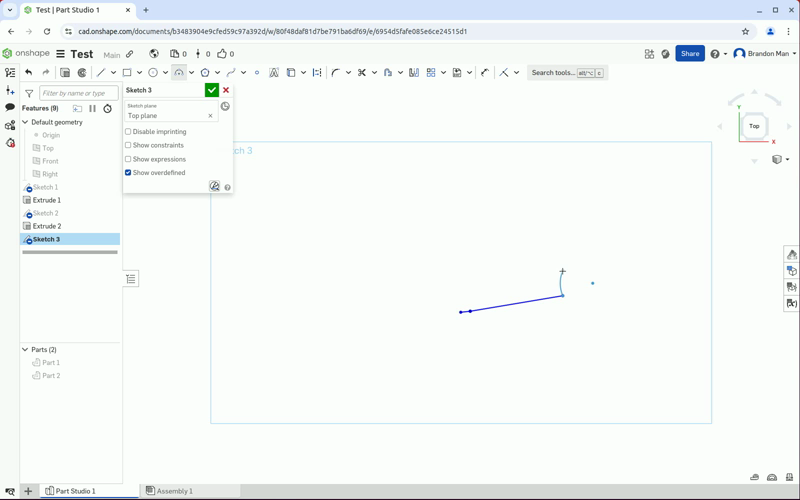
click(562, 270)
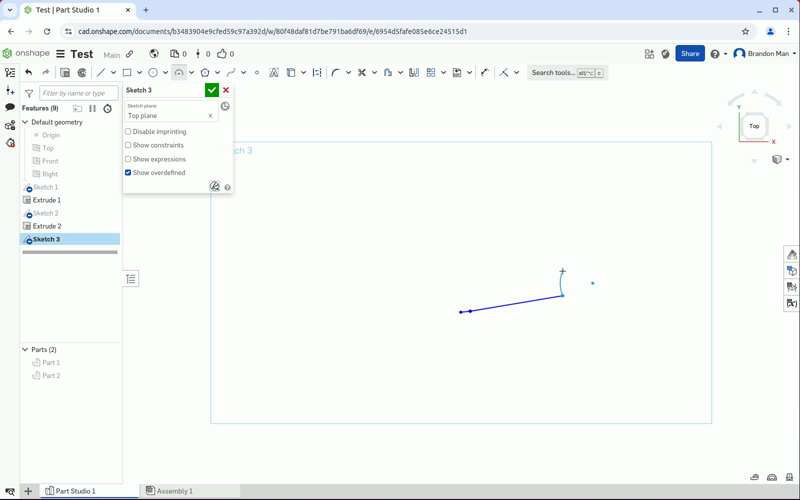
mouse_move(573, 283)
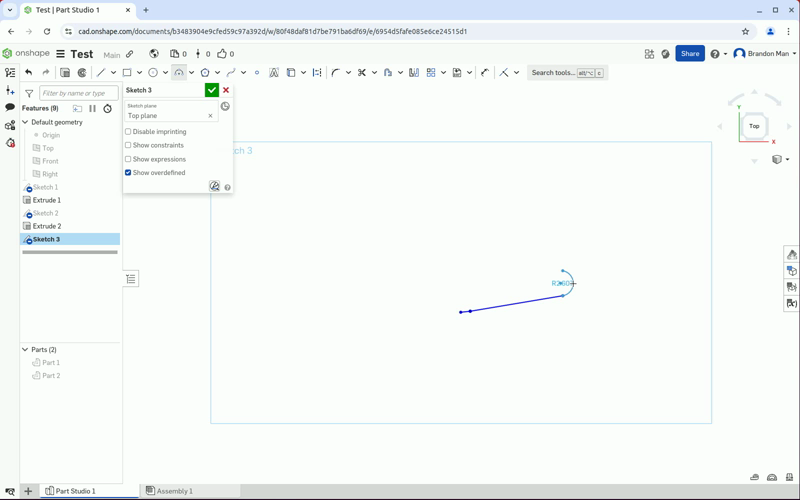
click(573, 283)
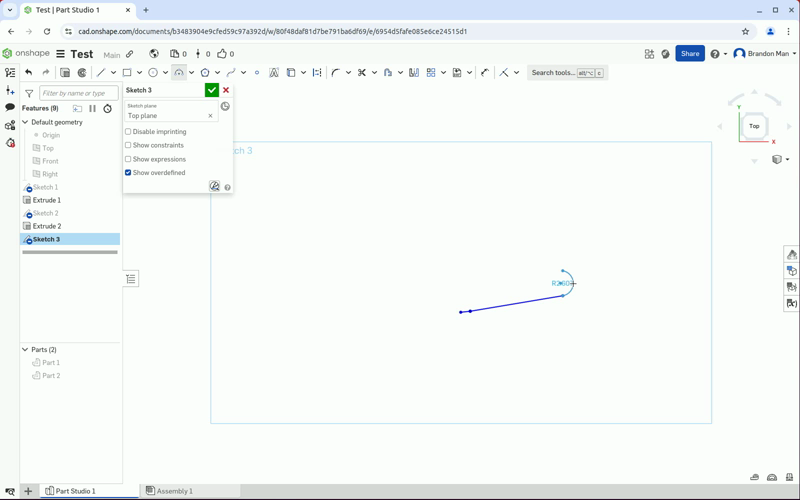
key_up(shift)
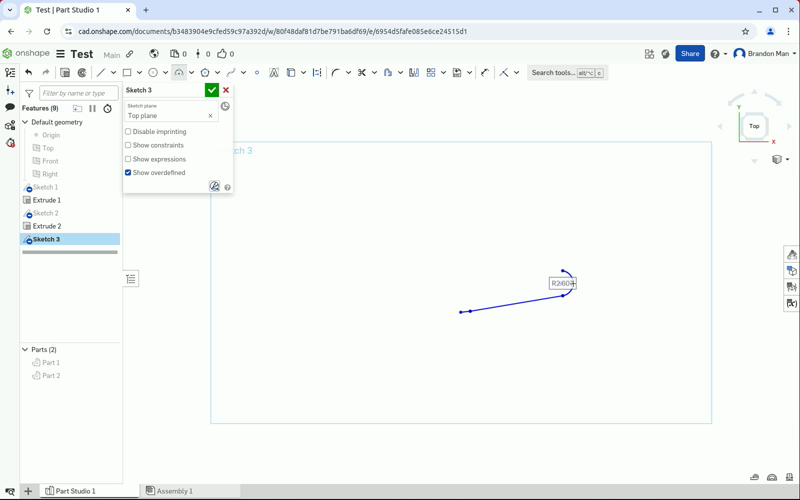
key(esc)
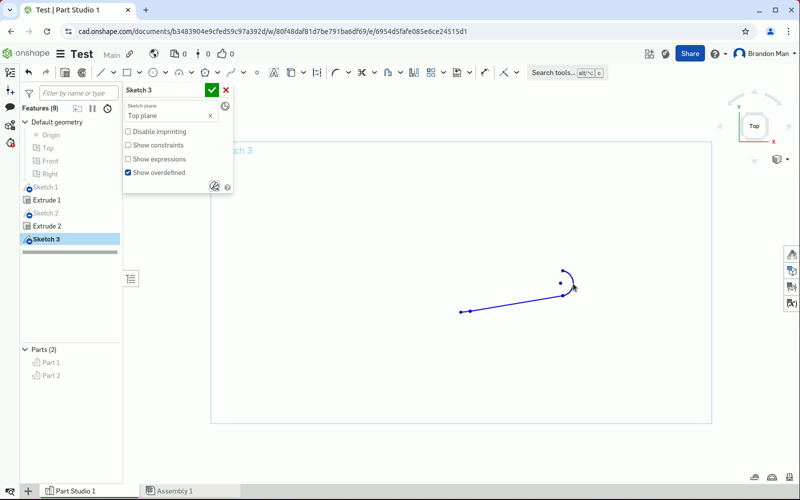
key(l)
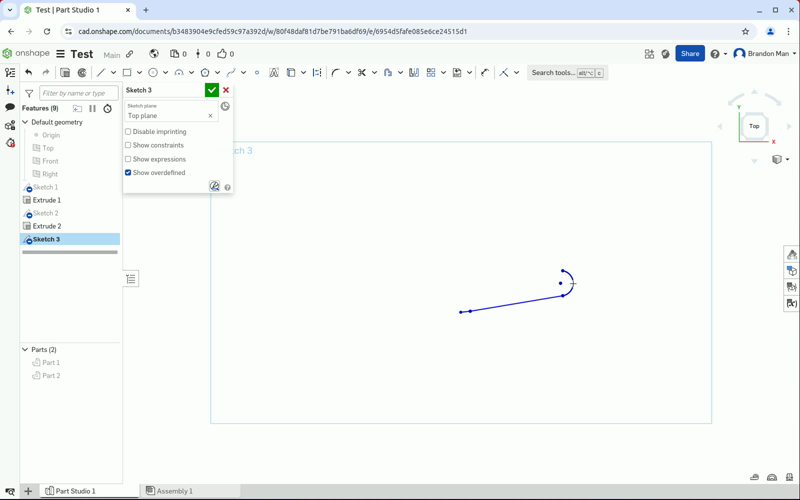
mouse_move(562, 270)
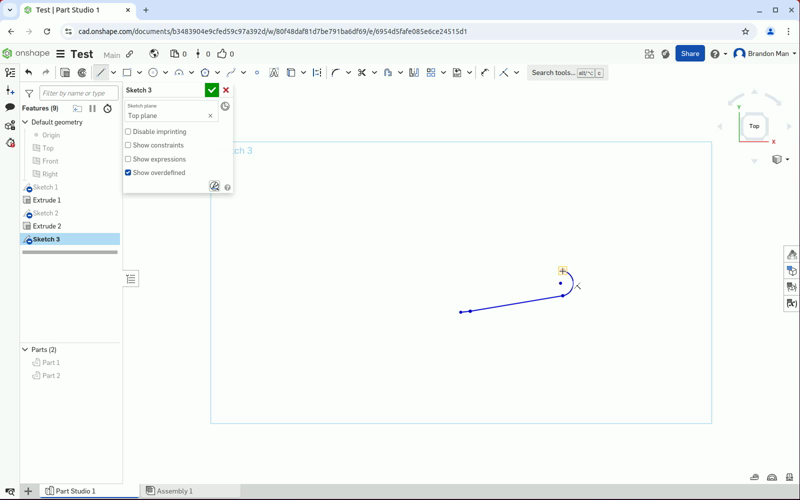
click(562, 270)
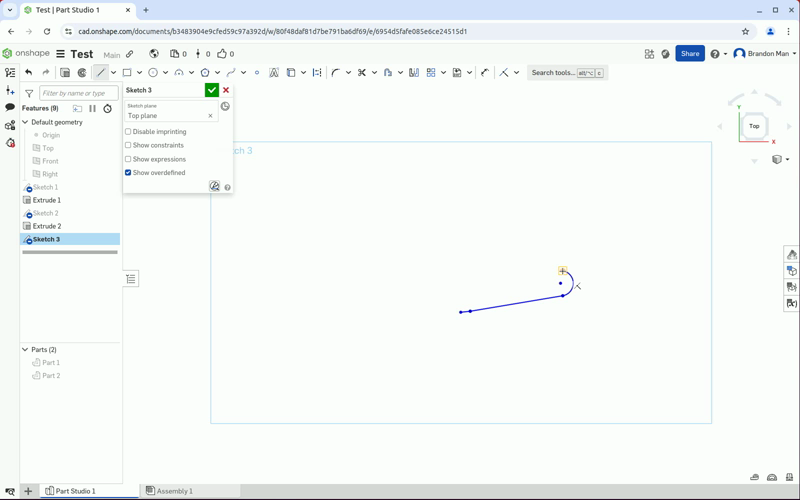
key_down(shift)
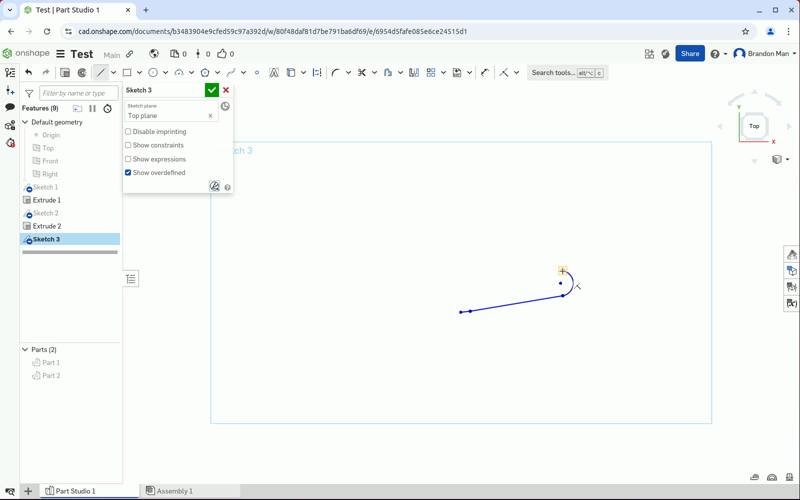
mouse_move(470, 255)
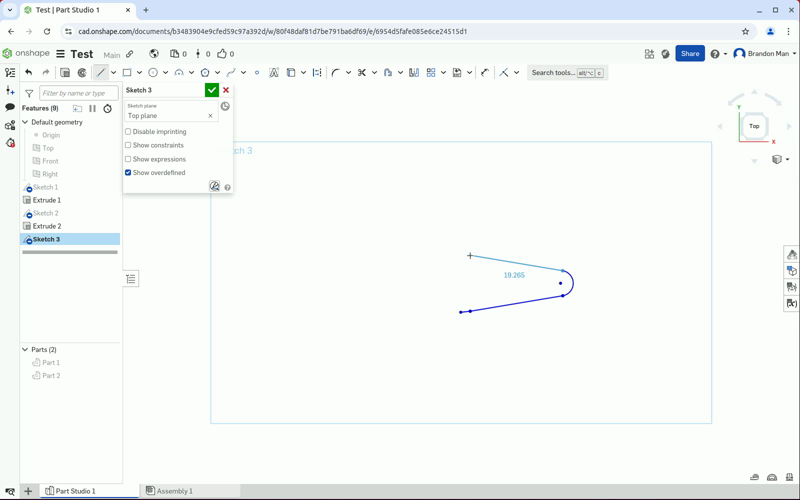
click(470, 255)
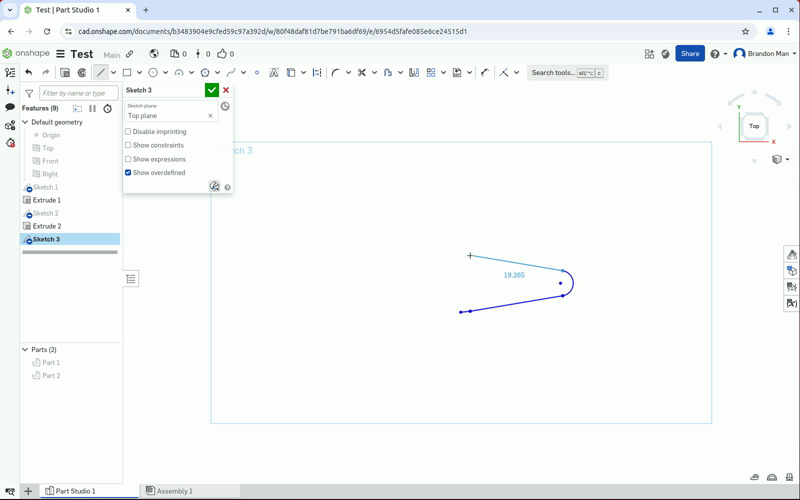
key_up(shift)
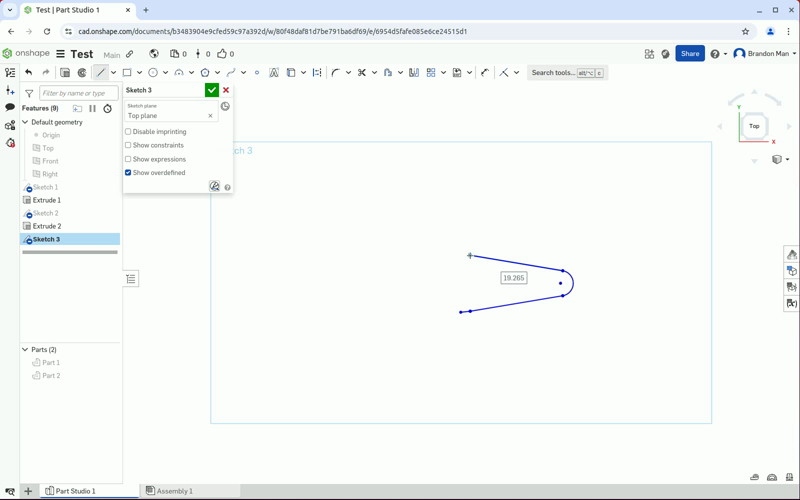
key_down(shift)
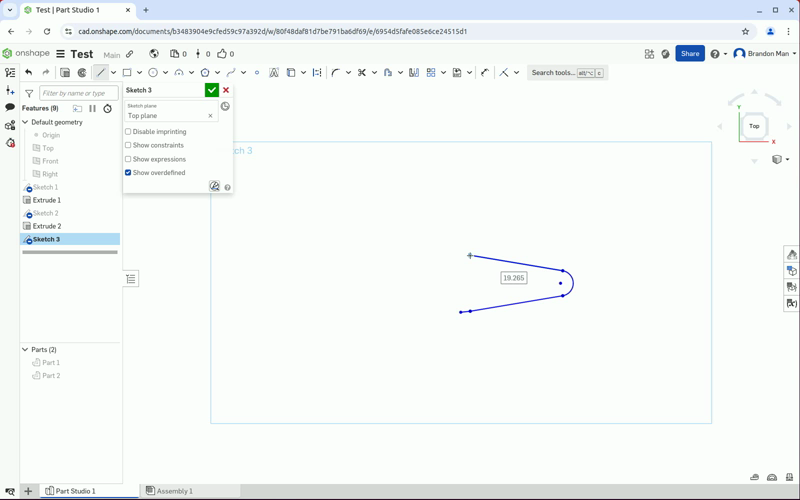
mouse_move(500, 255)
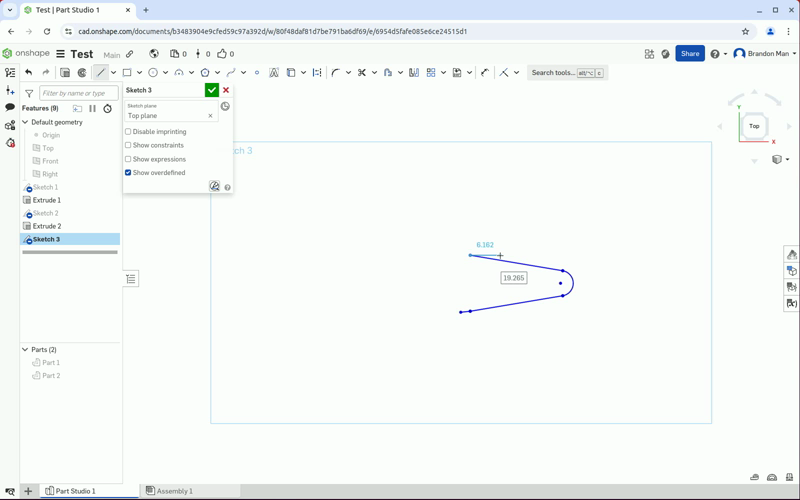
mouse_move(460, 252)
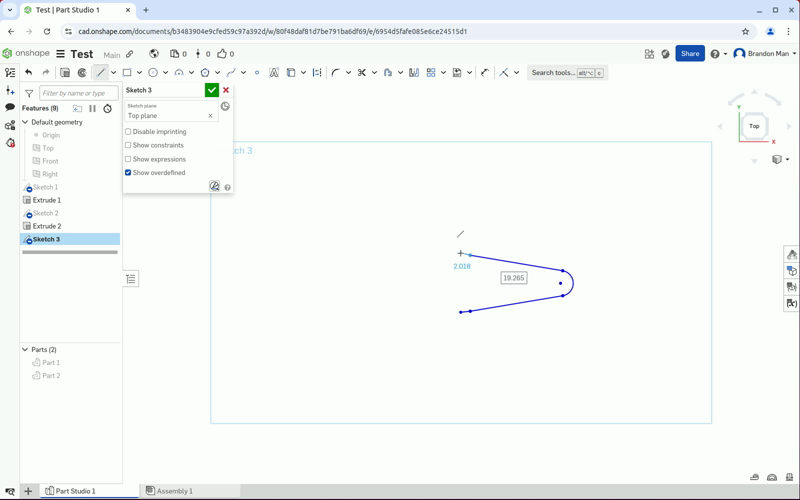
click(460, 252)
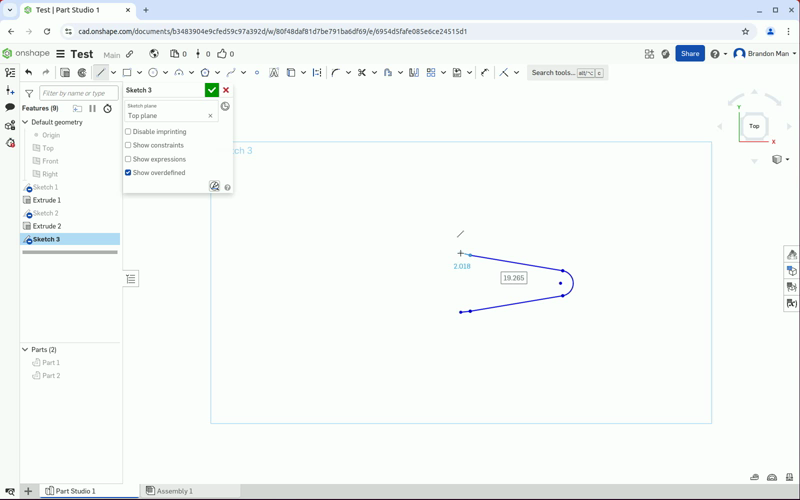
key_up(shift)
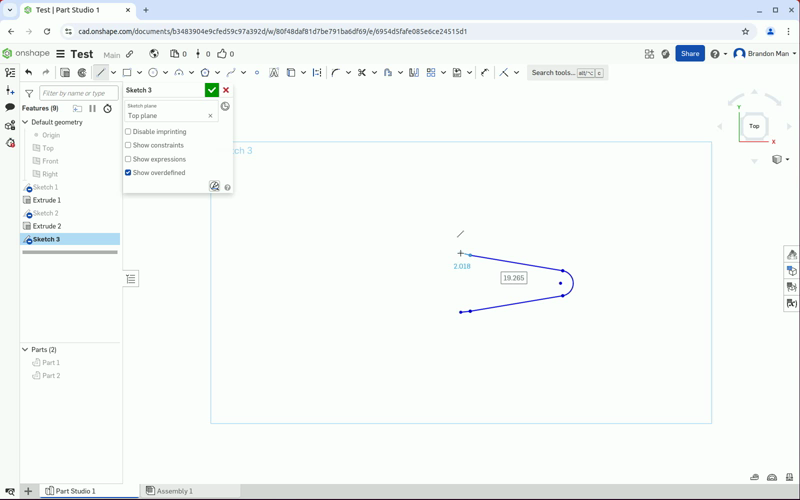
key(esc)
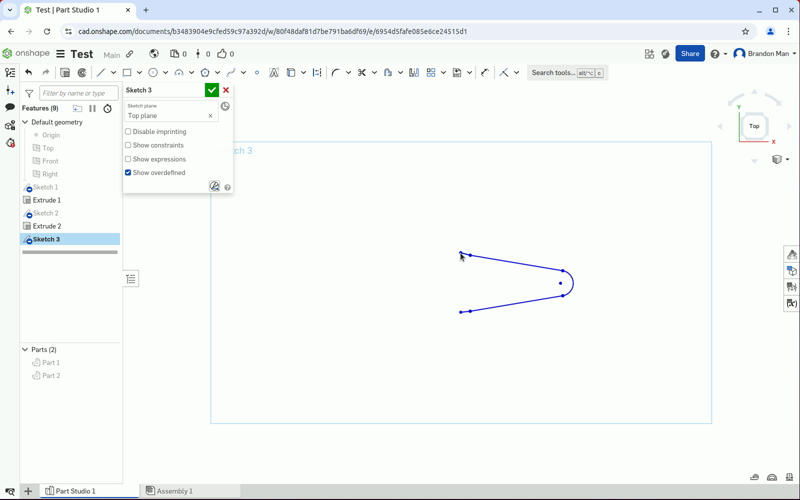
key(a)
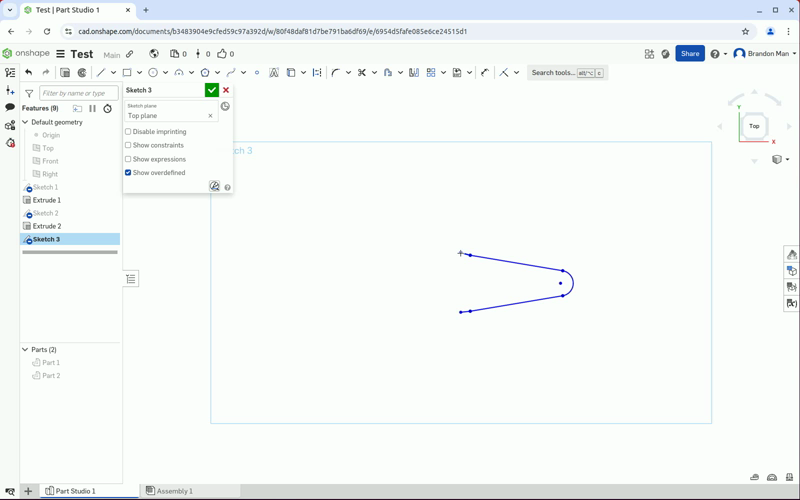
mouse_move(460, 252)
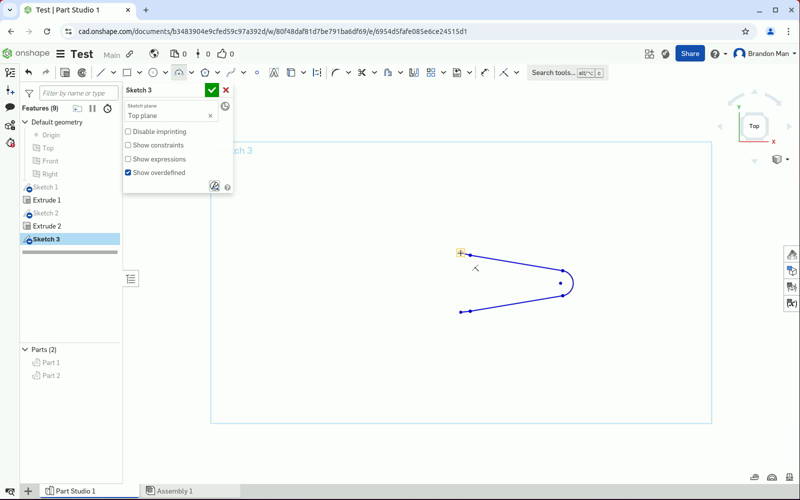
click(460, 252)
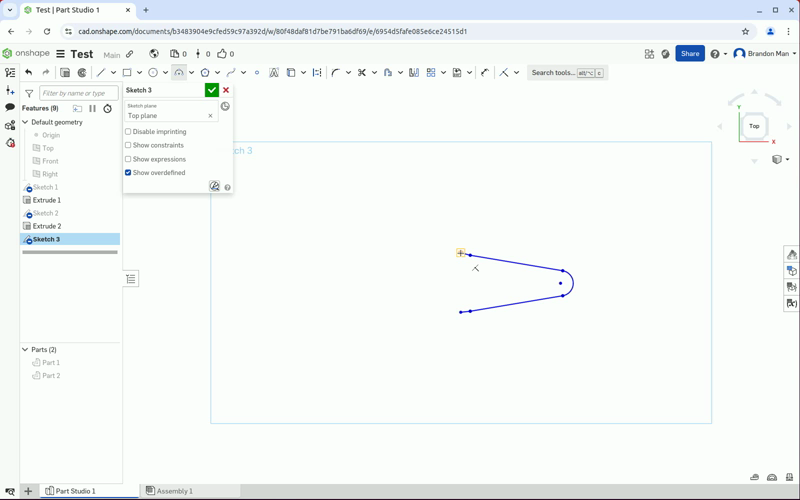
mouse_move(460, 312)
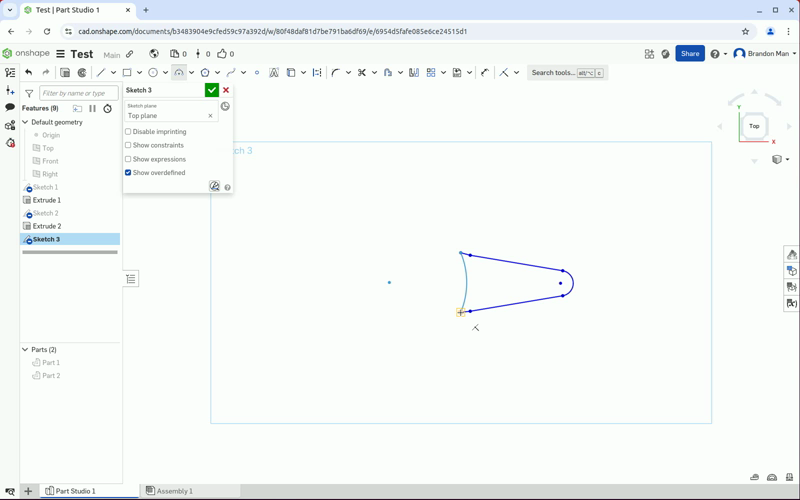
click(460, 312)
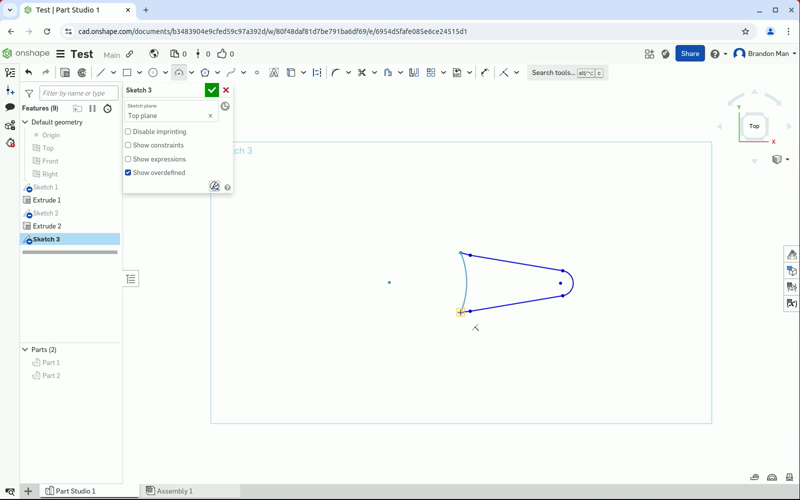
key_down(shift)
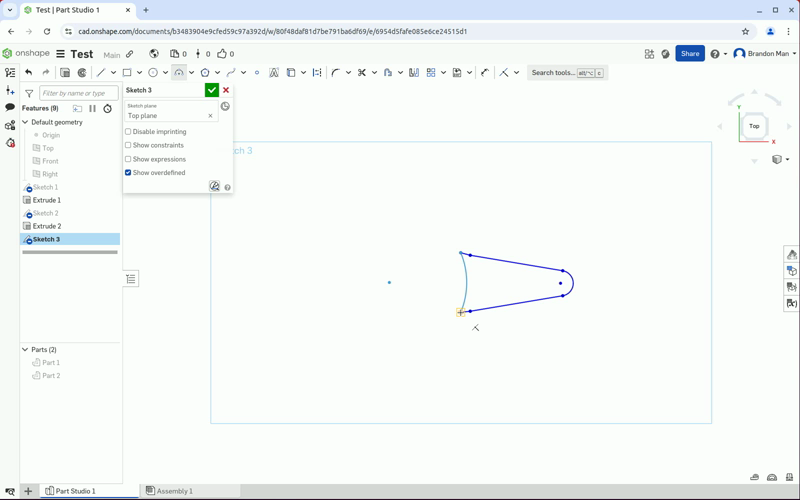
mouse_move(431, 282)
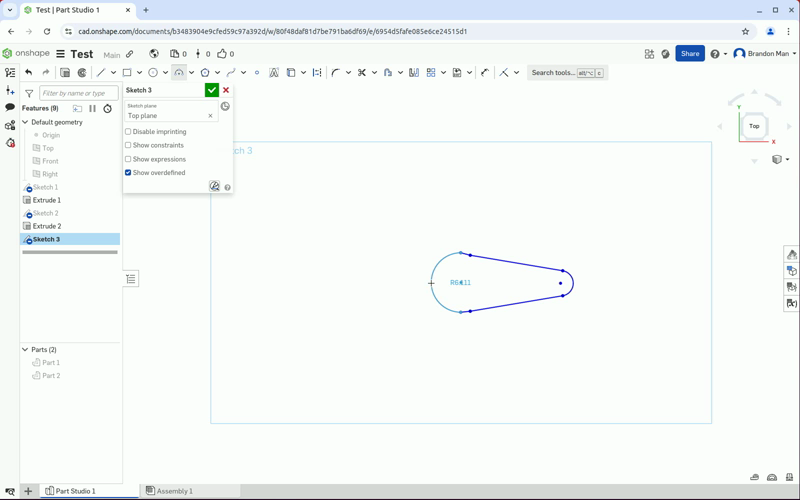
click(431, 282)
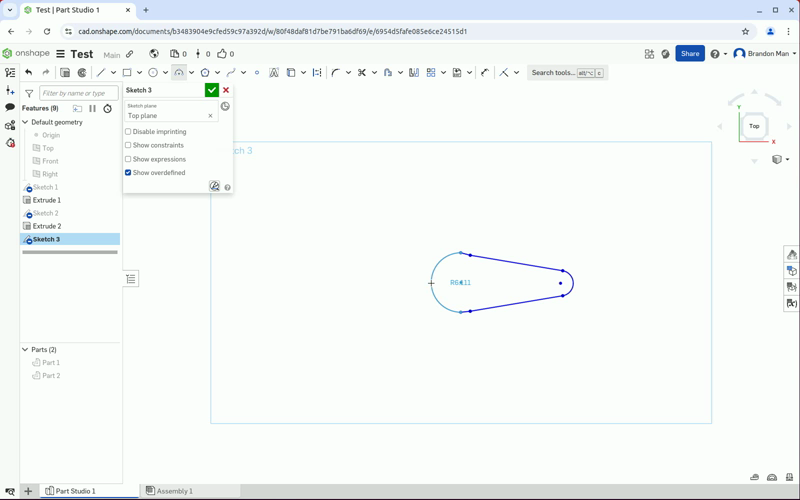
key_up(shift)
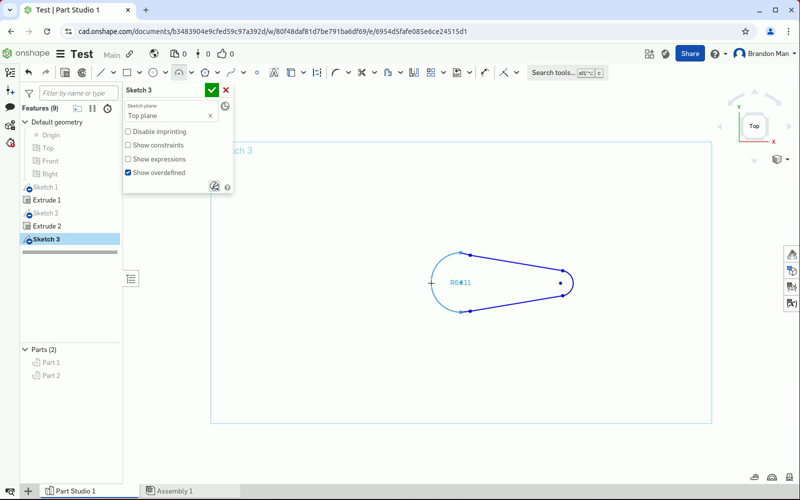
key(esc)
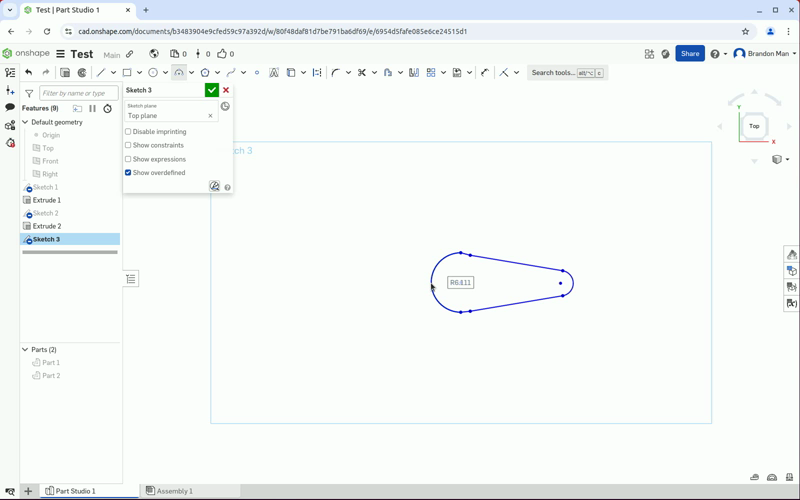
key(c)
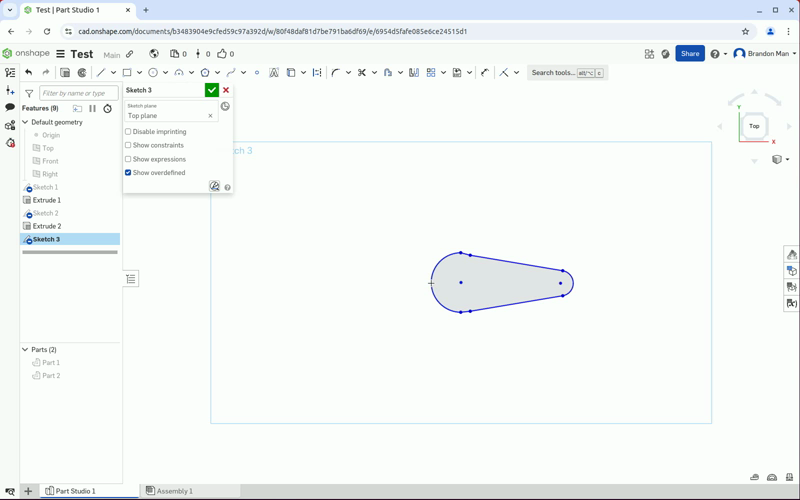
key_down(shift)
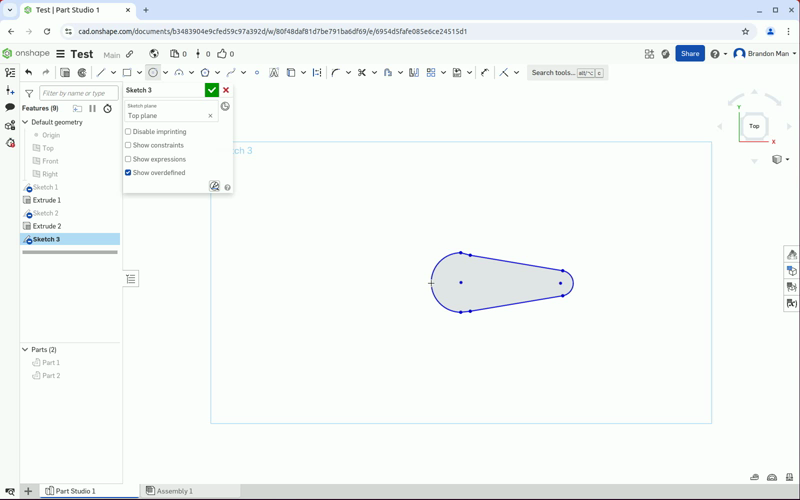
mouse_move(460, 282)
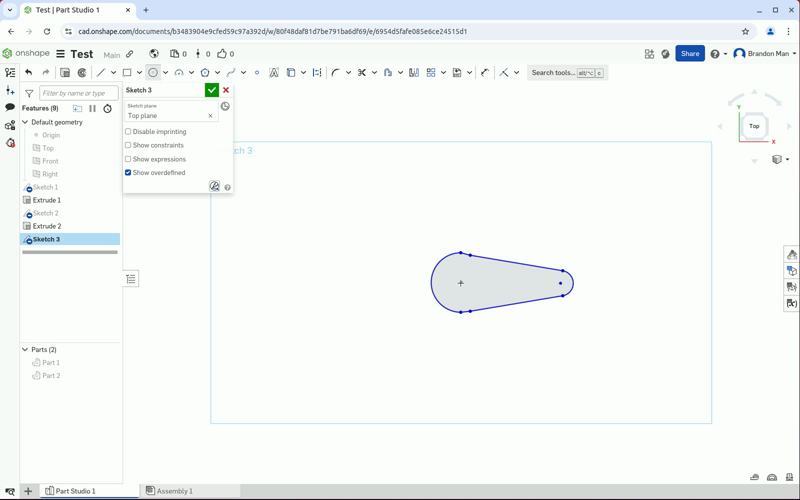
click(460, 282)
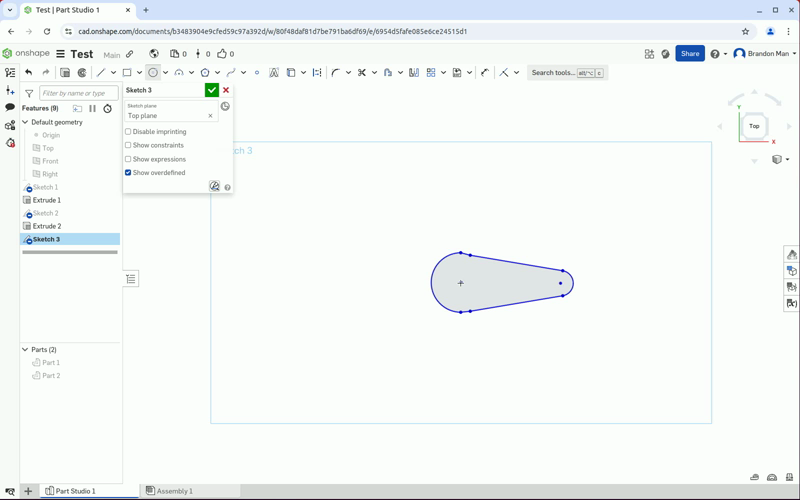
key_up(shift)
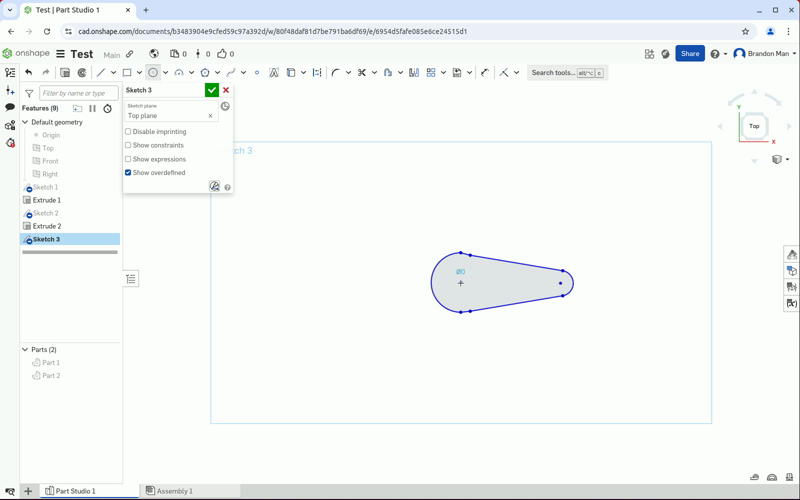
mouse_move(473, 282)
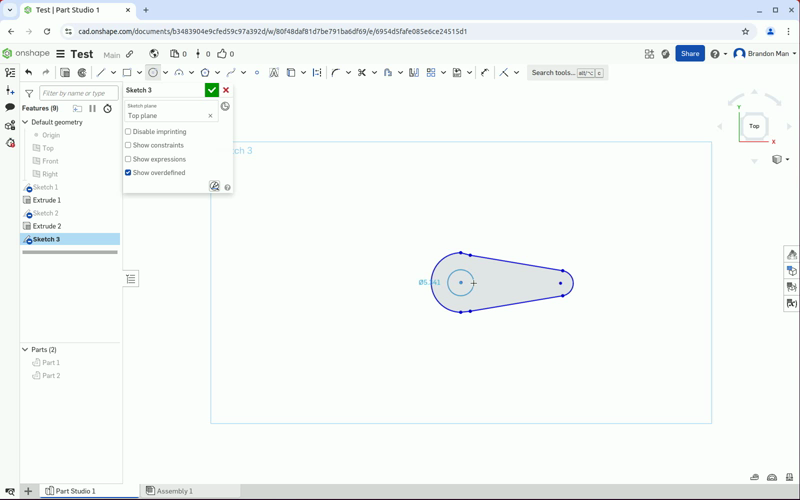
click(473, 282)
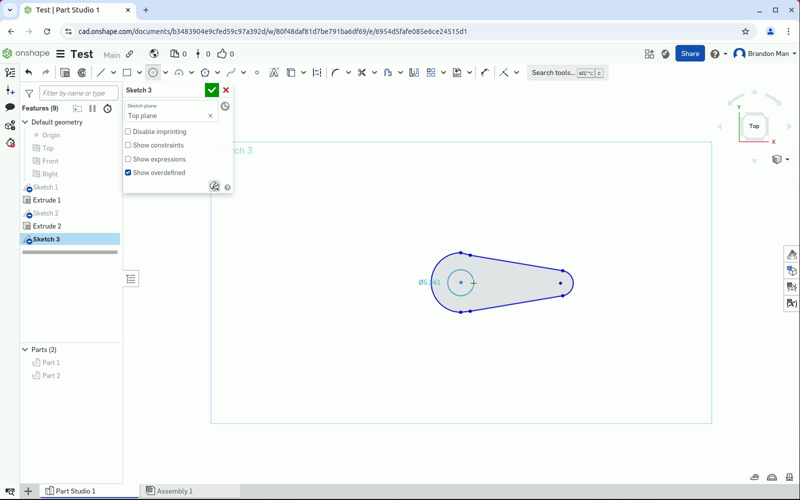
key(esc)
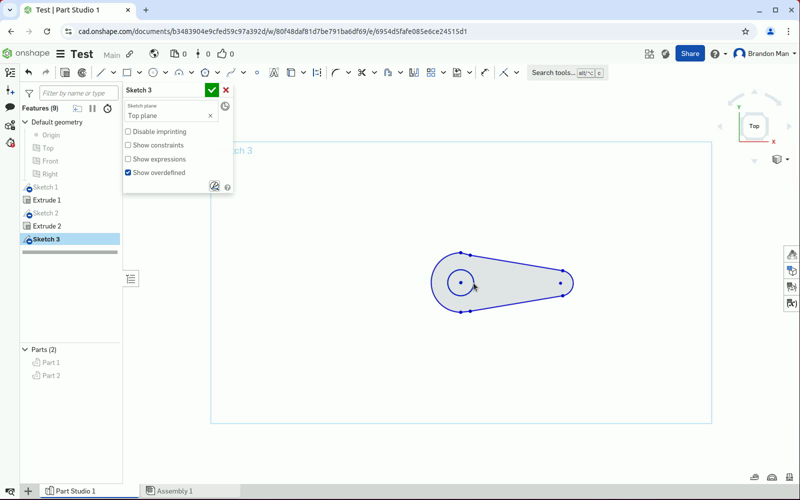
key(c)
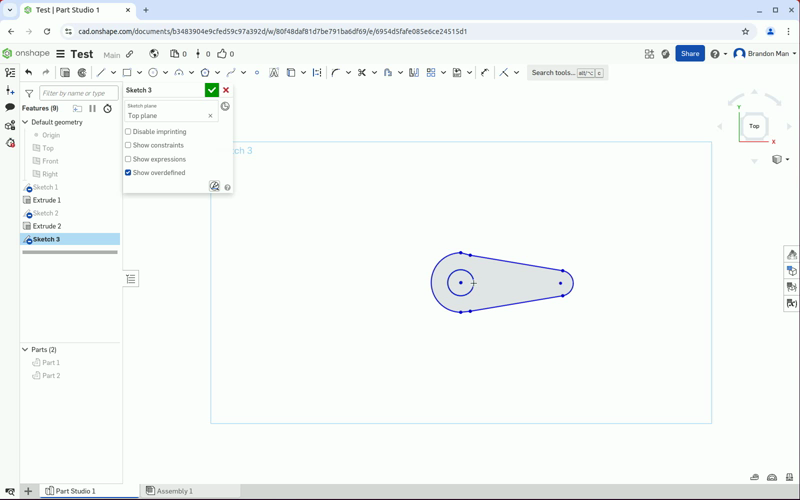
key_down(shift)
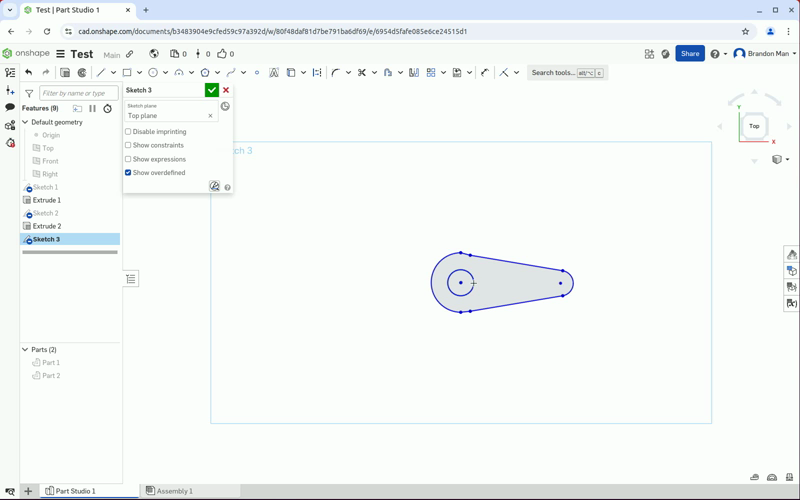
mouse_move(502, 282)
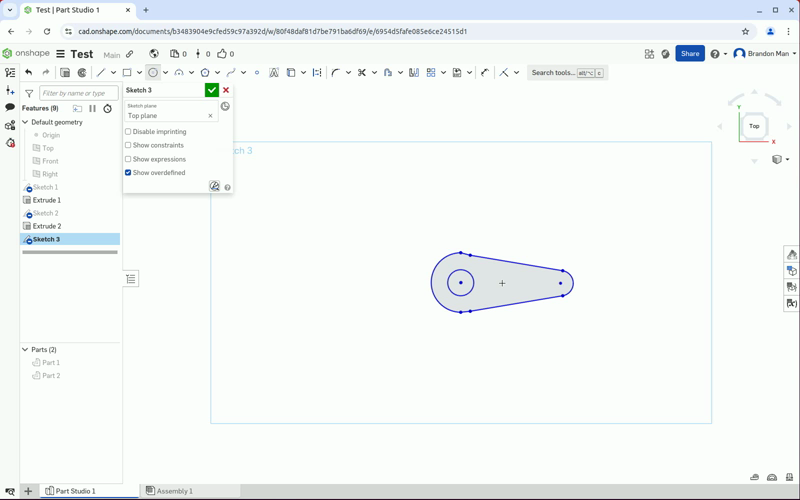
click(502, 282)
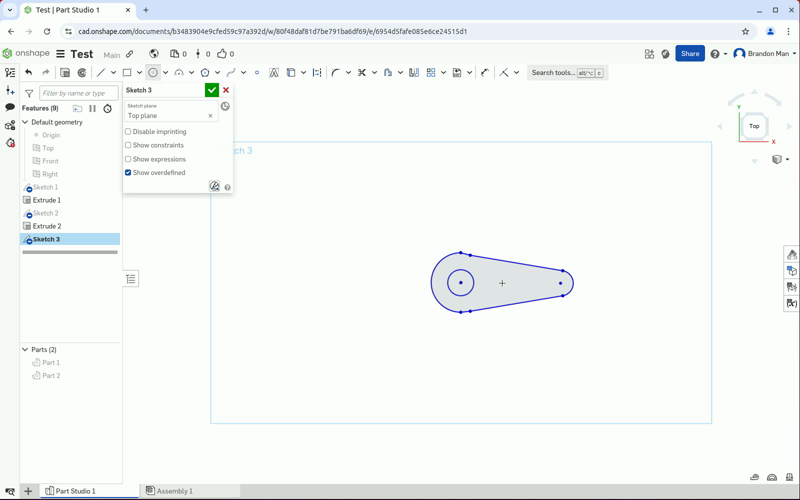
key_up(shift)
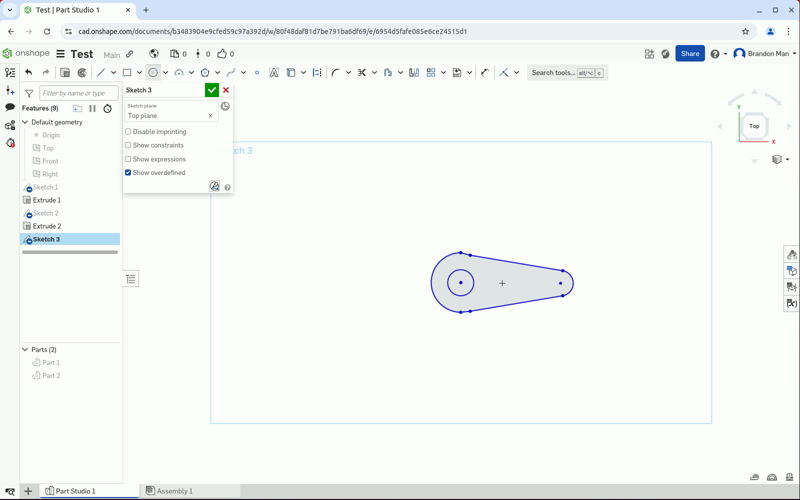
mouse_move(507, 282)
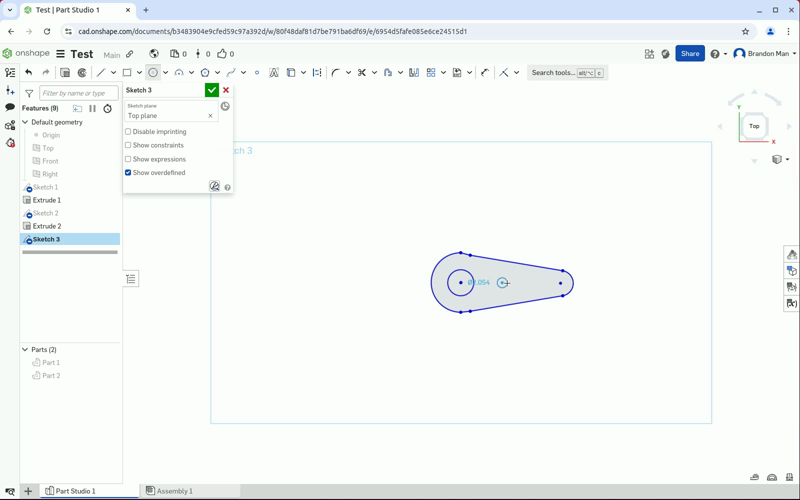
click(507, 282)
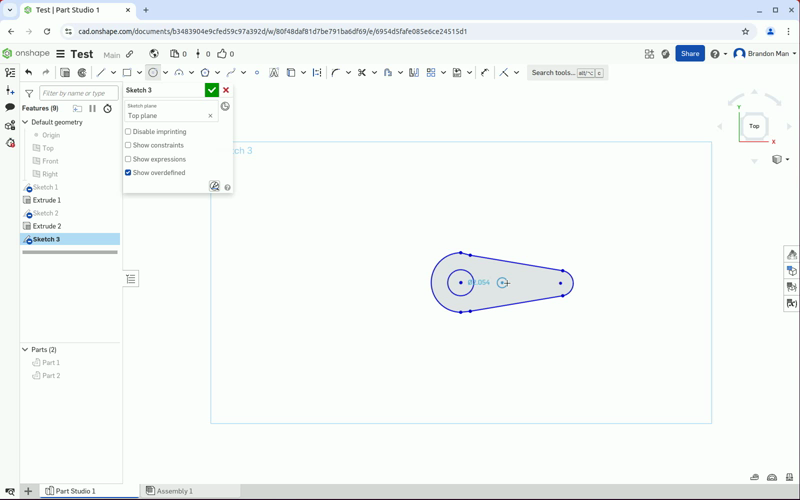
key(esc)
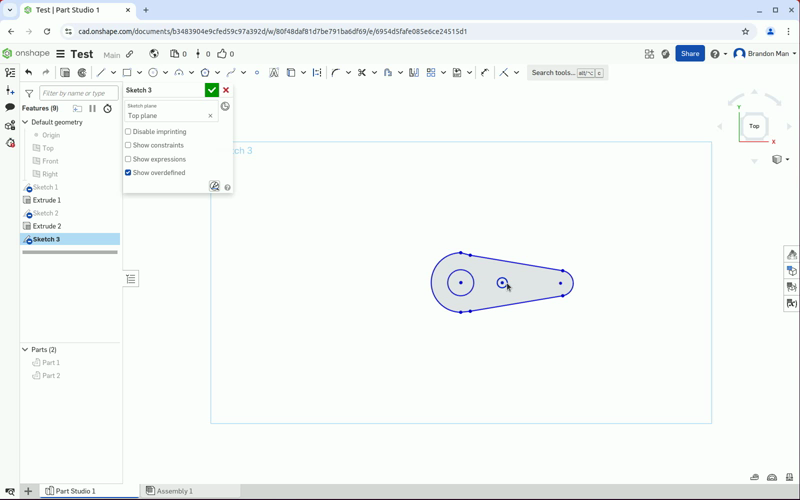
key(c)
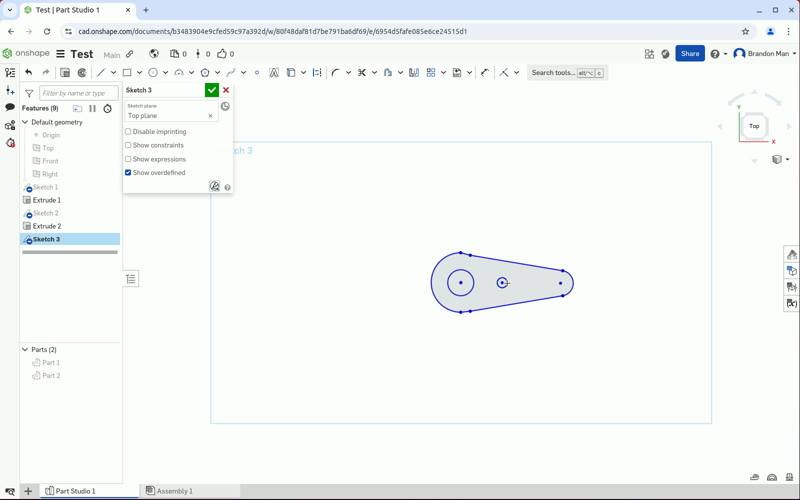
key_down(shift)
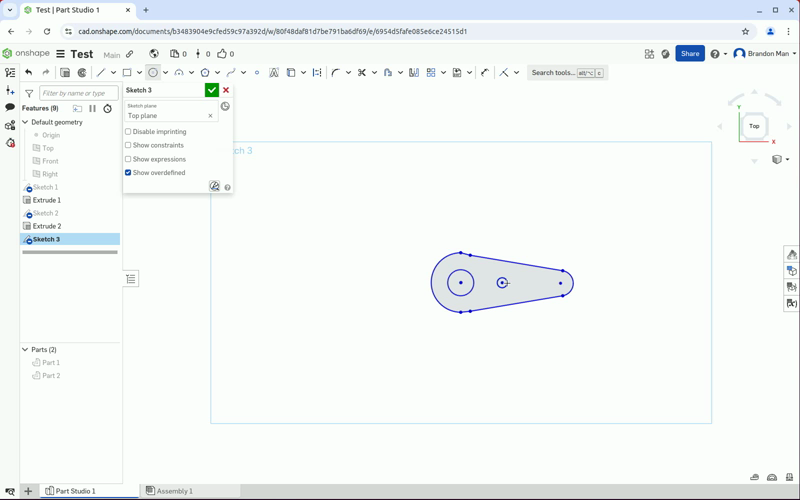
mouse_move(522, 282)
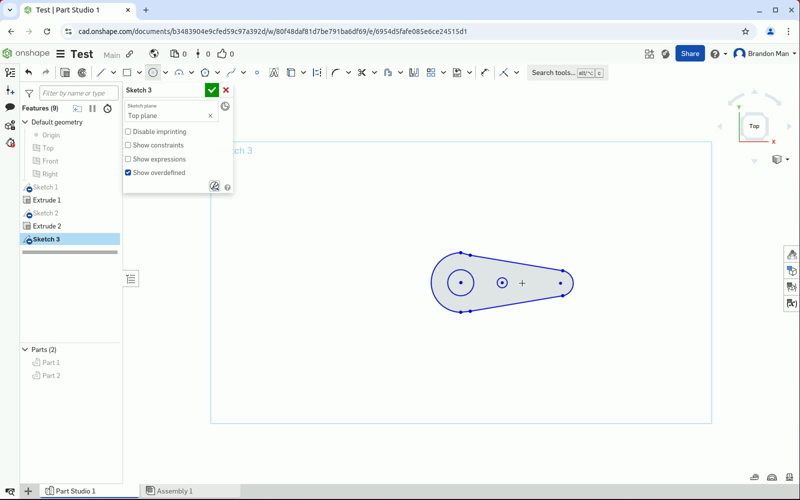
click(522, 282)
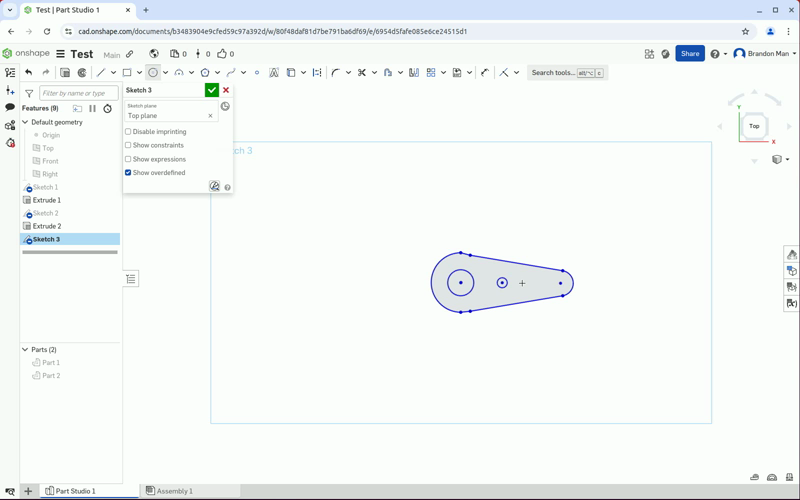
key_up(shift)
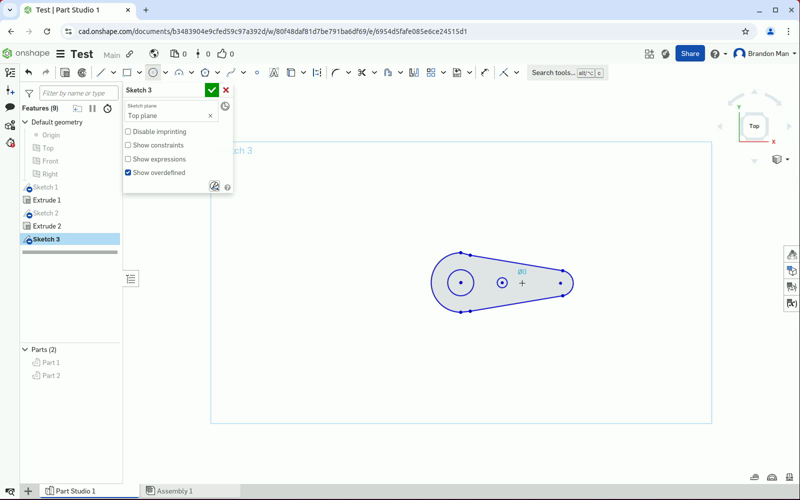
mouse_move(527, 282)
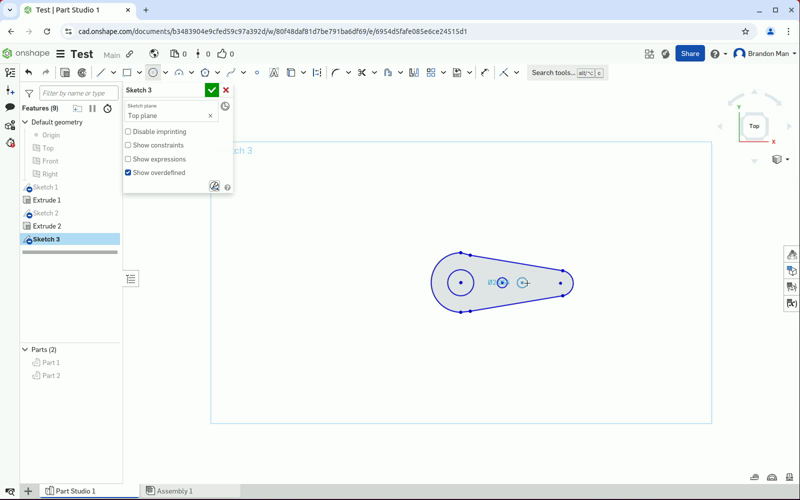
click(527, 282)
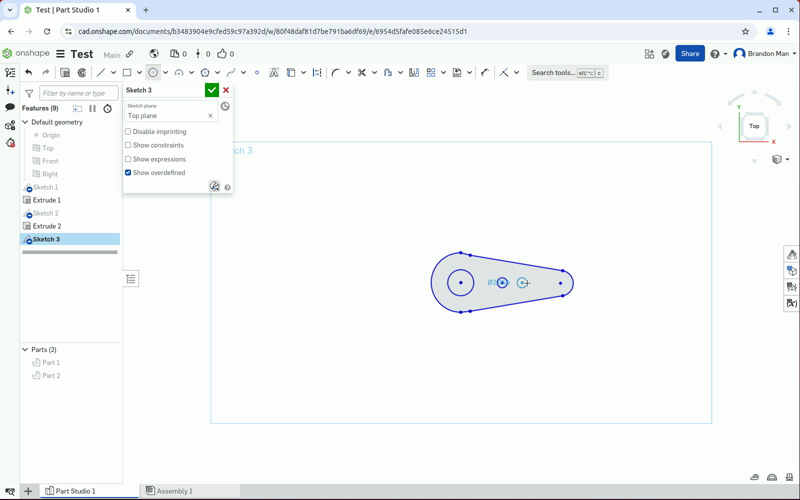
key(esc)
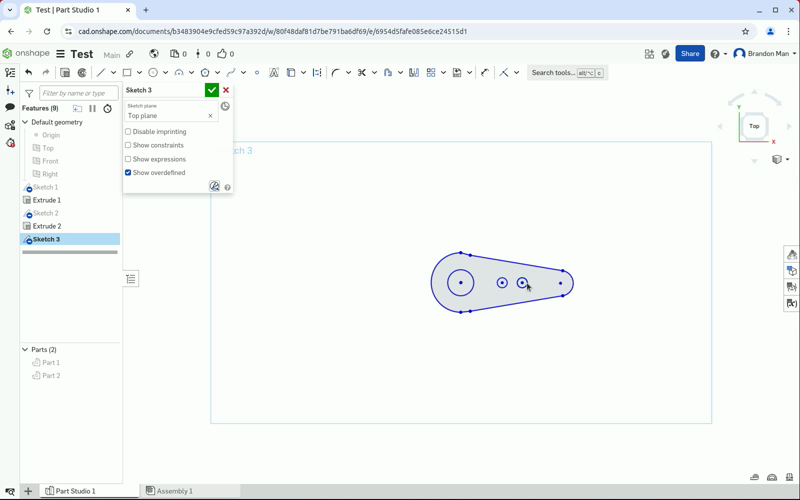
key(c)
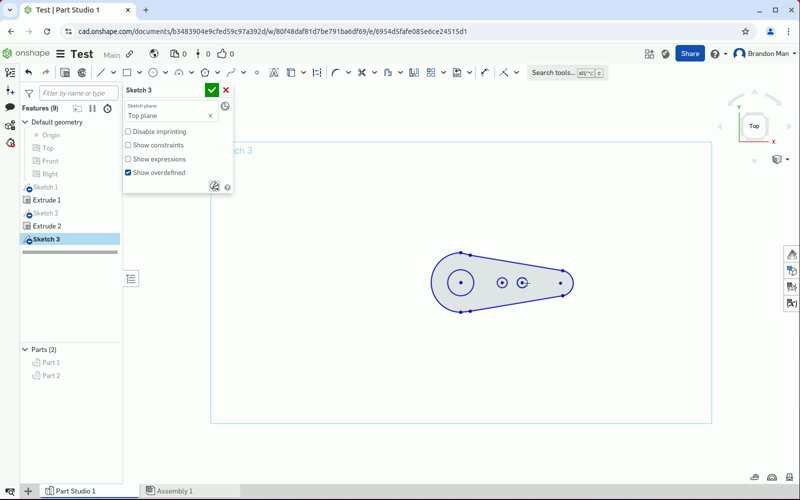
key_down(shift)
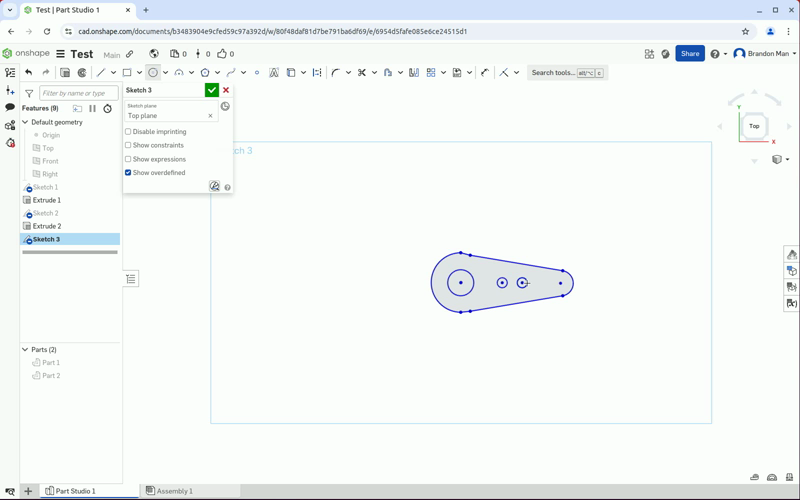
mouse_move(542, 282)
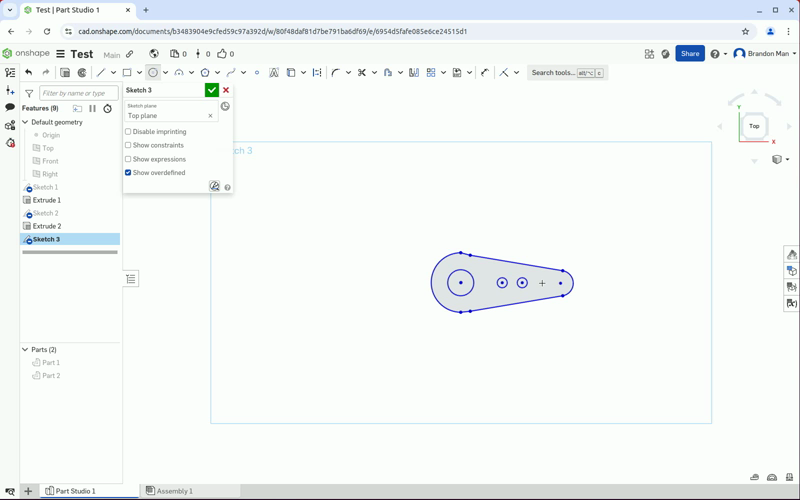
click(542, 282)
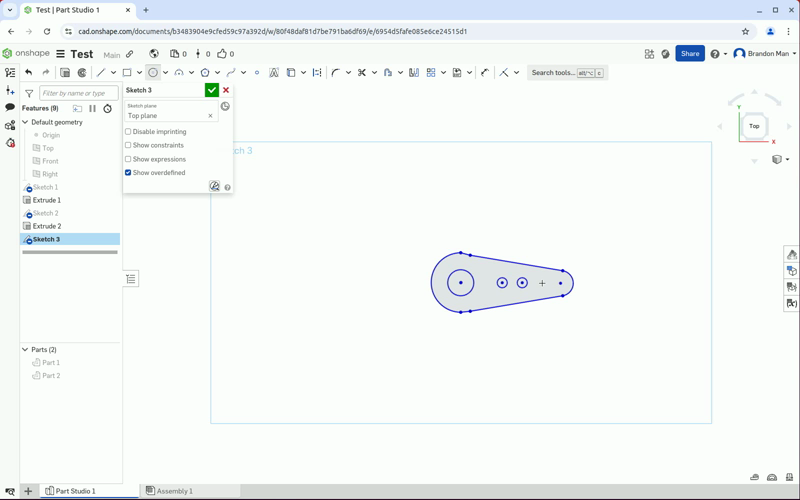
key_up(shift)
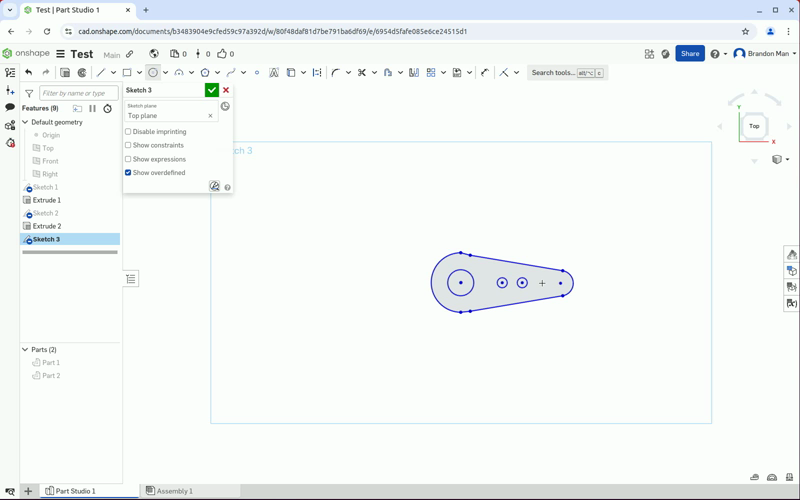
mouse_move(547, 282)
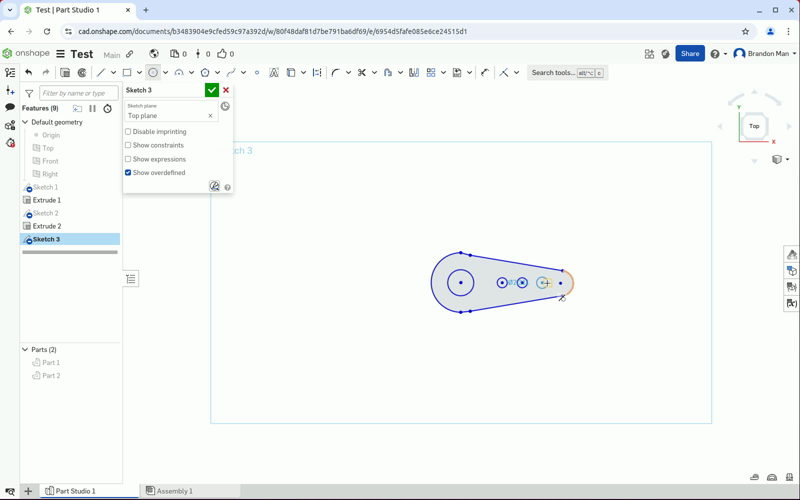
click(547, 282)
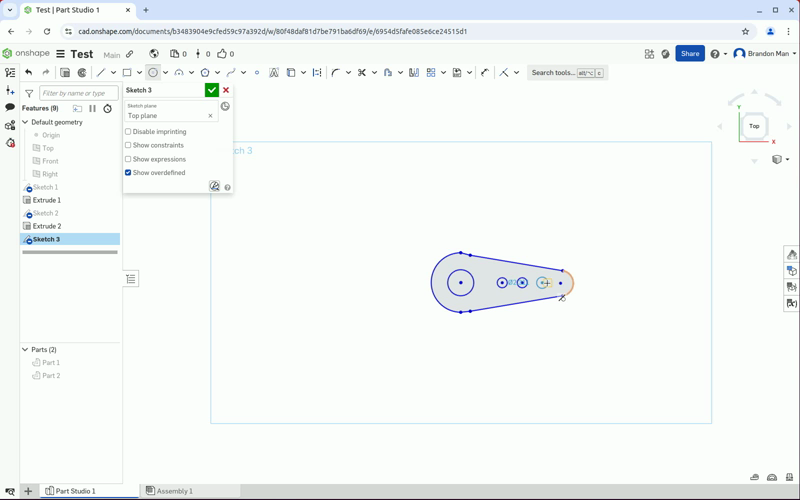
key(esc)
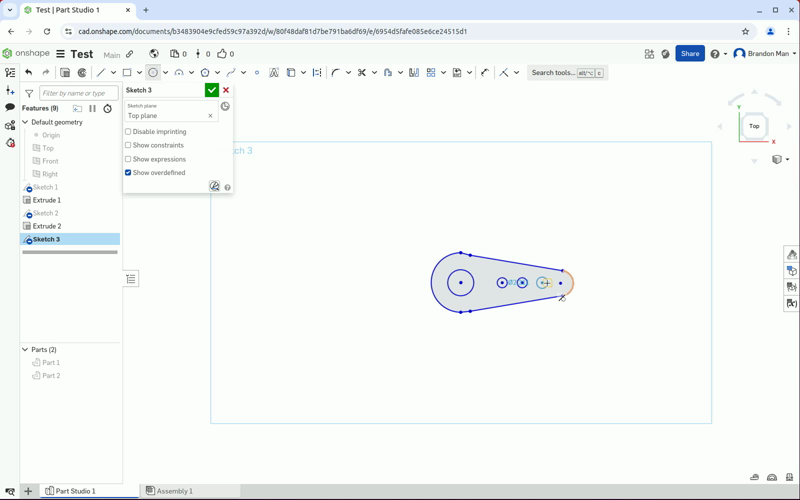
key(c)
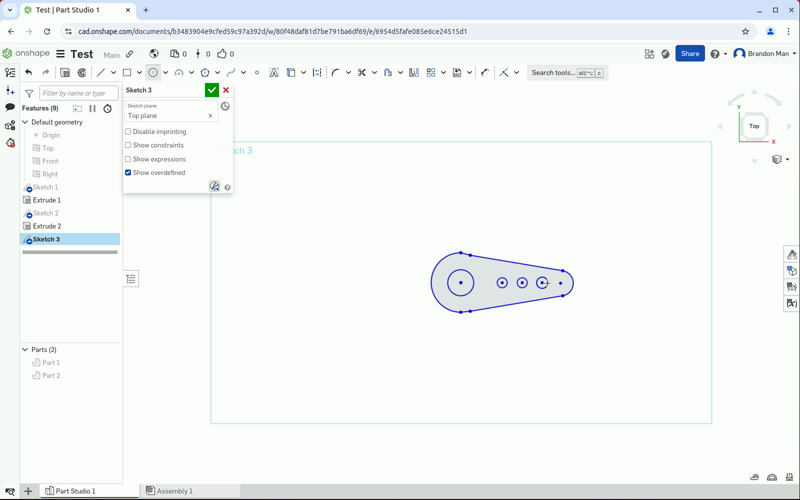
key_down(shift)
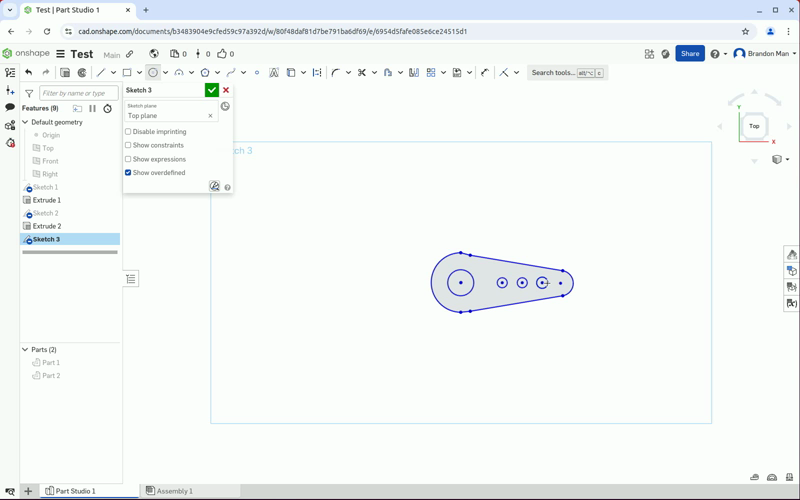
mouse_move(560, 282)
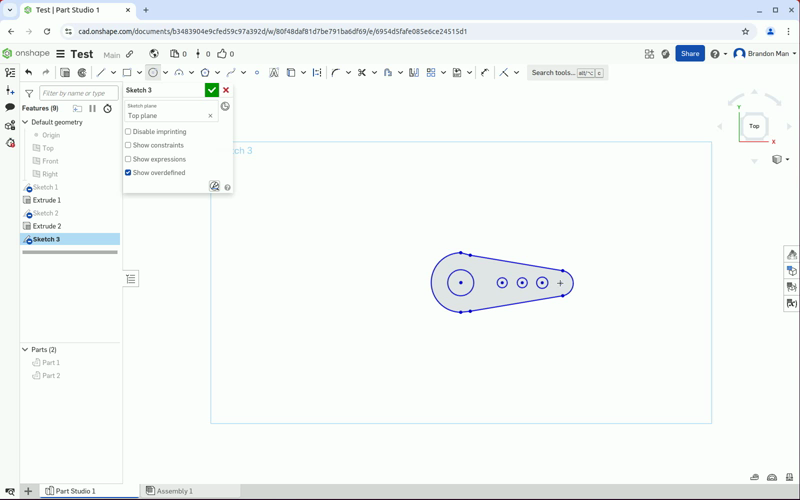
scroll(6)
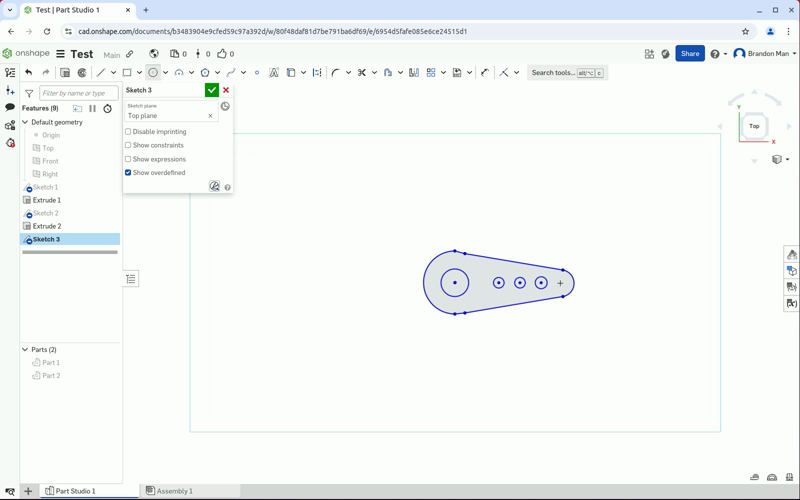
scroll(6)
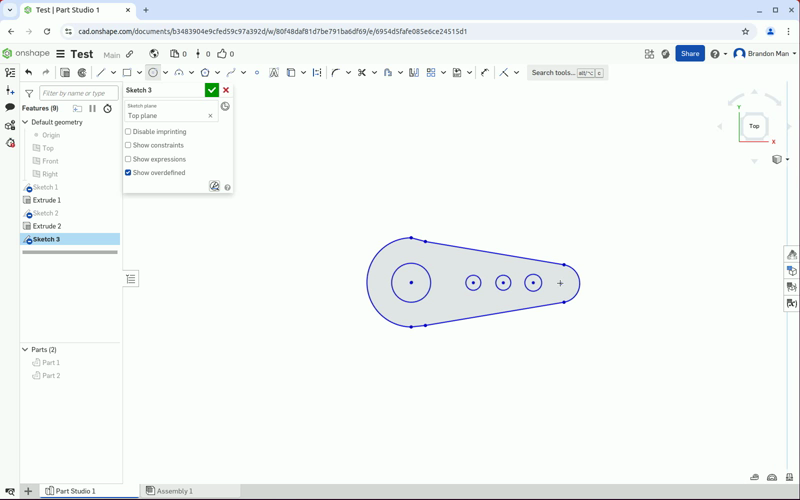
scroll(6)
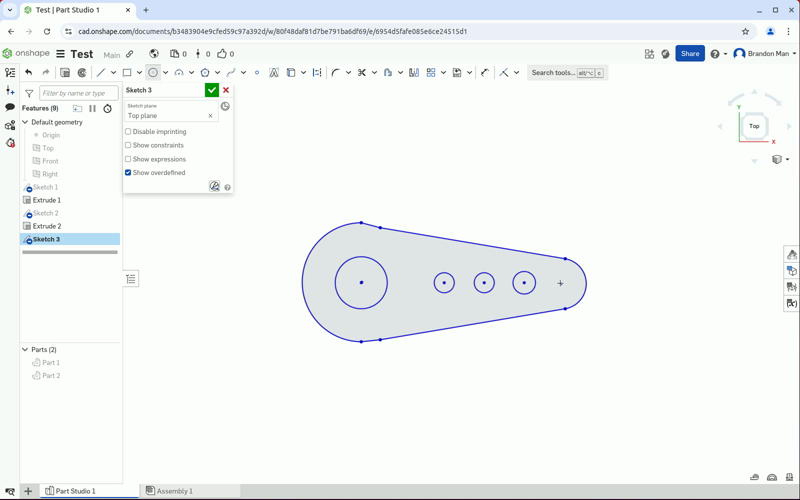
scroll(6)
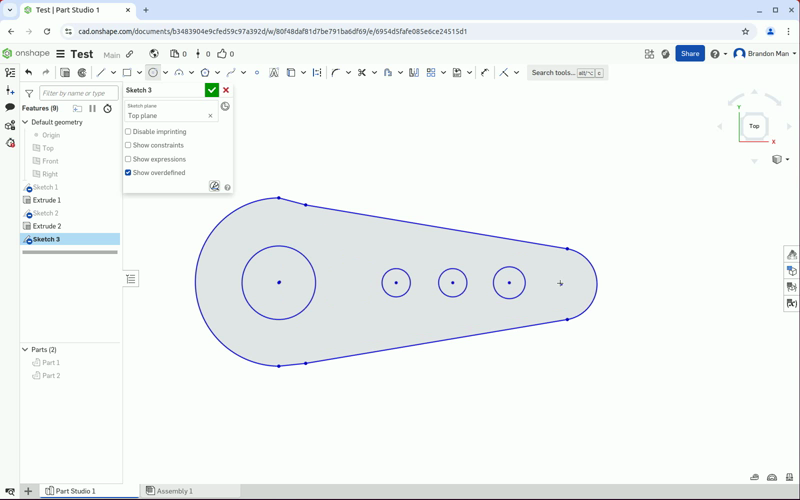
scroll(6)
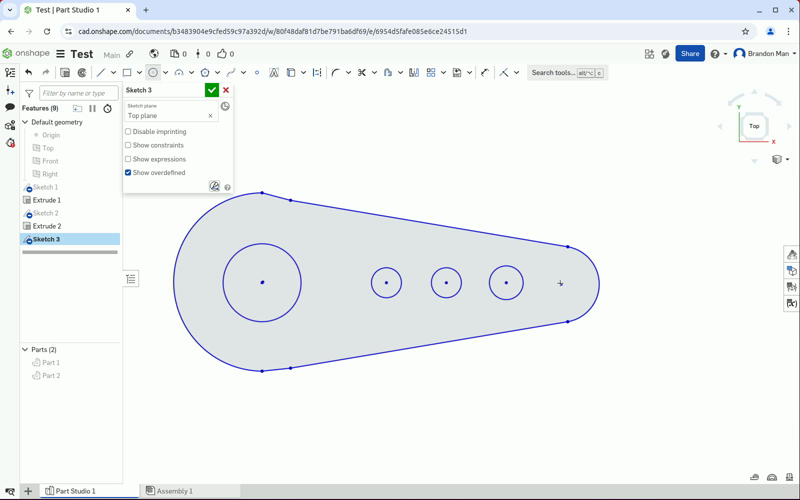
scroll(6)
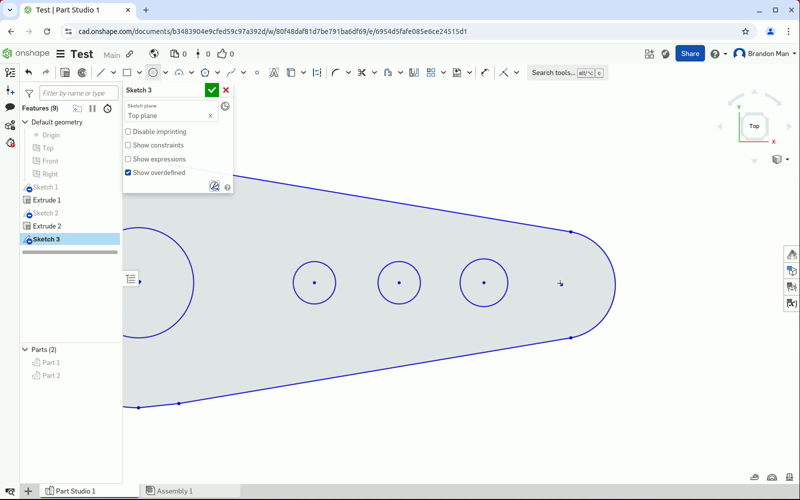
scroll(6)
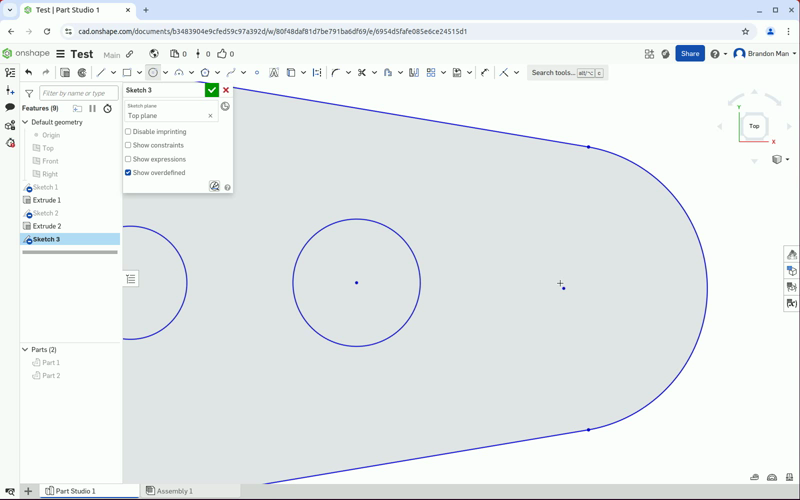
click(560, 282)
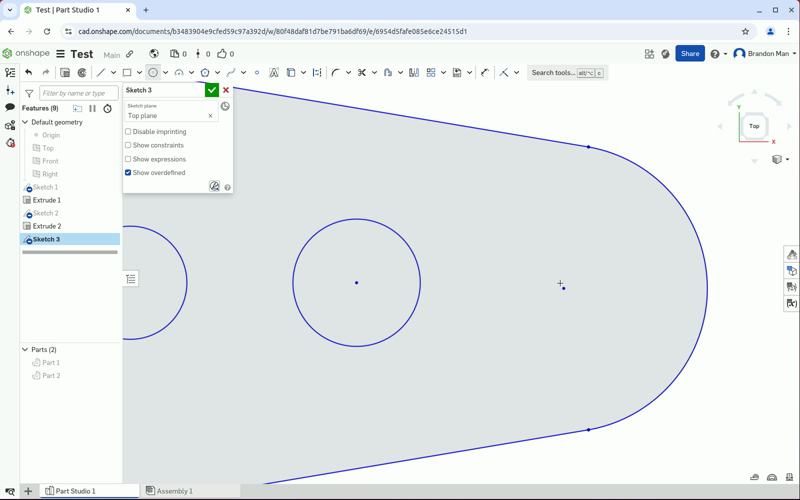
scroll(-6)
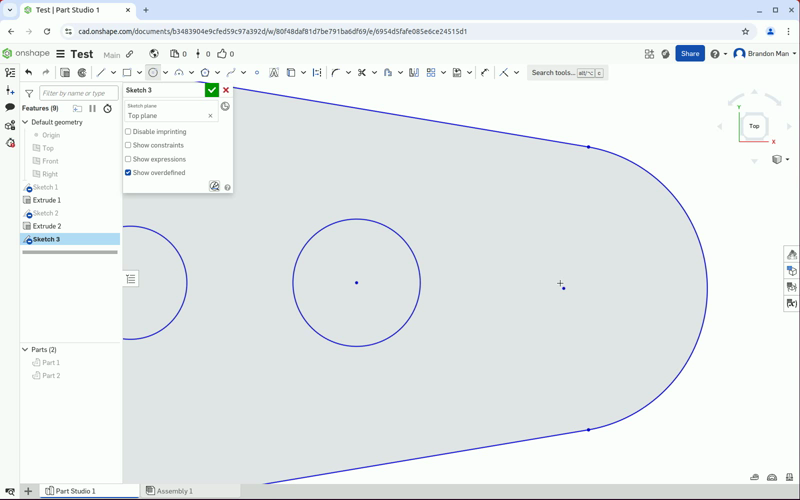
scroll(-6)
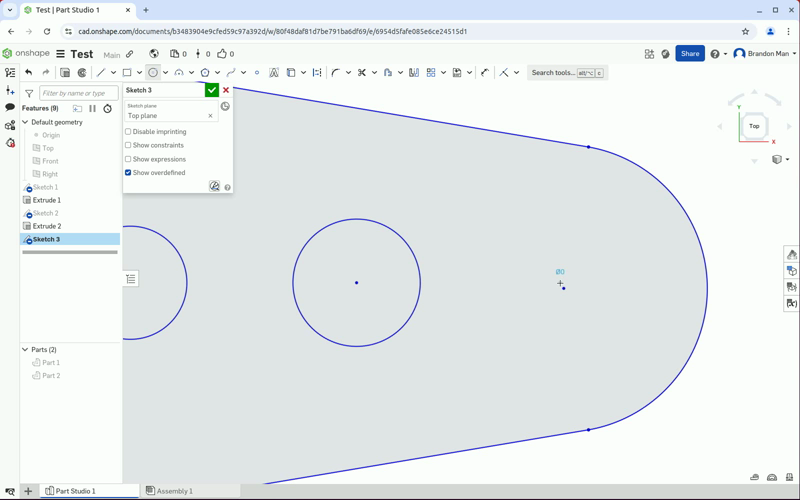
scroll(-6)
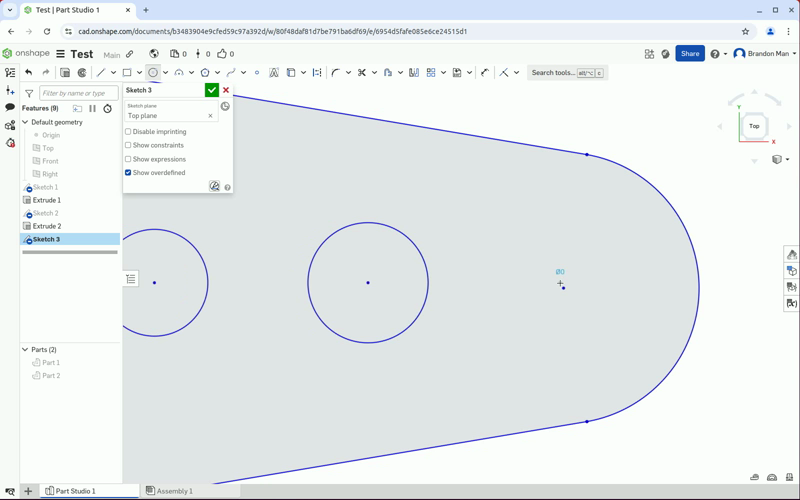
scroll(-6)
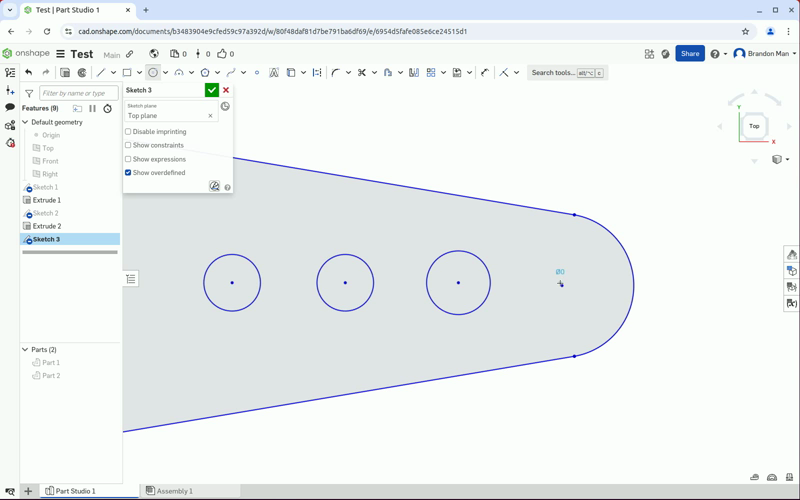
scroll(-6)
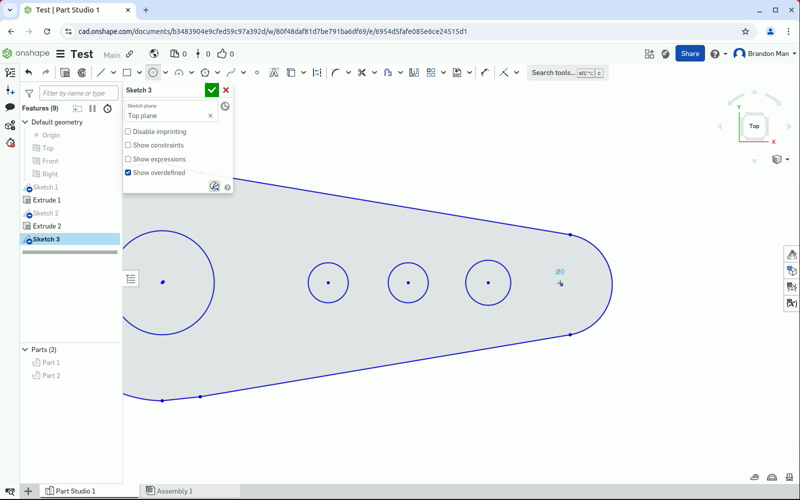
scroll(-6)
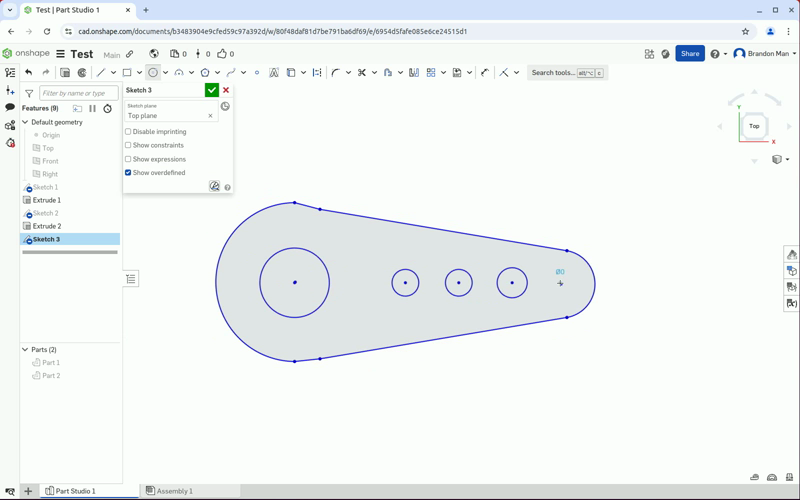
scroll(-6)
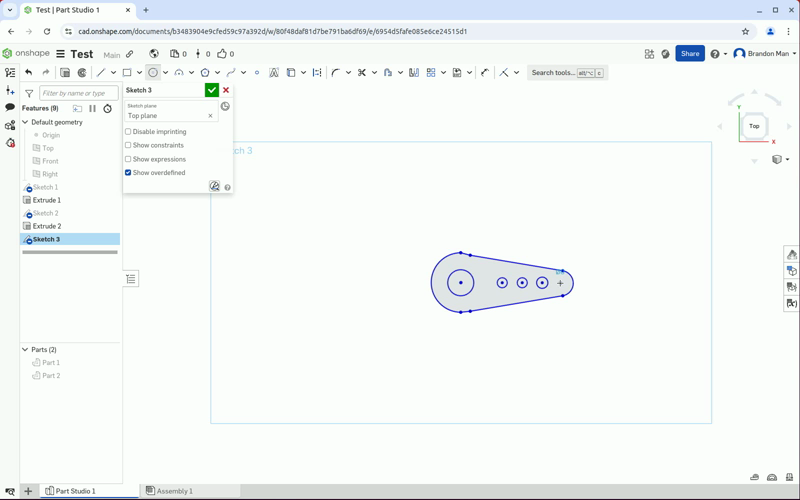
key_up(shift)
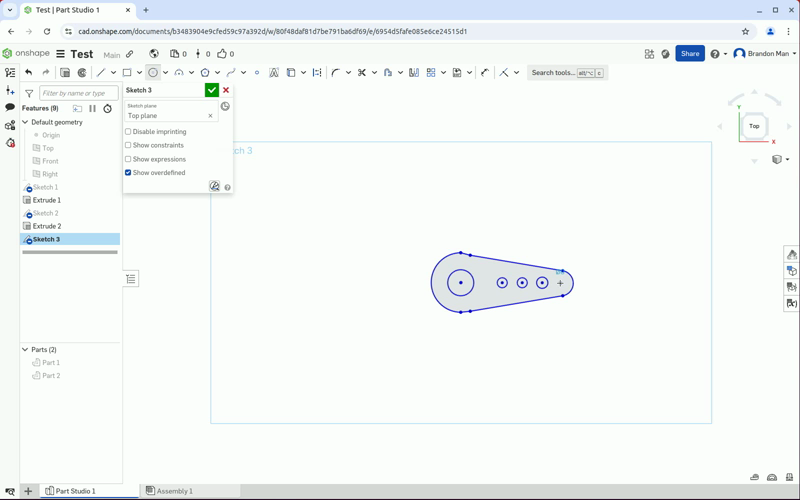
mouse_move(565, 282)
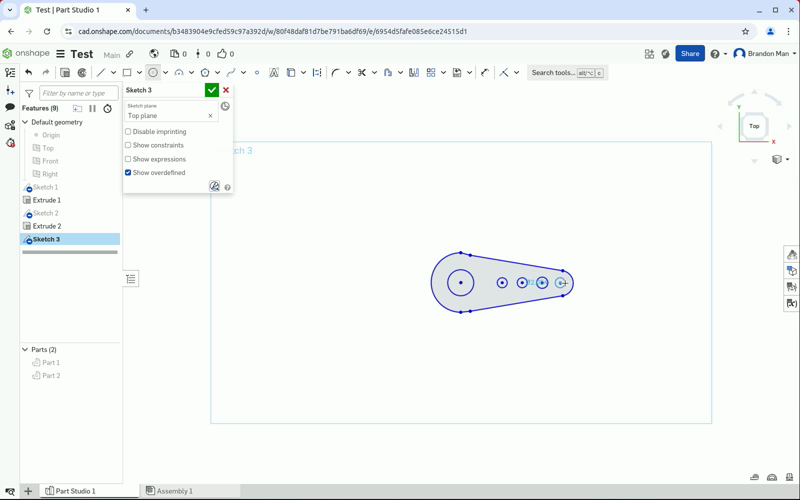
click(565, 282)
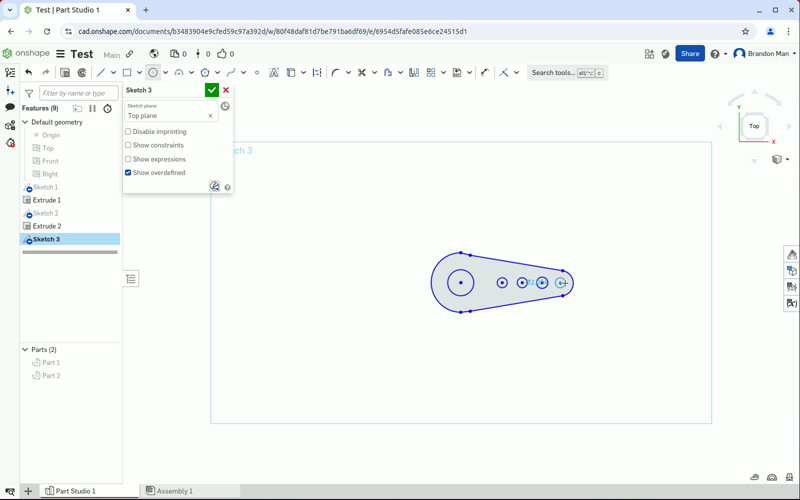
key(esc)
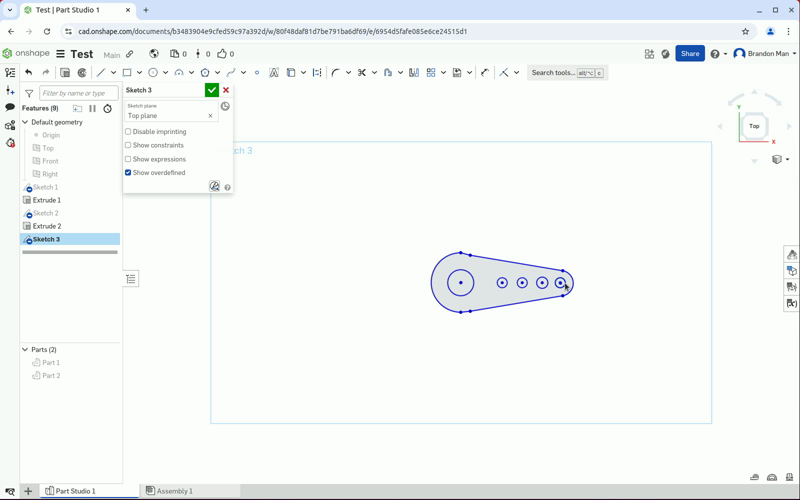
mouse_move(495, 263)
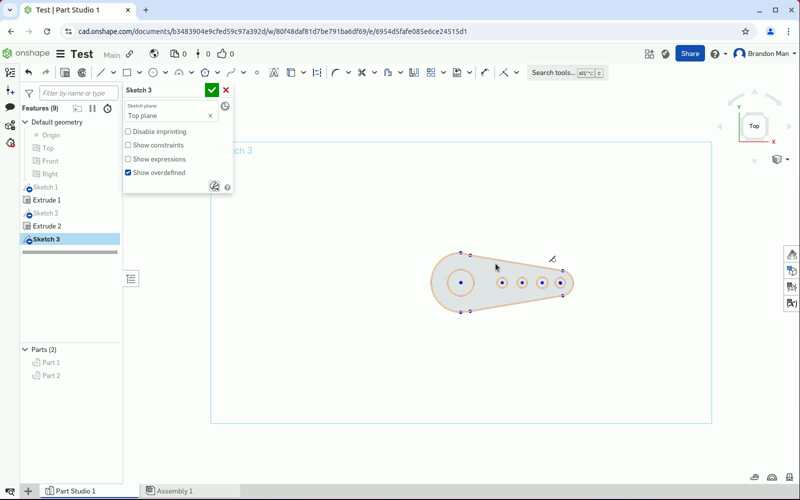
click(495, 263)
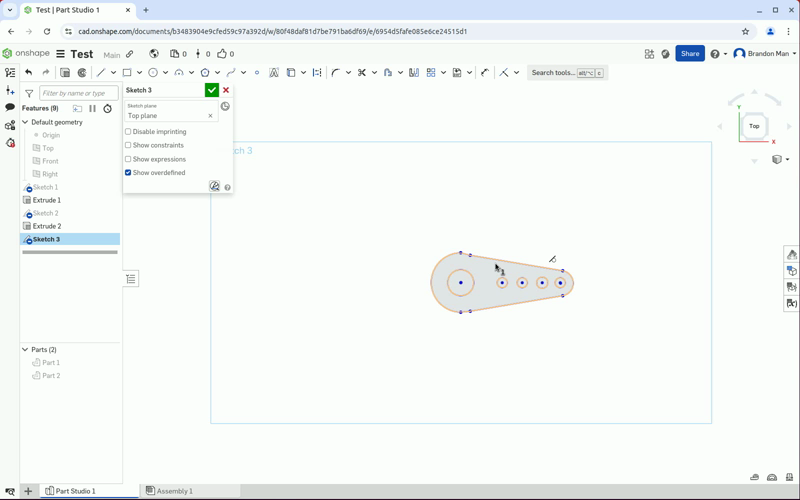
mouse_move(73, 352)
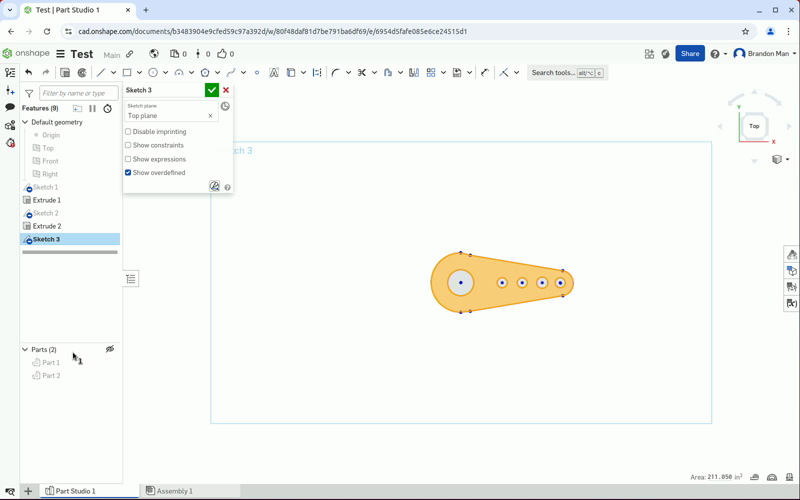
key(shift+y)
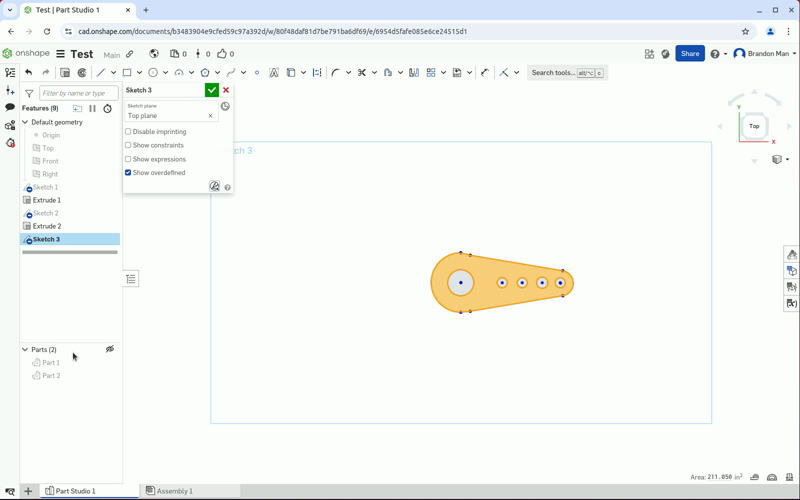
key(shift+e)
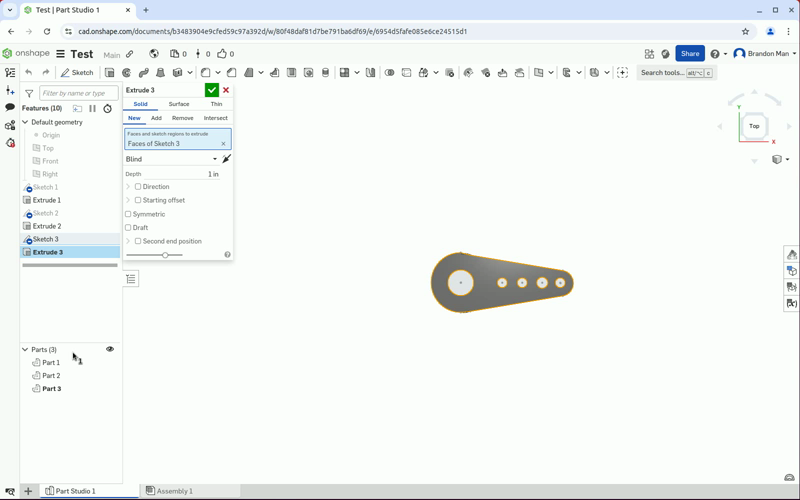
mouse_move(143, 106)
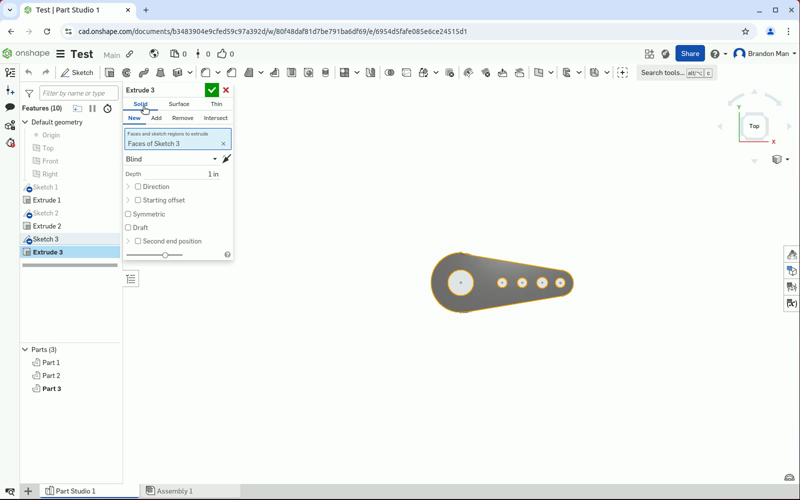
click(143, 106)
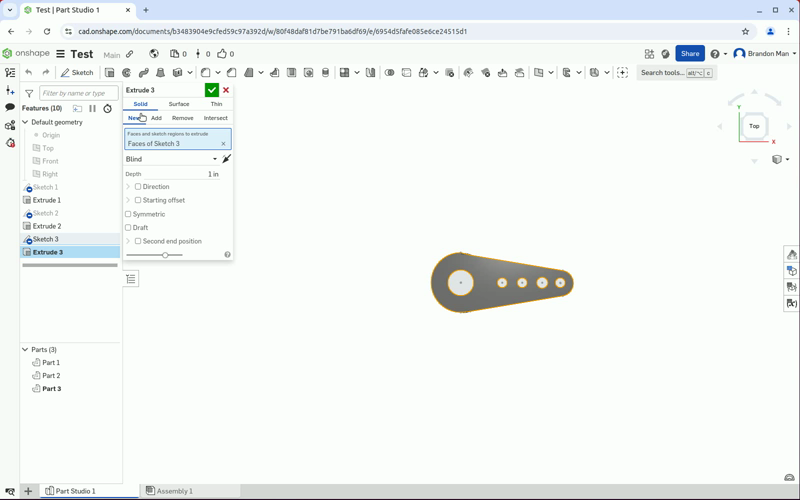
mouse_move(137, 120)
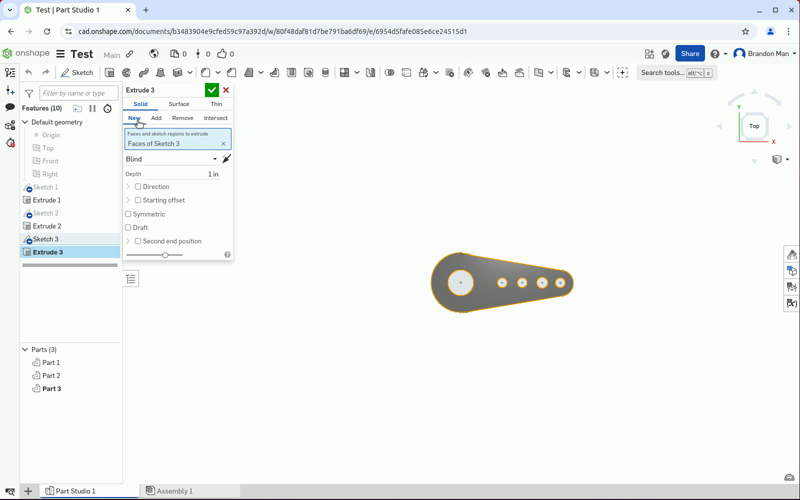
click(137, 120)
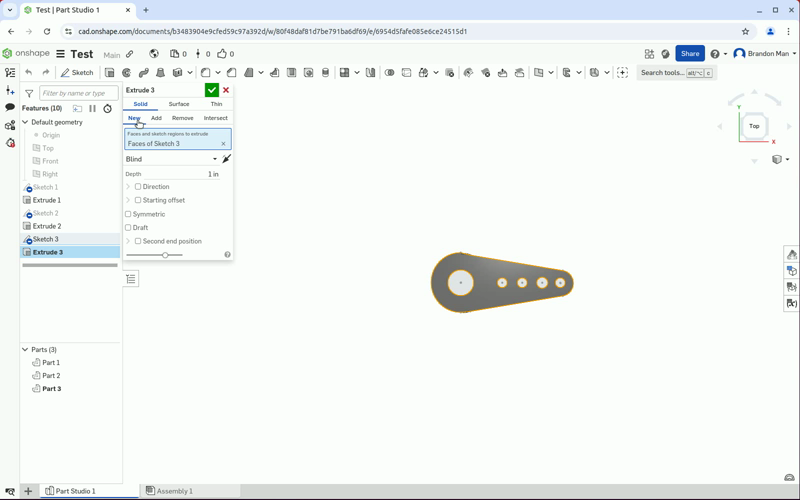
key(tab, 4)
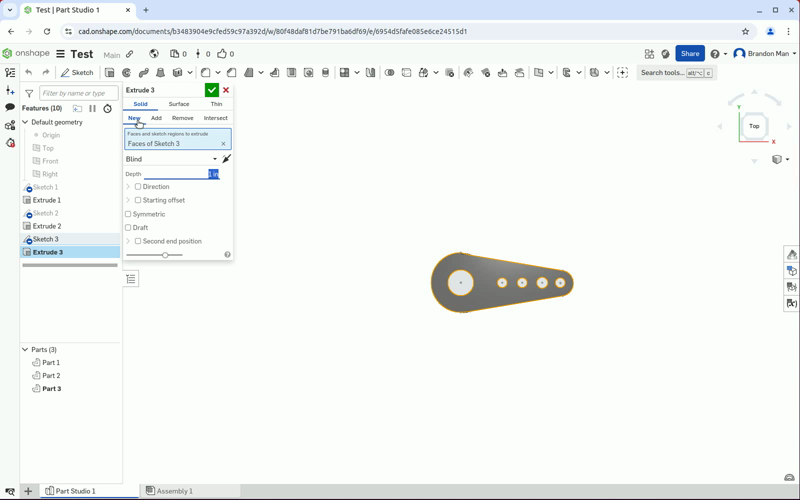
text(2.166)
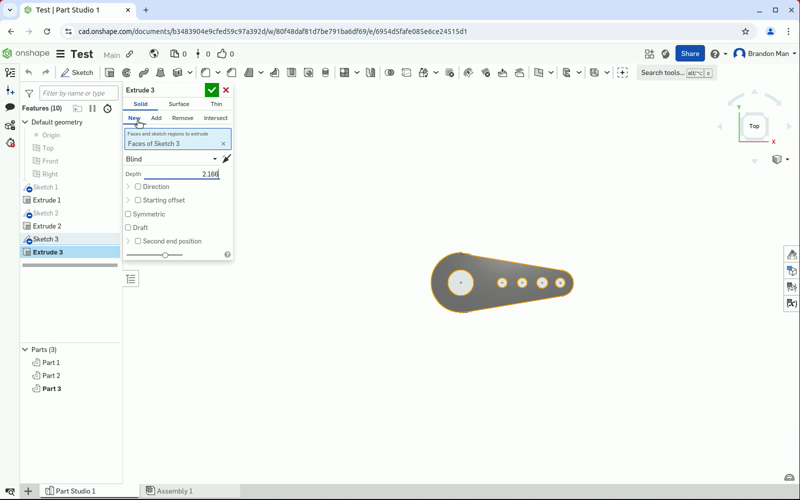
key(enter)
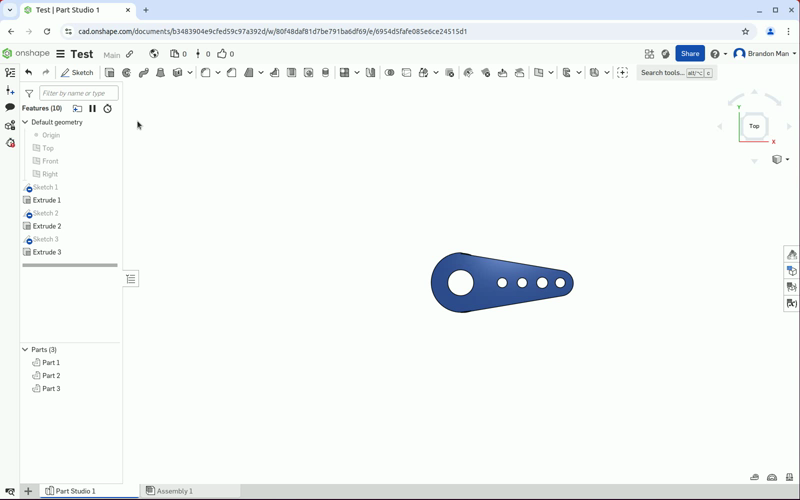
key(shift+h)
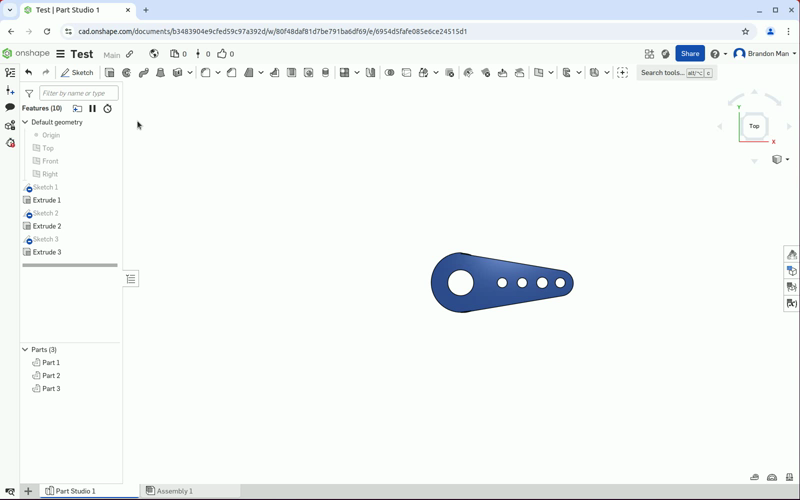
key(shift+h)
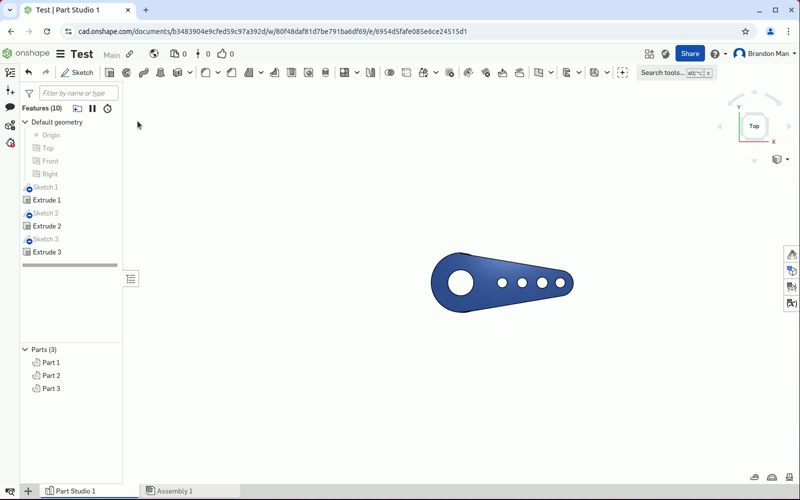
mouse_move(73, 189)
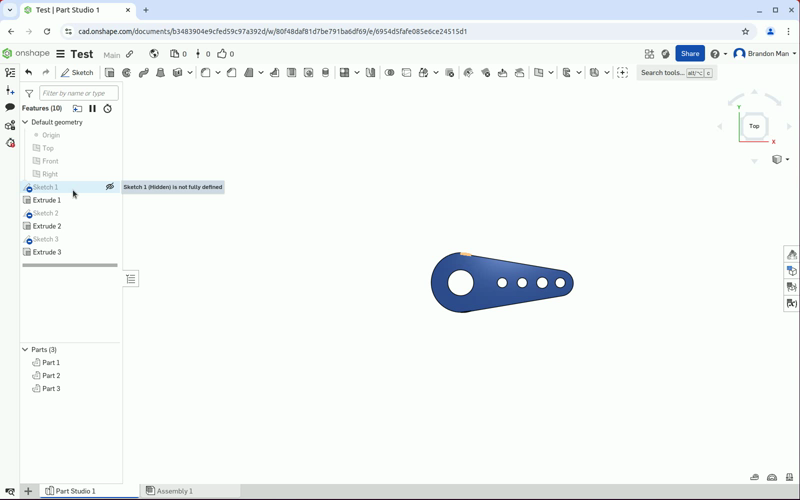
click(73, 189)
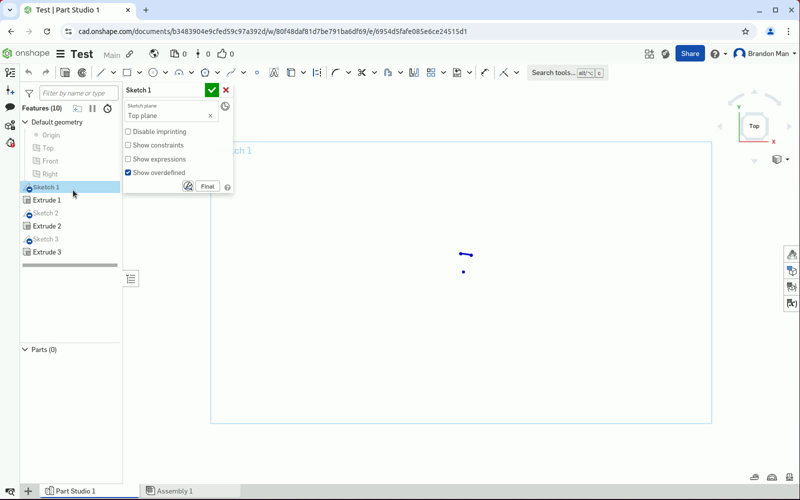
mouse_move(229, 92)
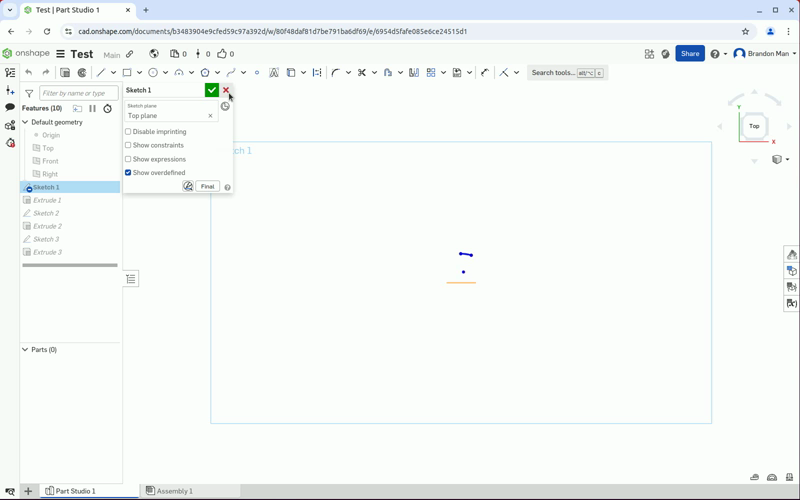
click(229, 92)
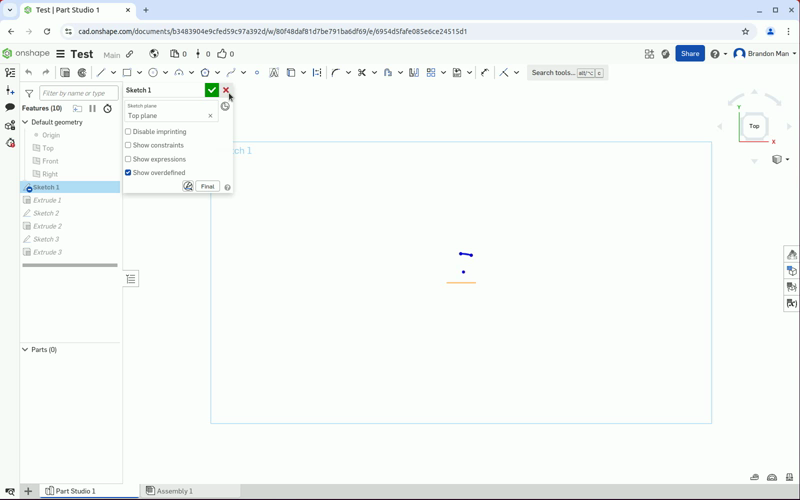
key(shift+s)
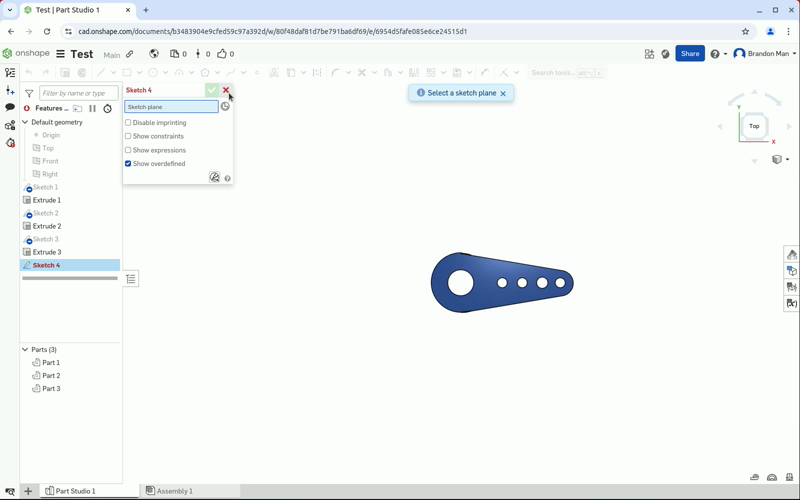
mouse_move(73, 150)
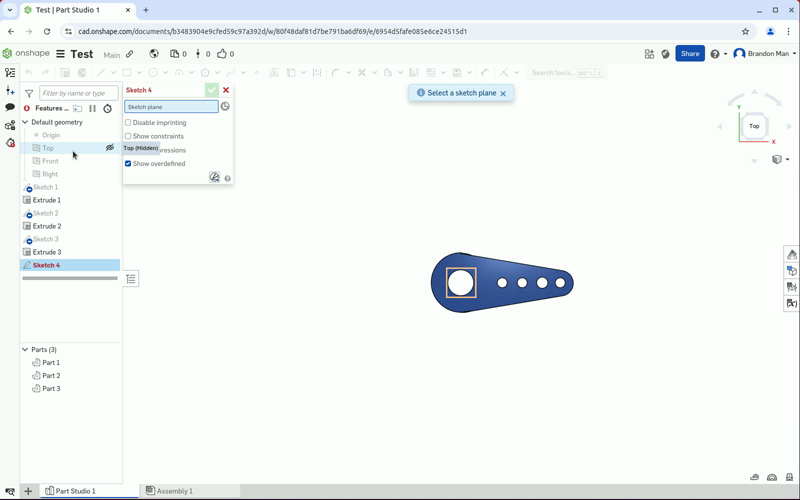
click(73, 150)
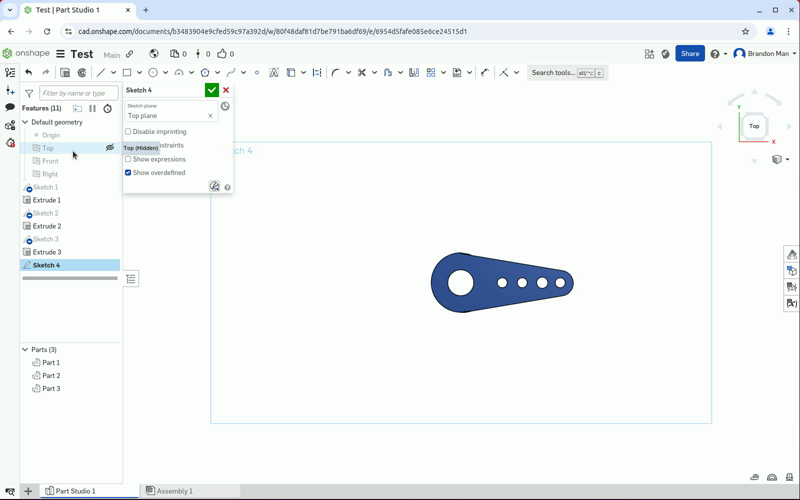
mouse_move(73, 352)
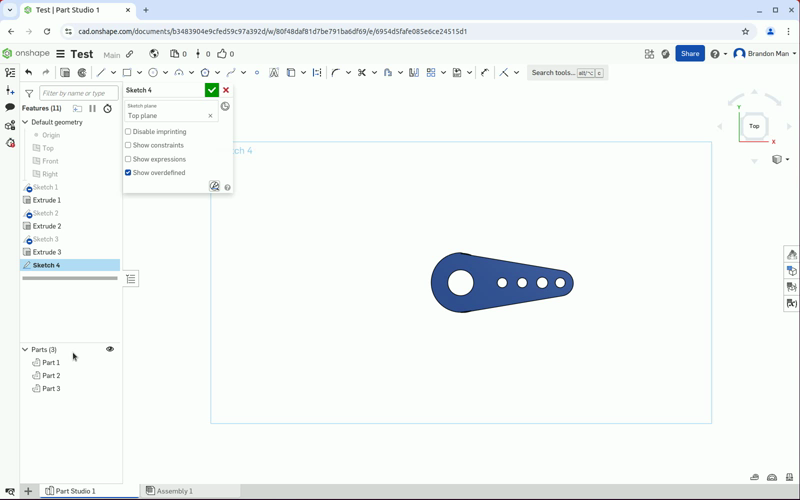
key(y)
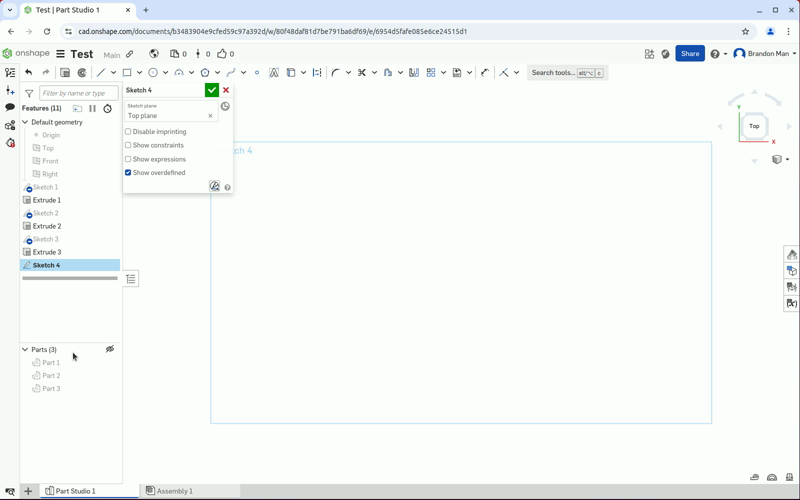
key(l)
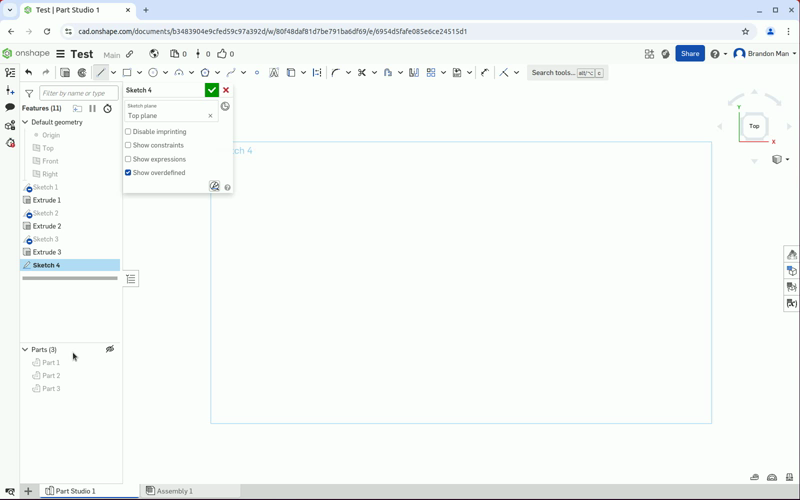
key_down(shift)
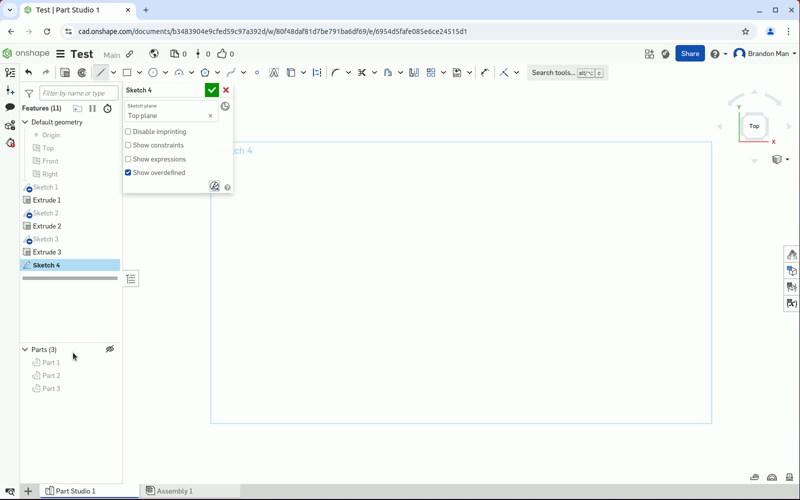
mouse_move(460, 312)
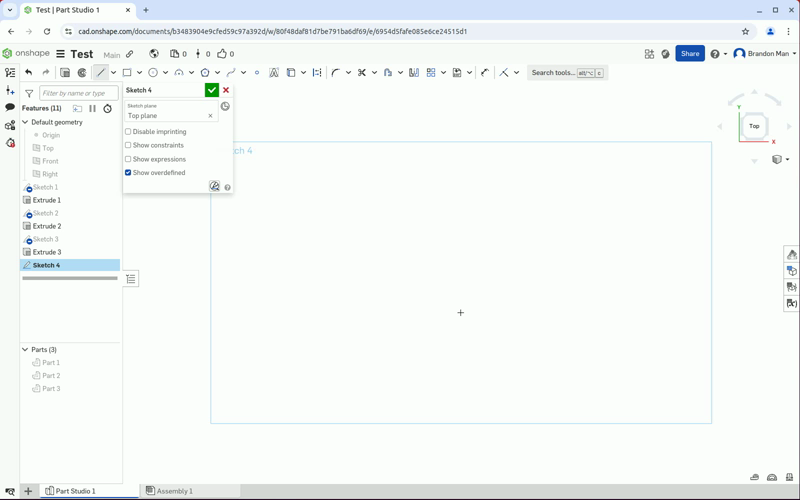
click(460, 312)
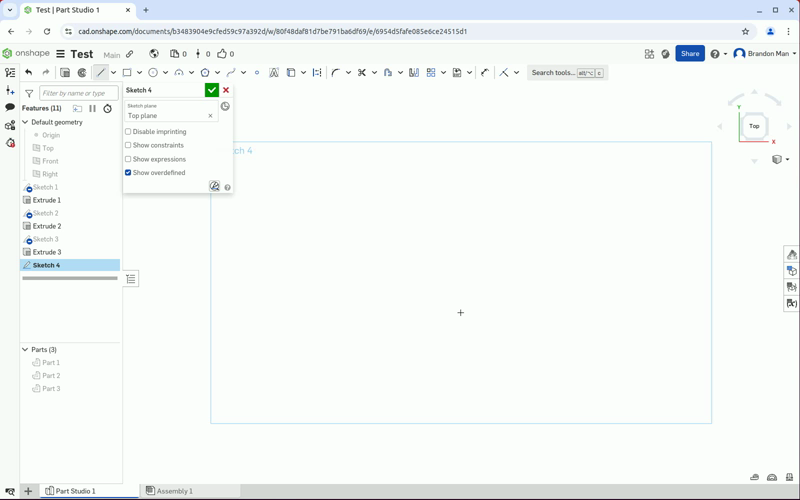
key_up(shift)
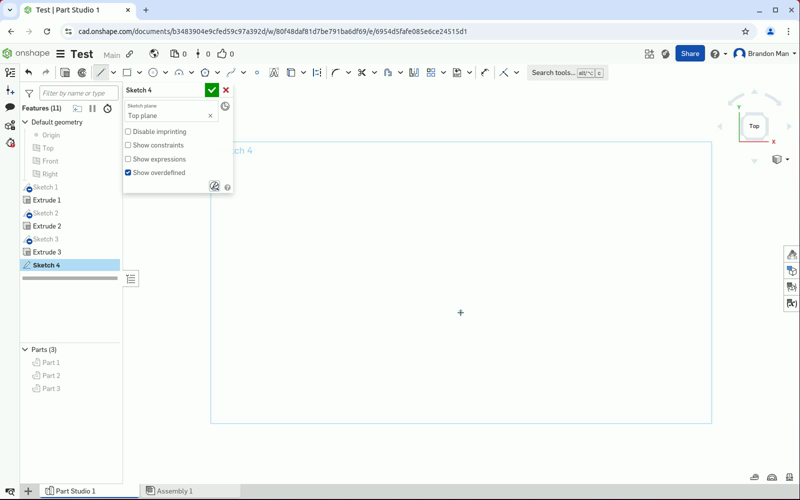
key_down(shift)
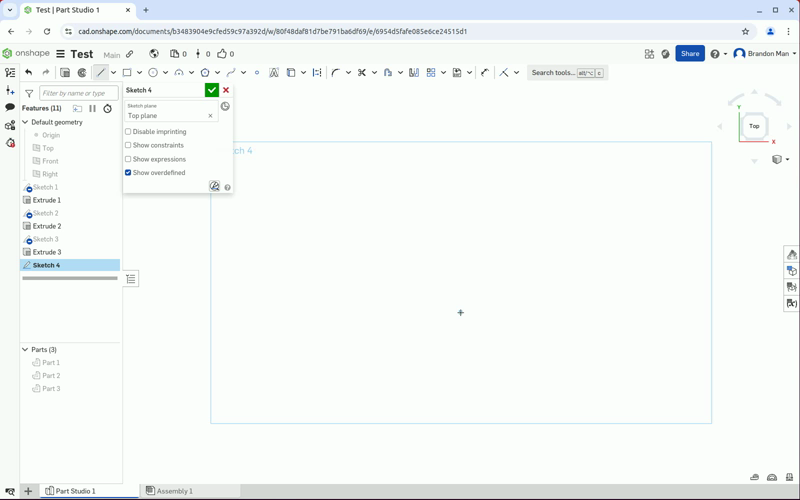
mouse_move(490, 312)
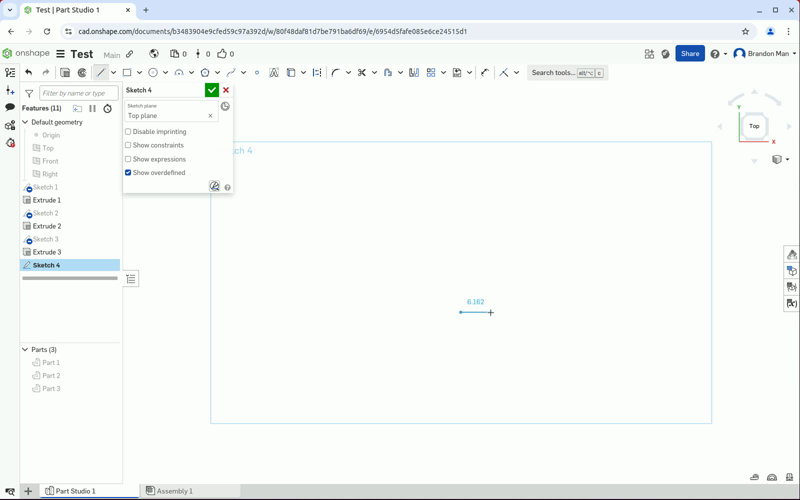
mouse_move(470, 311)
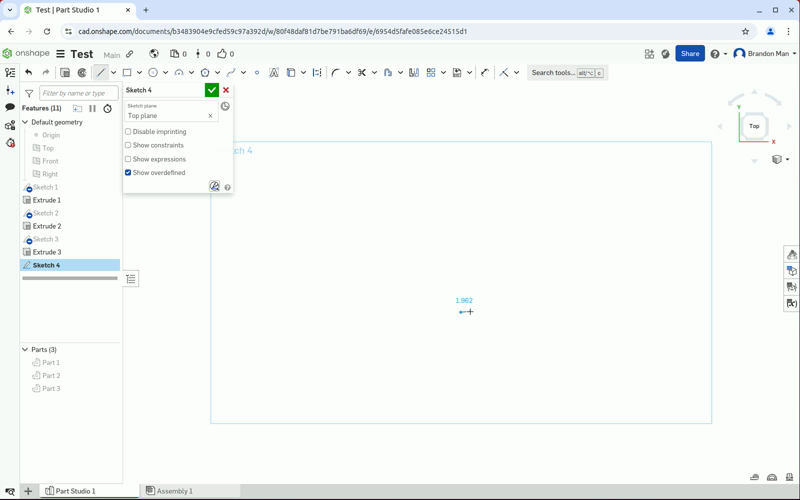
click(470, 311)
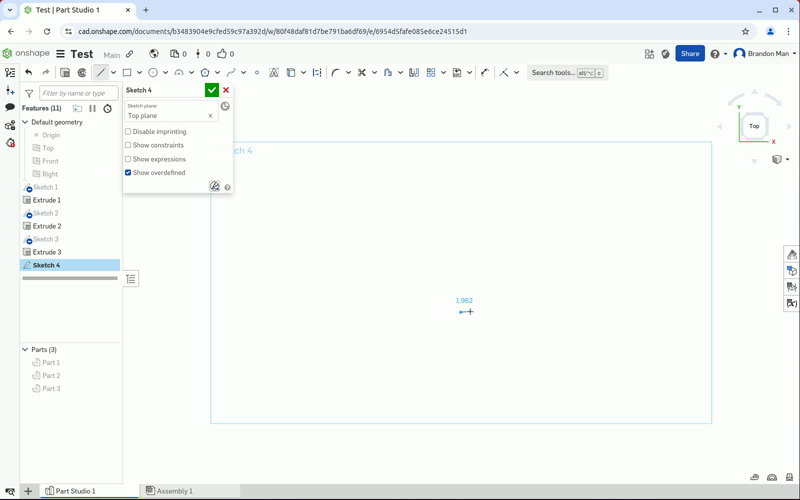
key_up(shift)
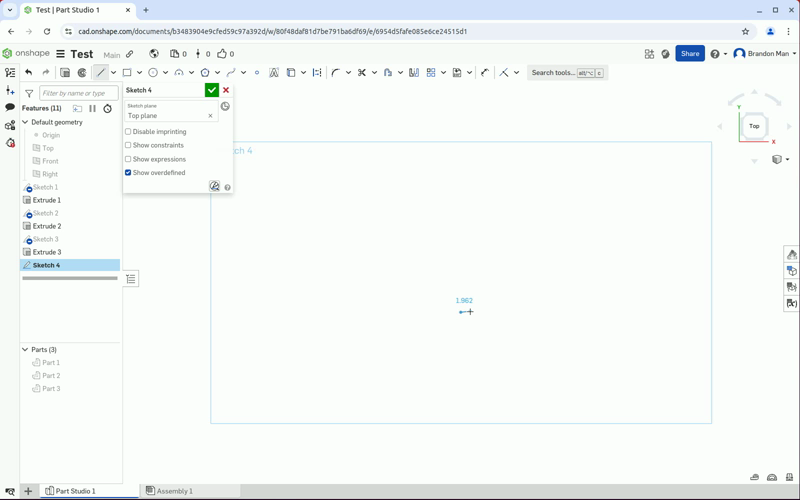
key_down(shift)
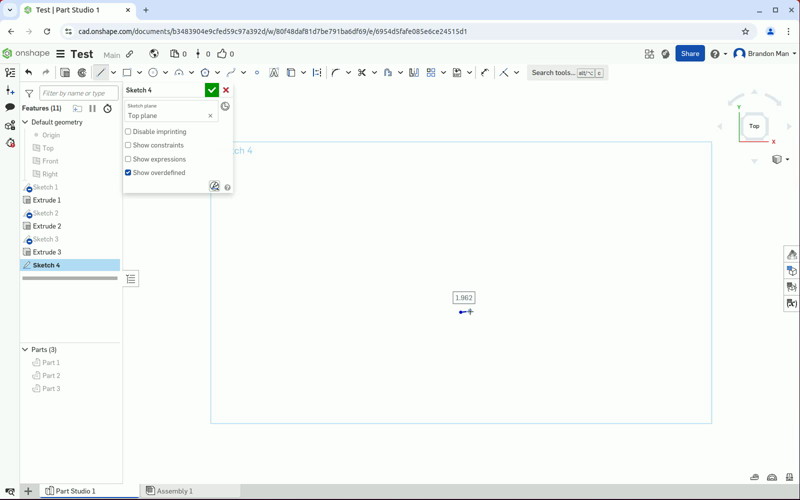
mouse_move(562, 295)
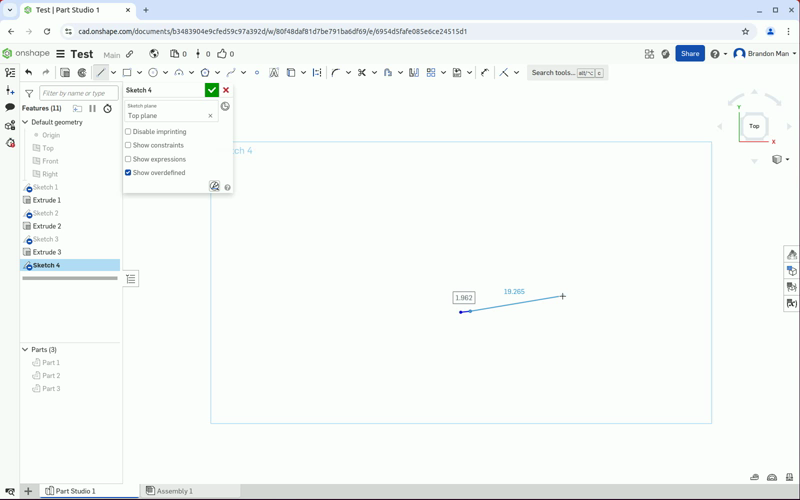
click(562, 295)
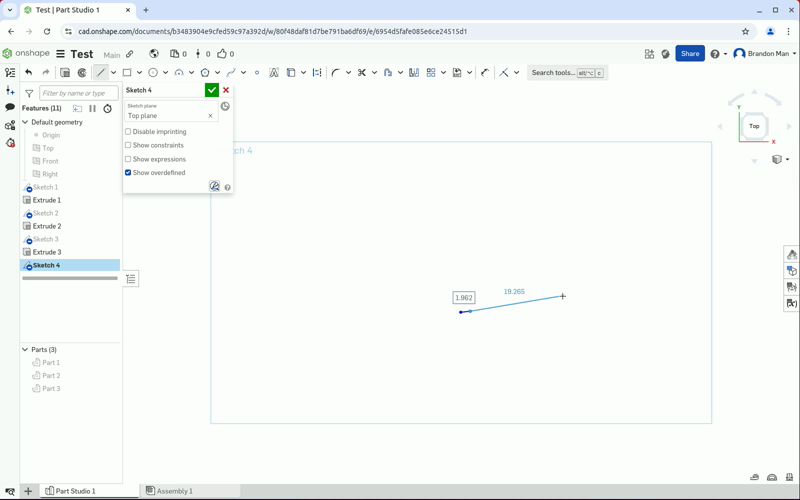
key_up(shift)
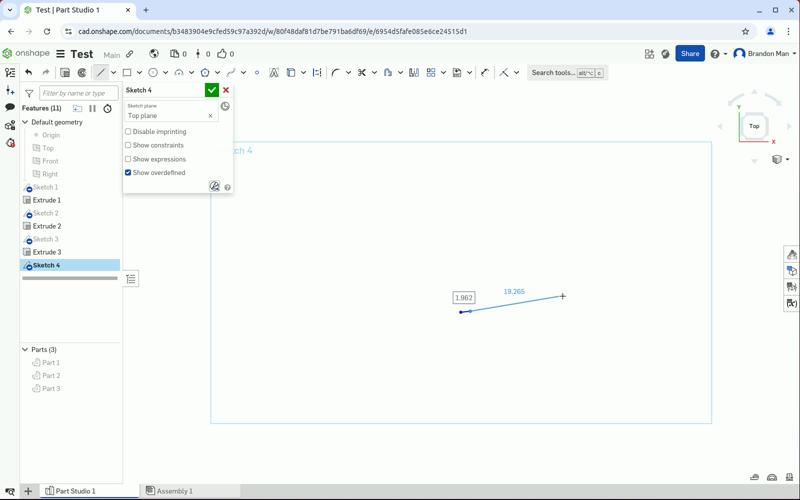
key(esc)
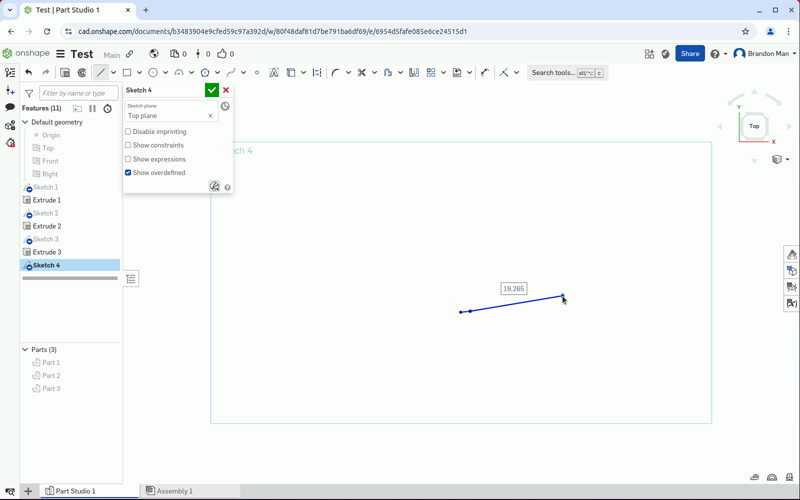
key(a)
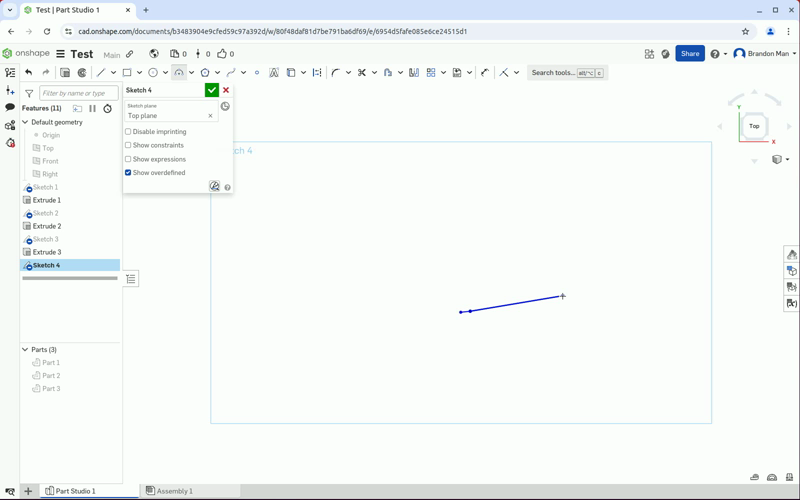
mouse_move(562, 295)
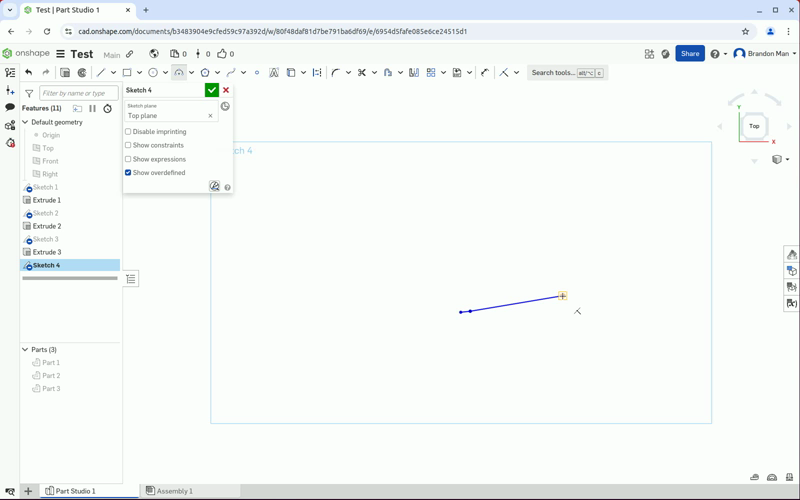
click(562, 295)
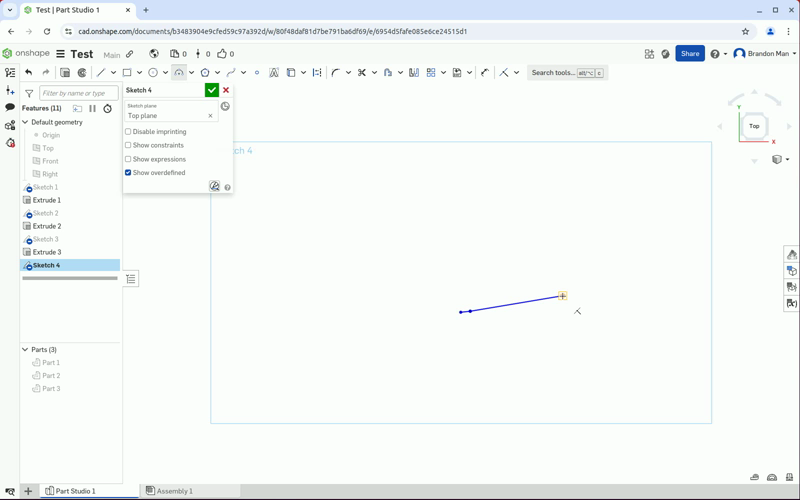
key_down(shift)
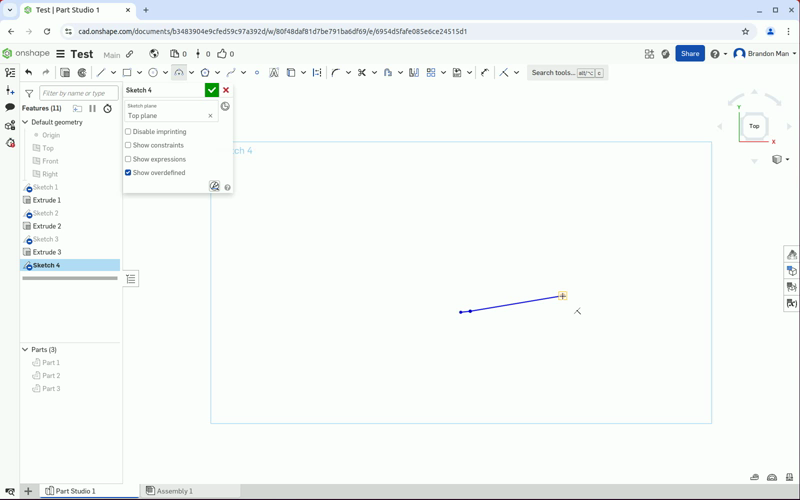
mouse_move(562, 270)
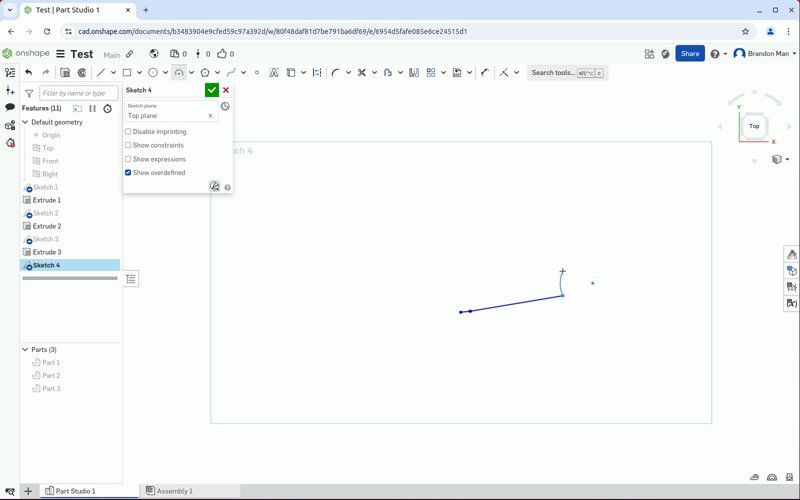
click(562, 270)
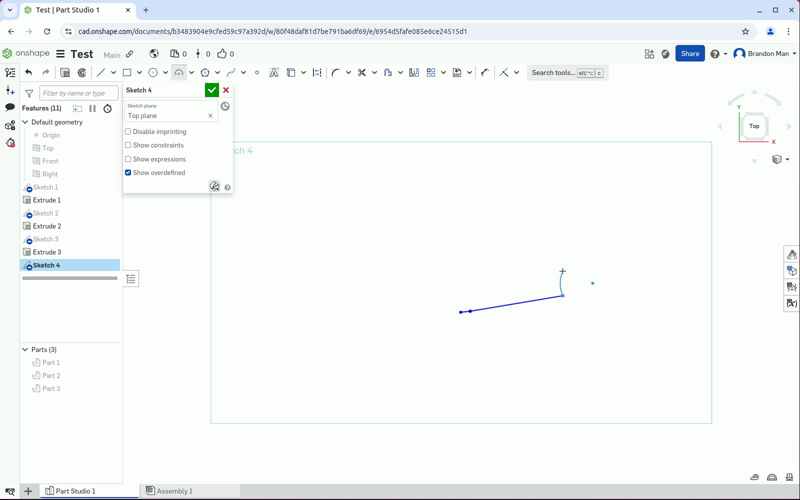
mouse_move(573, 283)
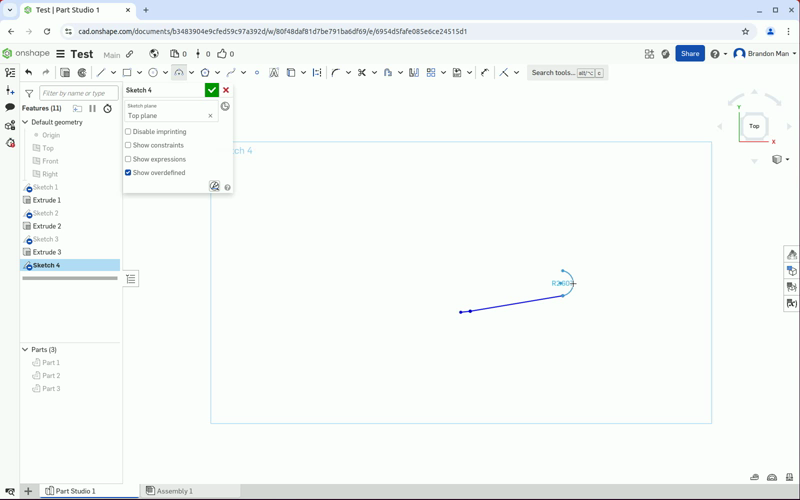
click(573, 283)
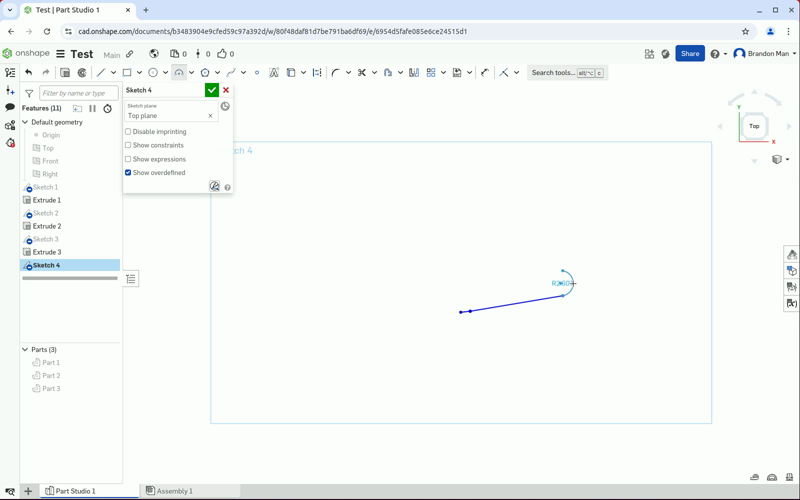
key_up(shift)
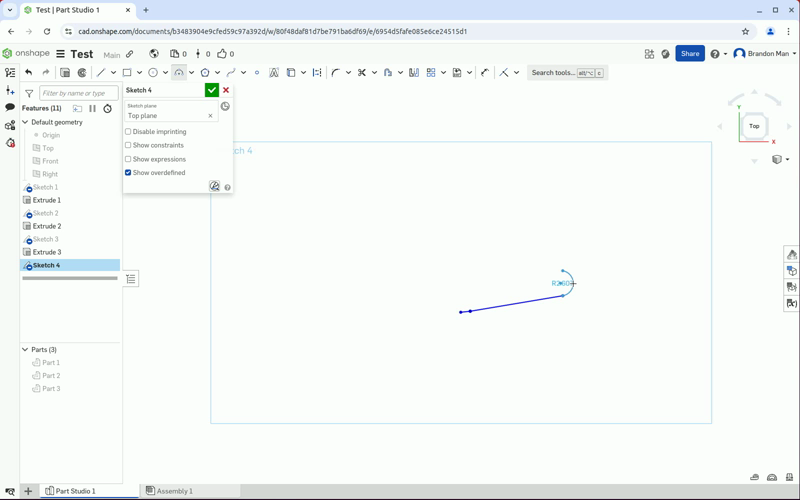
key(esc)
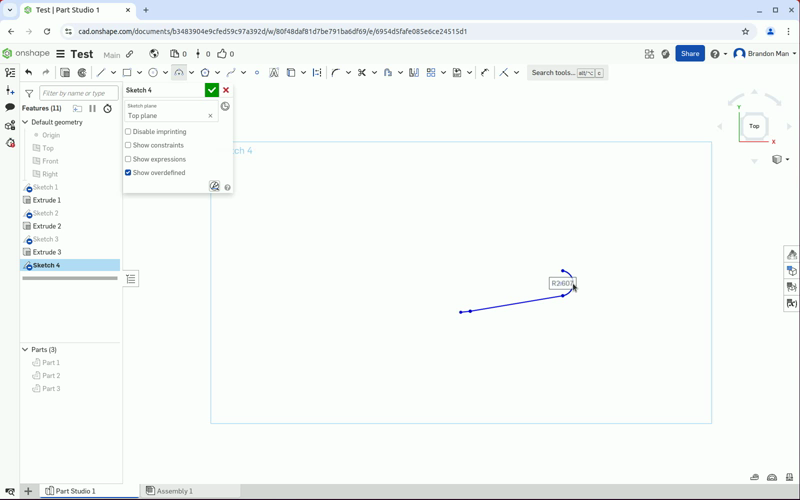
key(l)
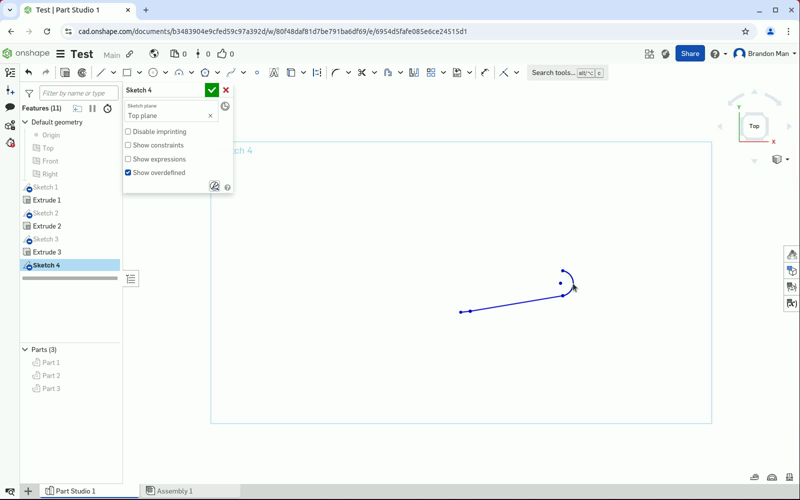
mouse_move(562, 270)
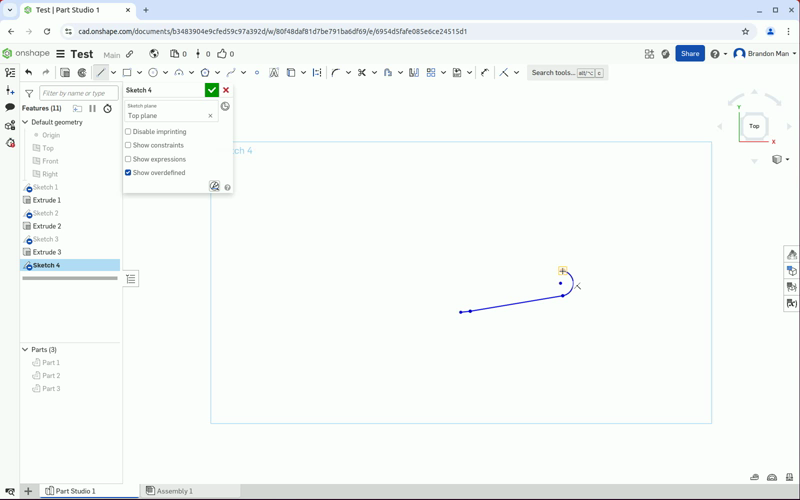
click(562, 270)
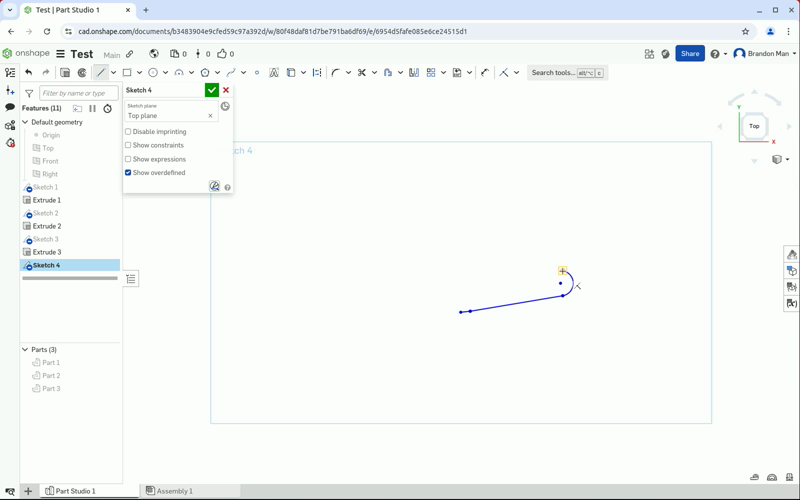
key_down(shift)
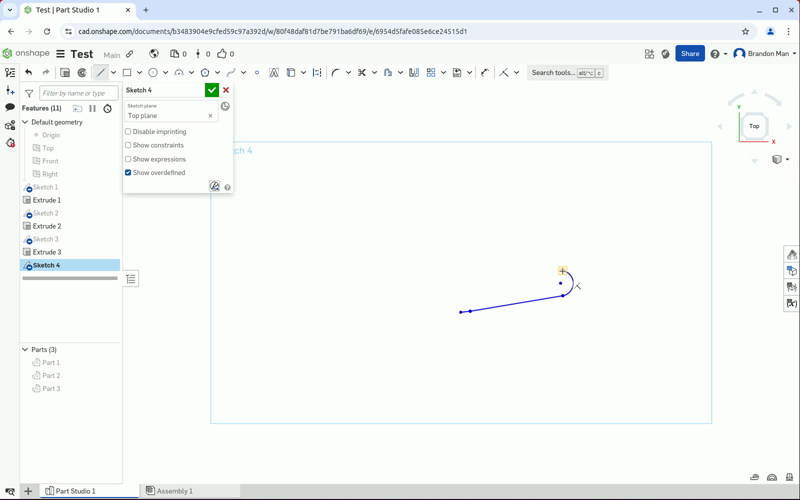
mouse_move(470, 255)
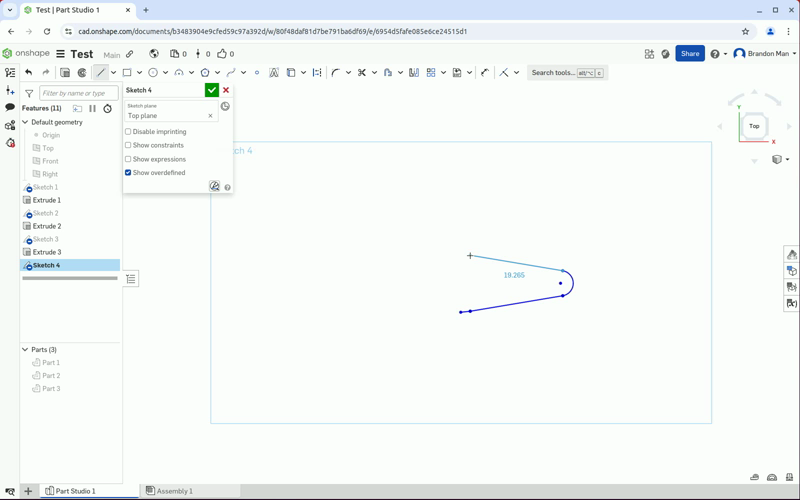
click(470, 255)
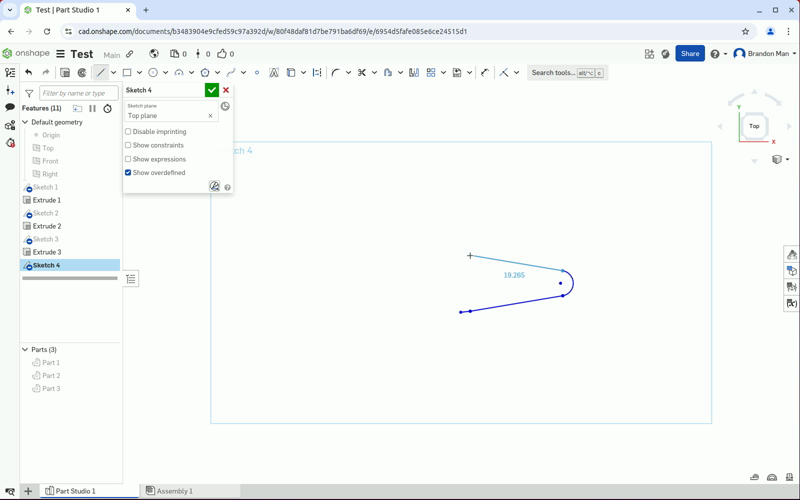
key_up(shift)
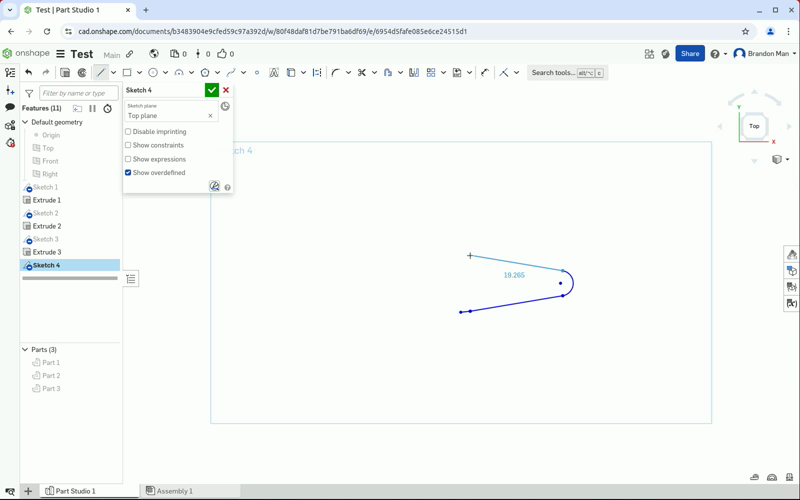
key_down(shift)
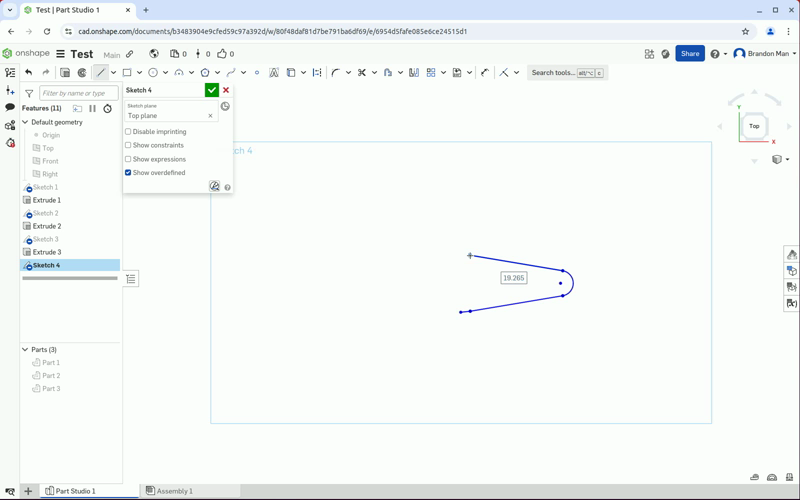
mouse_move(500, 255)
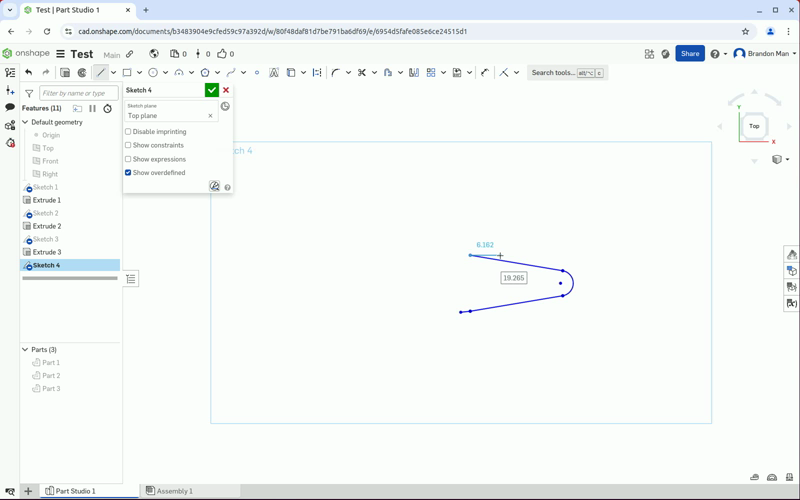
mouse_move(460, 252)
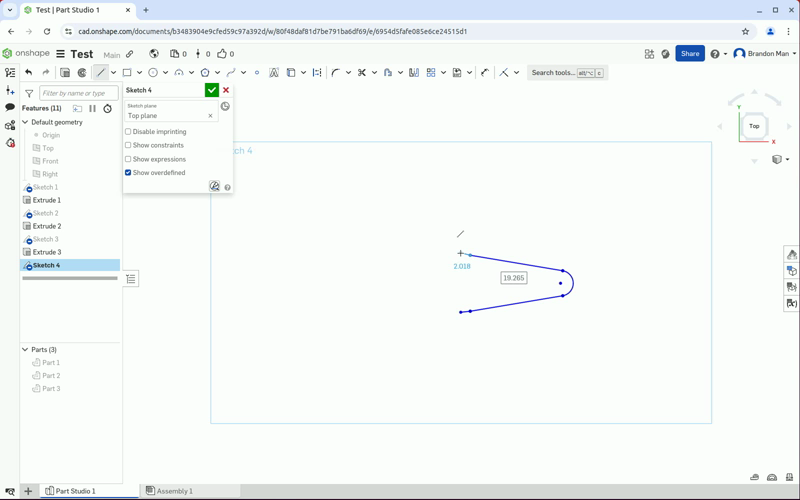
click(460, 252)
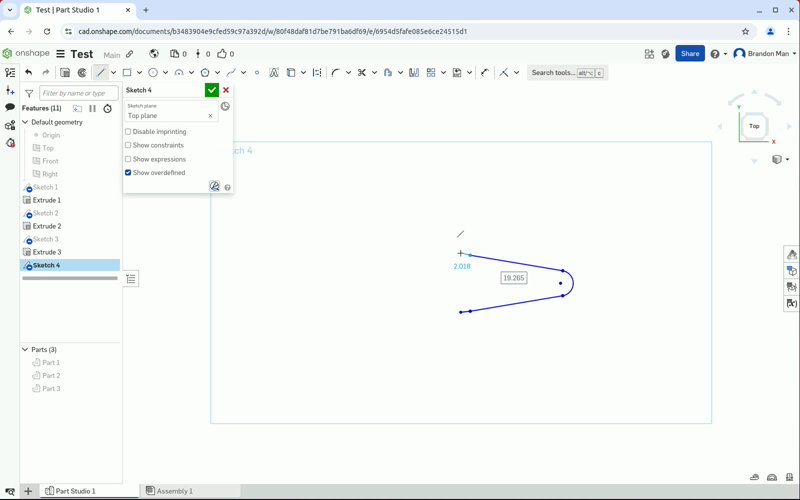
key_up(shift)
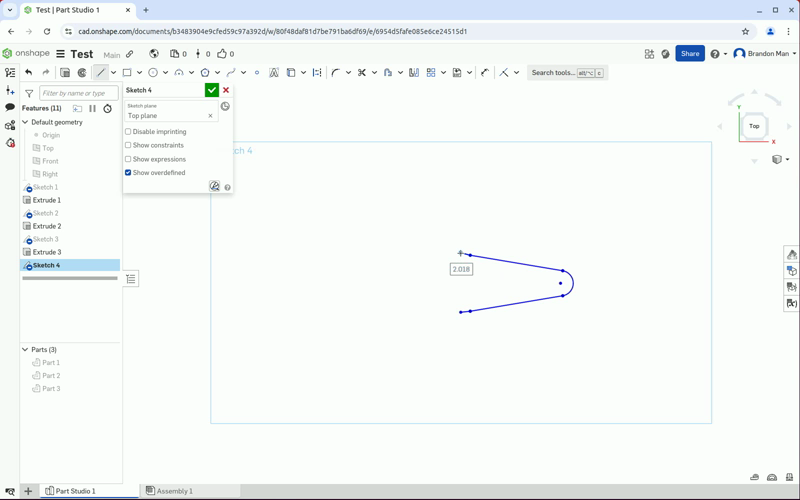
key(esc)
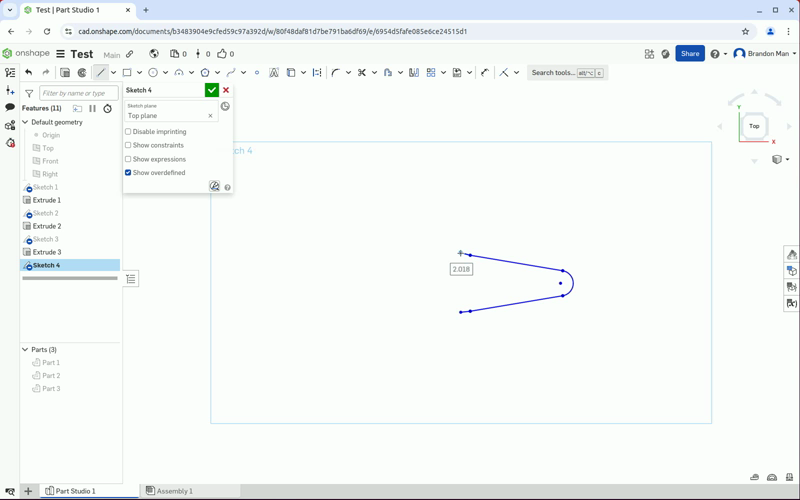
key(a)
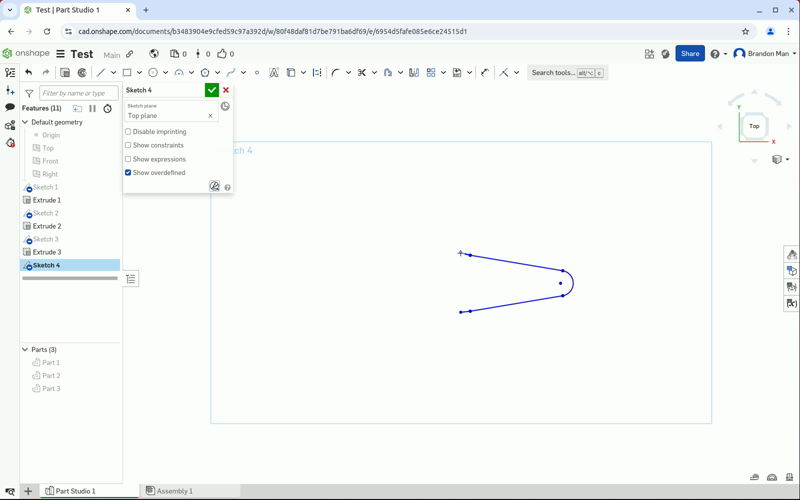
mouse_move(460, 252)
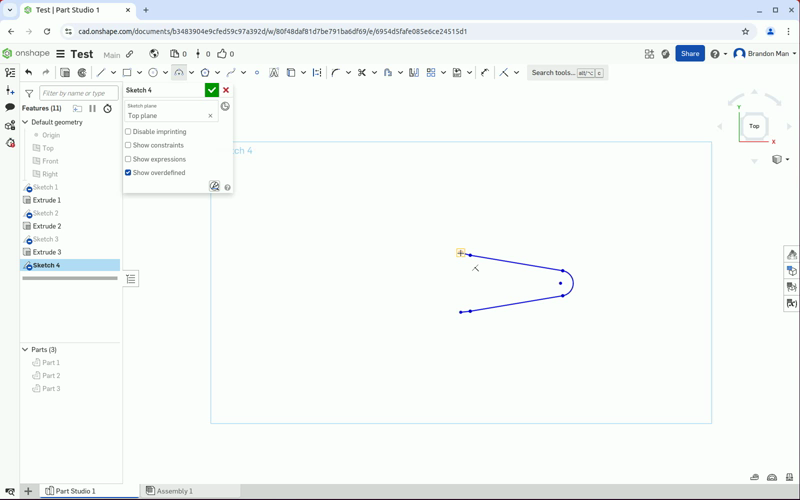
click(460, 252)
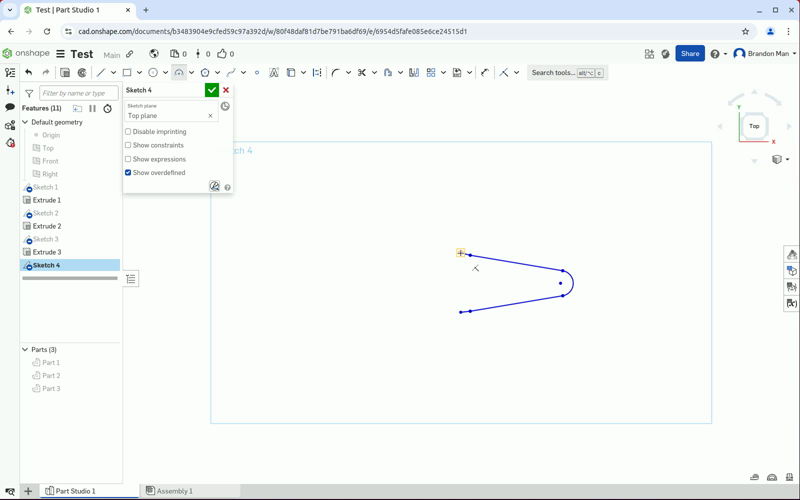
mouse_move(460, 312)
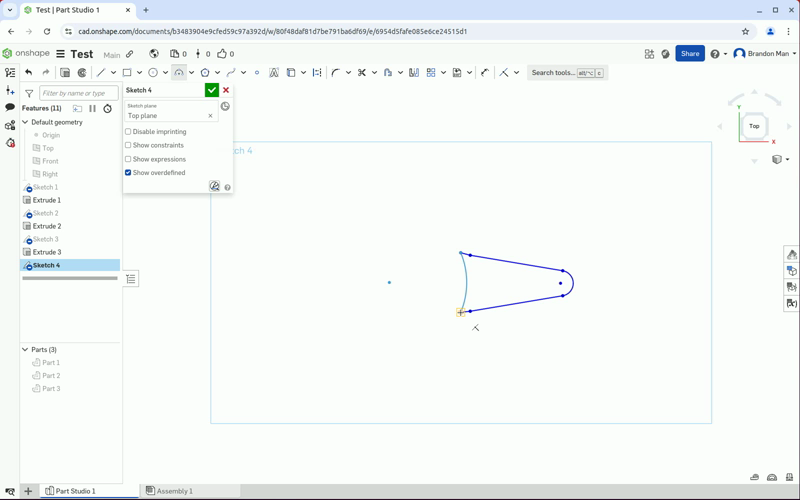
click(460, 312)
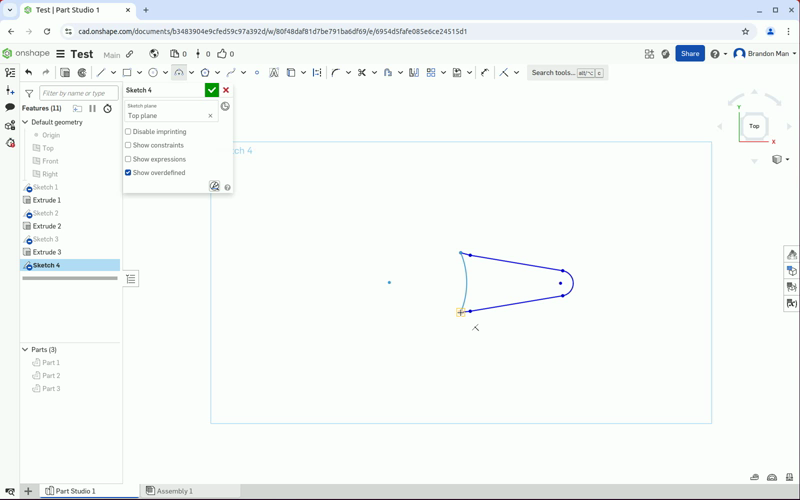
key_down(shift)
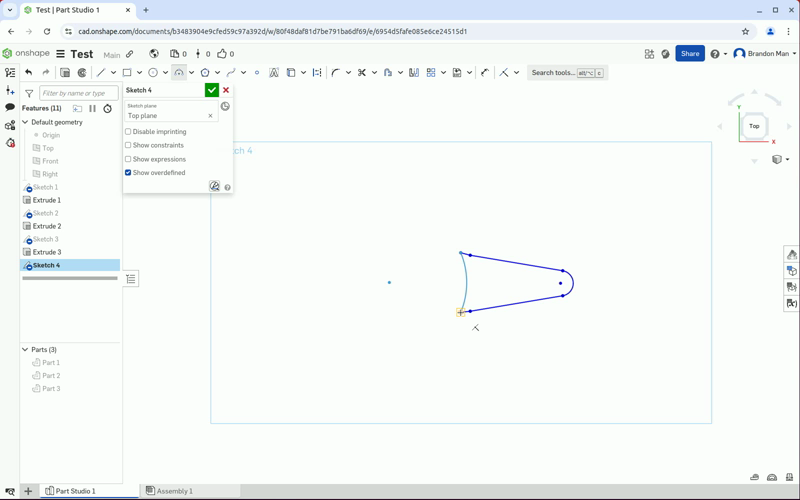
mouse_move(431, 282)
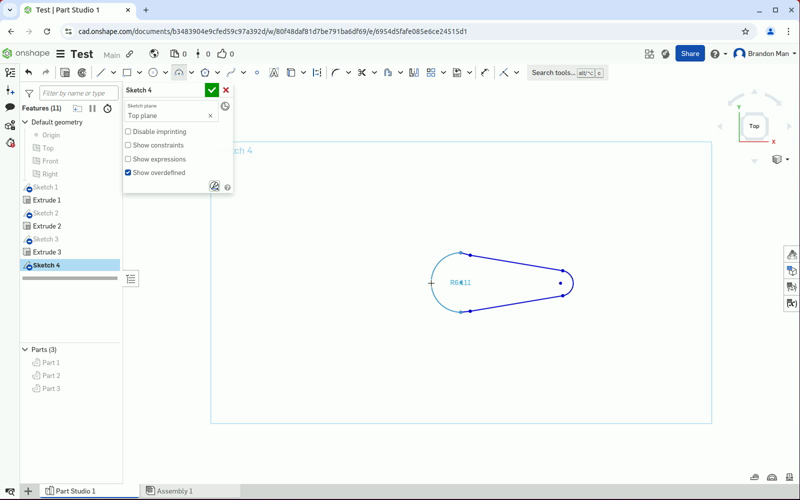
click(431, 282)
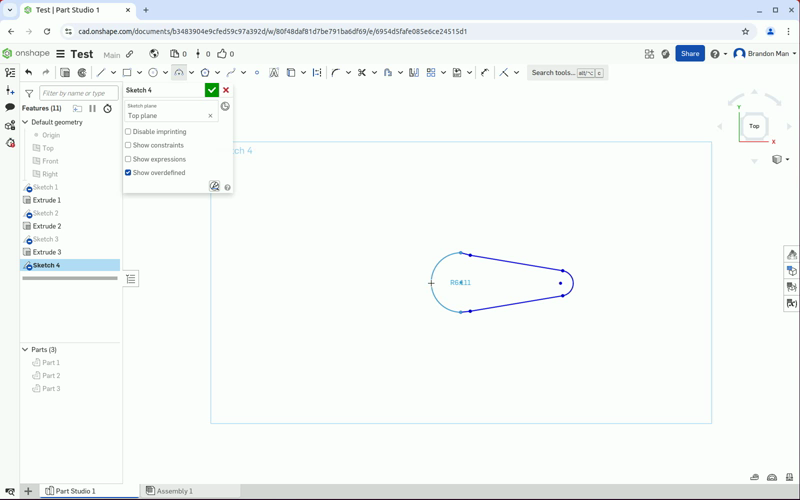
key_up(shift)
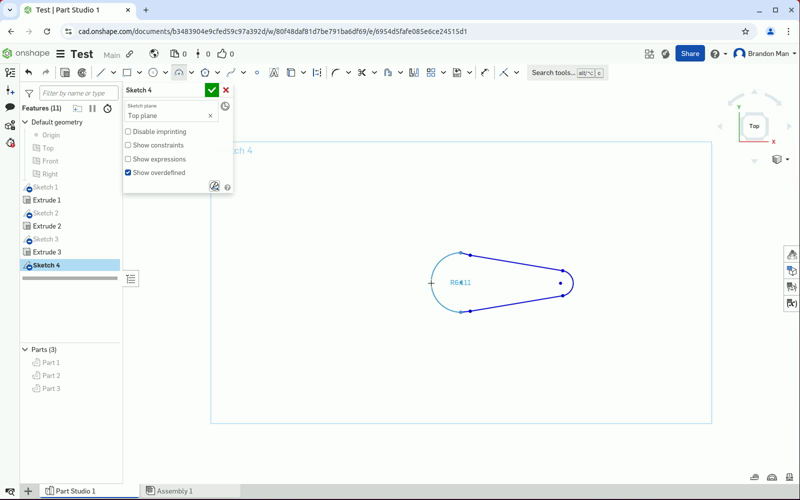
key(esc)
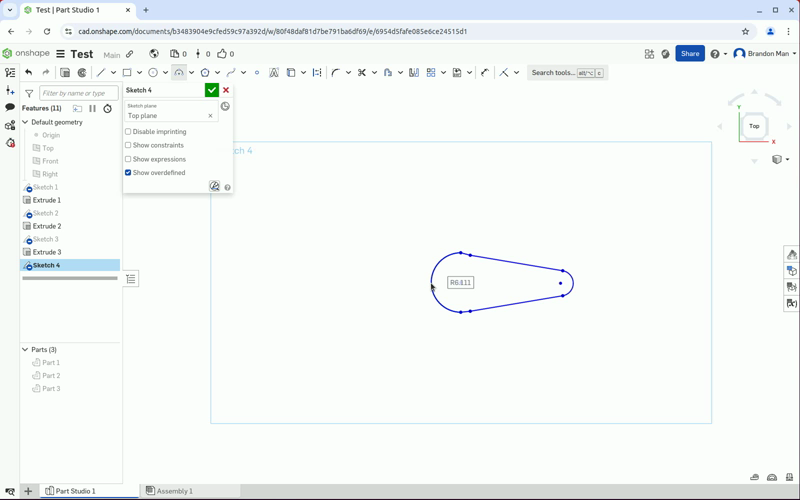
key(c)
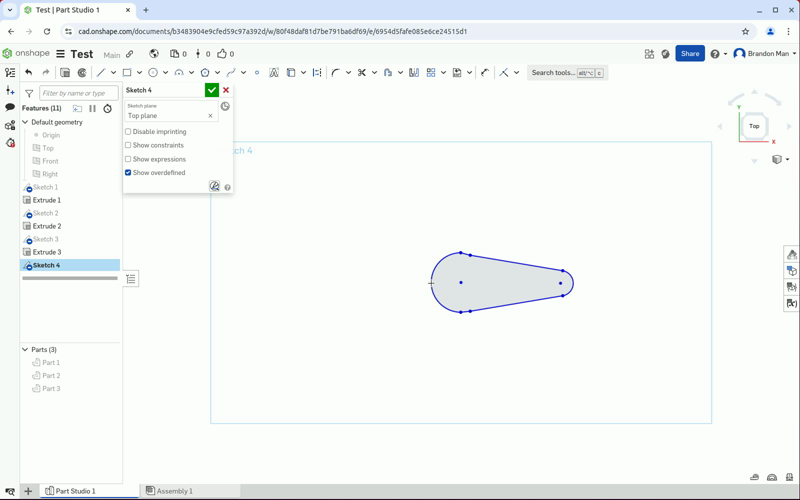
key_down(shift)
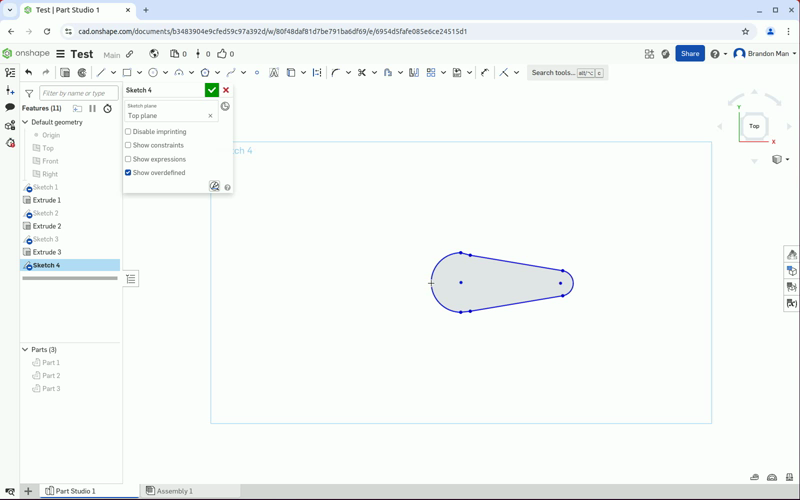
mouse_move(460, 282)
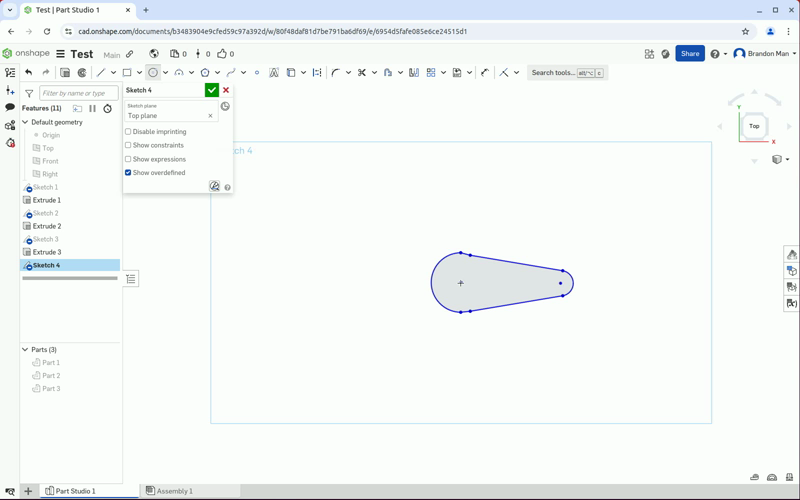
click(460, 282)
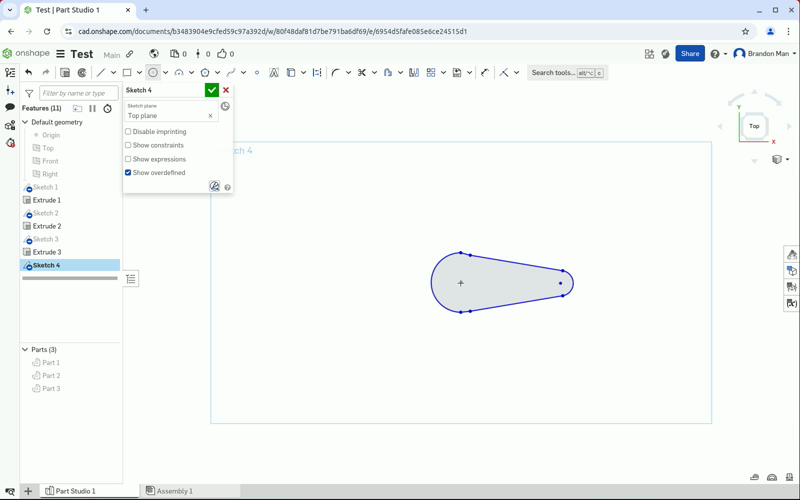
key_up(shift)
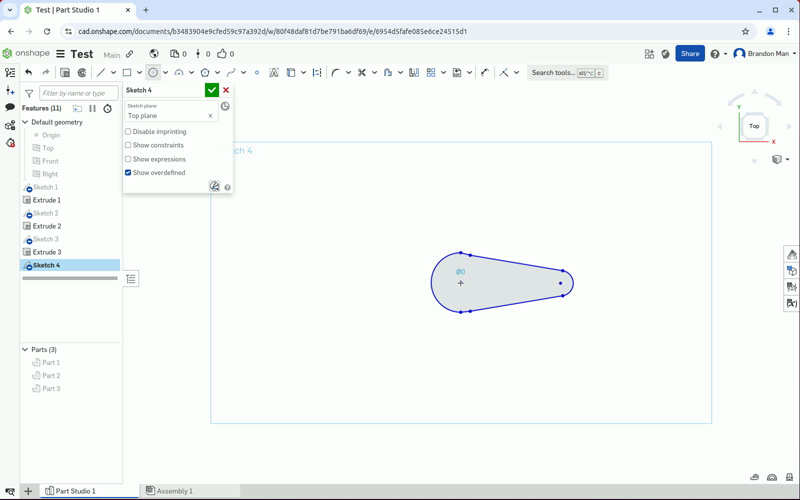
mouse_move(473, 282)
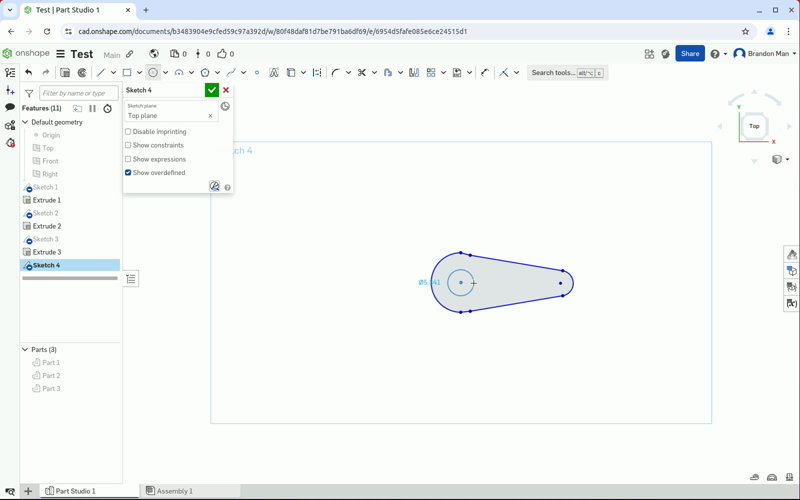
click(473, 282)
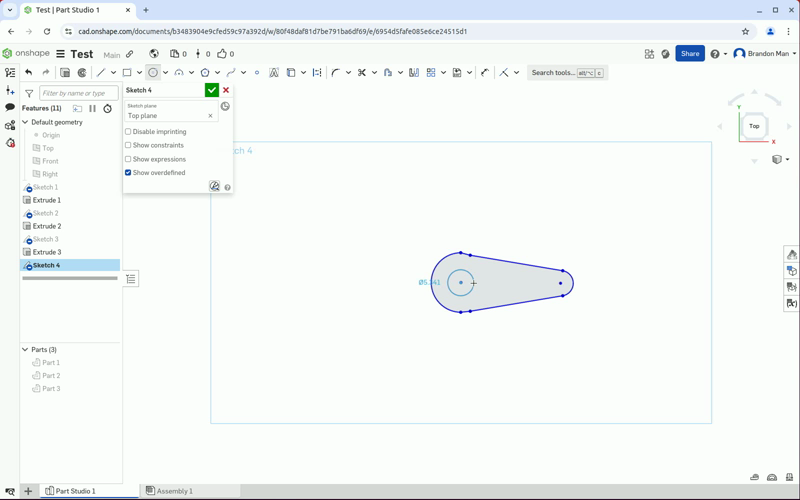
key(esc)
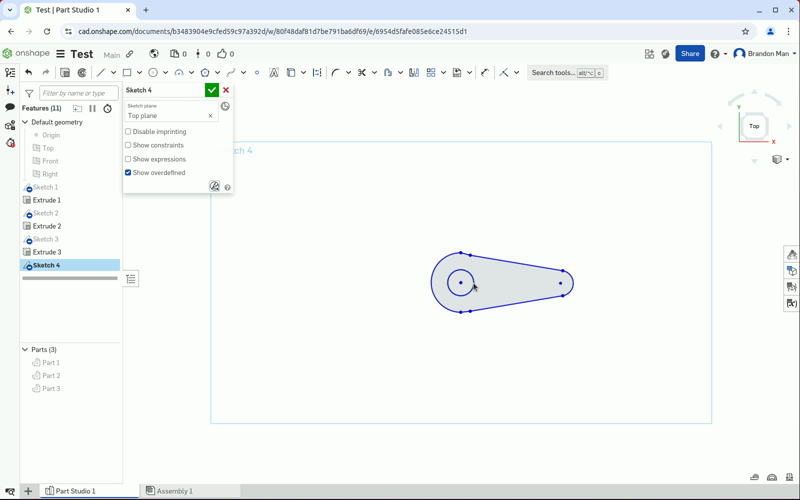
key(c)
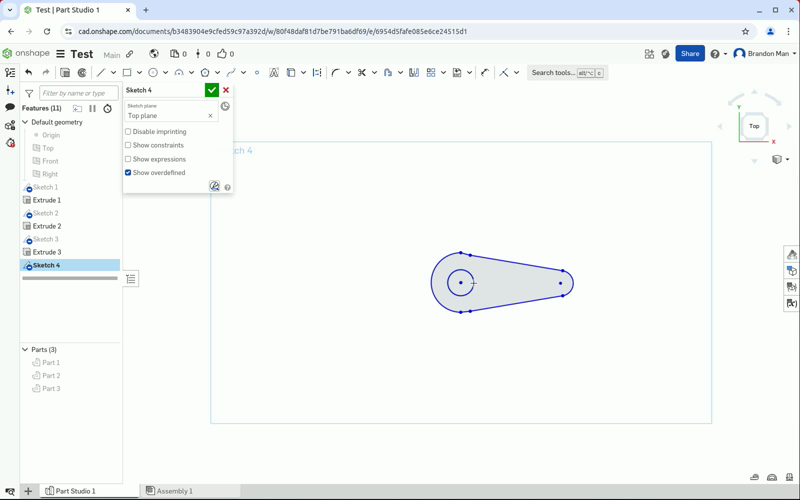
key_down(shift)
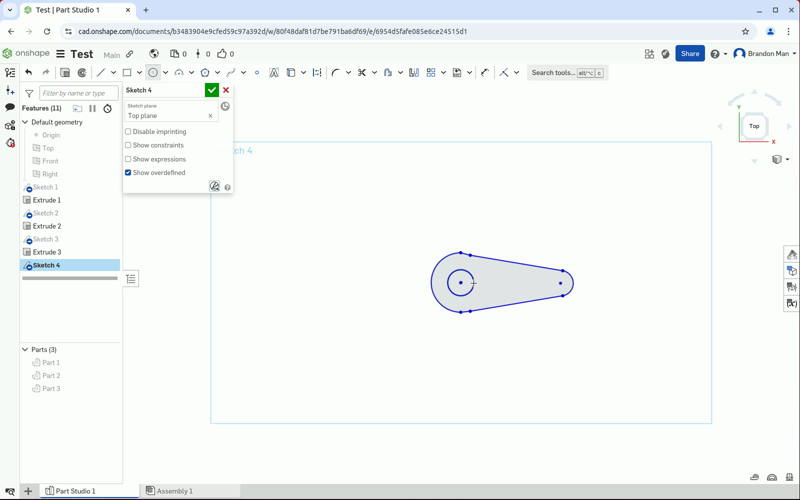
mouse_move(502, 282)
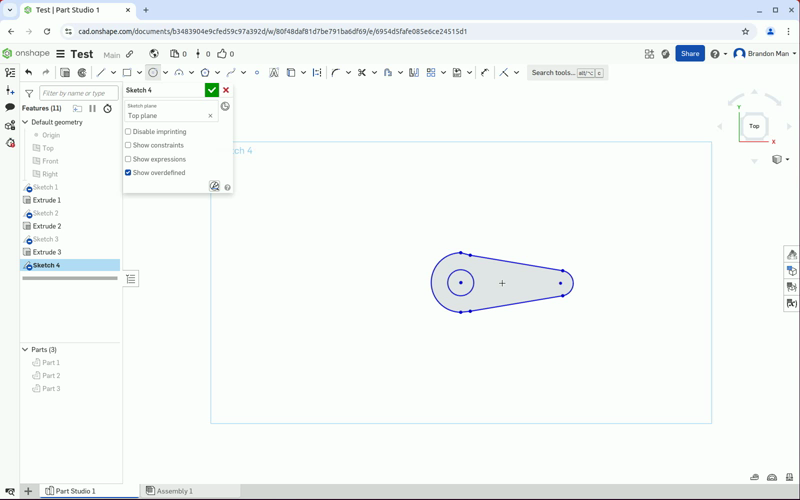
click(502, 282)
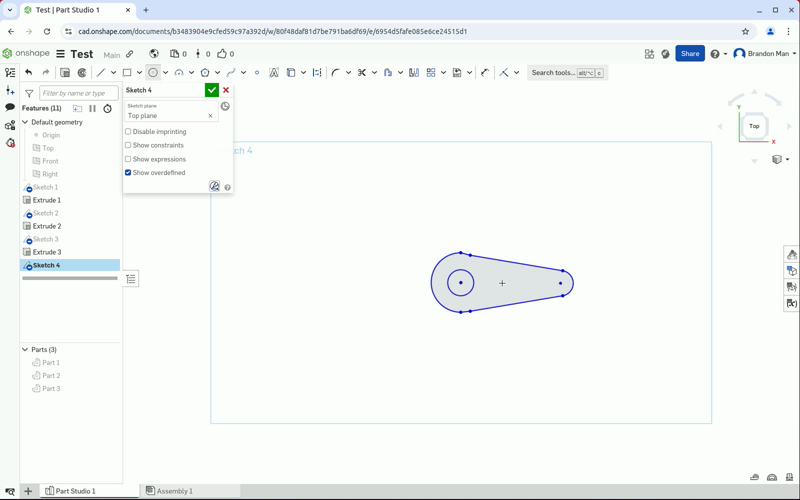
key_up(shift)
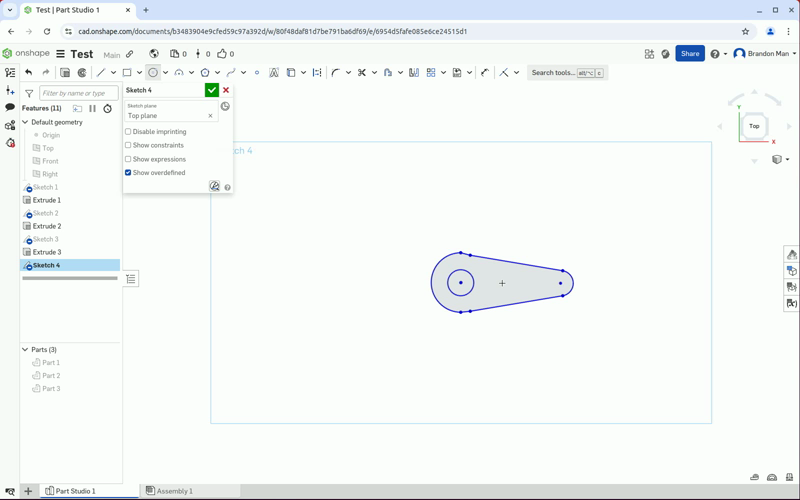
mouse_move(507, 282)
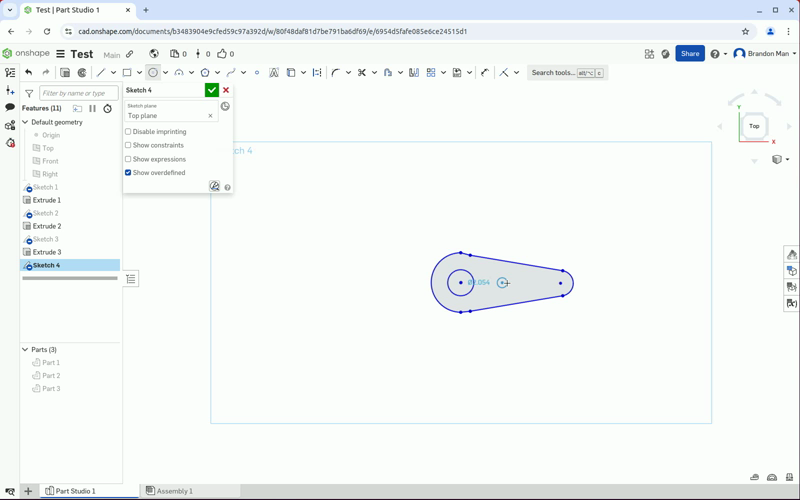
click(507, 282)
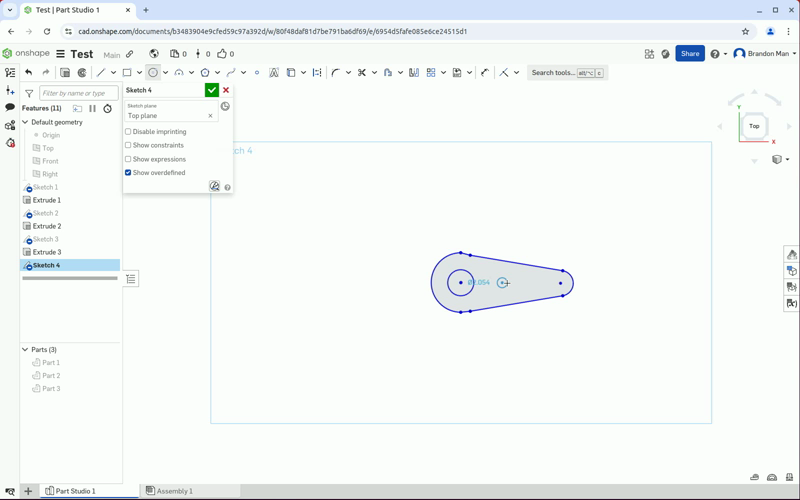
key(esc)
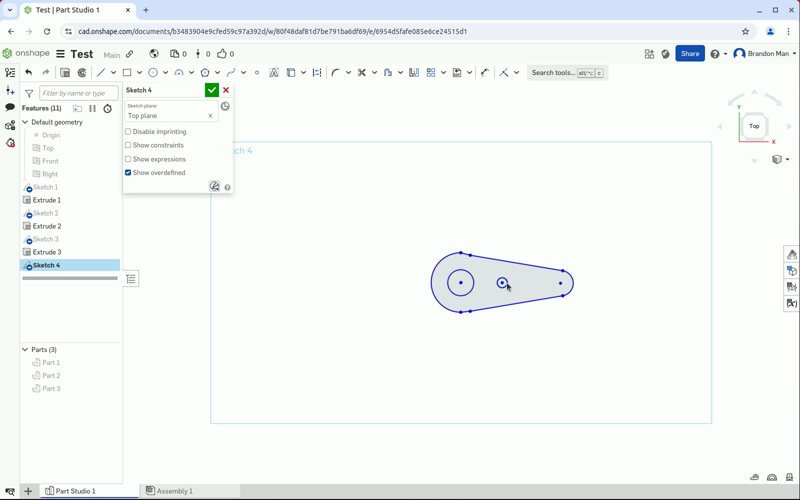
key(c)
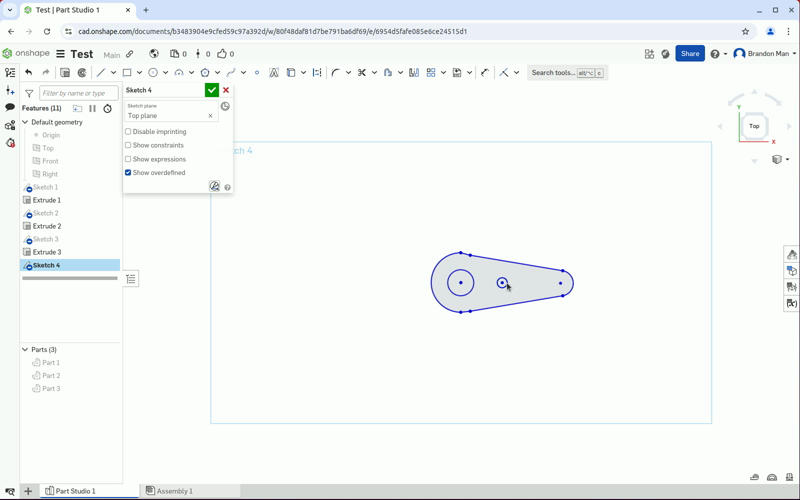
key_down(shift)
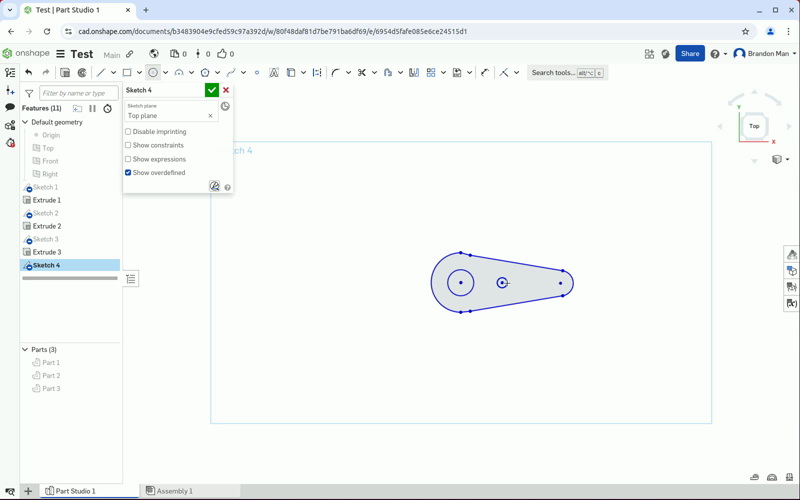
mouse_move(522, 282)
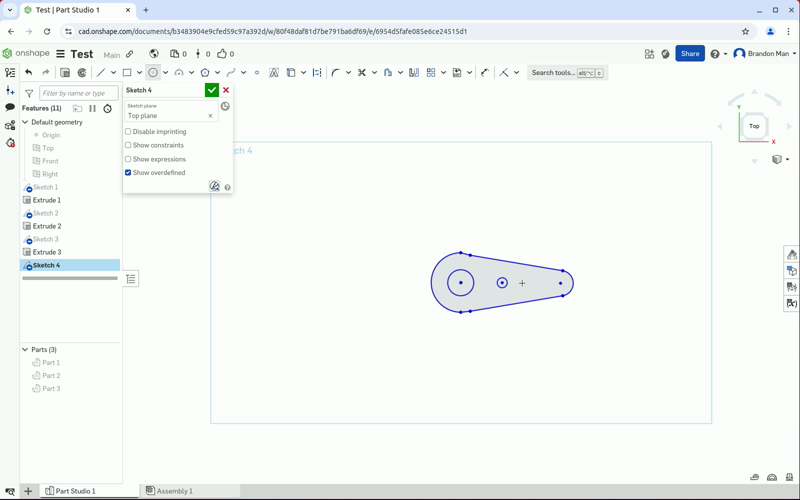
click(522, 282)
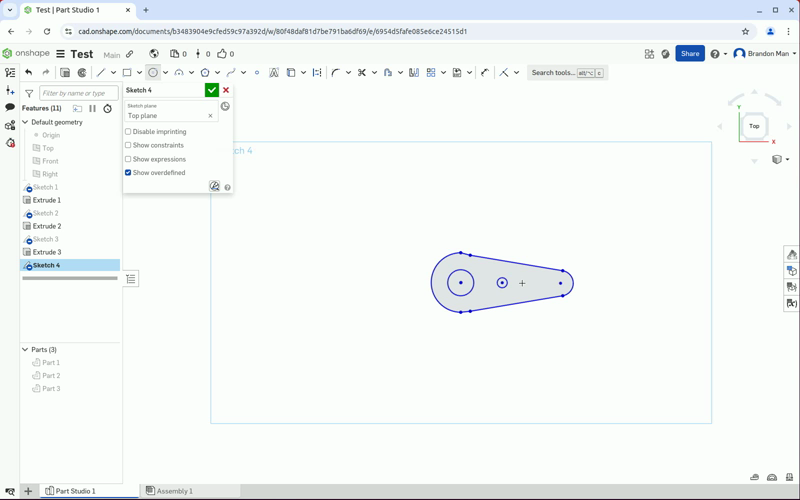
key_up(shift)
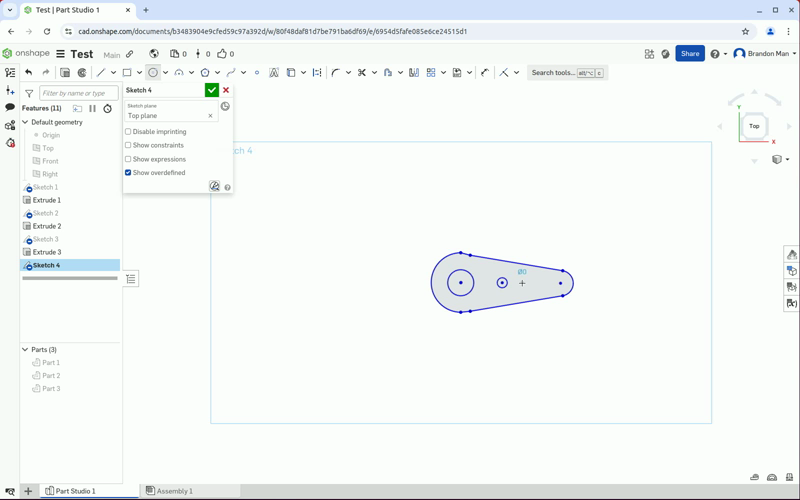
mouse_move(527, 282)
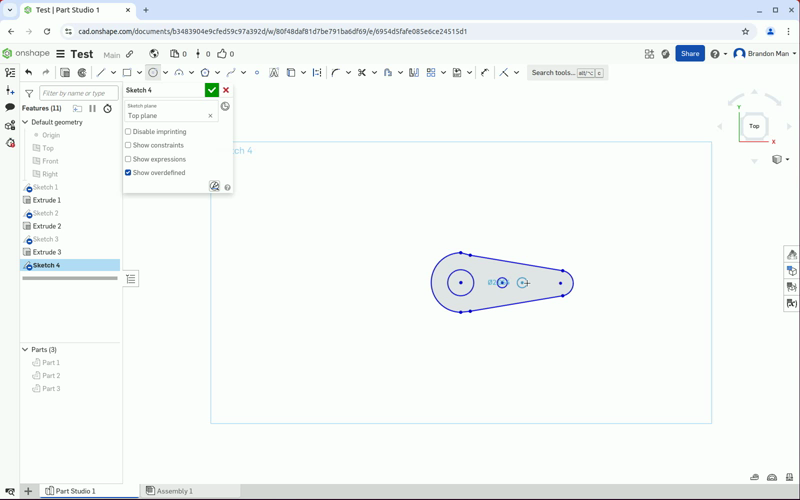
click(527, 282)
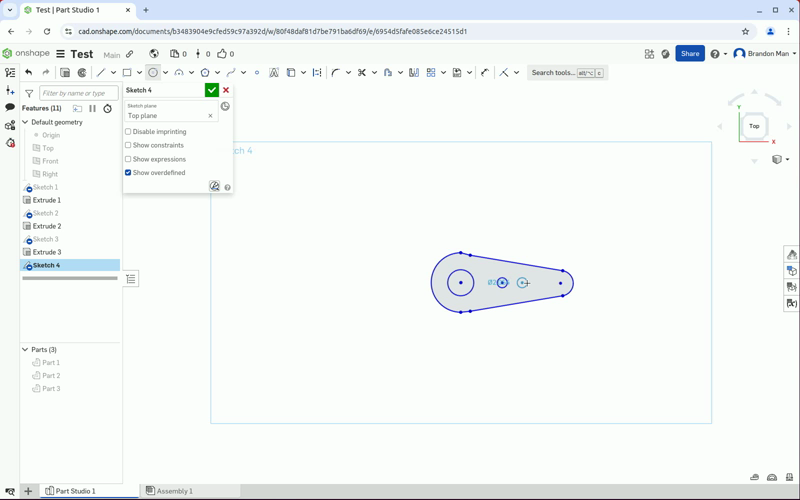
key(esc)
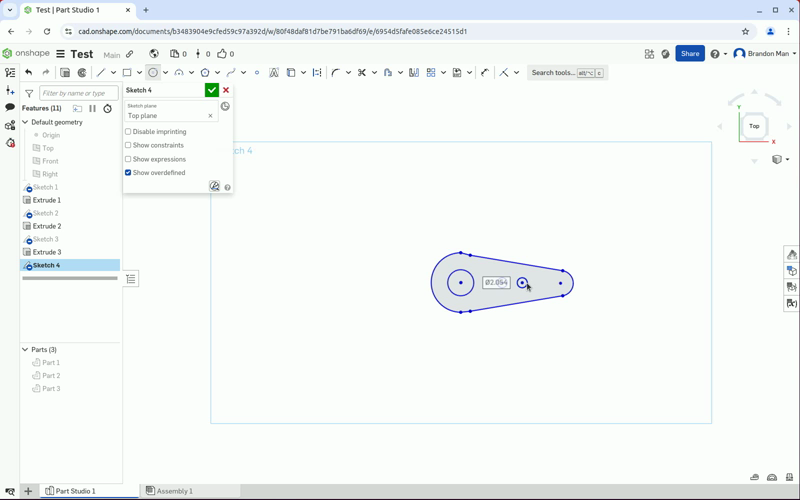
key(c)
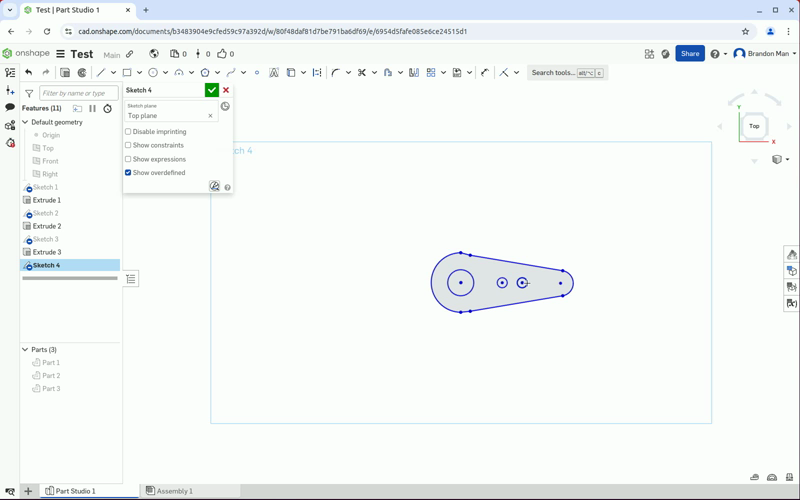
key_down(shift)
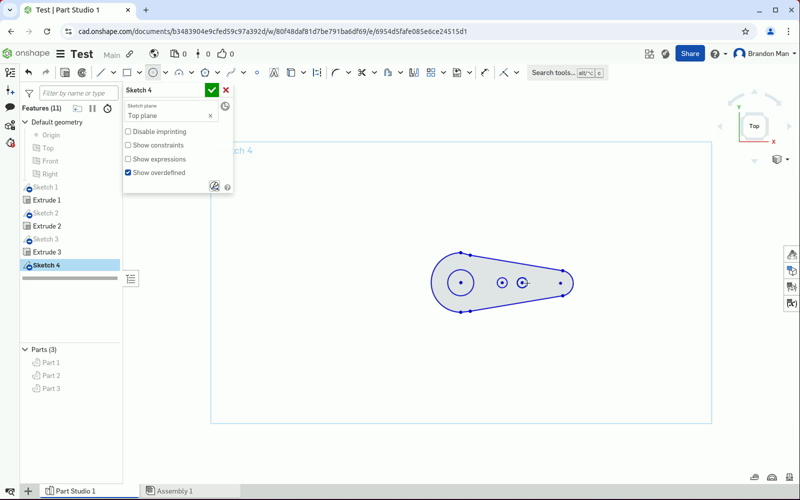
mouse_move(542, 282)
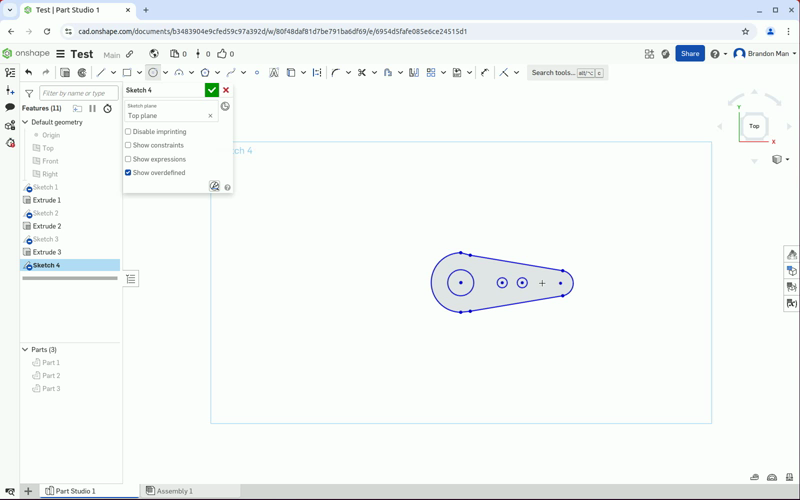
click(542, 282)
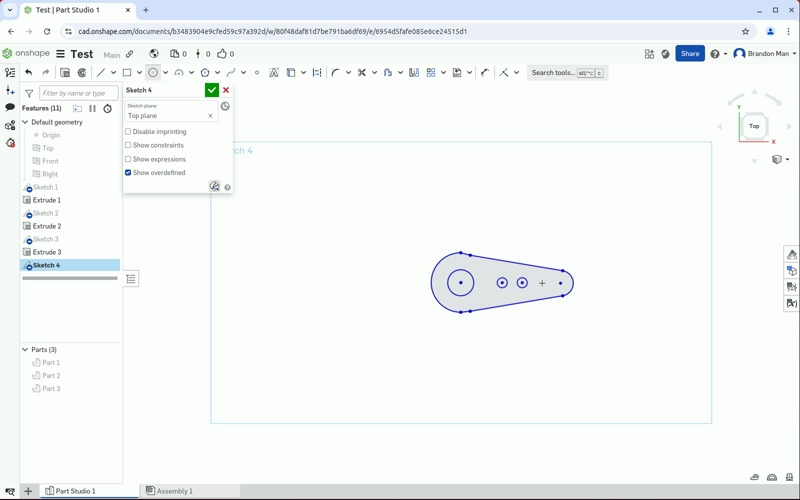
key_up(shift)
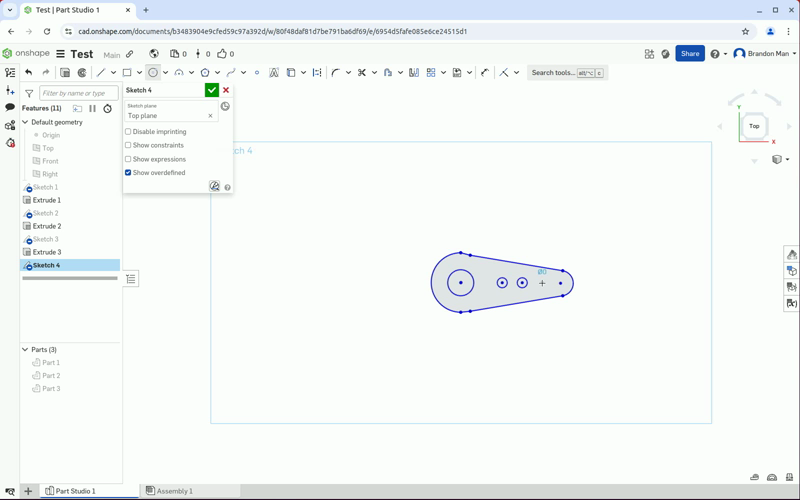
mouse_move(547, 282)
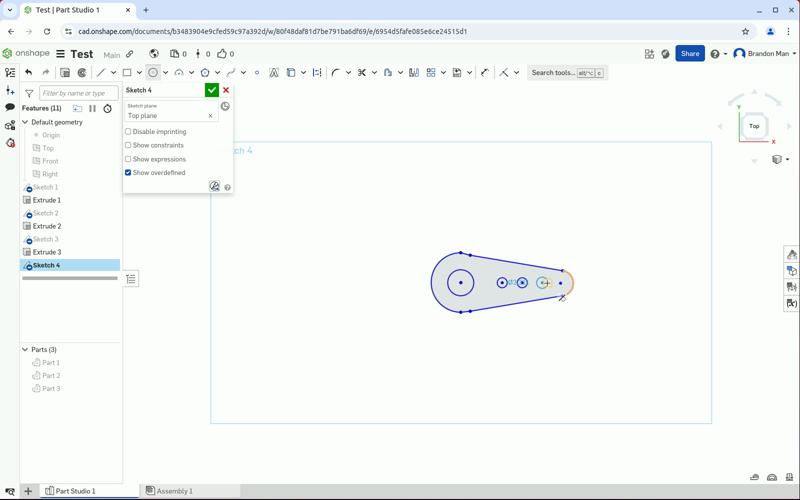
click(547, 282)
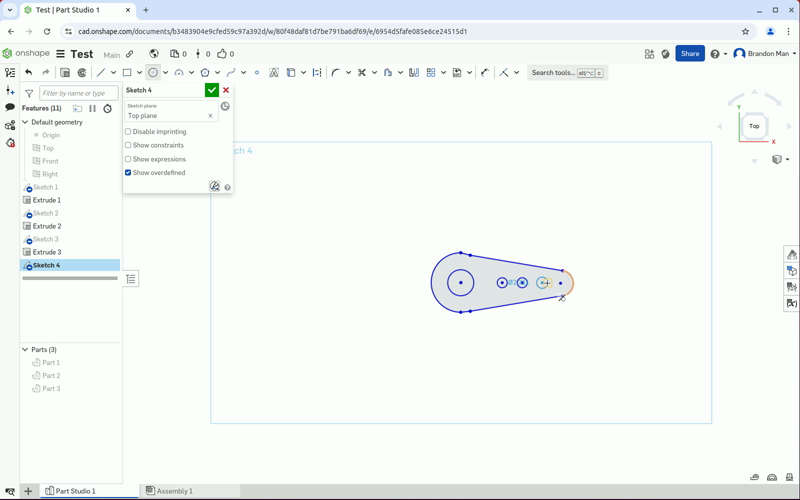
key(esc)
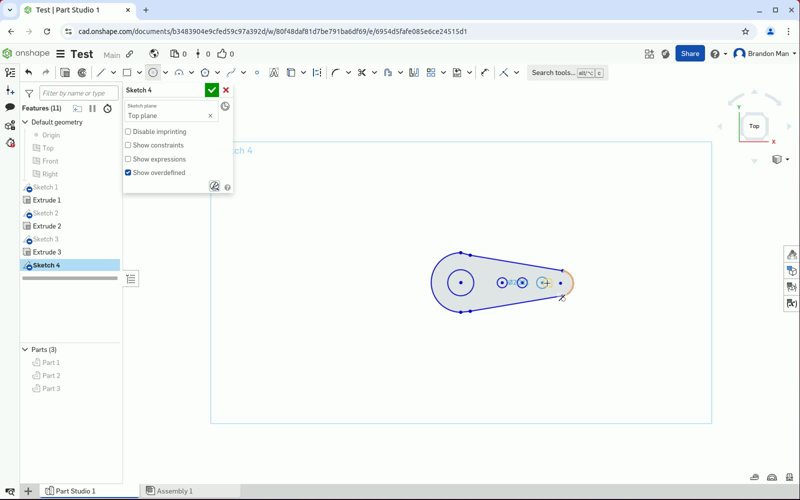
key(c)
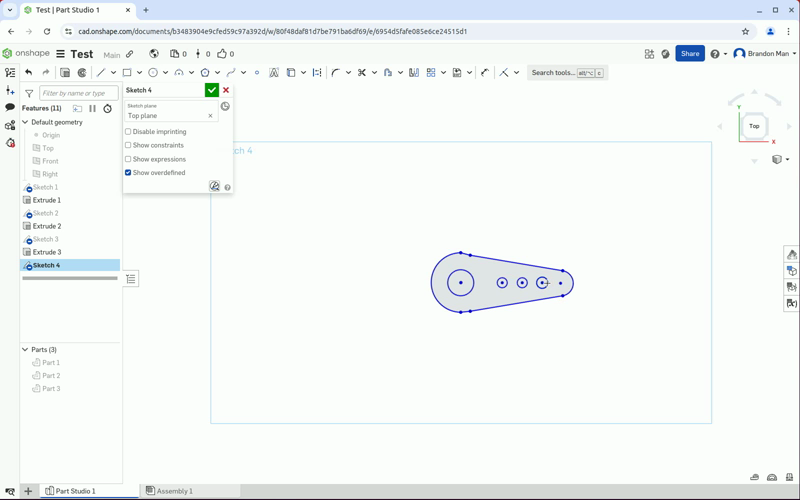
key_down(shift)
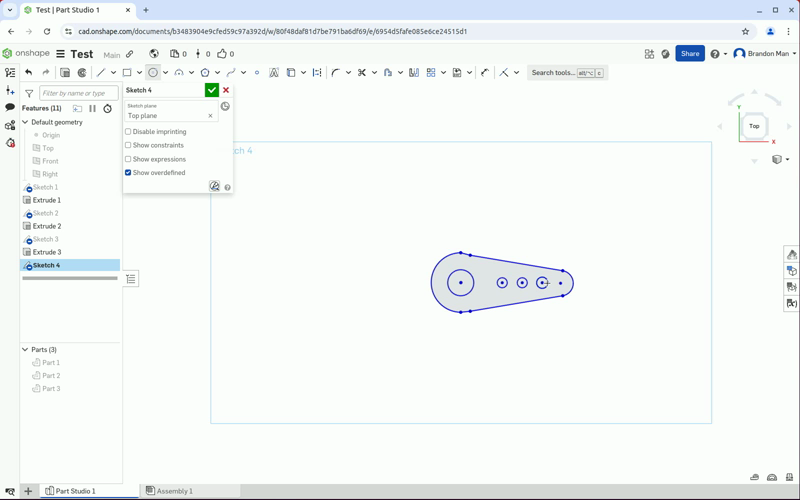
mouse_move(560, 282)
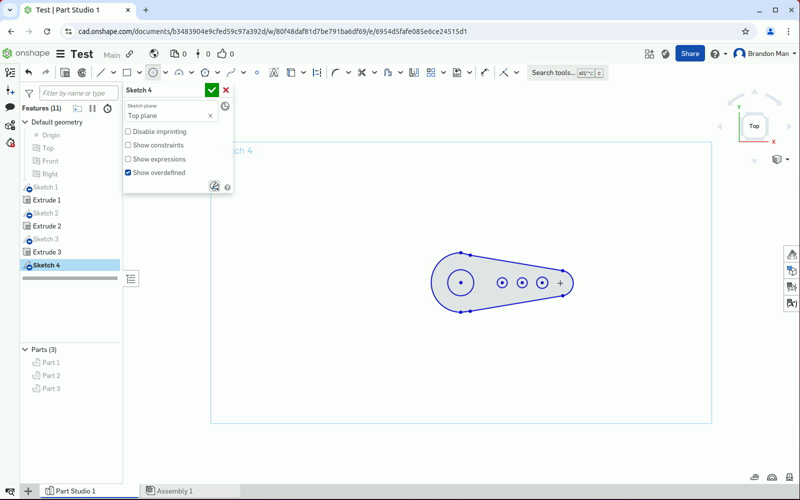
scroll(6)
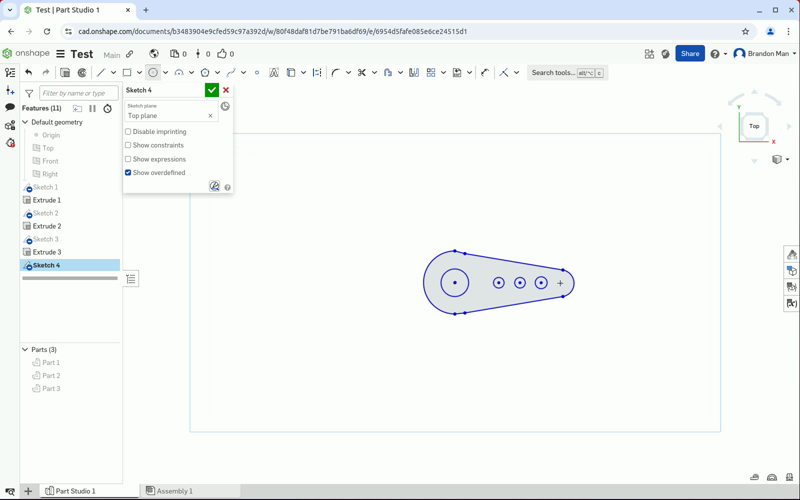
scroll(6)
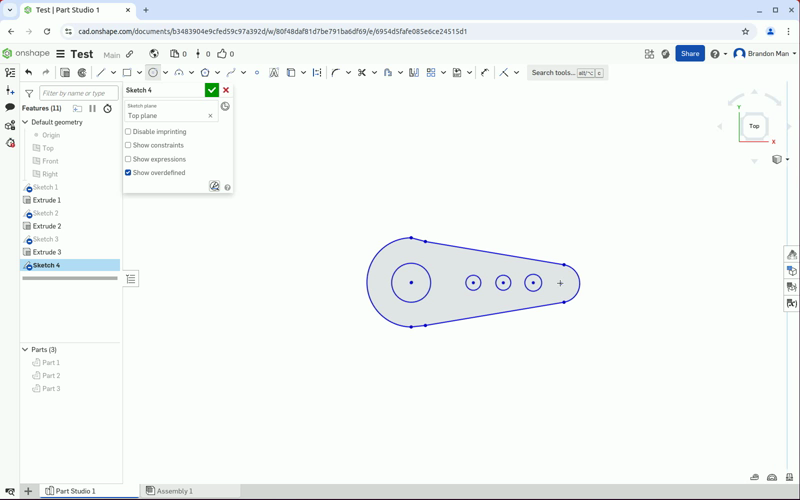
scroll(6)
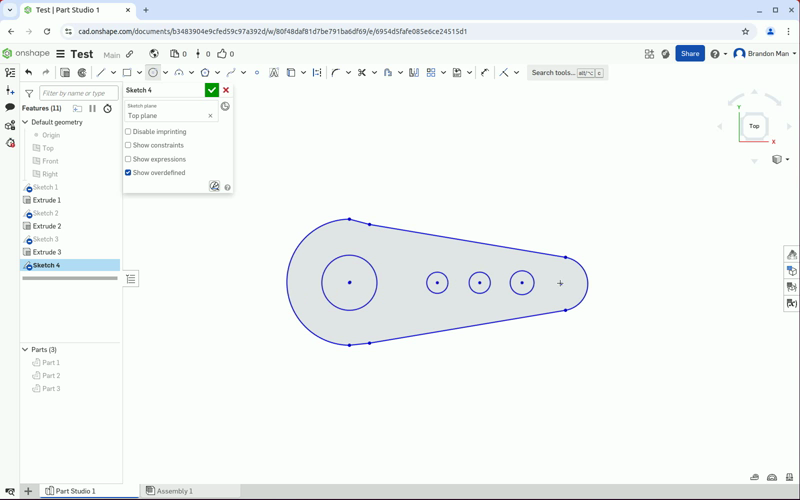
scroll(6)
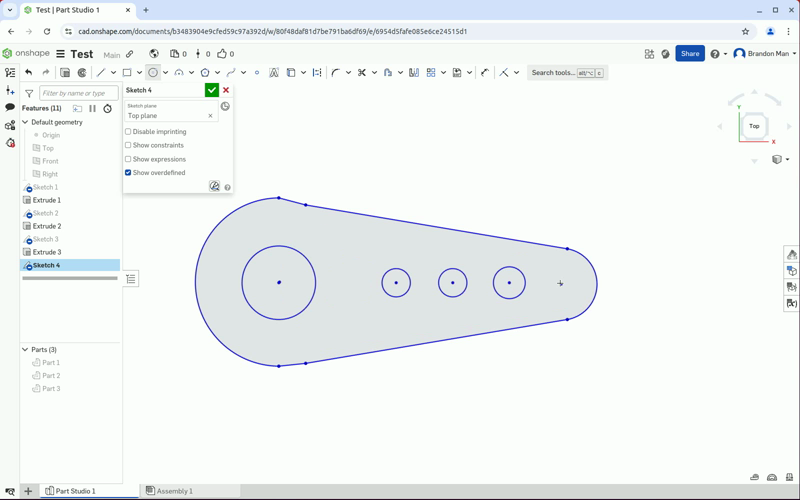
scroll(6)
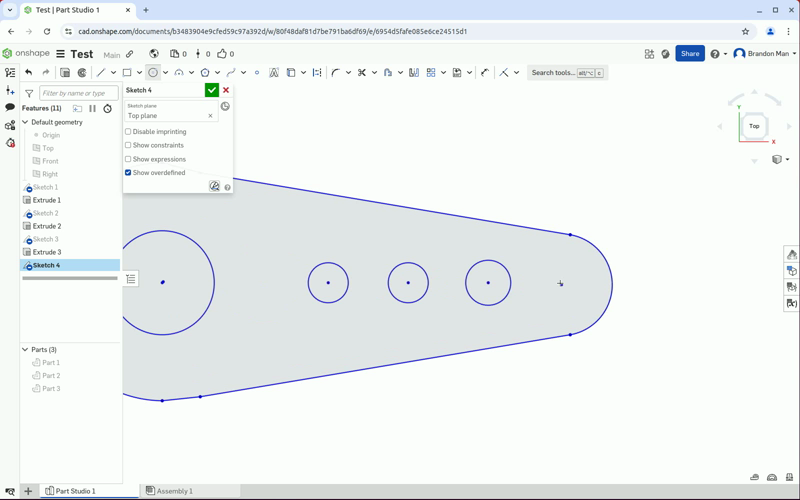
scroll(6)
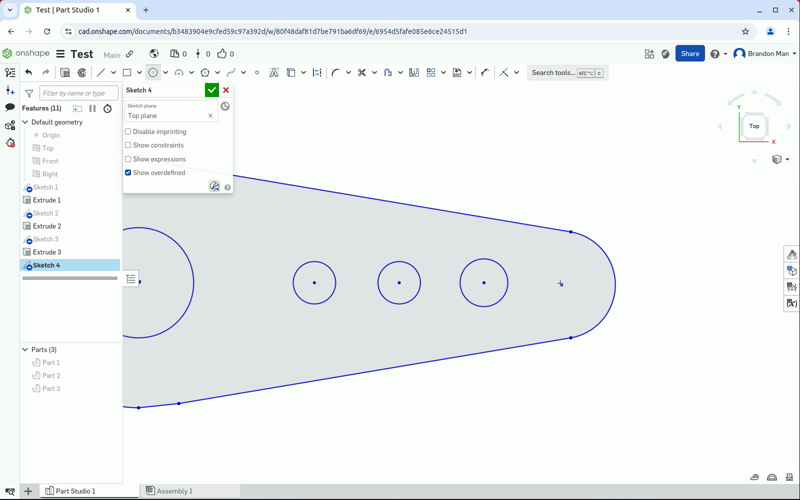
scroll(6)
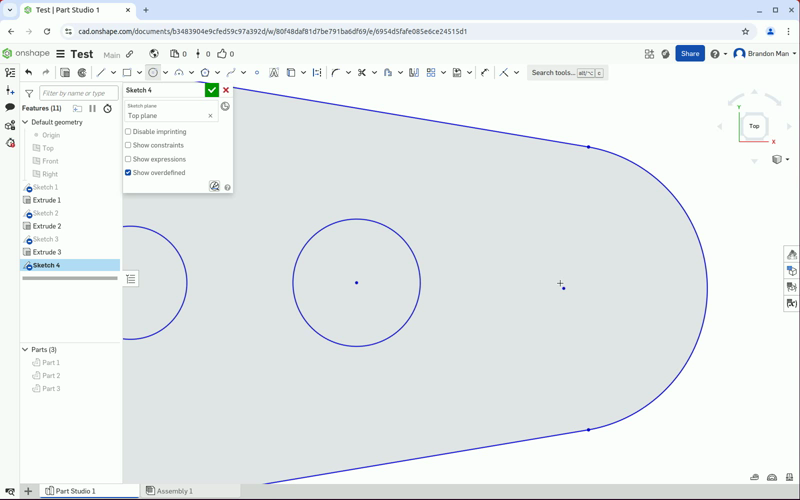
click(560, 282)
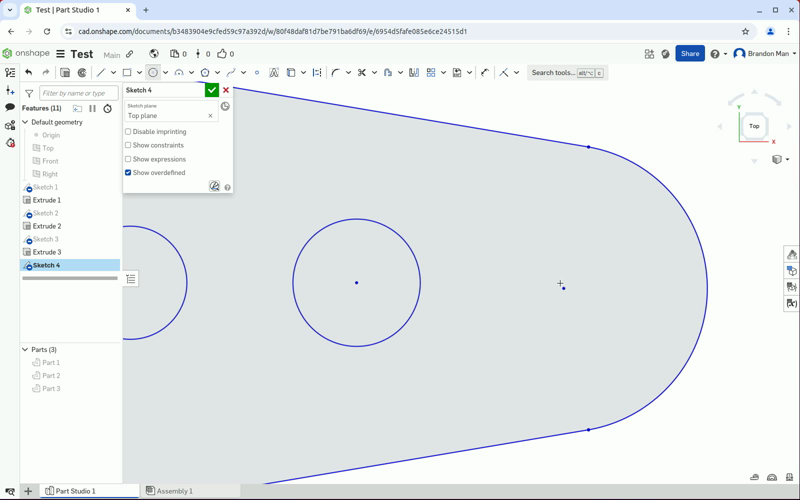
scroll(-6)
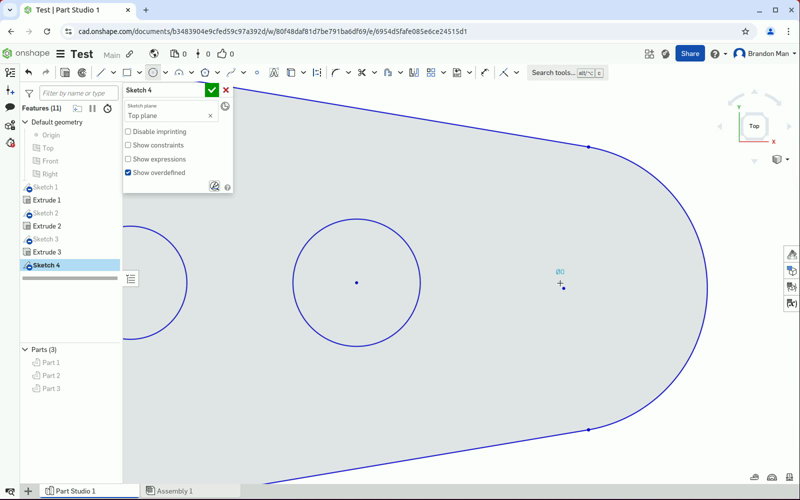
scroll(-6)
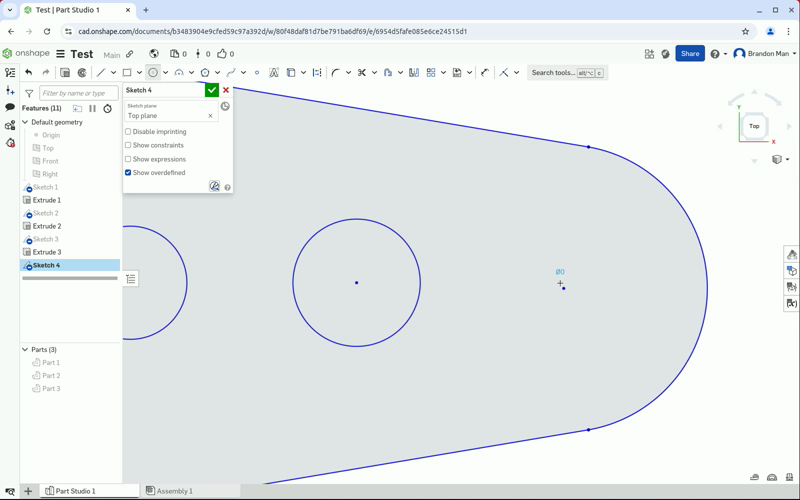
scroll(-6)
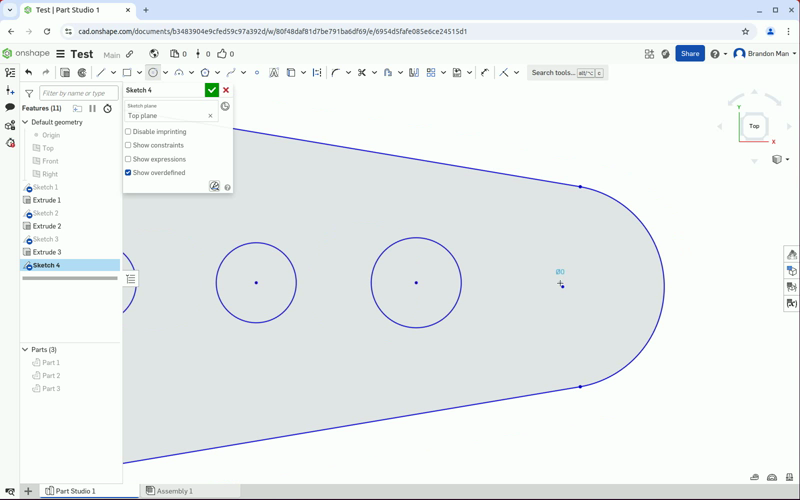
scroll(-6)
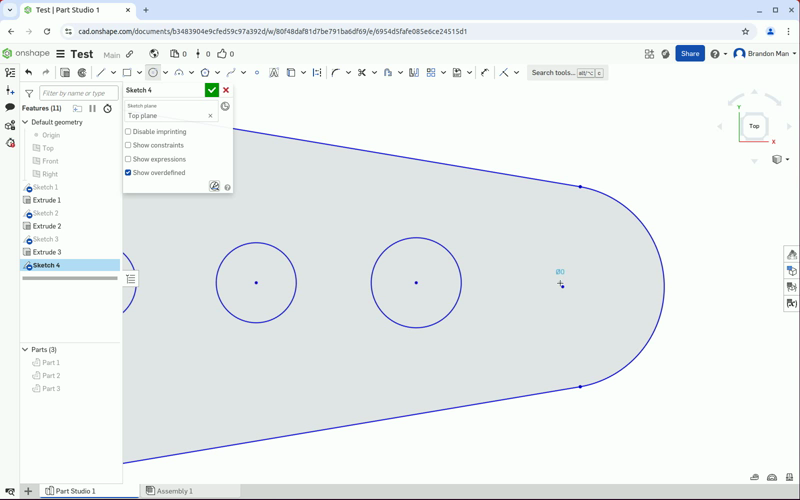
scroll(-6)
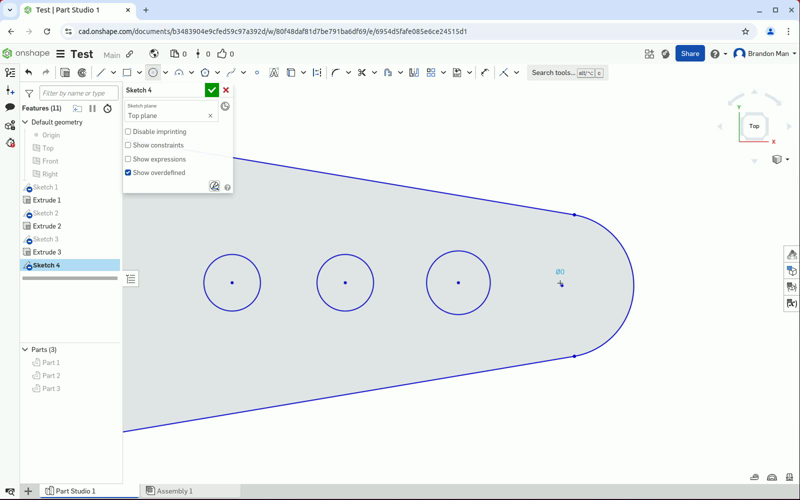
scroll(-6)
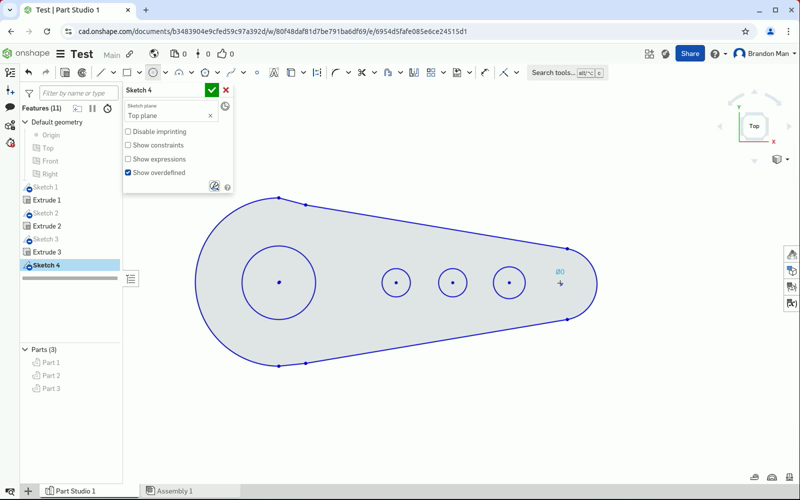
scroll(-6)
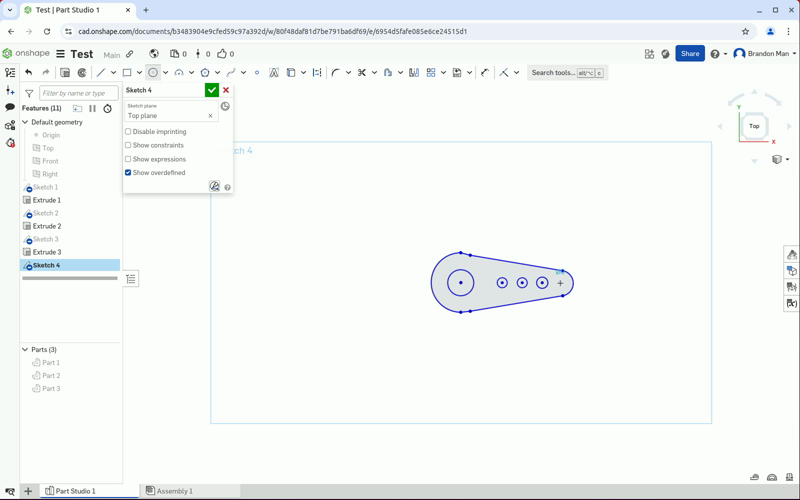
key_up(shift)
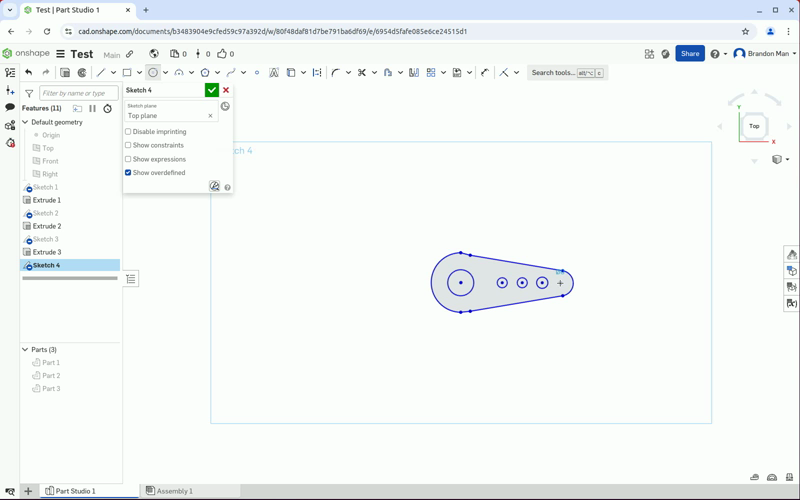
mouse_move(565, 282)
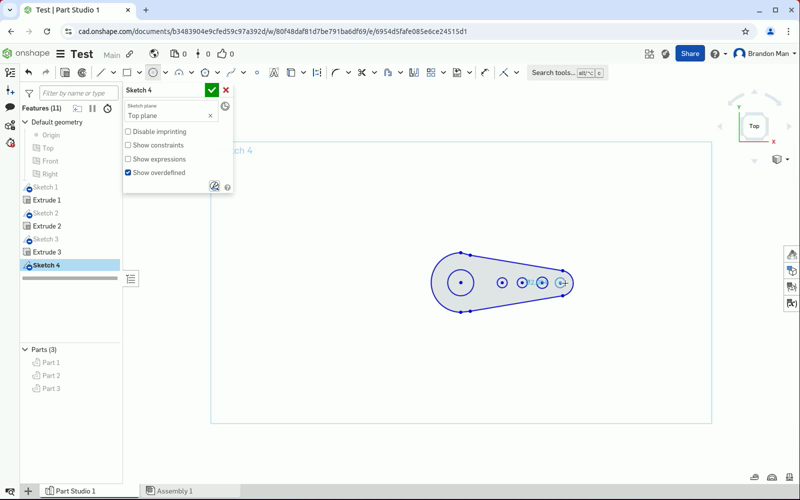
click(565, 282)
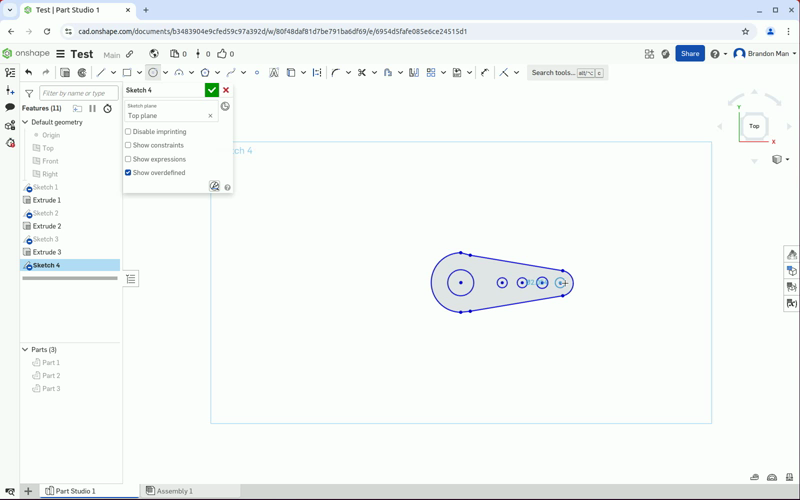
key(esc)
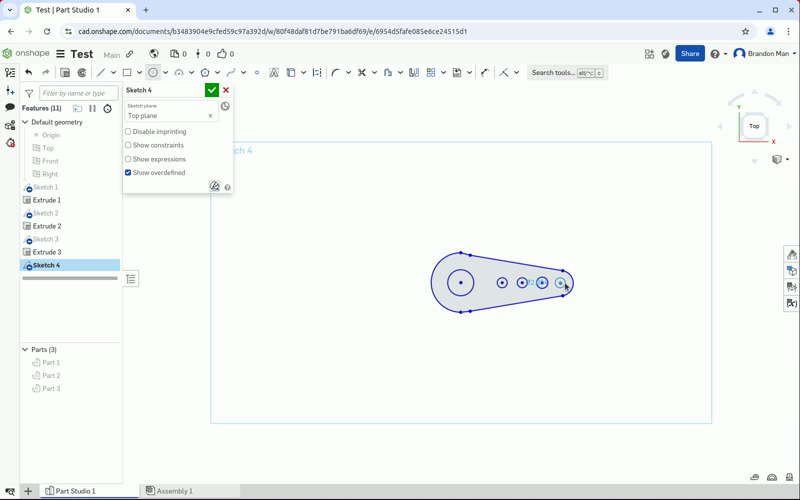
mouse_move(518, 298)
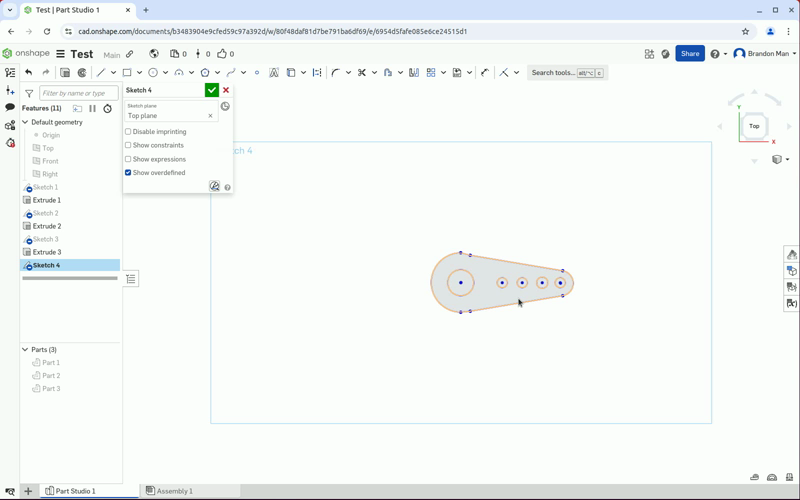
click(518, 298)
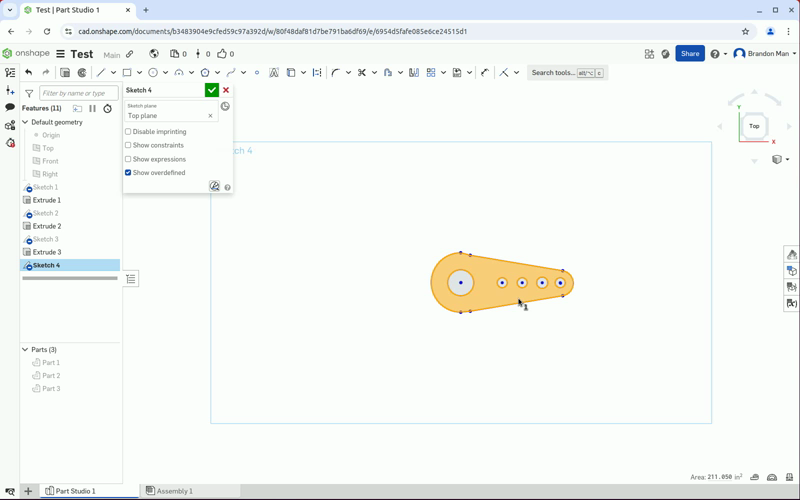
mouse_move(73, 352)
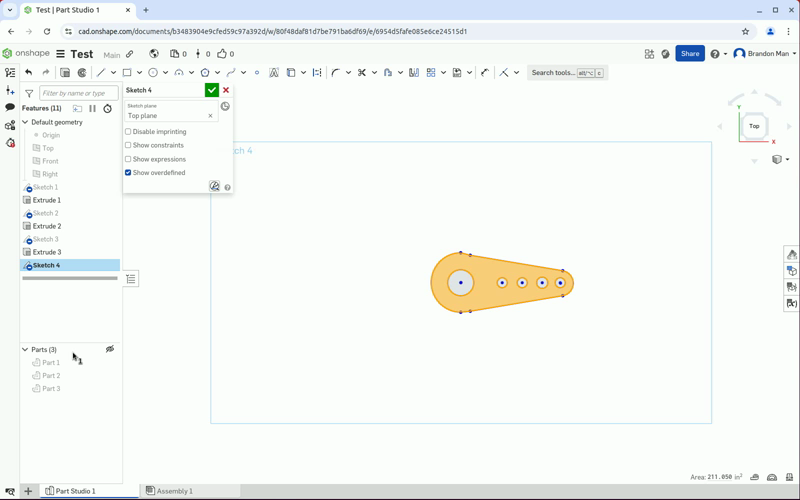
key(shift+y)
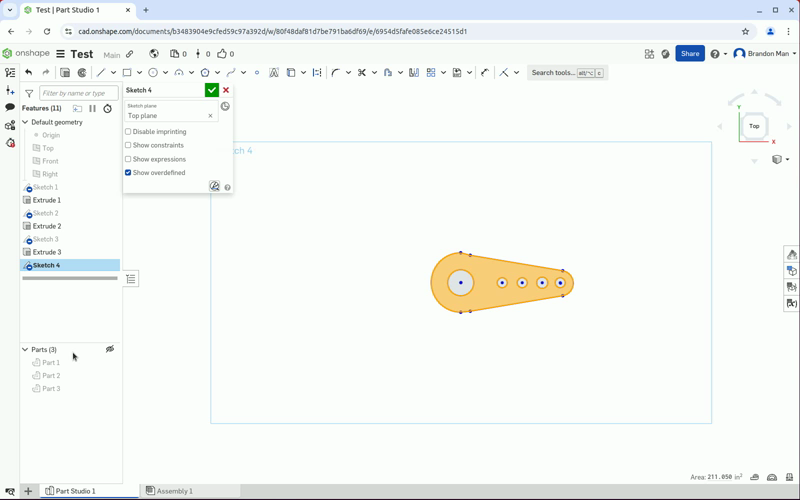
key(shift+e)
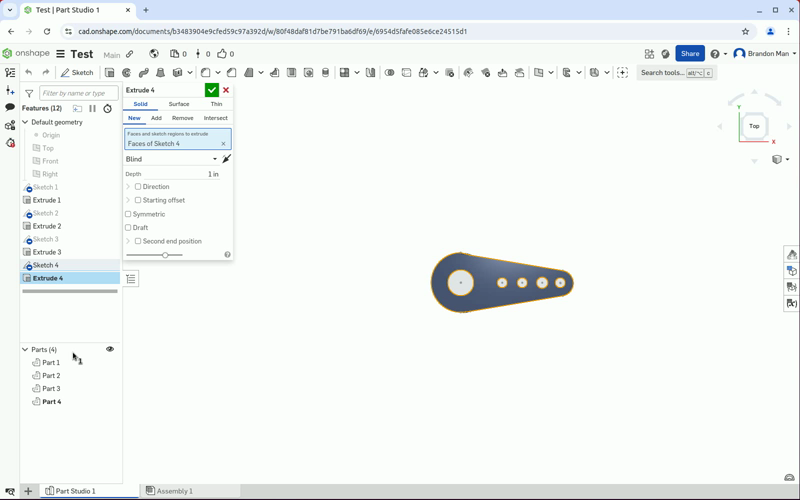
mouse_move(143, 106)
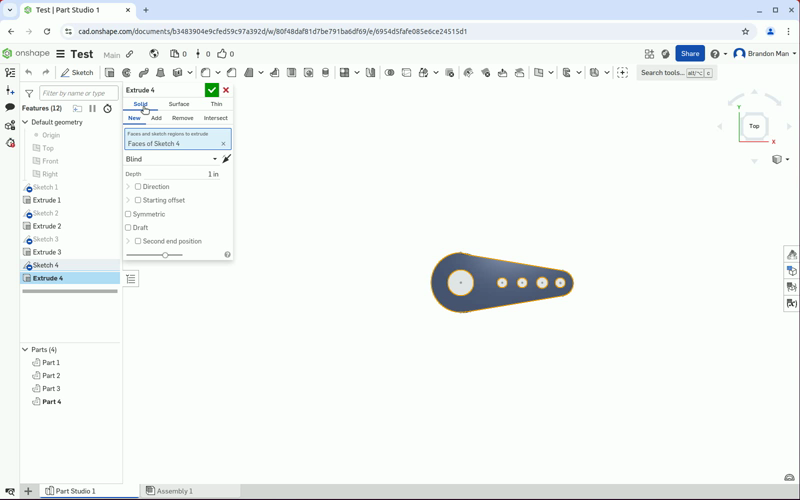
click(143, 106)
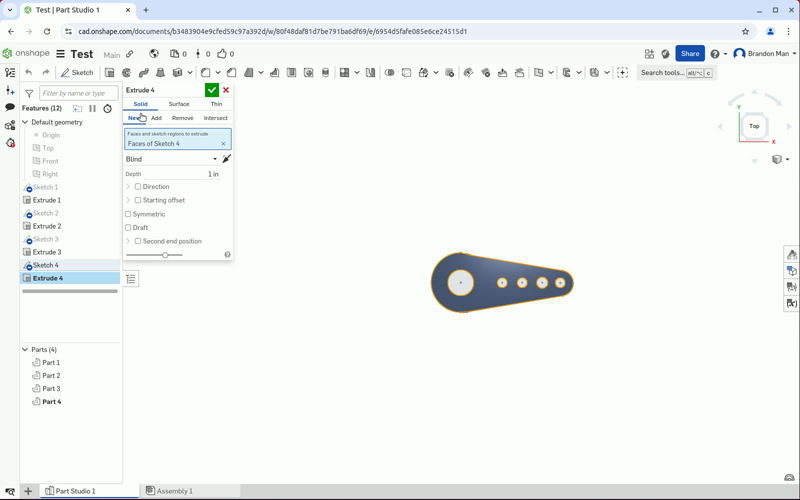
mouse_move(137, 120)
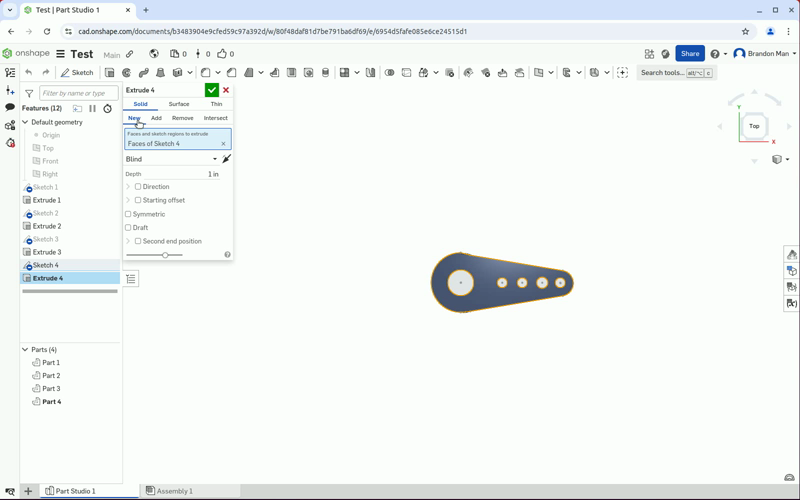
click(137, 120)
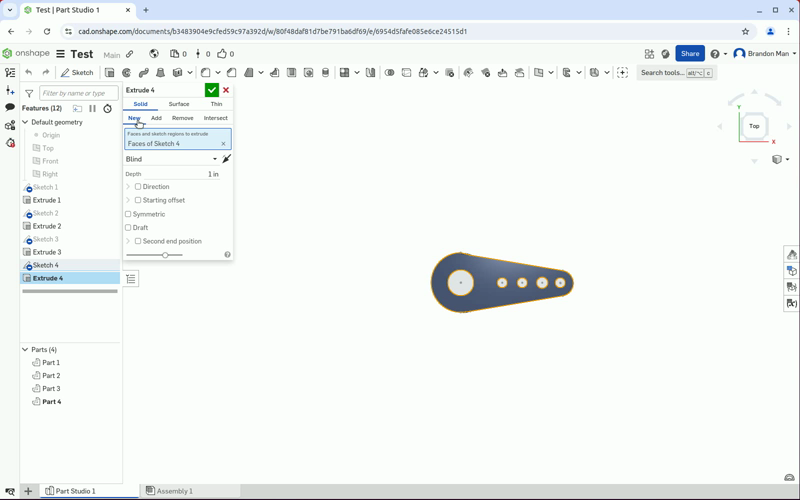
key(tab, 4)
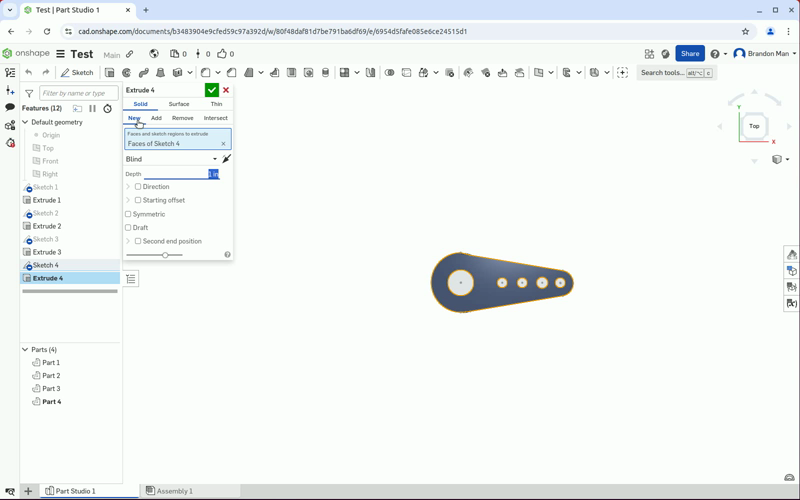
text(2.166)
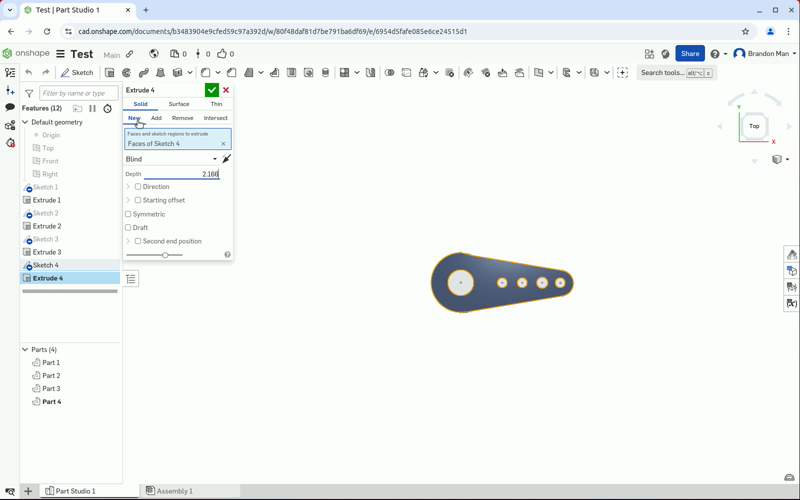
key(enter)
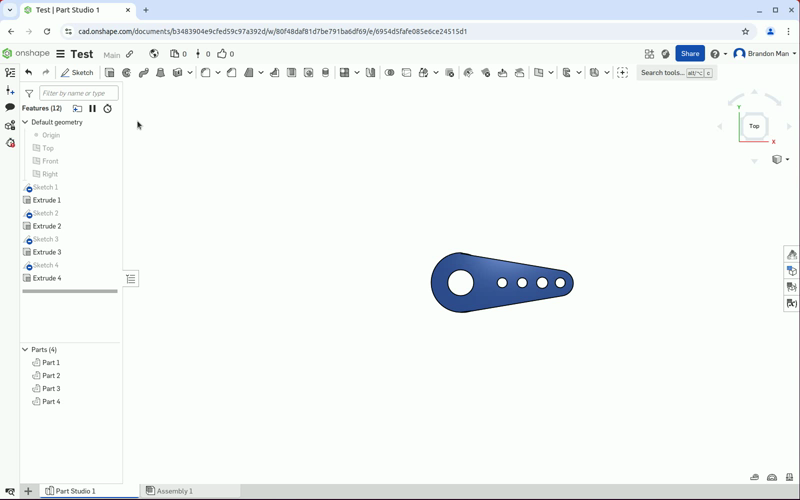
key(shift+h)
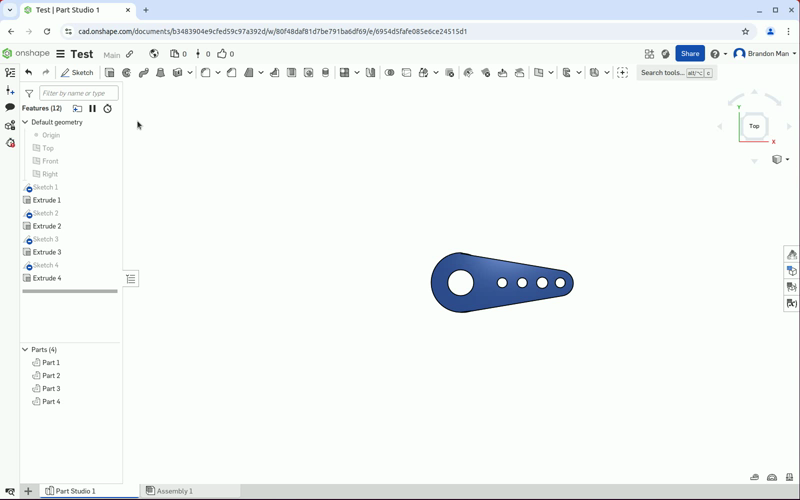
key(shift+h)
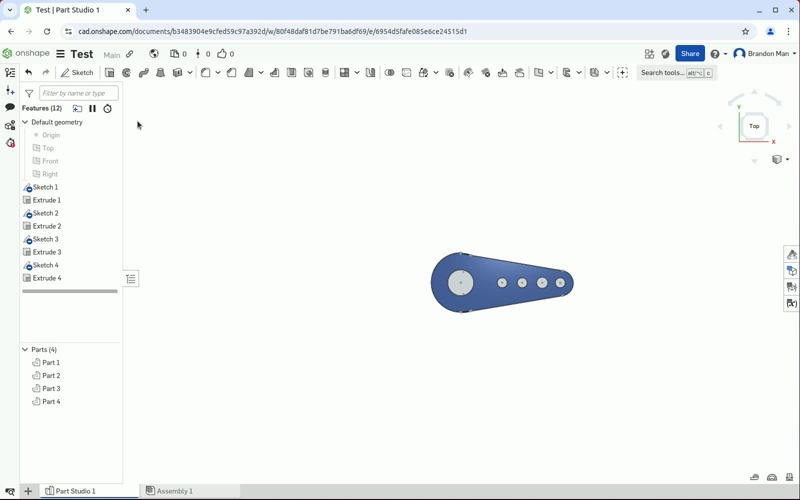
key(shift+7)
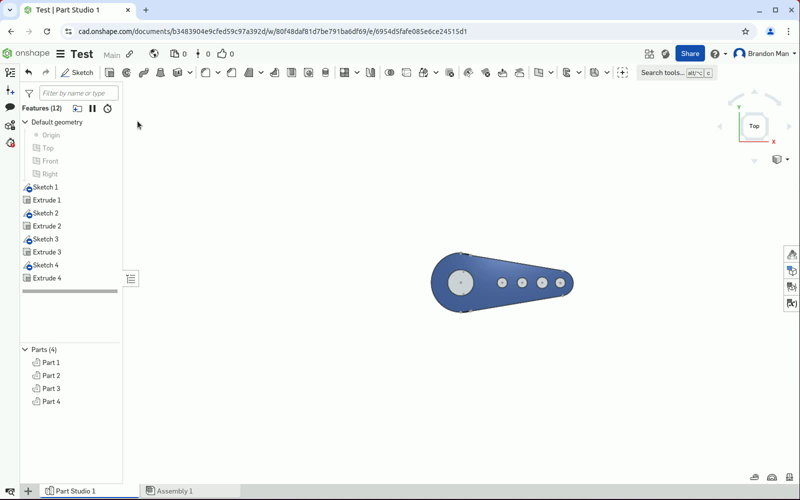
key(up, 3)
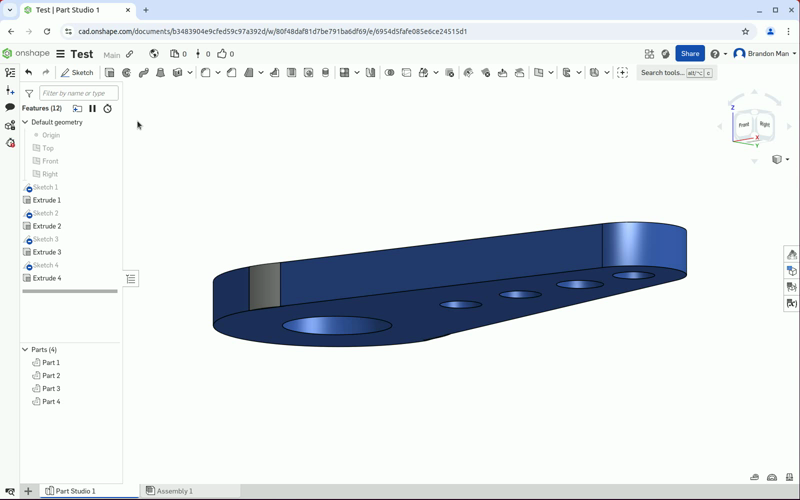
key(left, 3)
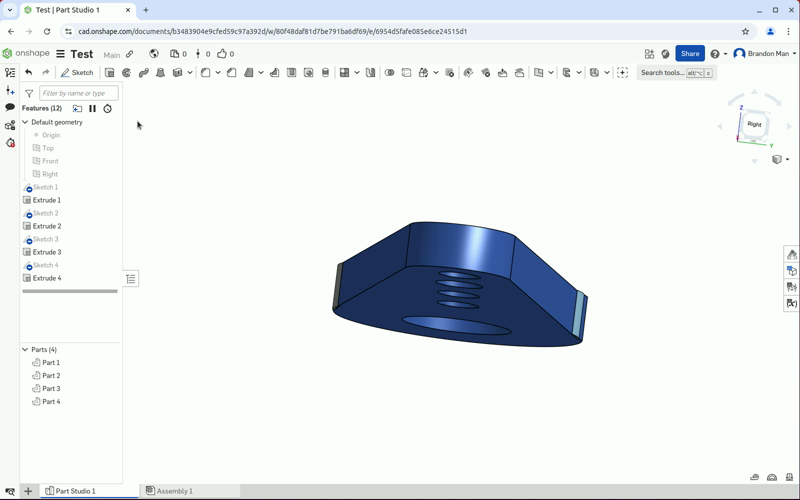
key(right, 3)
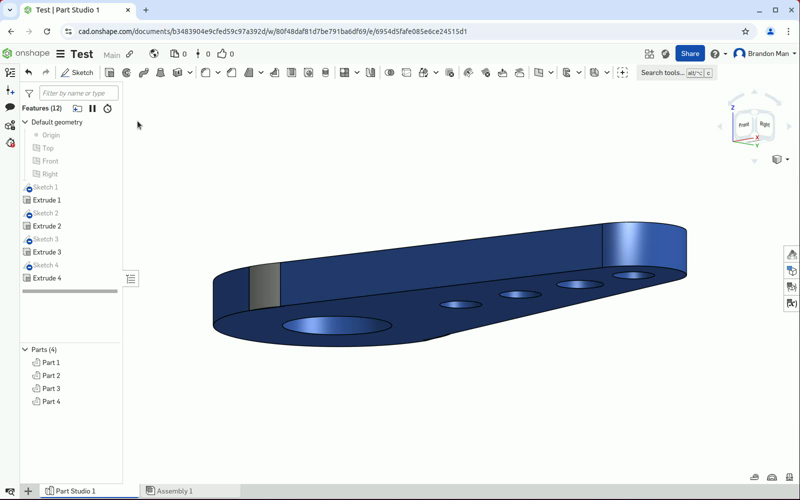
key(down, 3)
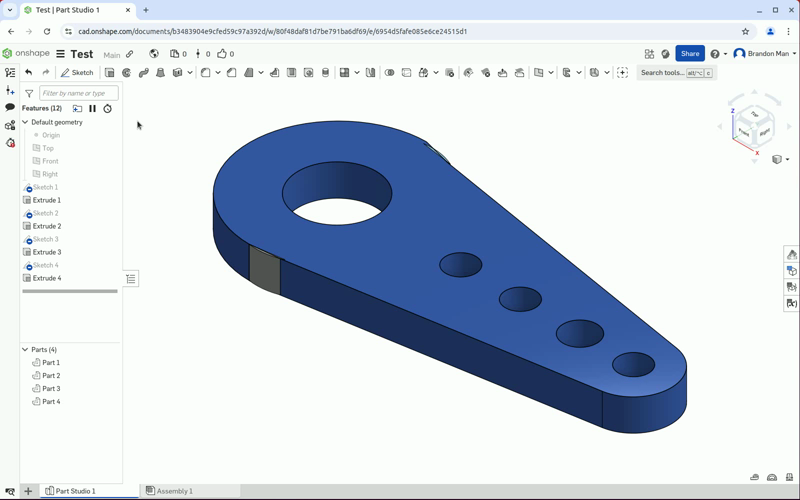
mouse_move(73, 189)
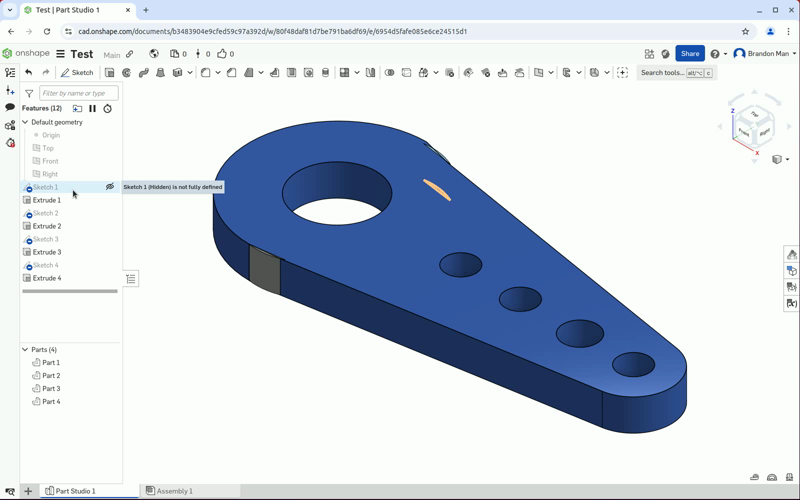
click(73, 189)